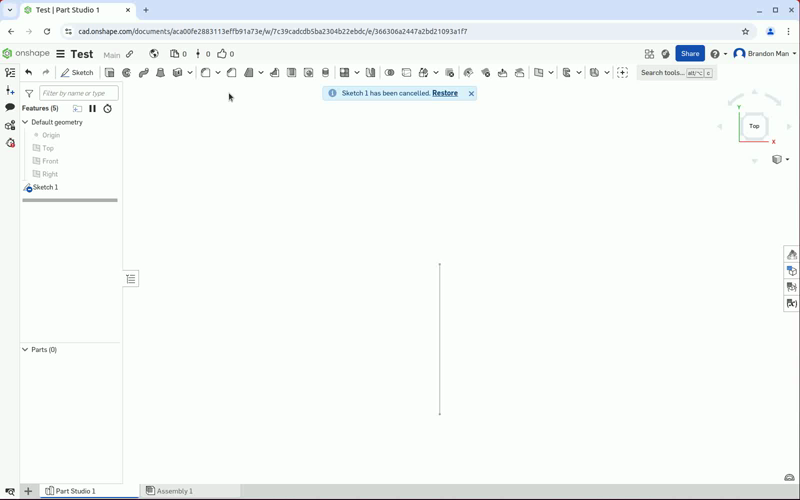
key(shift+h)
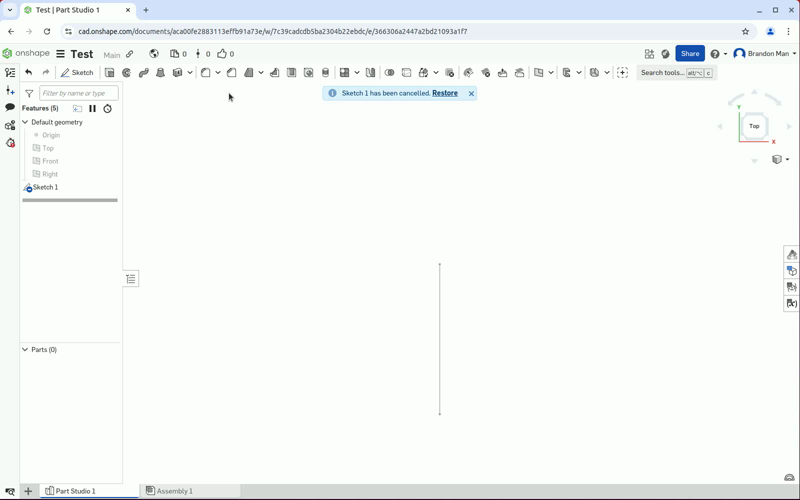
key(shift+s)
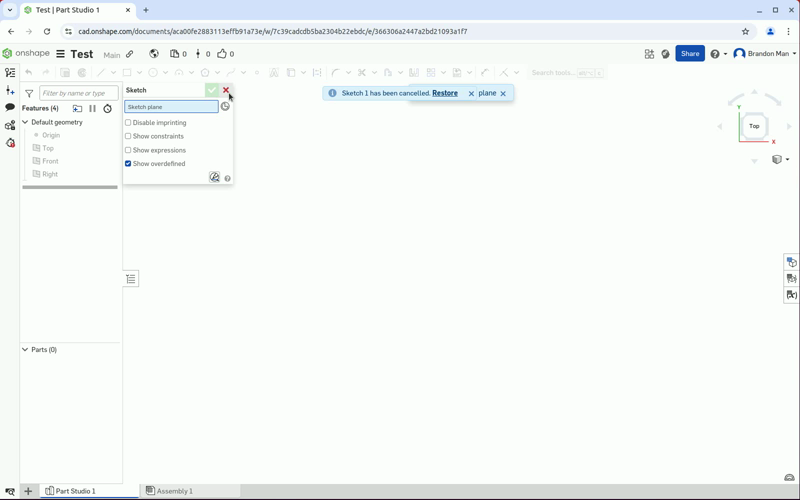
mouse_move(73, 150)
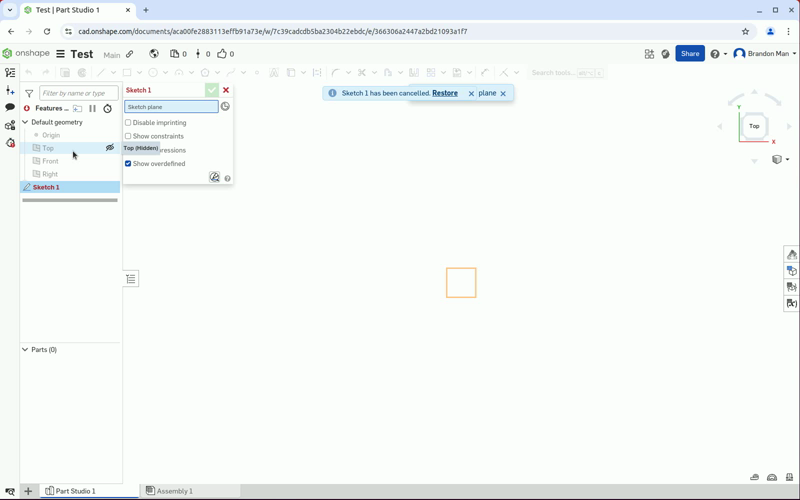
click(73, 150)
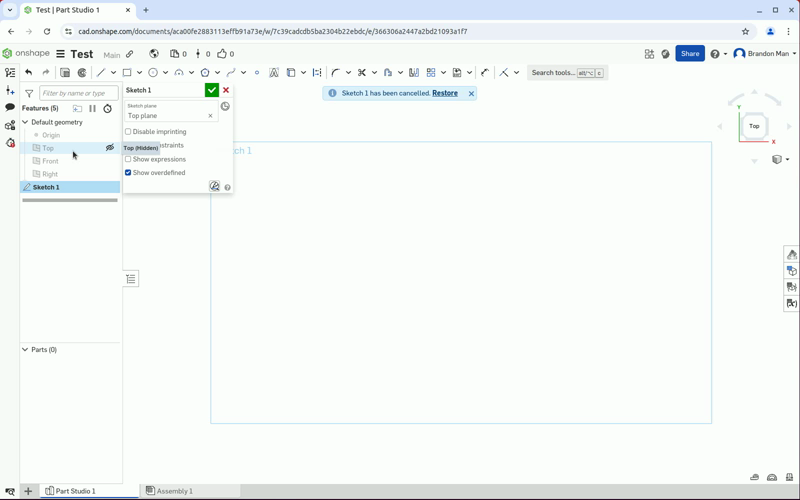
mouse_move(73, 352)
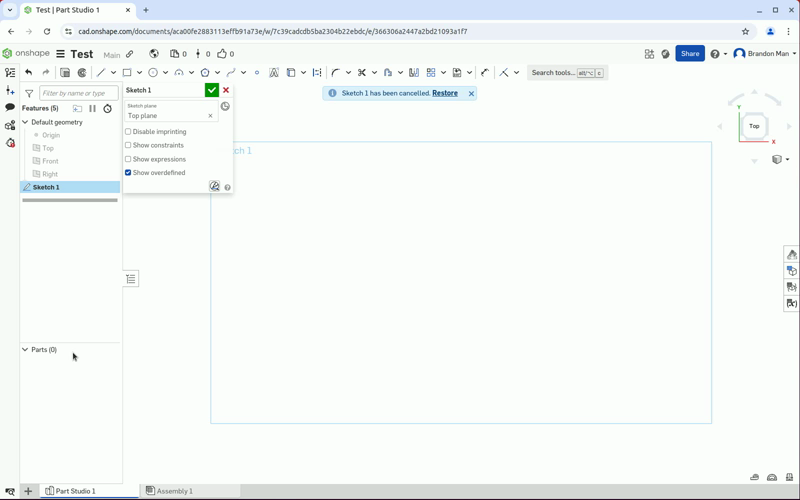
key(y)
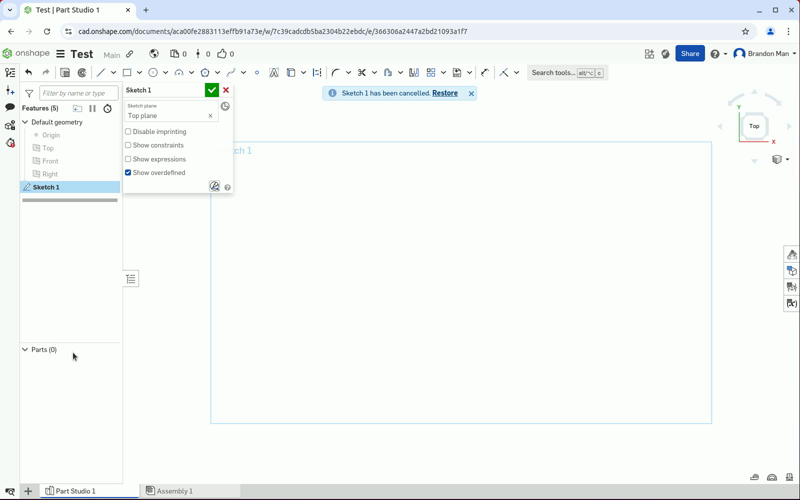
key(l)
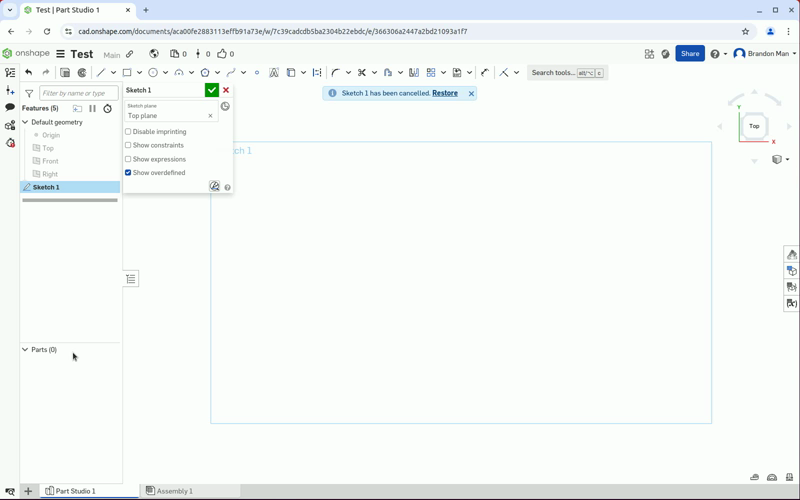
key_down(shift)
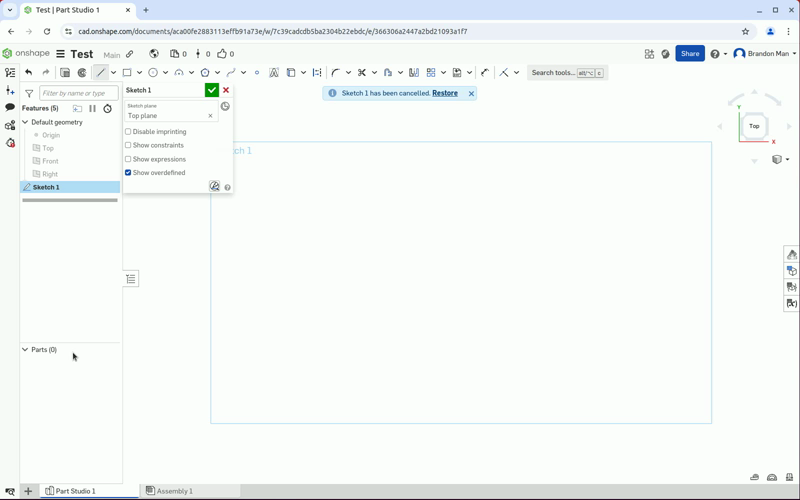
mouse_move(348, 355)
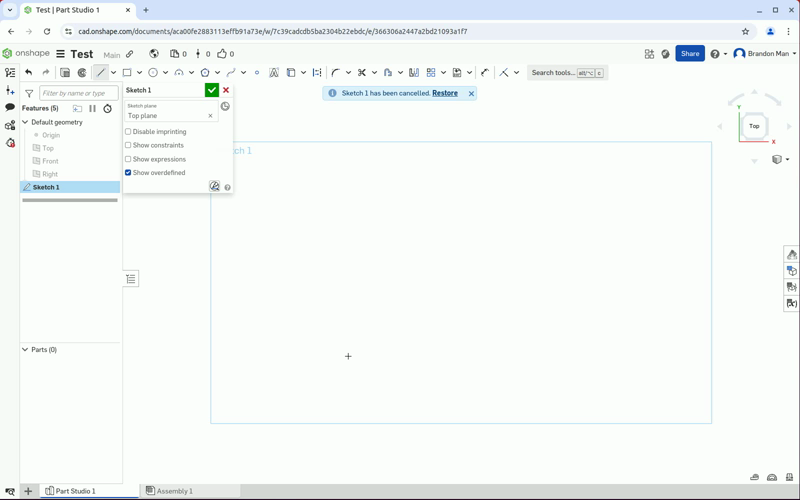
click(348, 355)
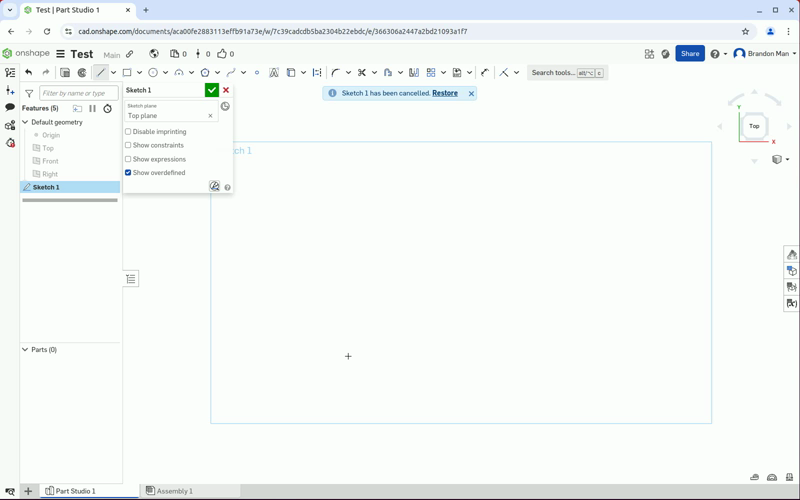
key_up(shift)
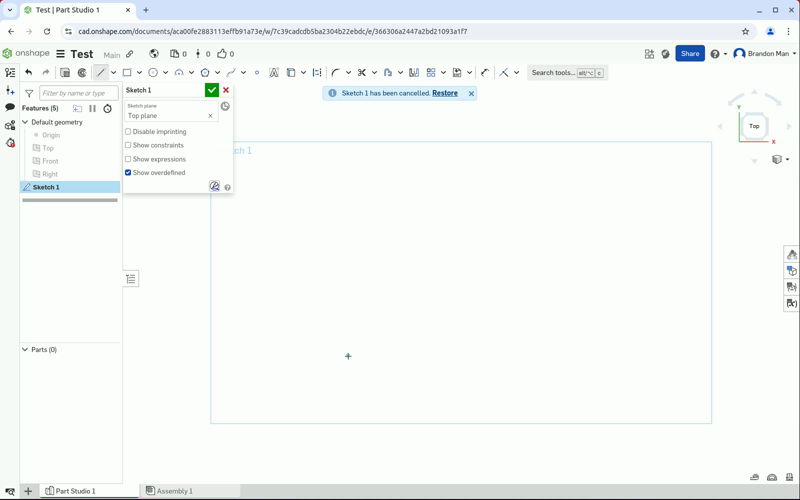
key_down(shift)
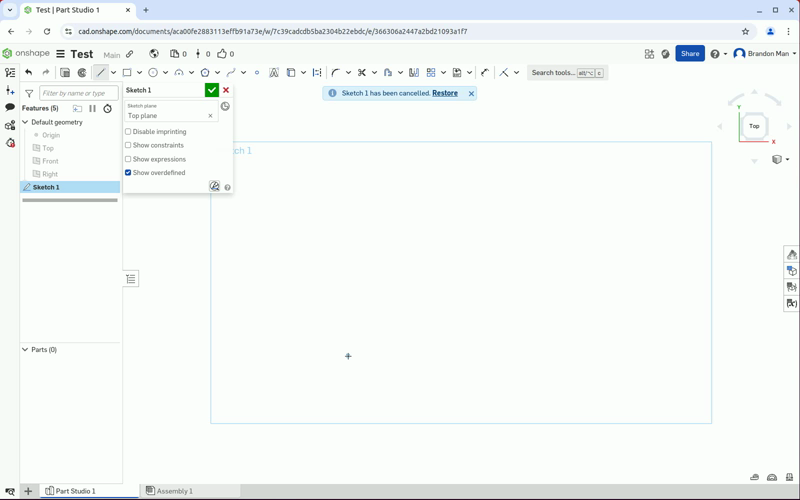
mouse_move(572, 355)
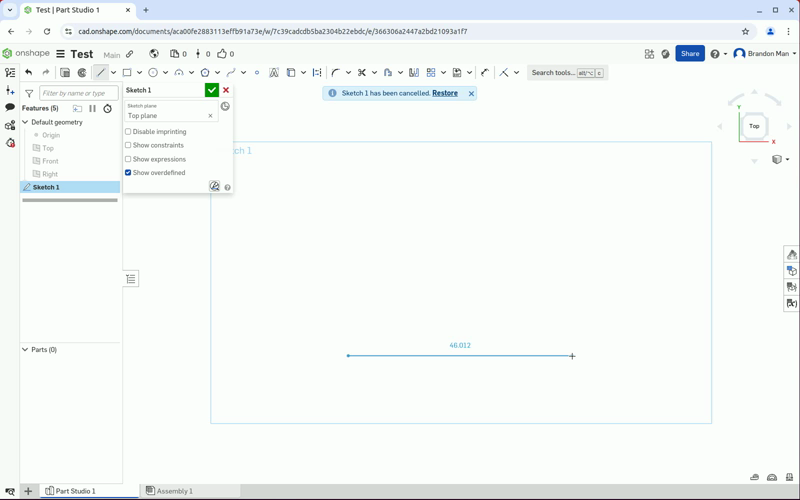
click(572, 355)
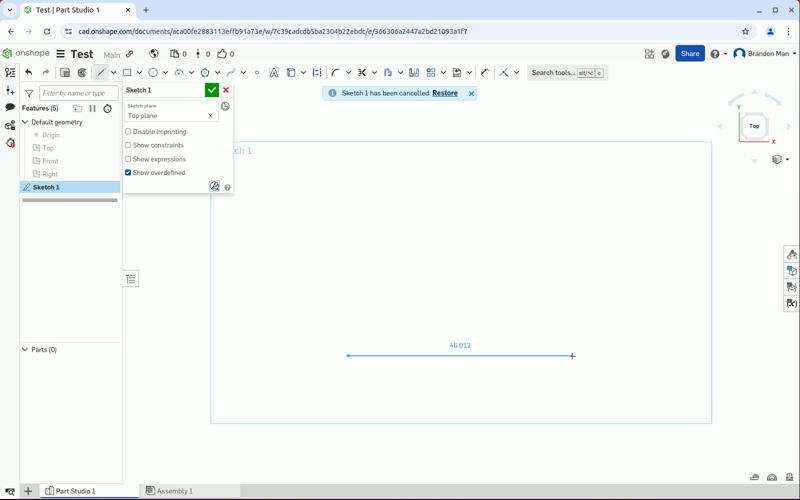
key_up(shift)
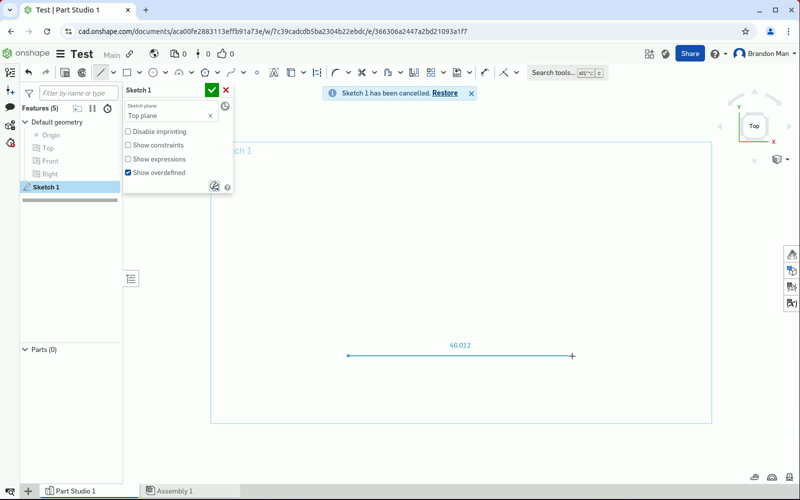
key_down(shift)
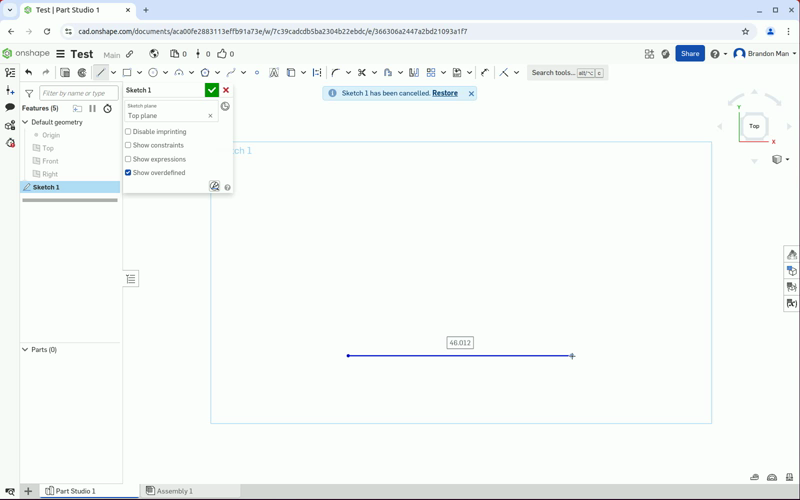
mouse_move(572, 211)
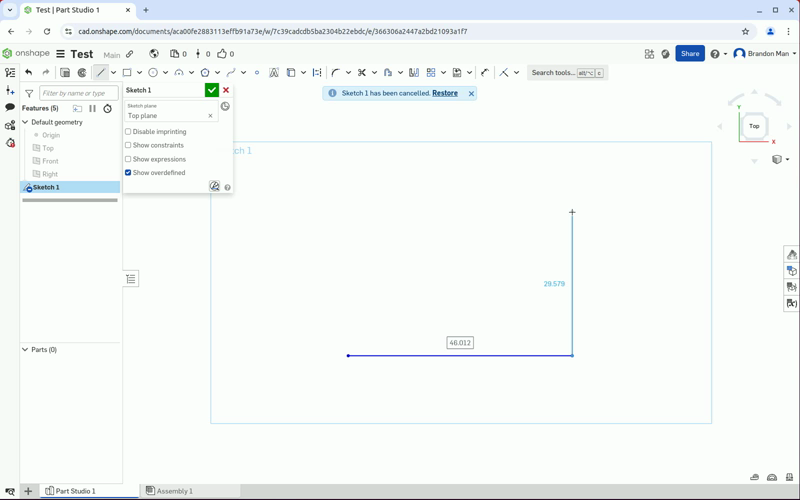
click(572, 211)
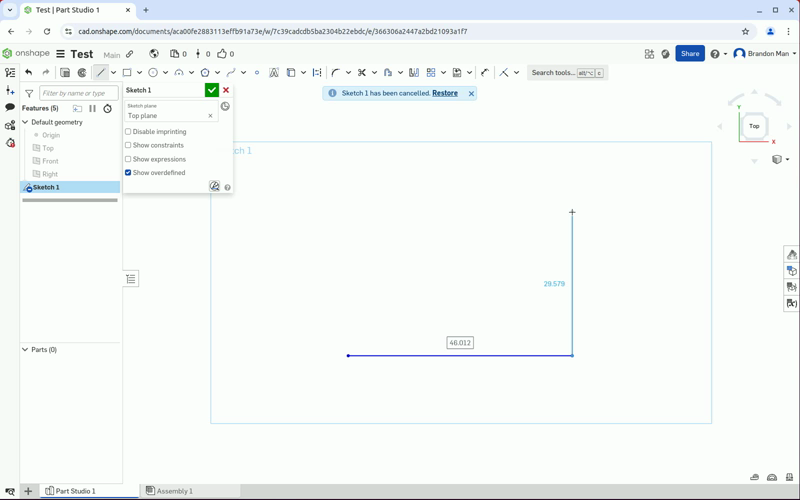
key_up(shift)
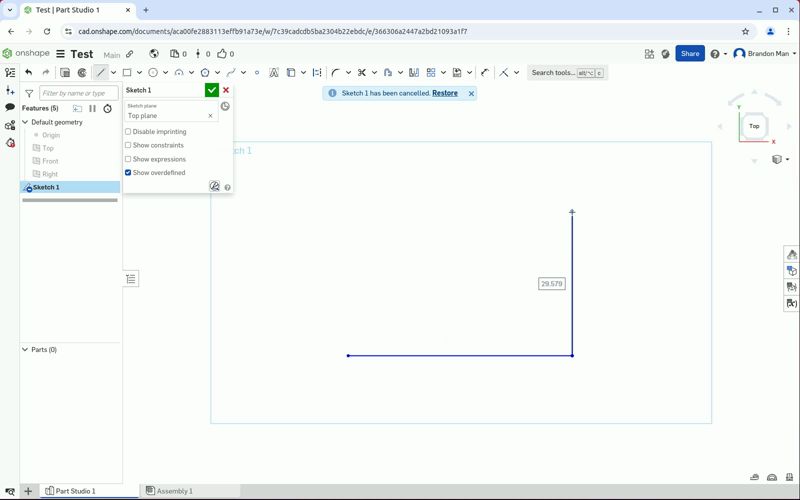
key_down(shift)
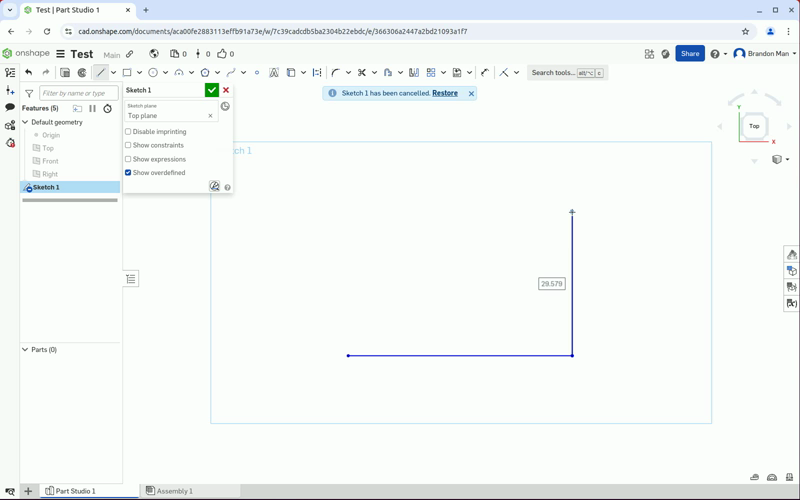
mouse_move(348, 211)
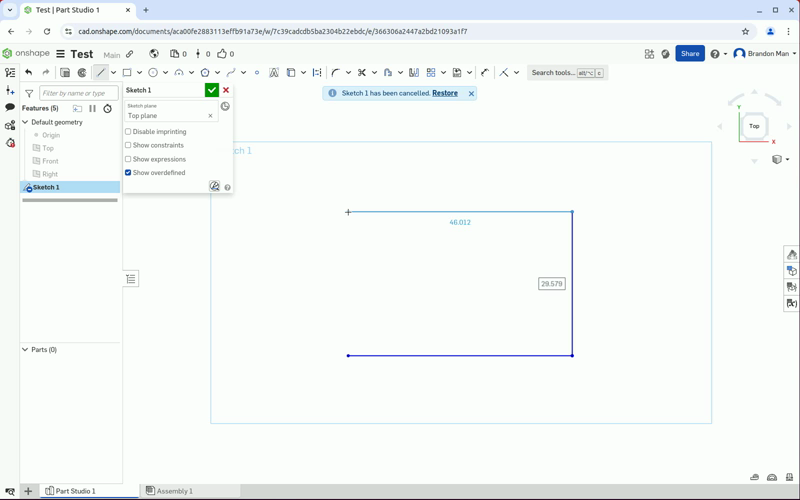
click(348, 211)
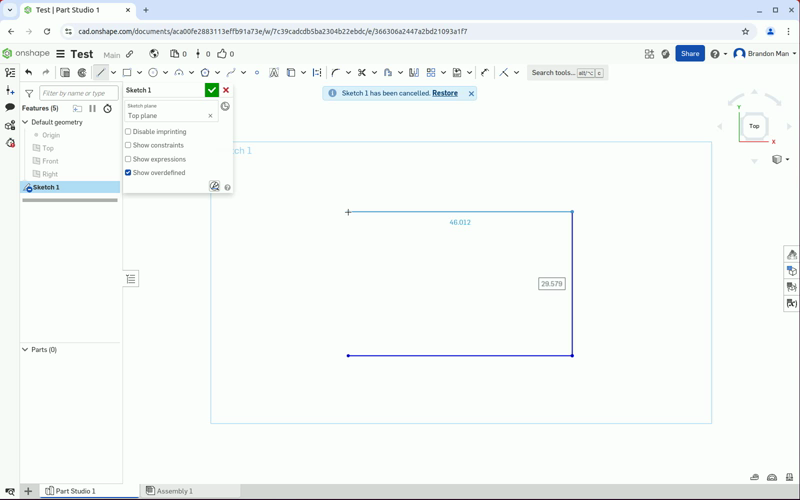
key_up(shift)
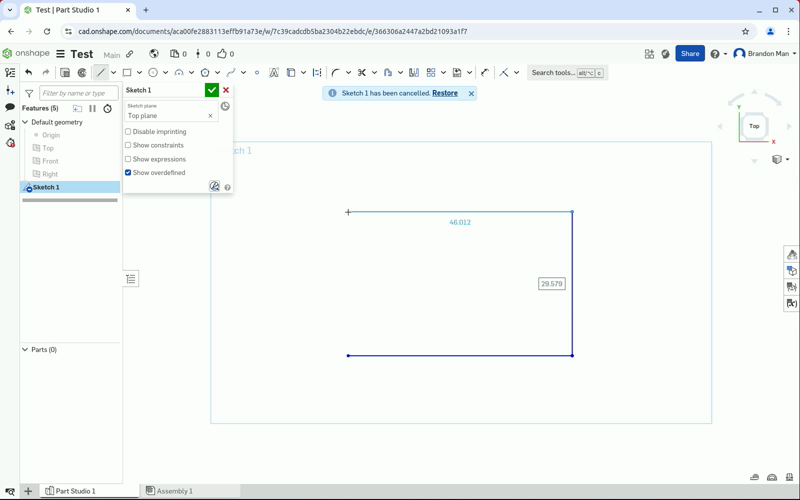
key_down(shift)
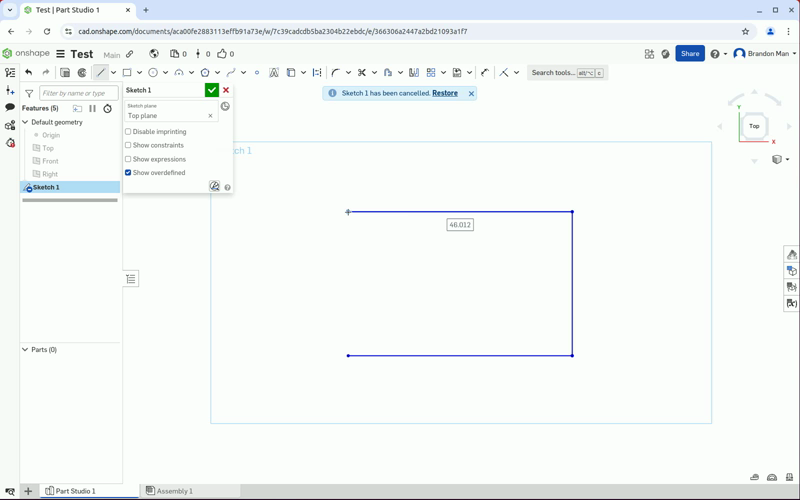
mouse_move(348, 355)
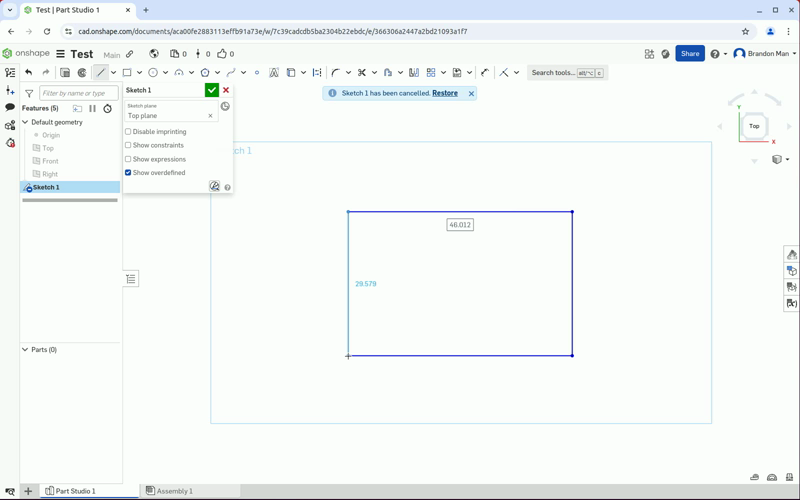
key_up(shift)
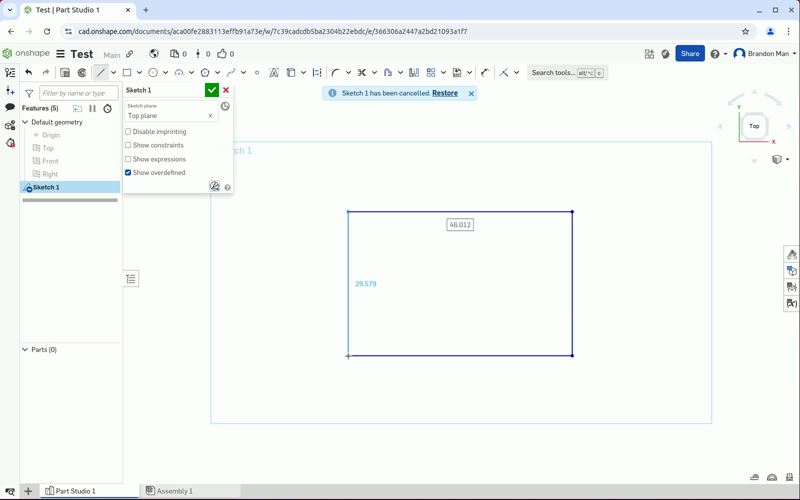
click(348, 355)
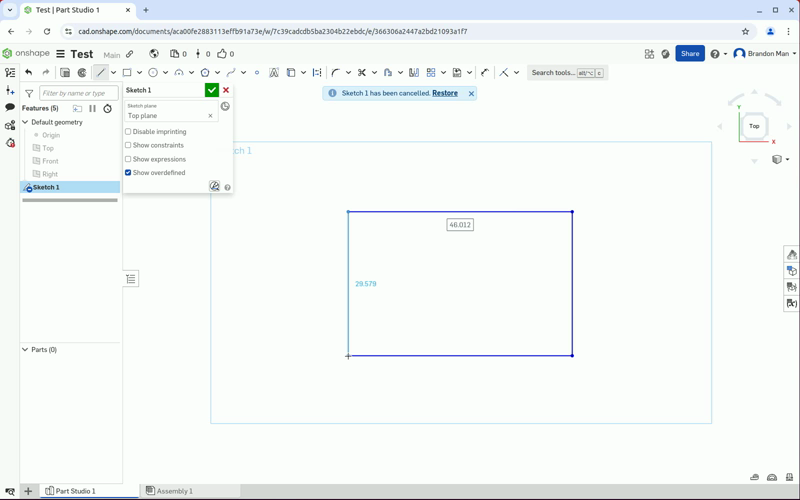
key(esc)
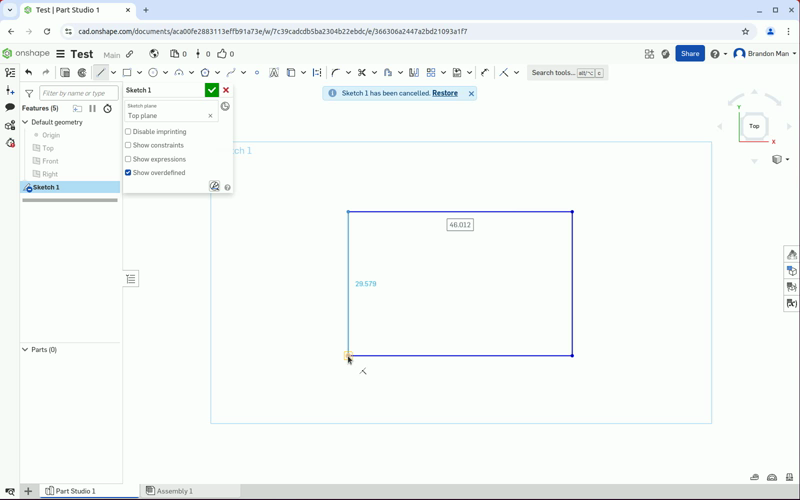
key(l)
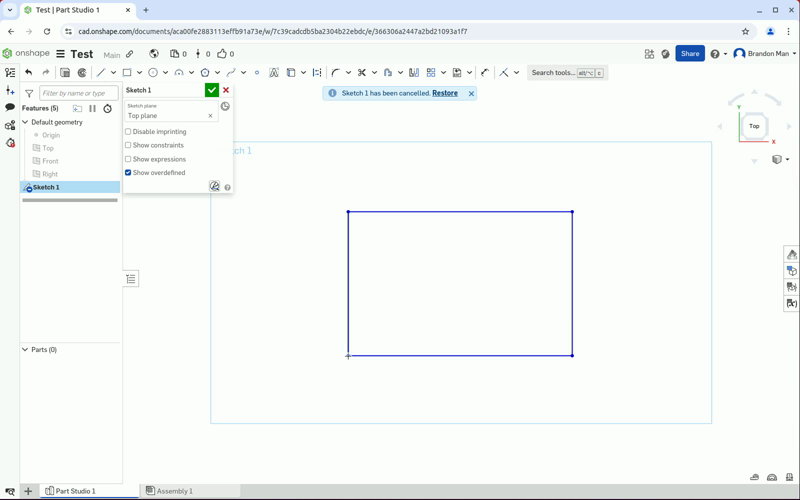
key_down(shift)
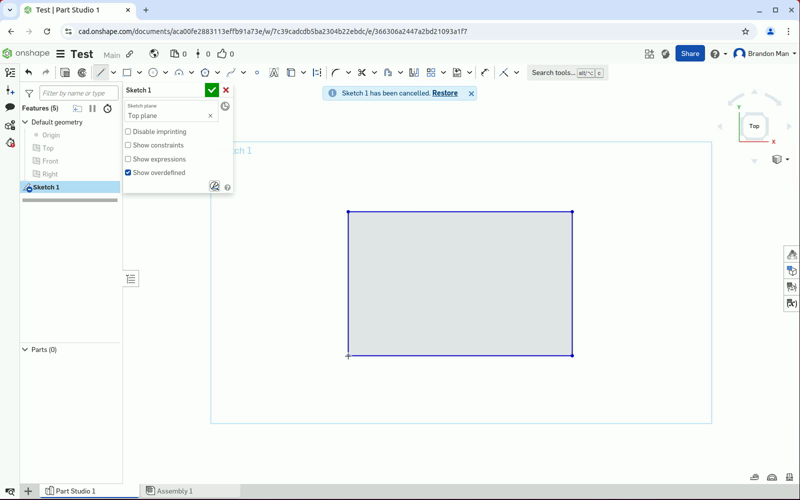
mouse_move(350, 353)
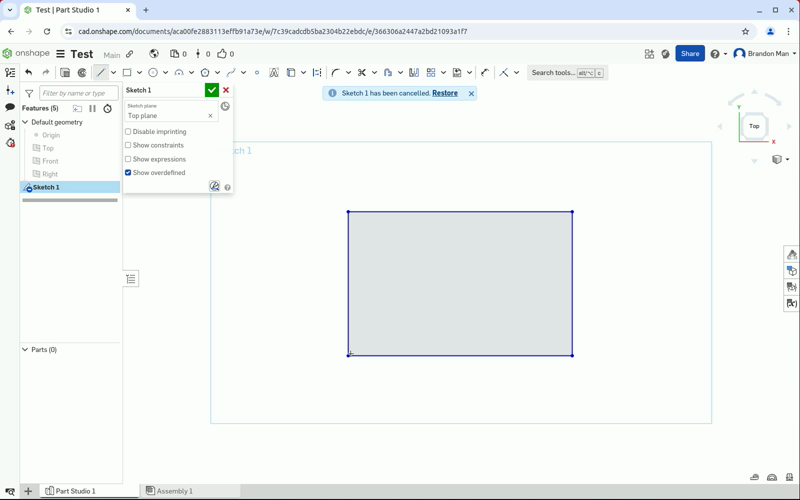
scroll(6)
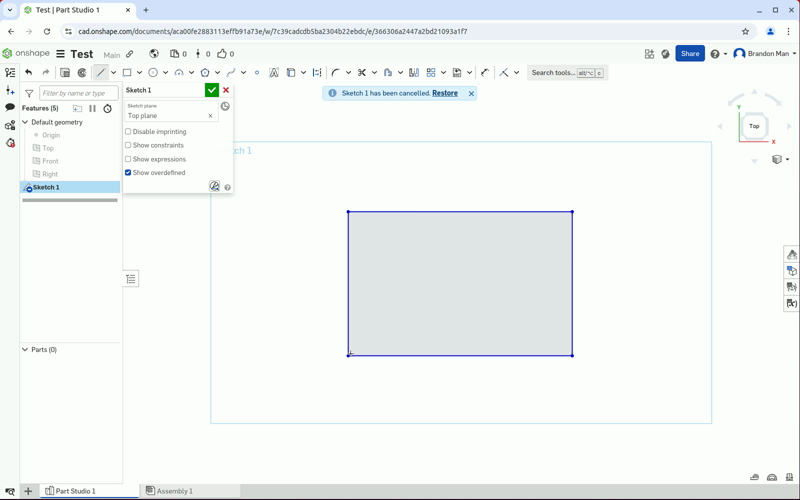
scroll(6)
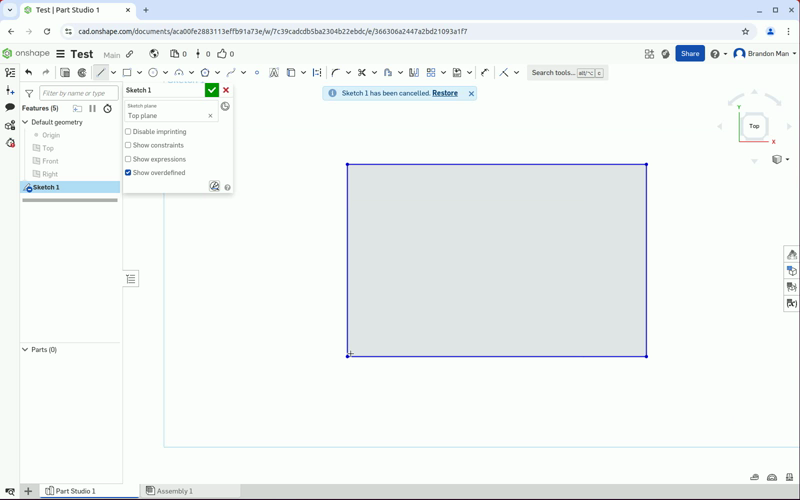
scroll(6)
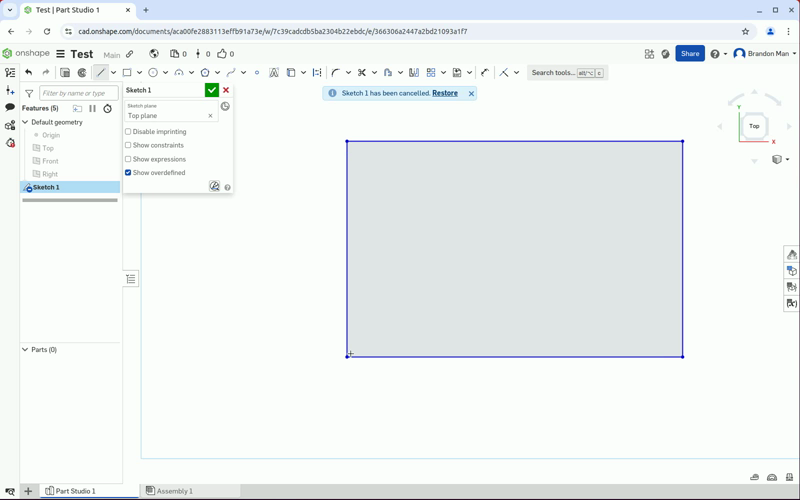
scroll(6)
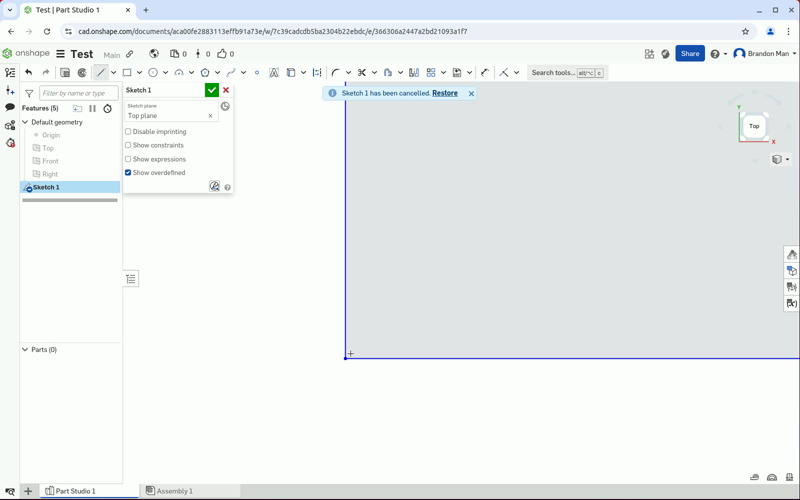
scroll(6)
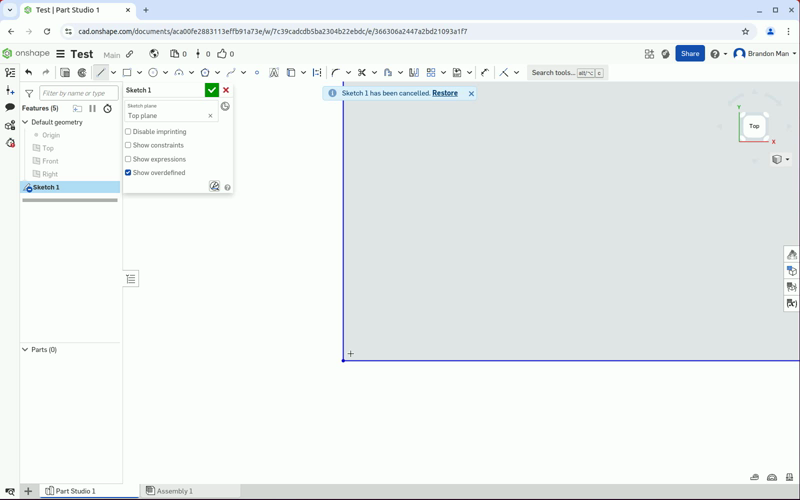
scroll(6)
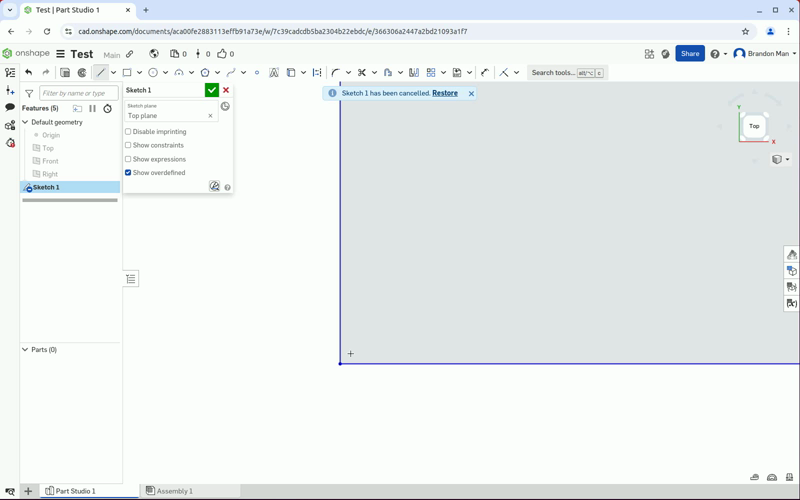
scroll(6)
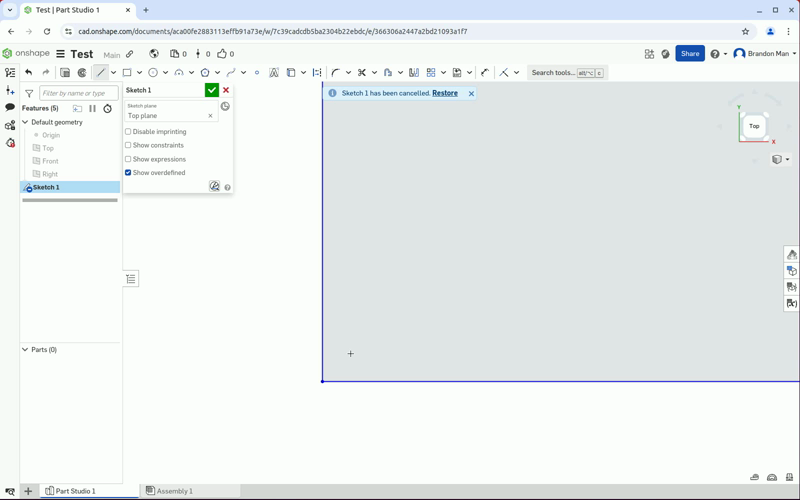
click(350, 353)
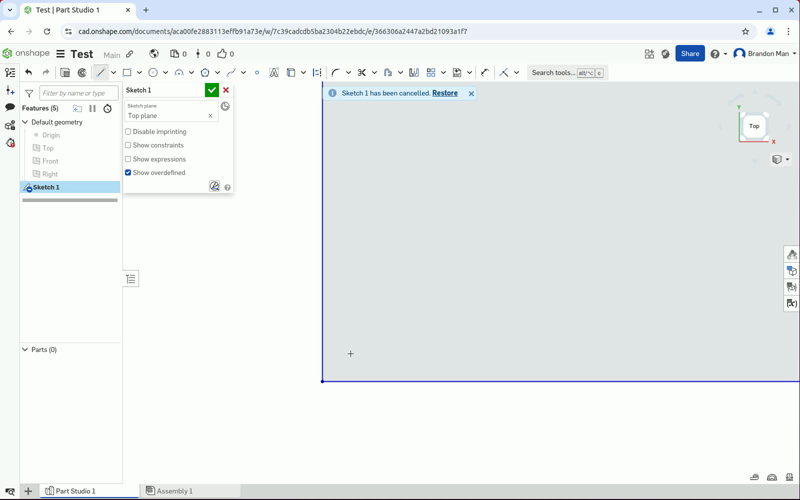
scroll(-6)
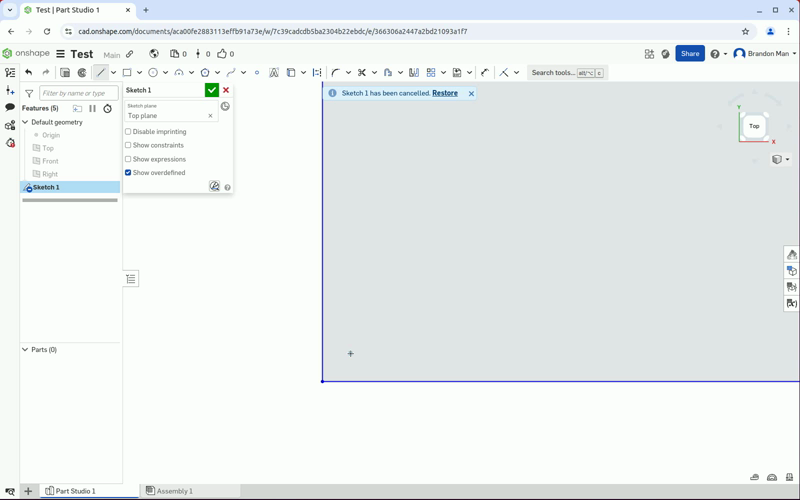
scroll(-6)
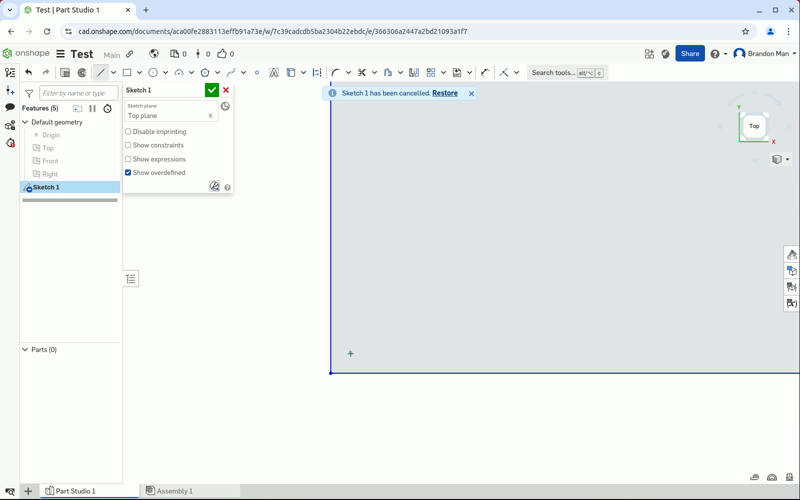
scroll(-6)
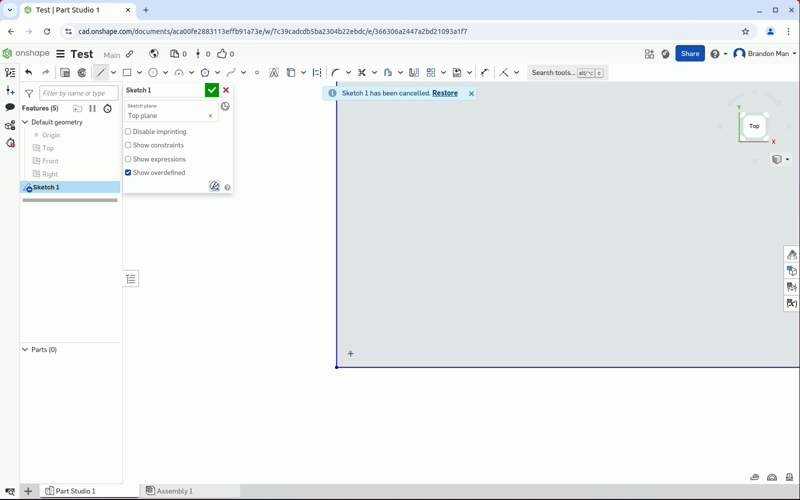
scroll(-6)
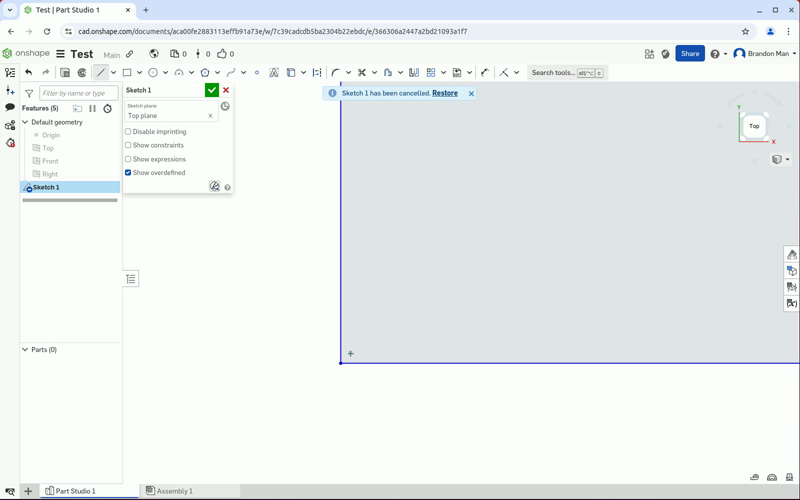
scroll(-6)
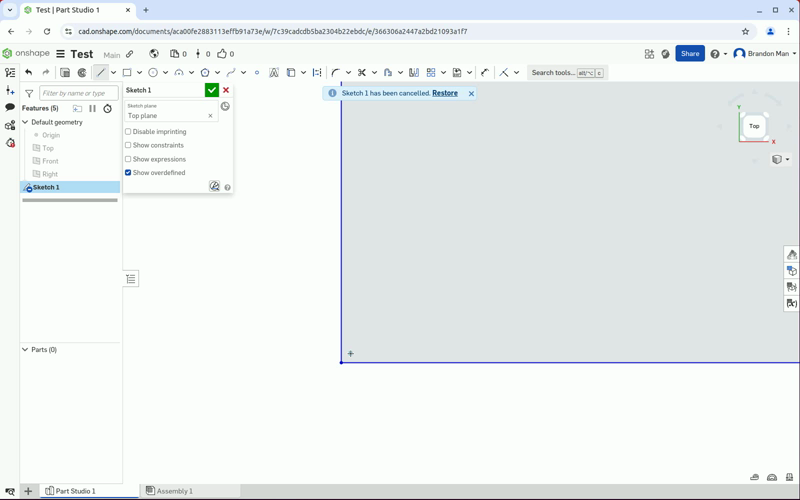
scroll(-6)
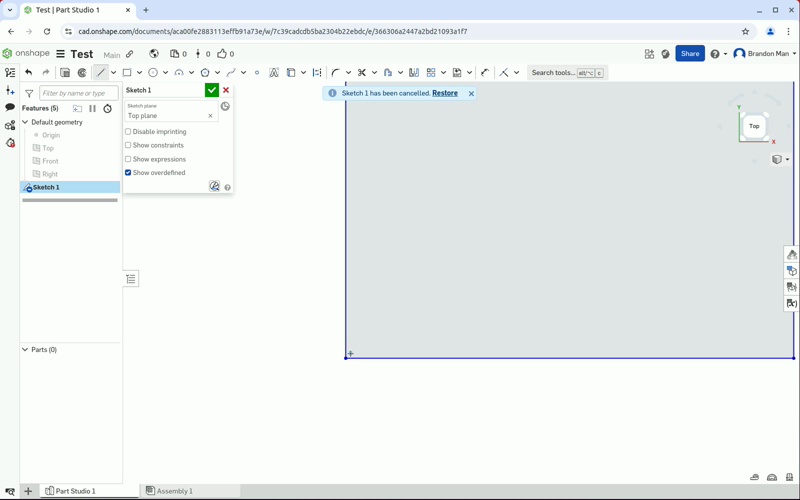
scroll(-6)
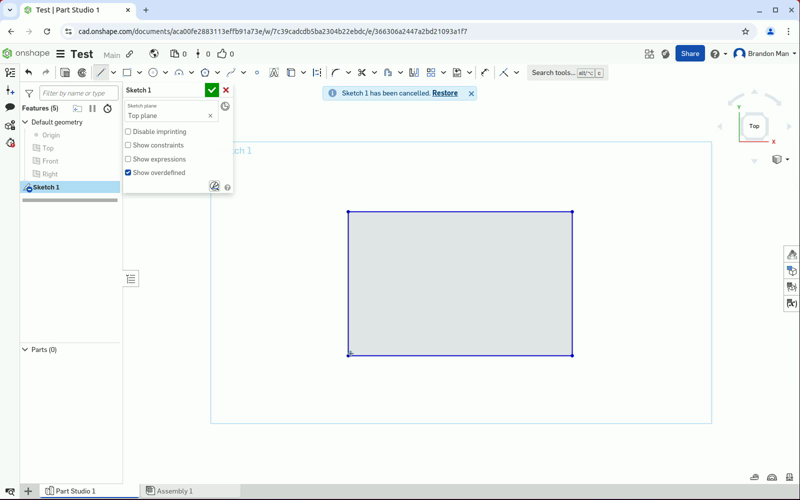
key_up(shift)
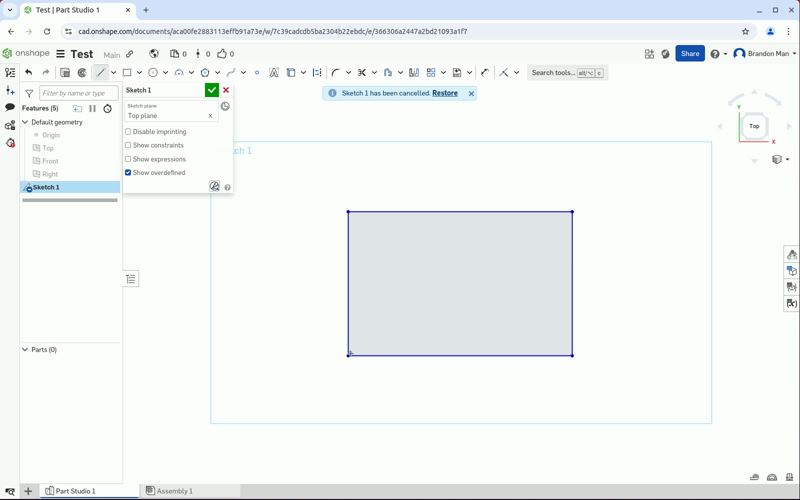
key_down(shift)
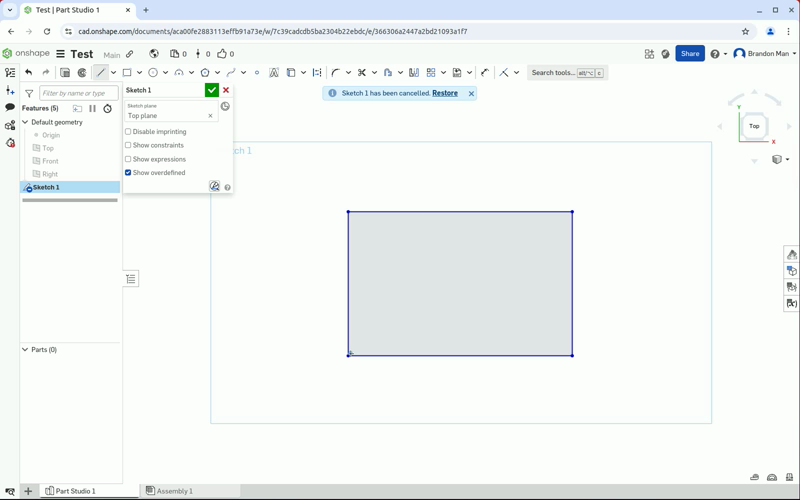
mouse_move(569, 353)
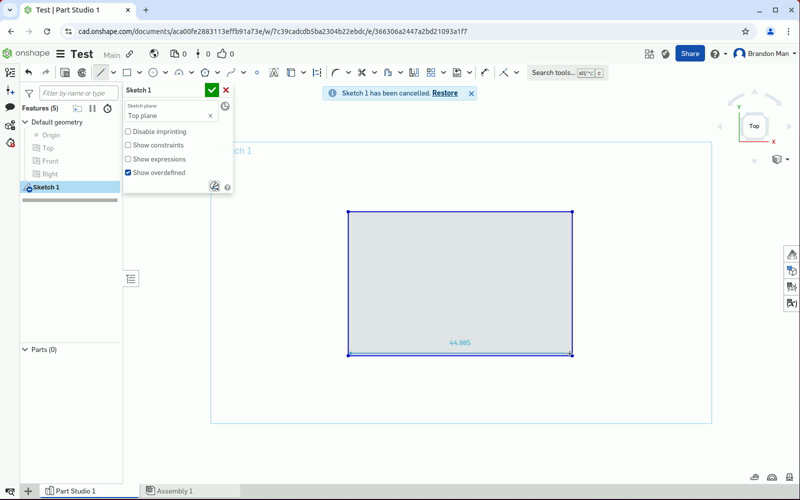
scroll(6)
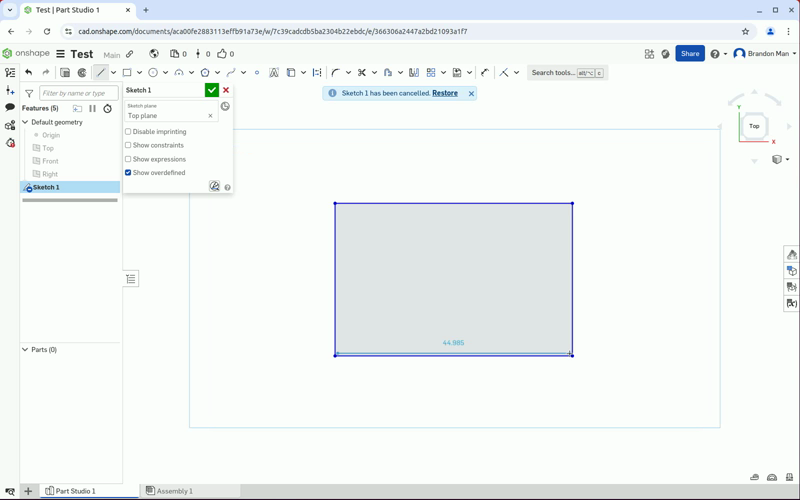
scroll(6)
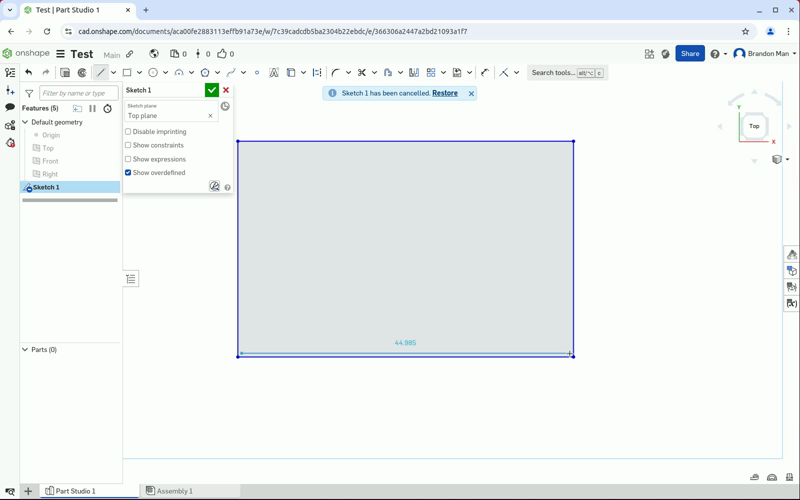
scroll(6)
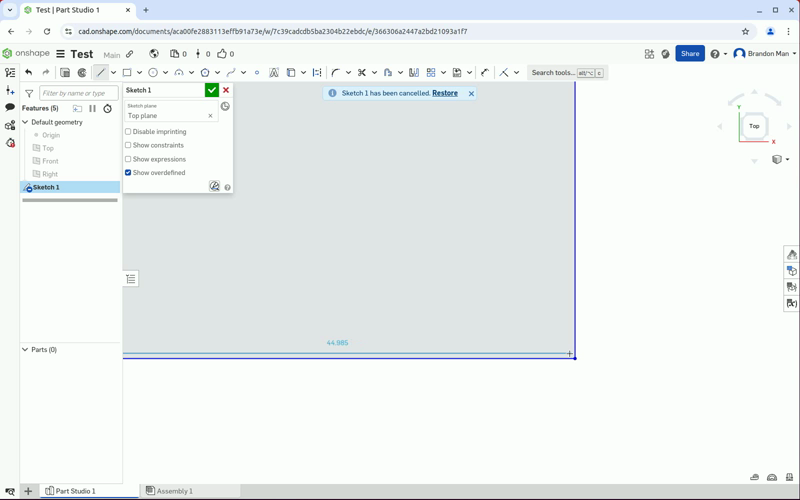
scroll(6)
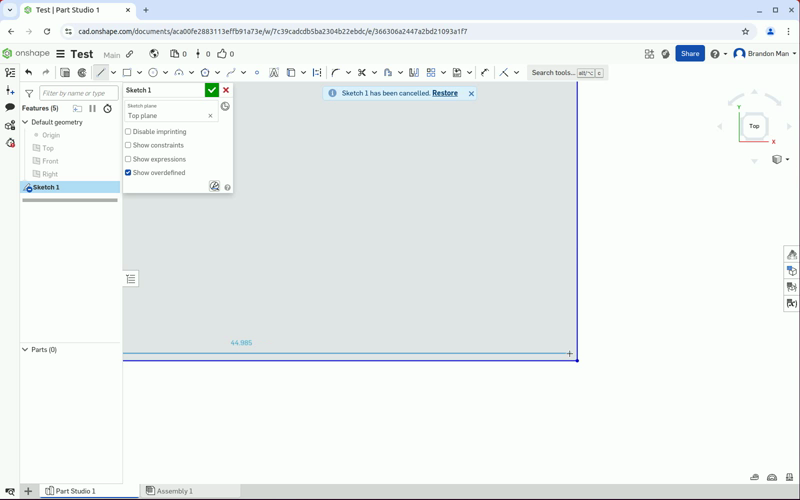
scroll(6)
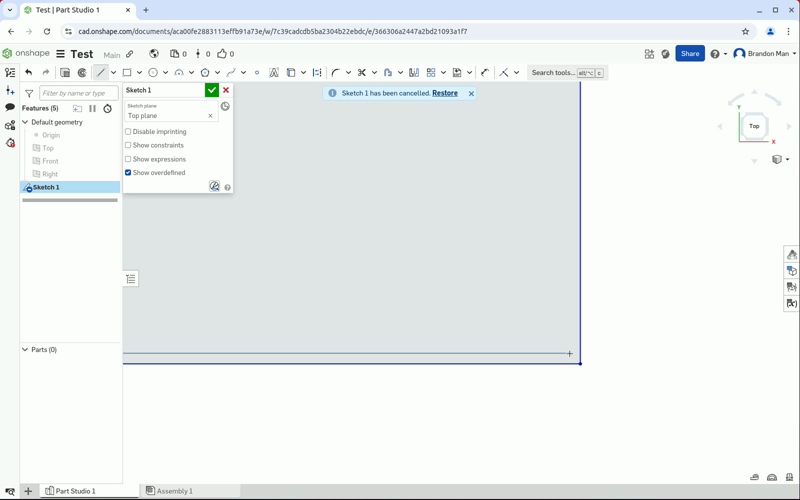
scroll(6)
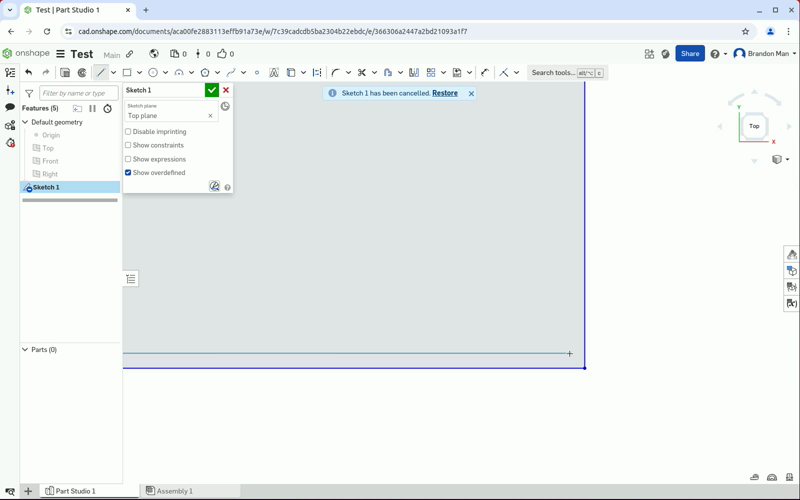
scroll(6)
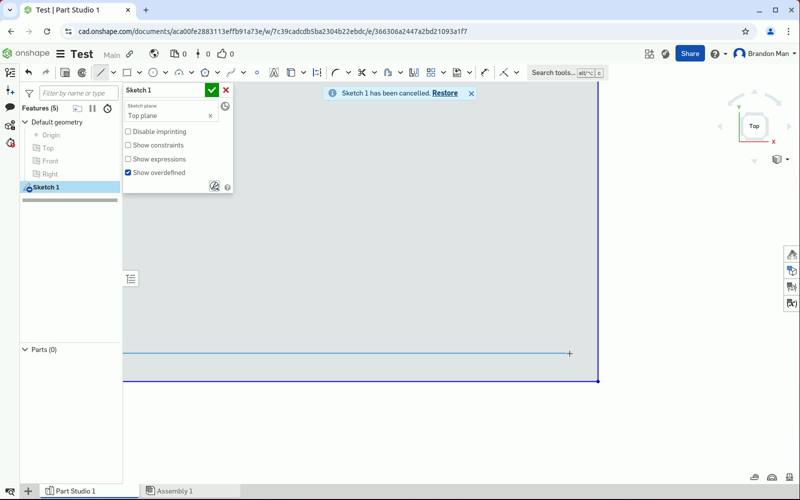
click(569, 353)
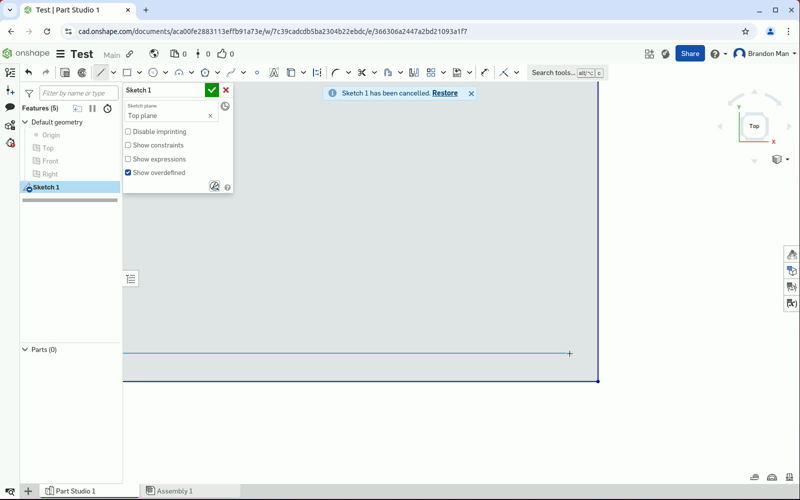
scroll(-6)
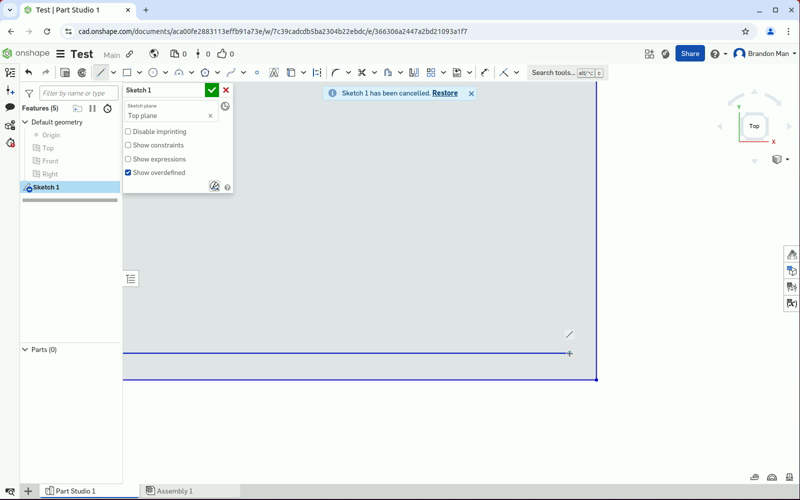
scroll(-6)
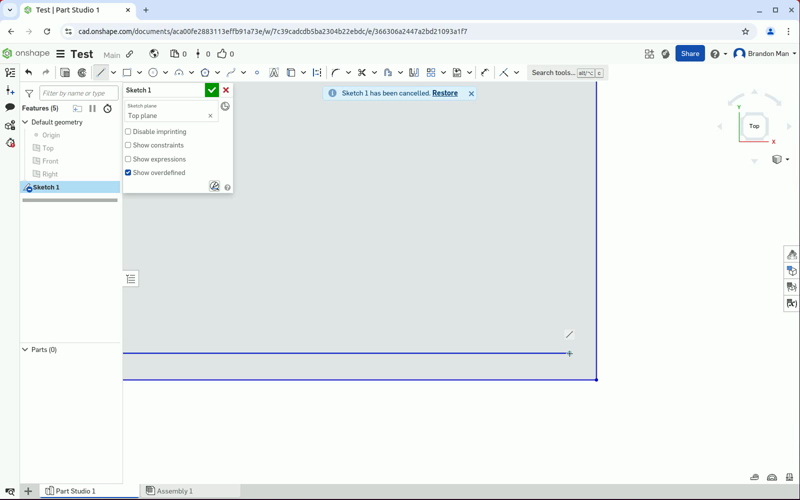
scroll(-6)
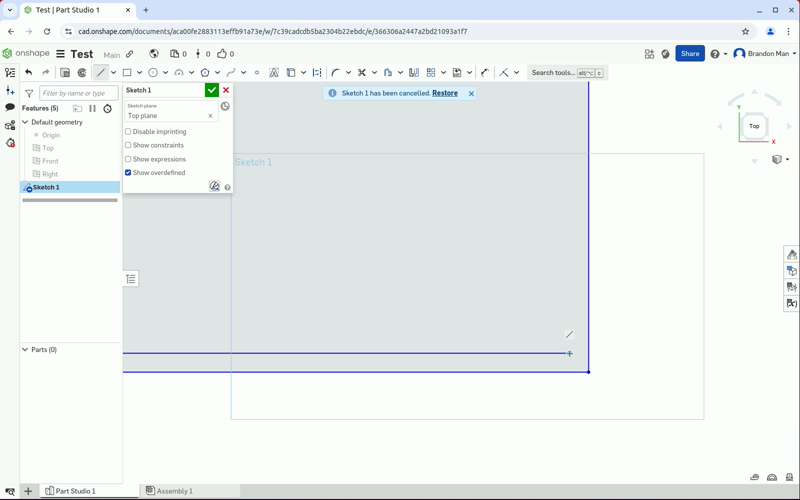
scroll(-6)
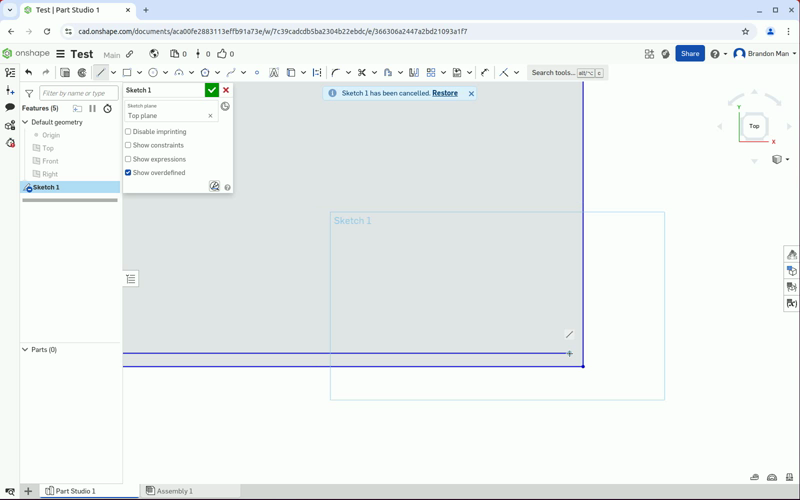
scroll(-6)
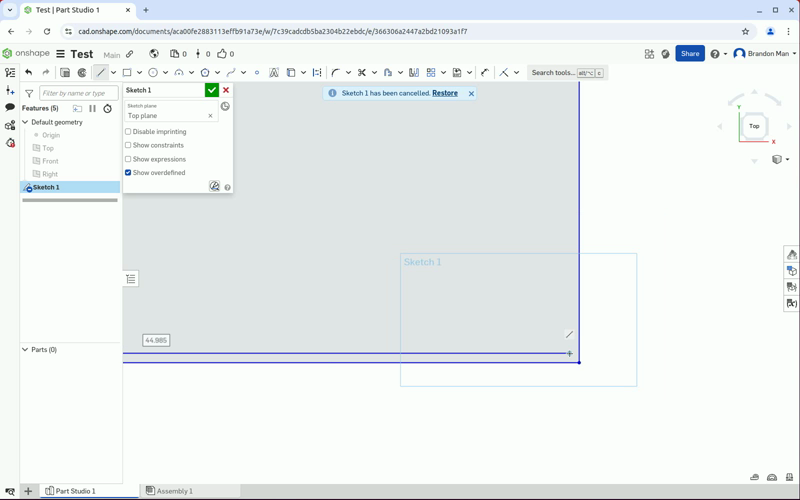
scroll(-6)
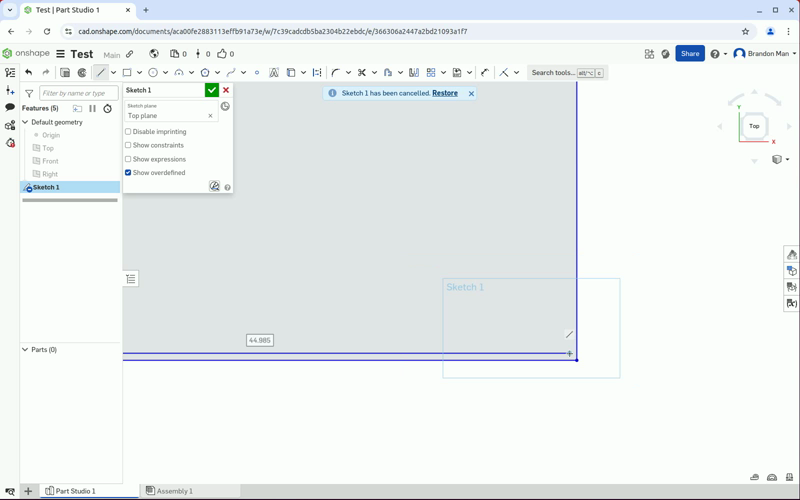
scroll(-6)
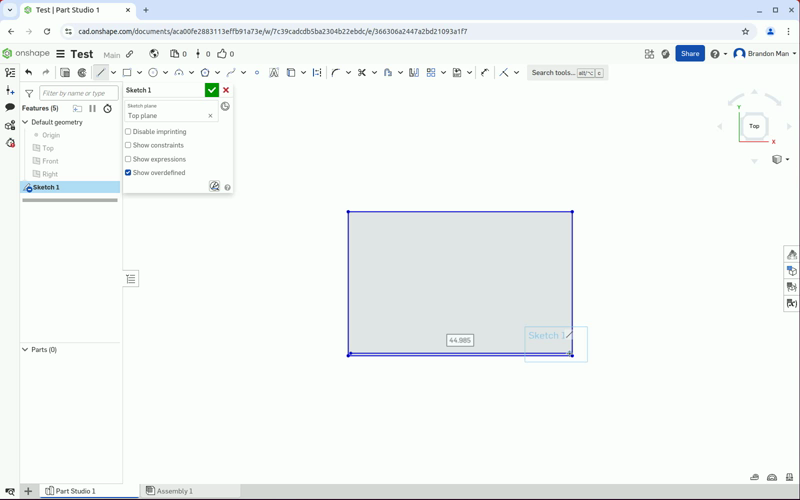
key_up(shift)
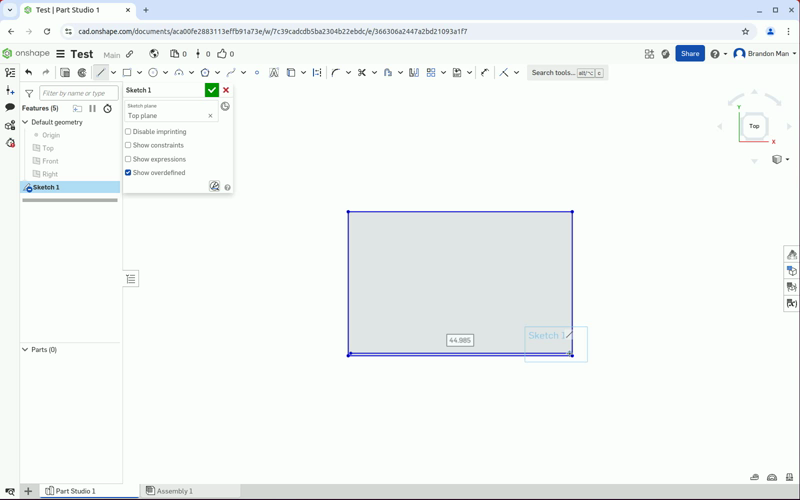
key_down(shift)
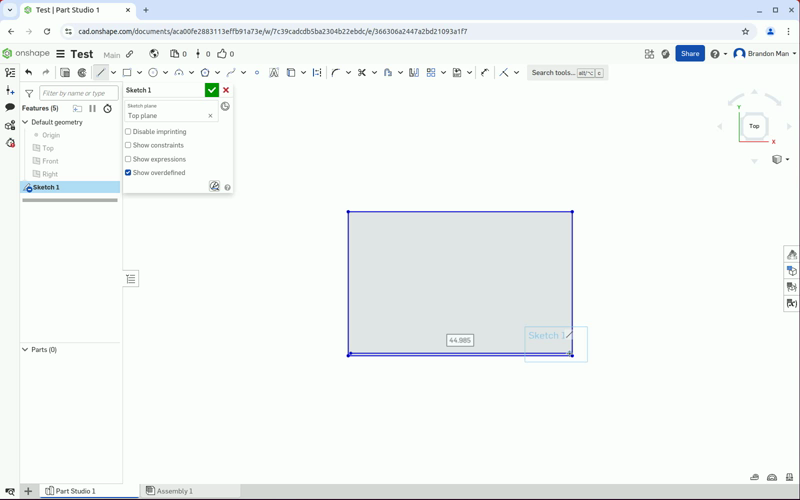
mouse_move(569, 214)
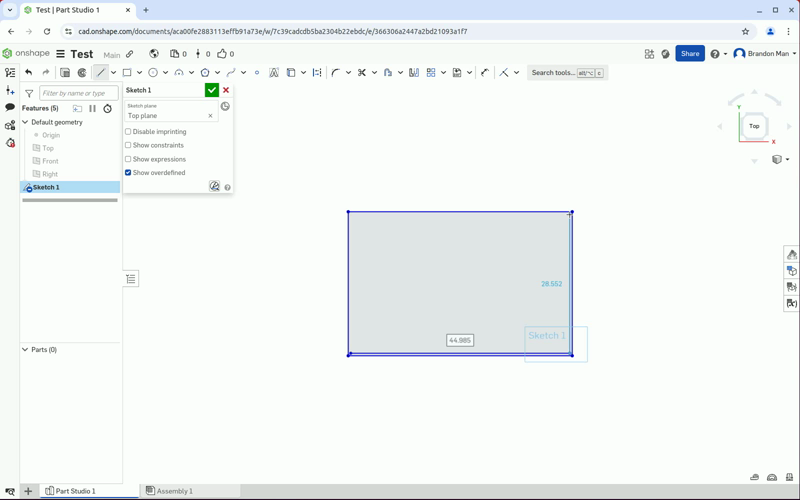
scroll(6)
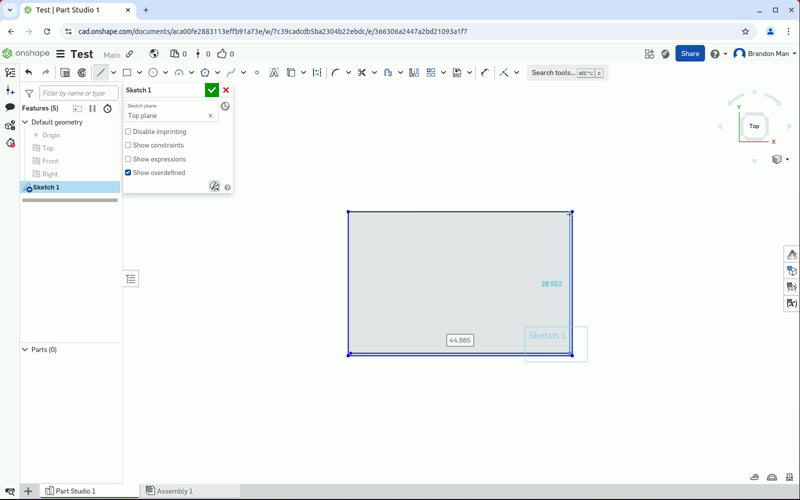
scroll(6)
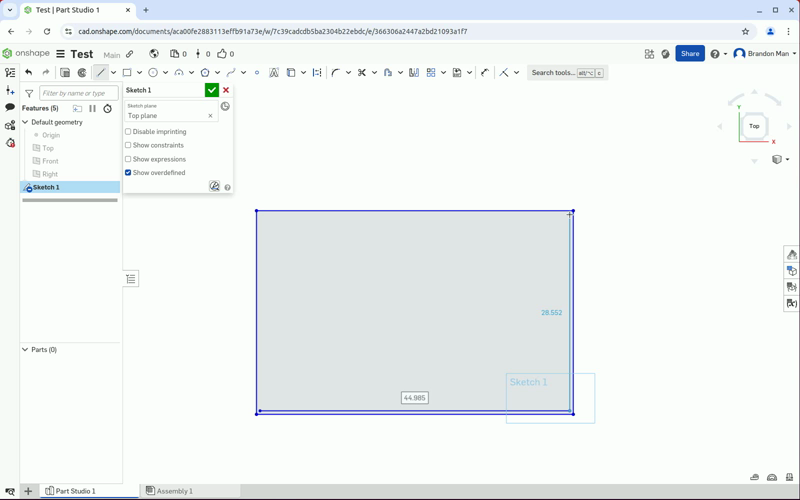
scroll(6)
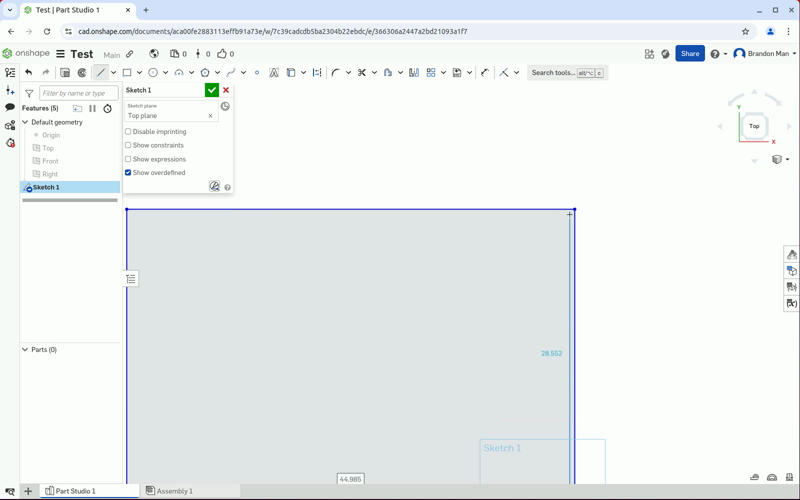
scroll(6)
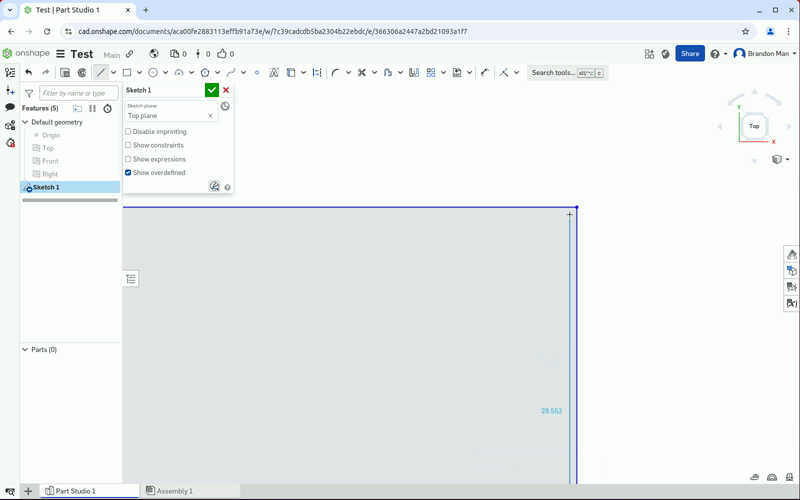
scroll(6)
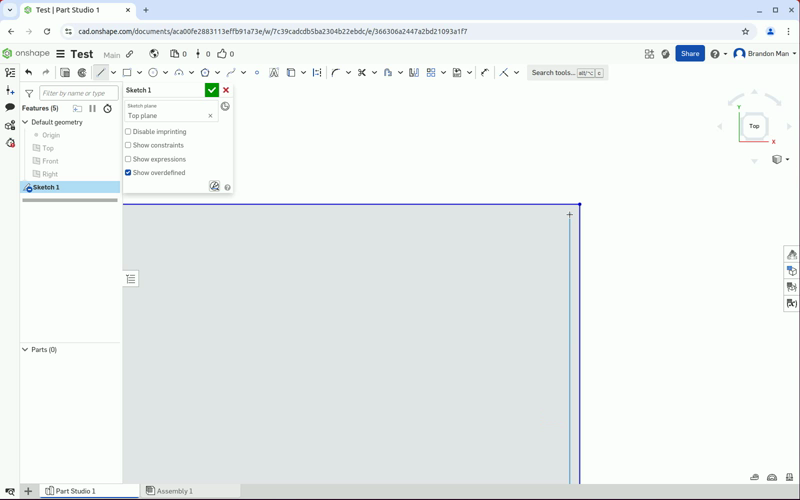
scroll(6)
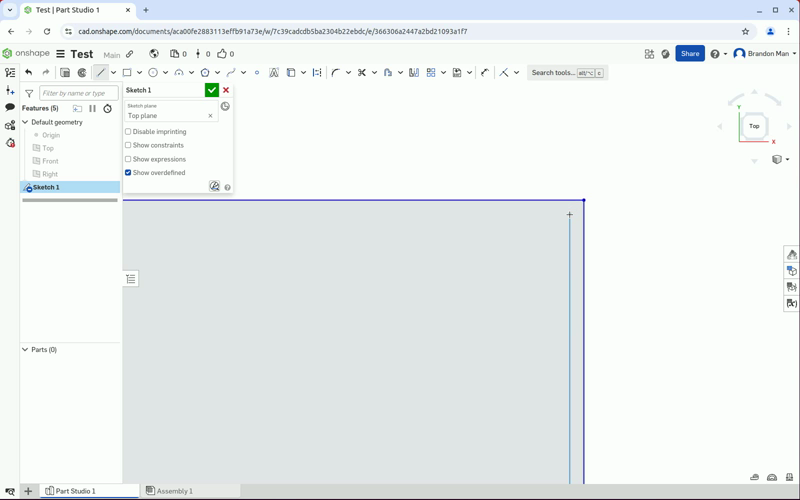
scroll(6)
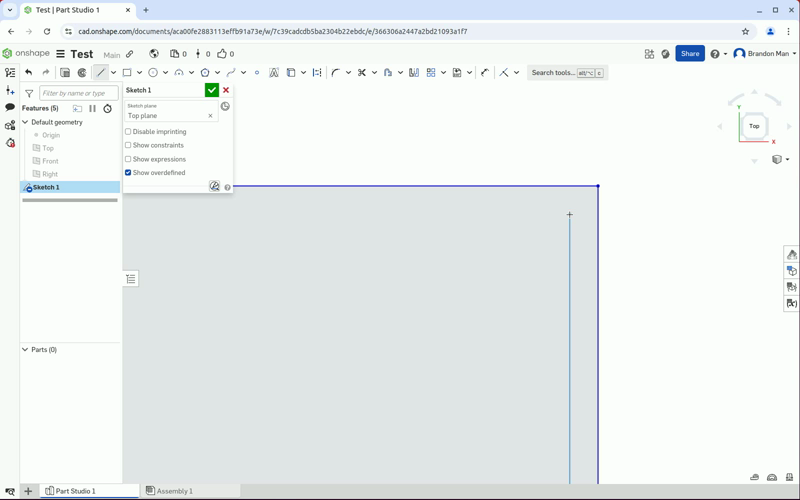
click(569, 214)
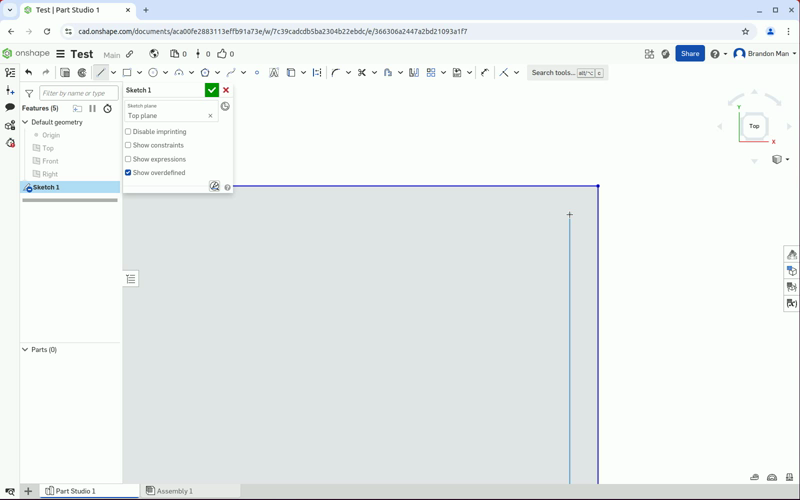
scroll(-6)
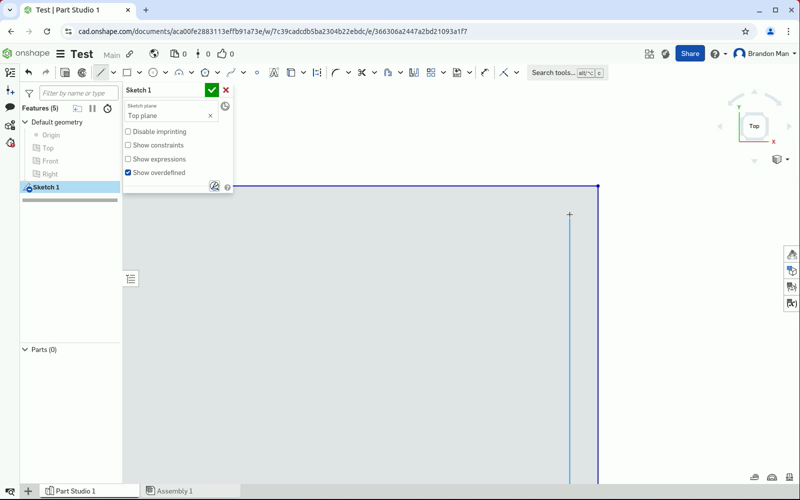
scroll(-6)
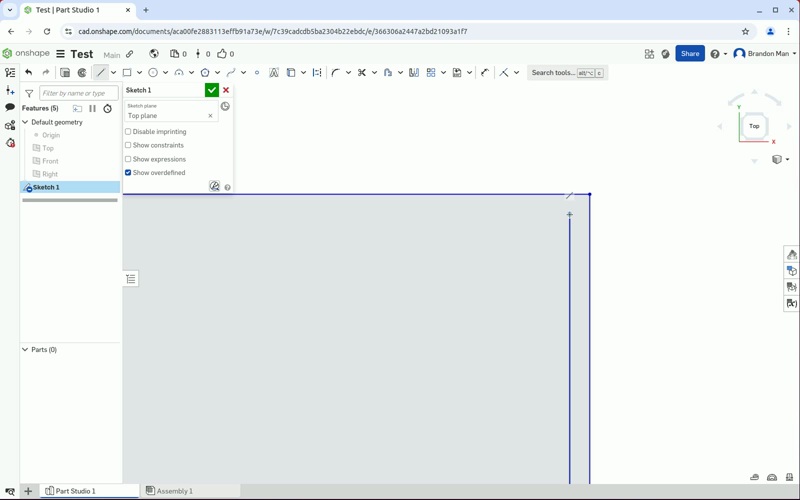
scroll(-6)
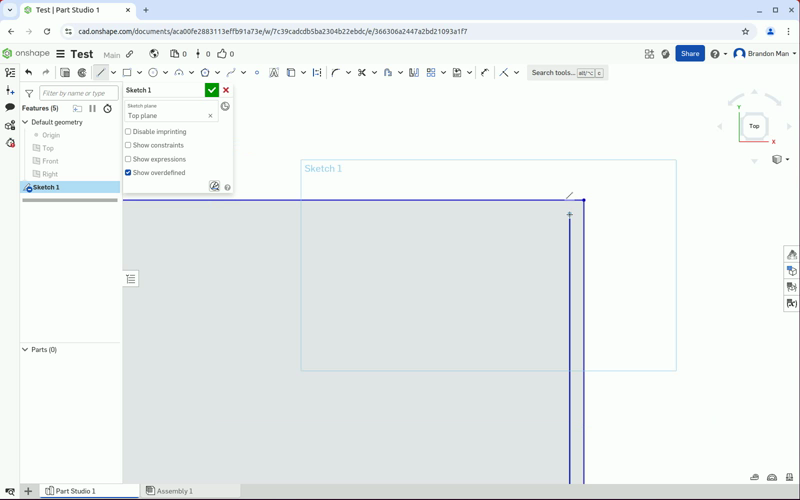
scroll(-6)
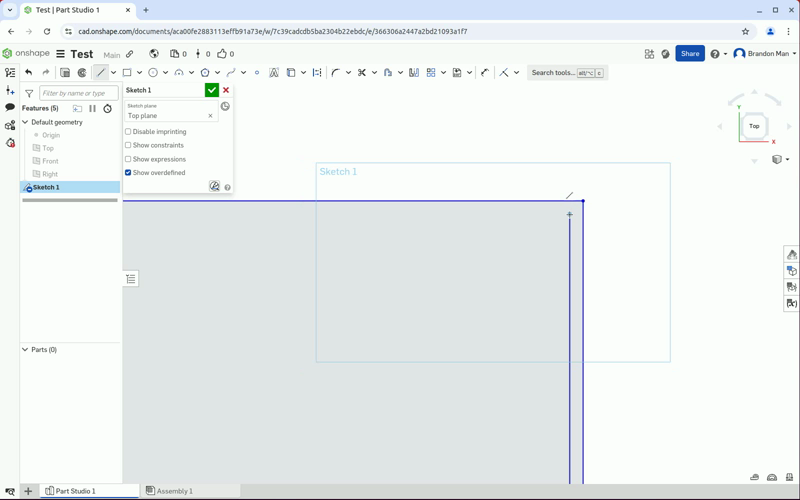
scroll(-6)
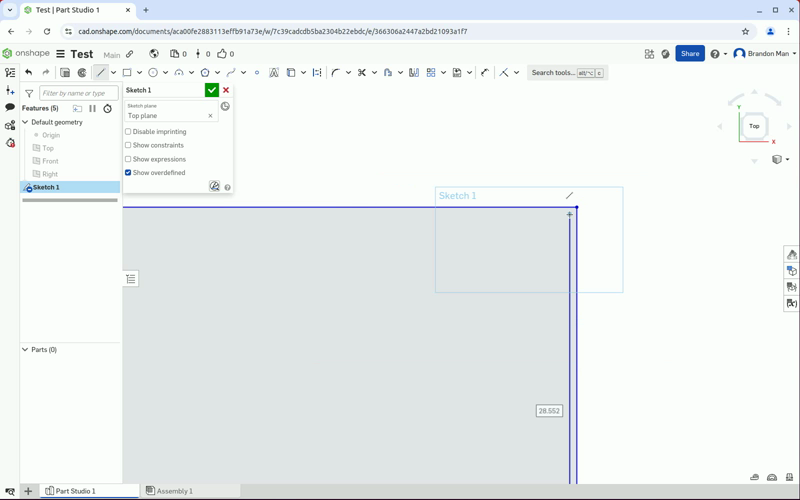
scroll(-6)
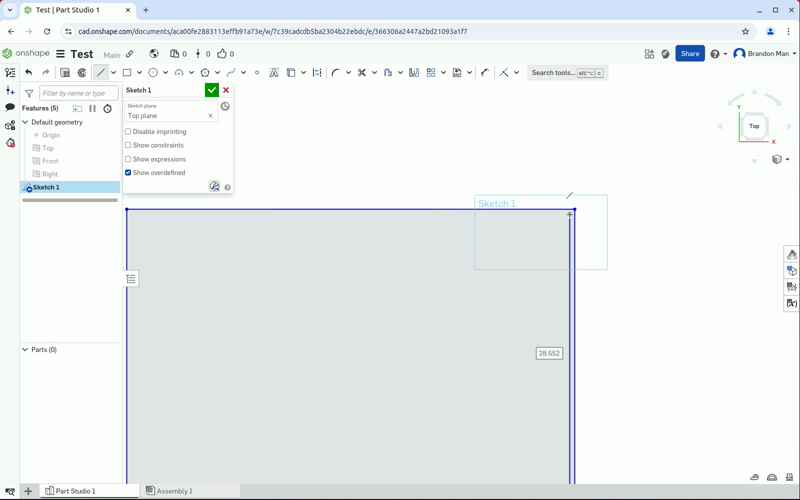
scroll(-6)
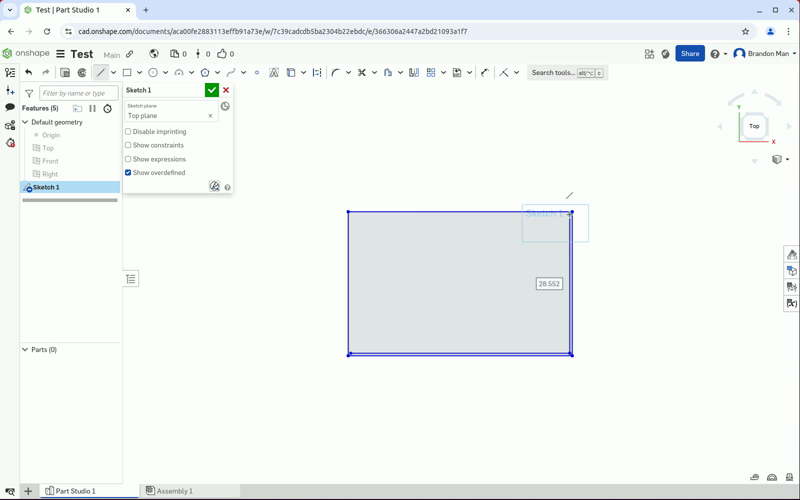
key_up(shift)
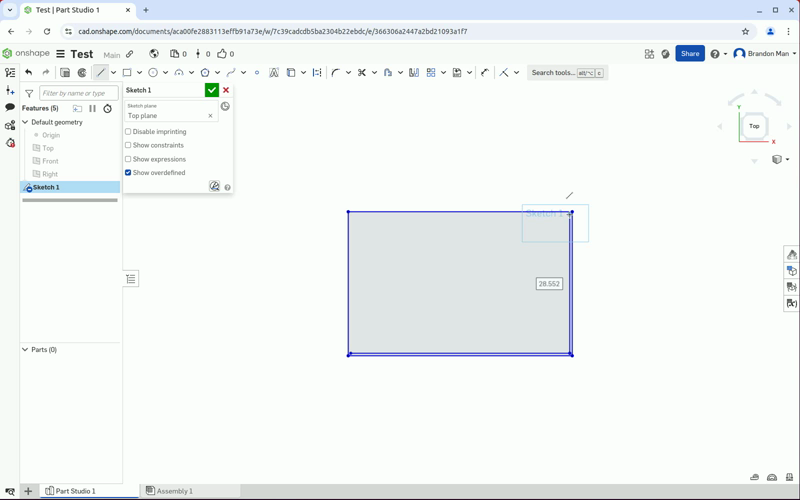
key_down(shift)
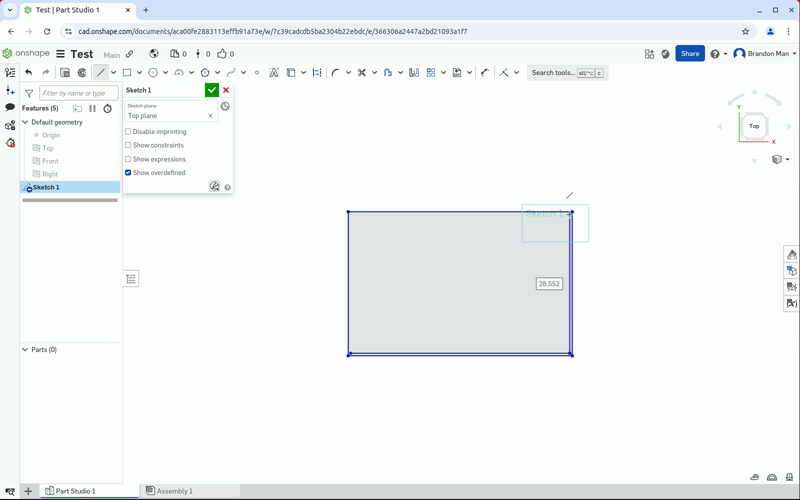
mouse_move(350, 214)
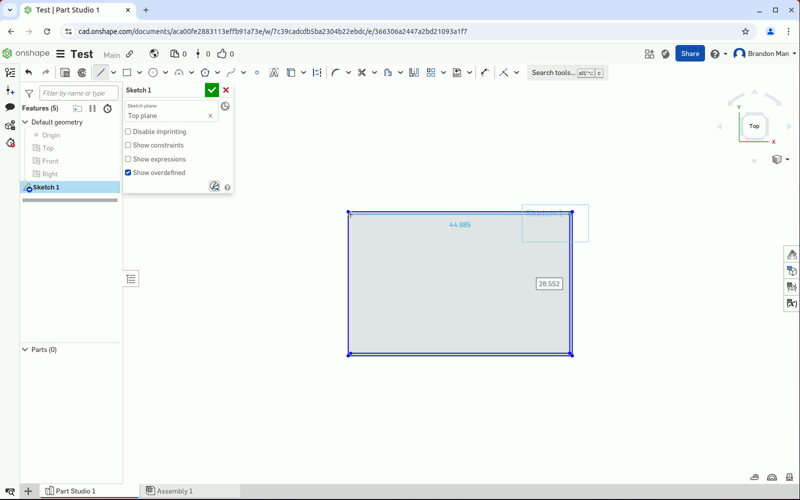
scroll(6)
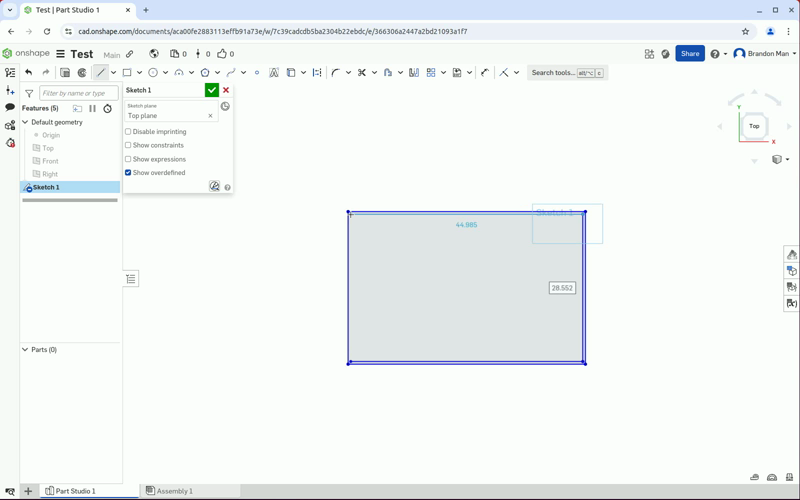
scroll(6)
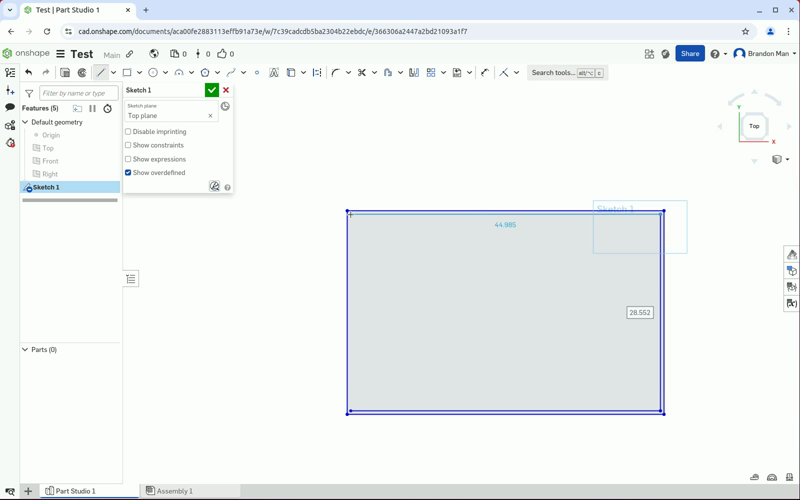
scroll(6)
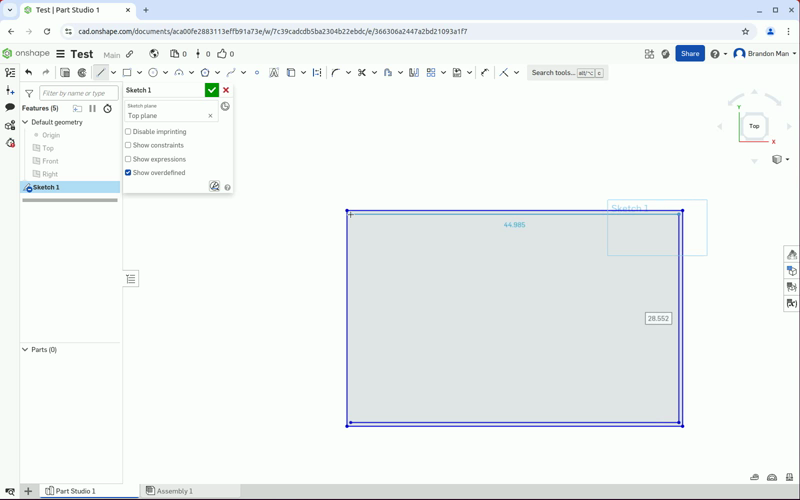
scroll(6)
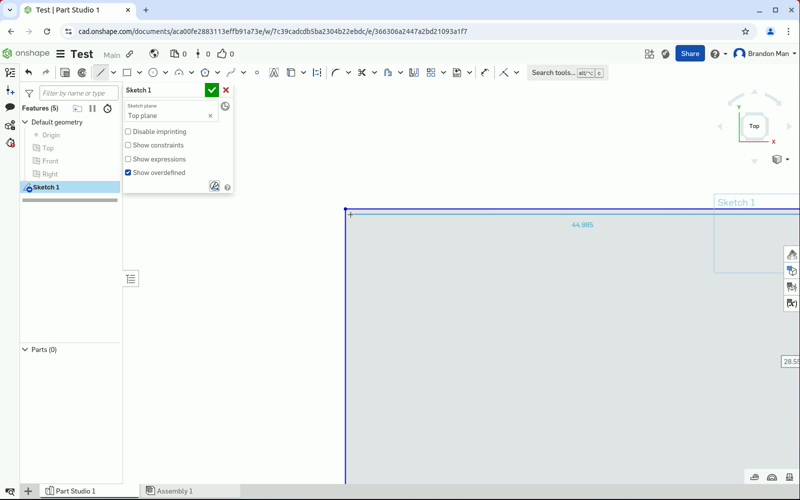
scroll(6)
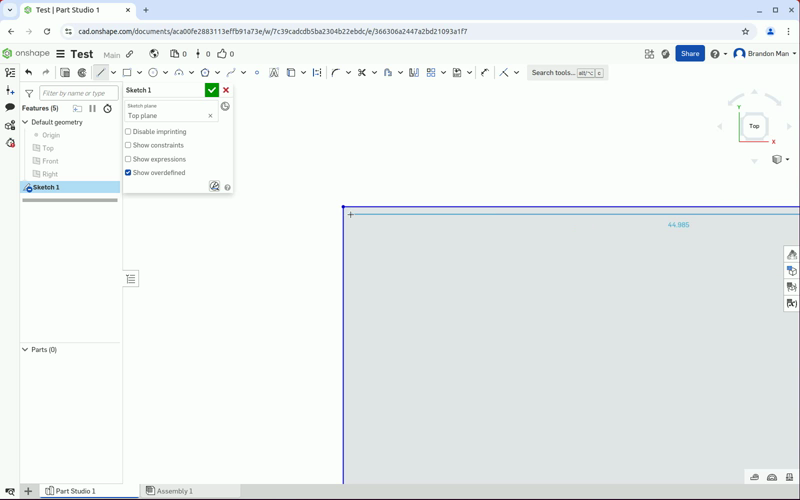
scroll(6)
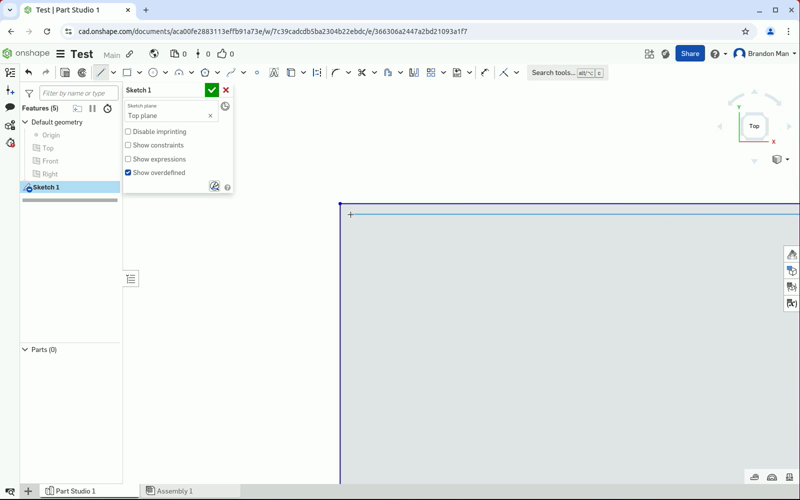
scroll(6)
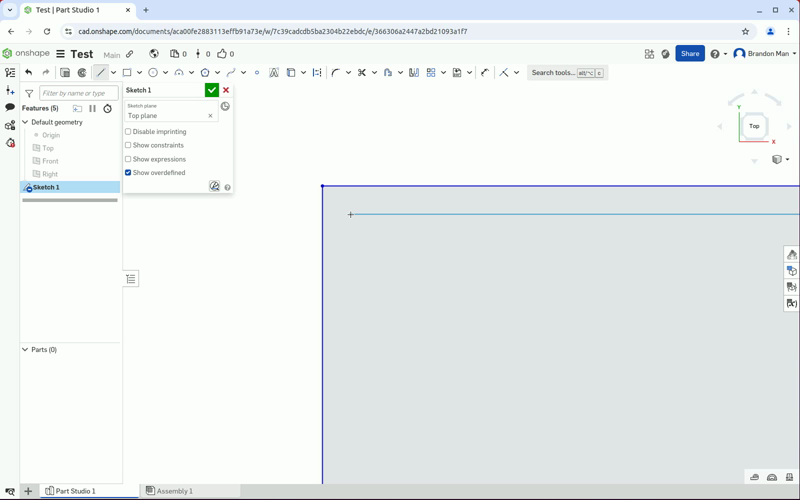
click(350, 214)
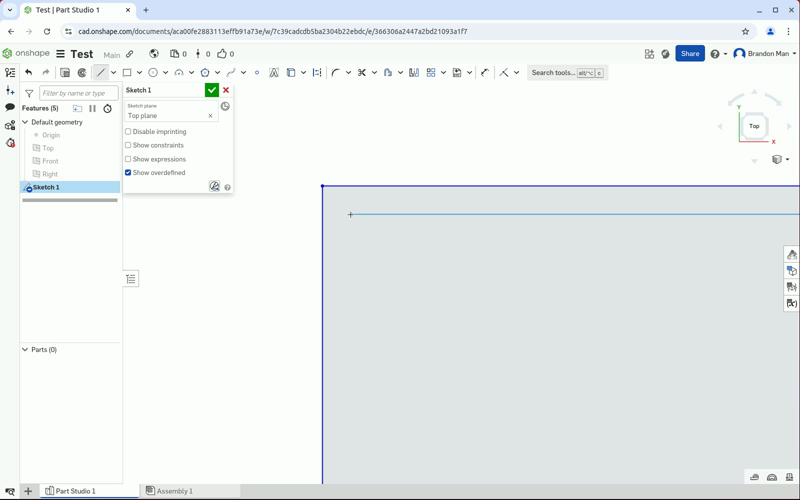
scroll(-6)
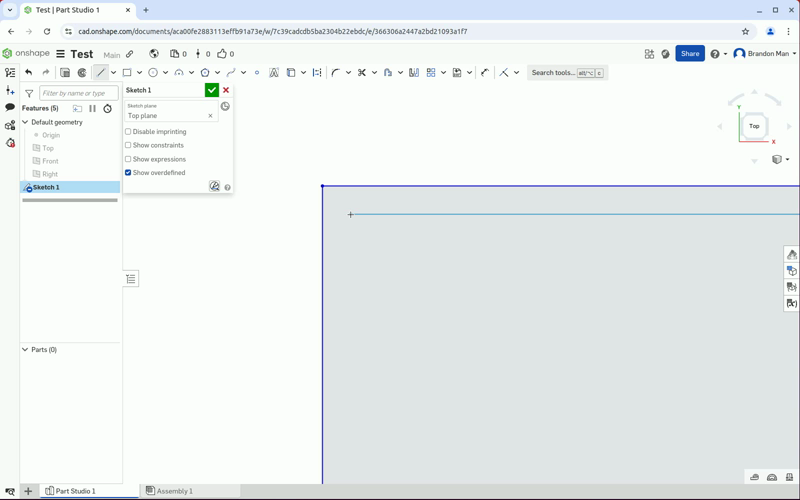
scroll(-6)
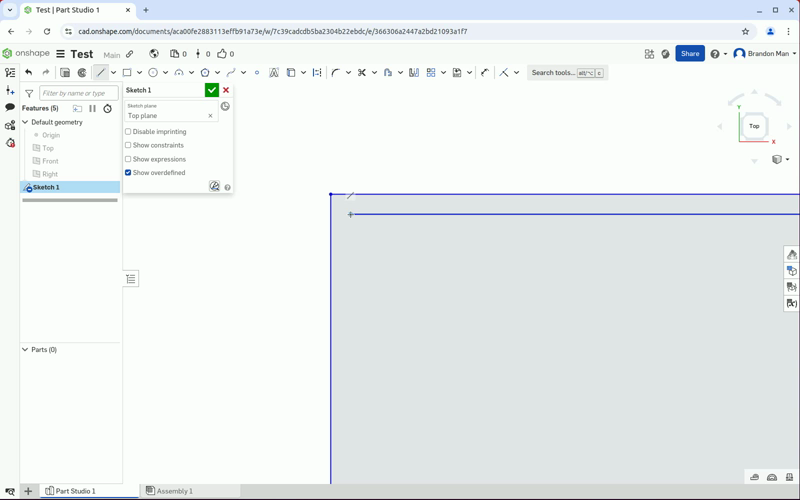
scroll(-6)
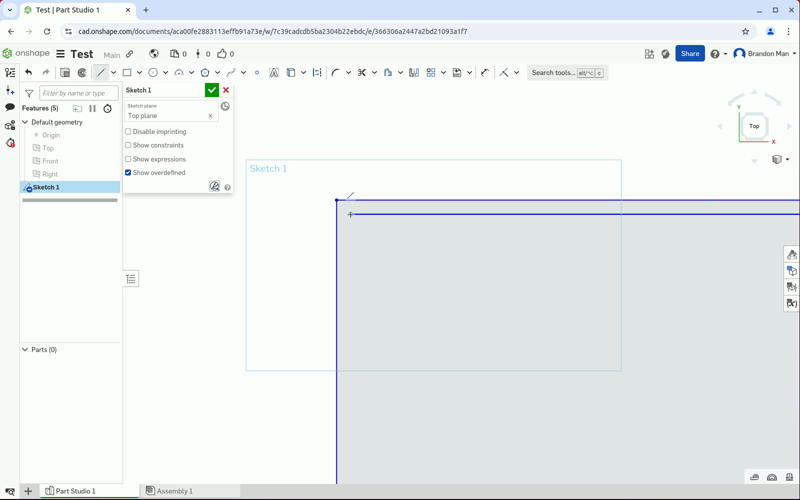
scroll(-6)
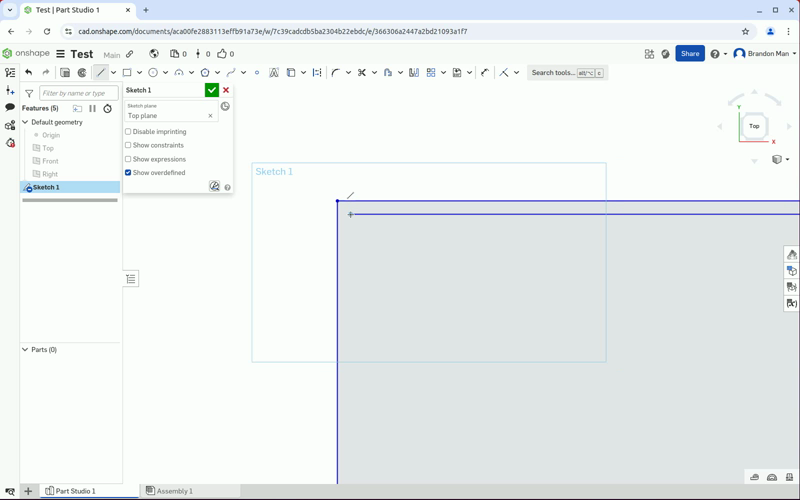
scroll(-6)
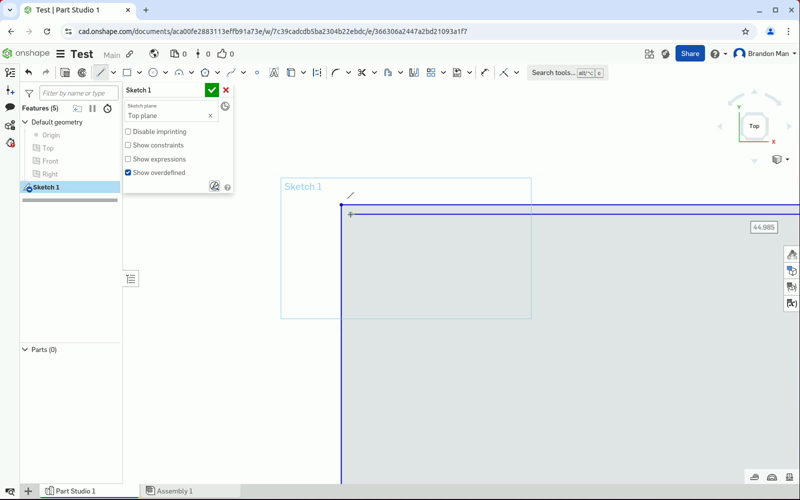
scroll(-6)
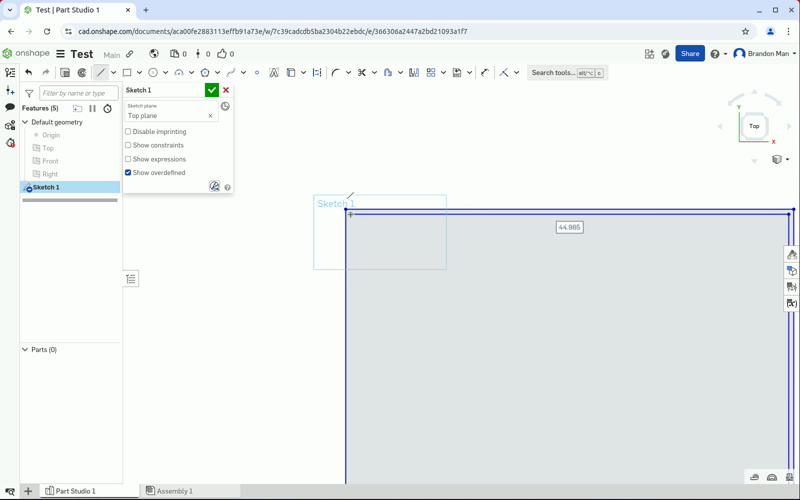
scroll(-6)
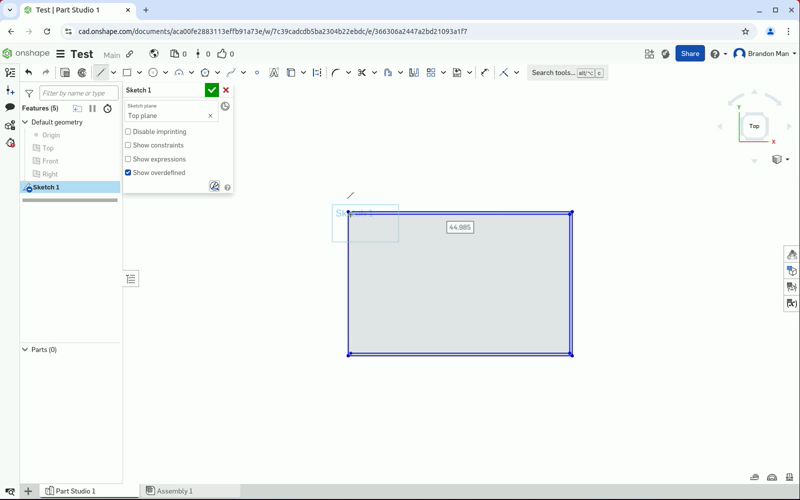
key_up(shift)
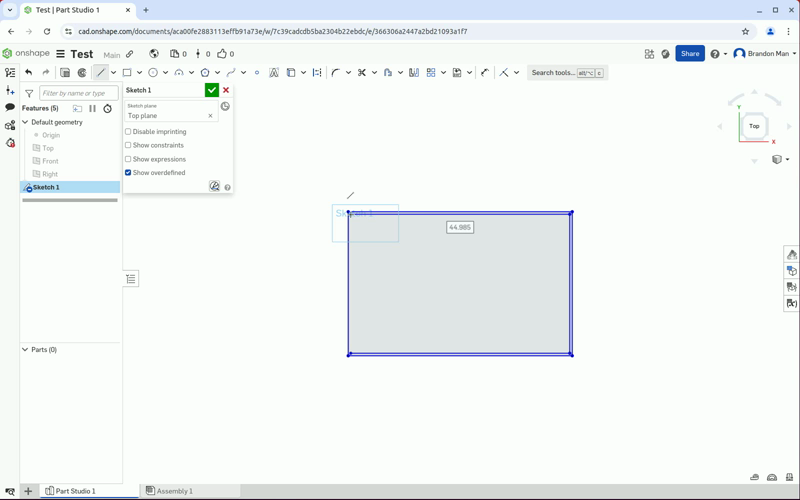
key_down(shift)
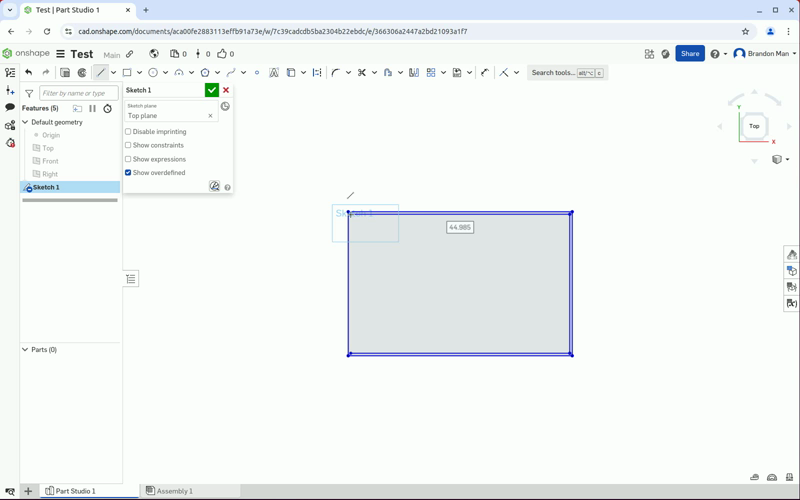
mouse_move(350, 353)
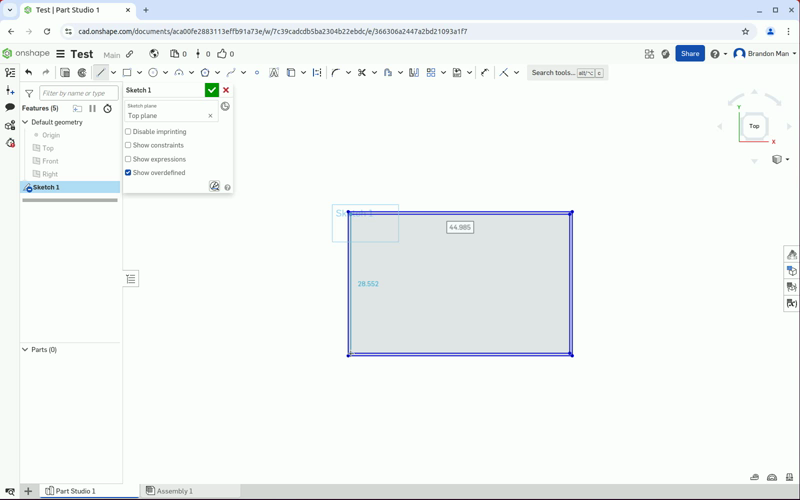
scroll(6)
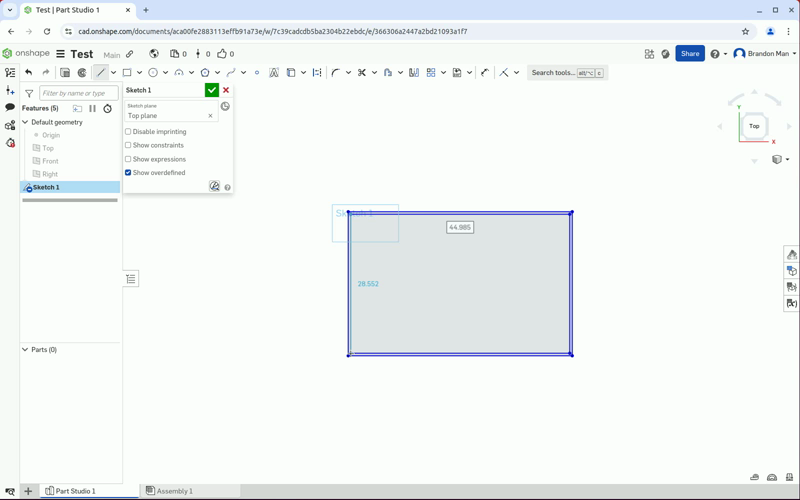
scroll(6)
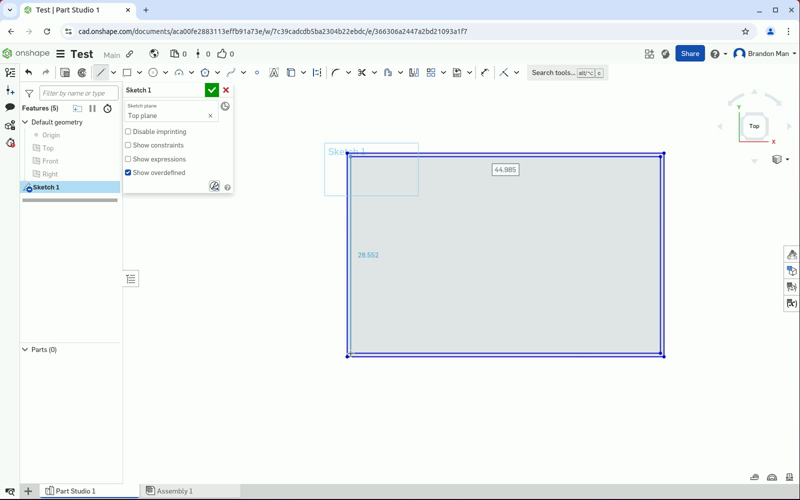
scroll(6)
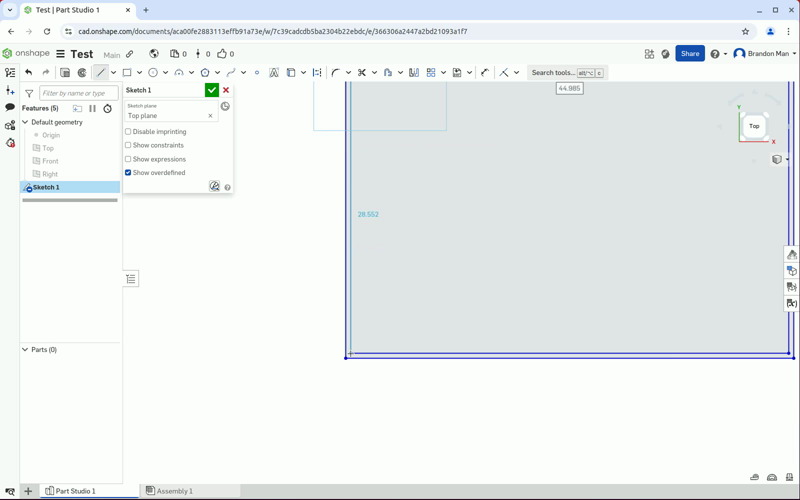
scroll(6)
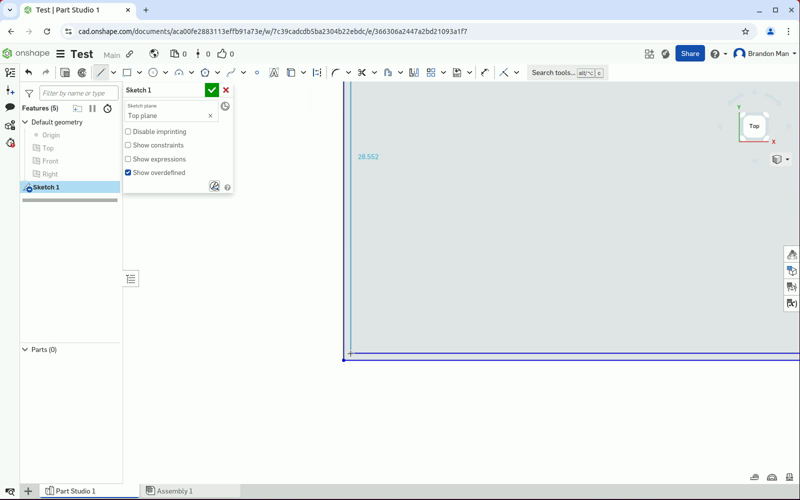
scroll(6)
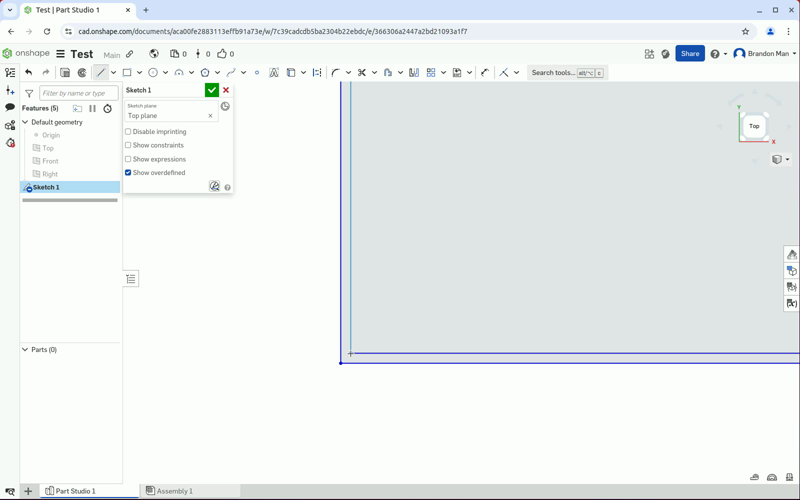
scroll(6)
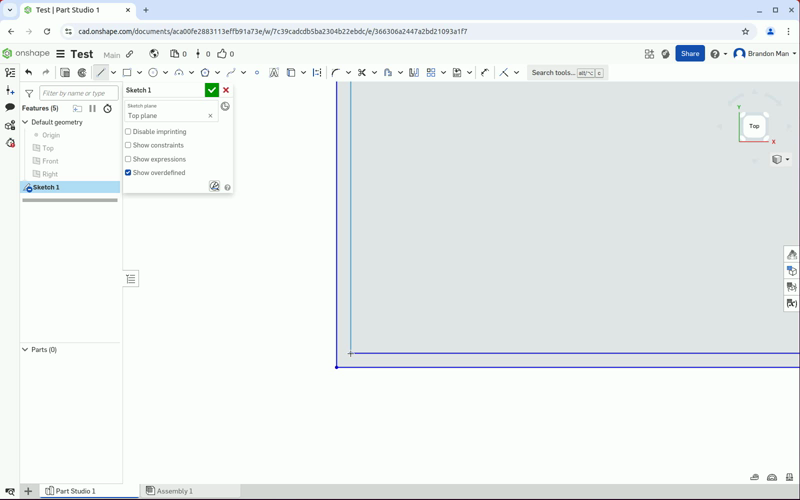
scroll(6)
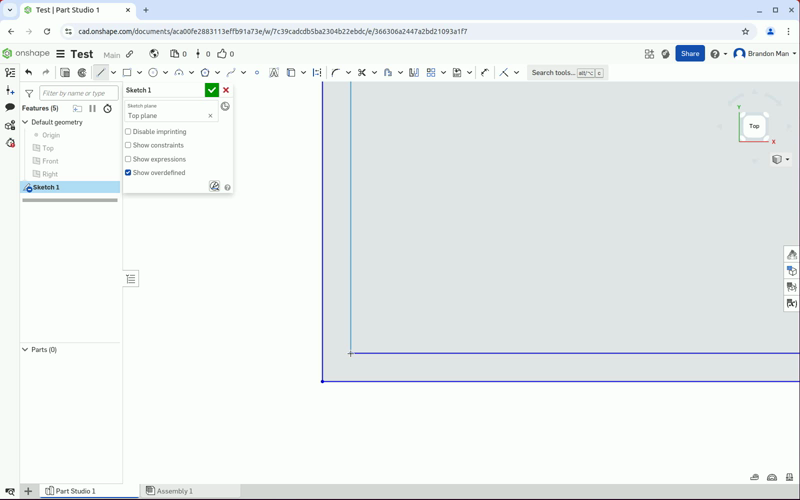
key_up(shift)
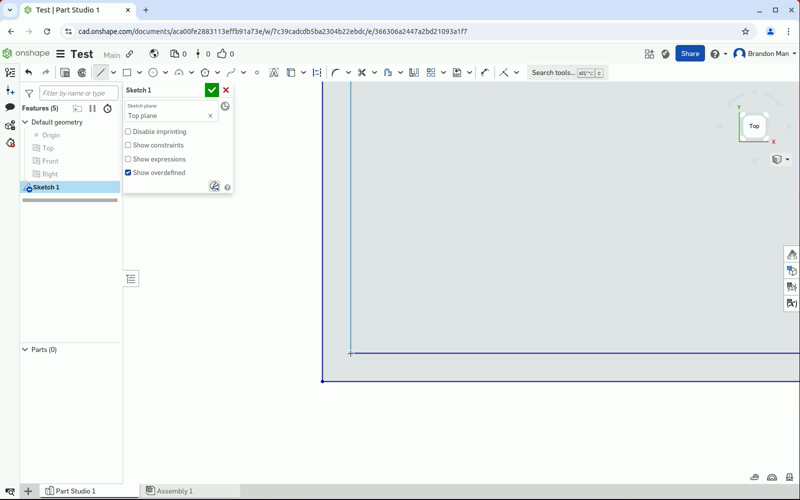
click(350, 353)
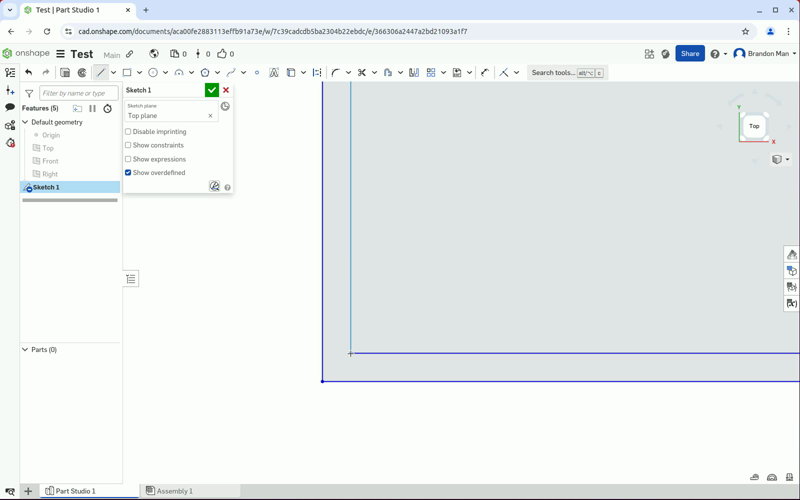
scroll(-6)
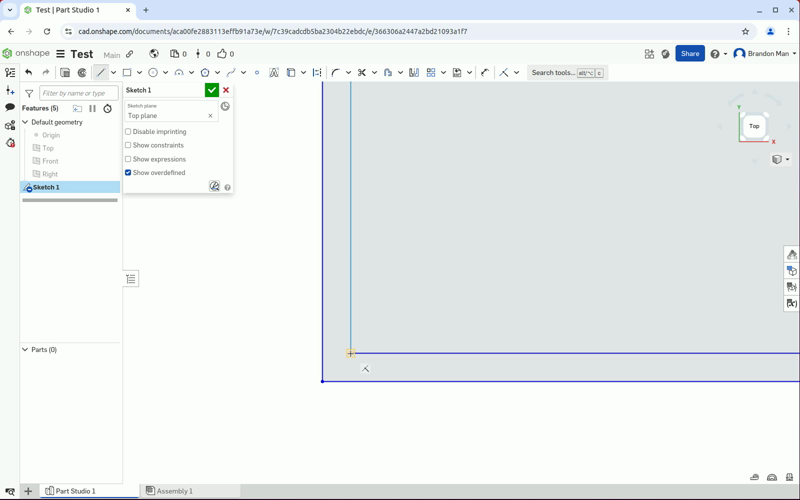
scroll(-6)
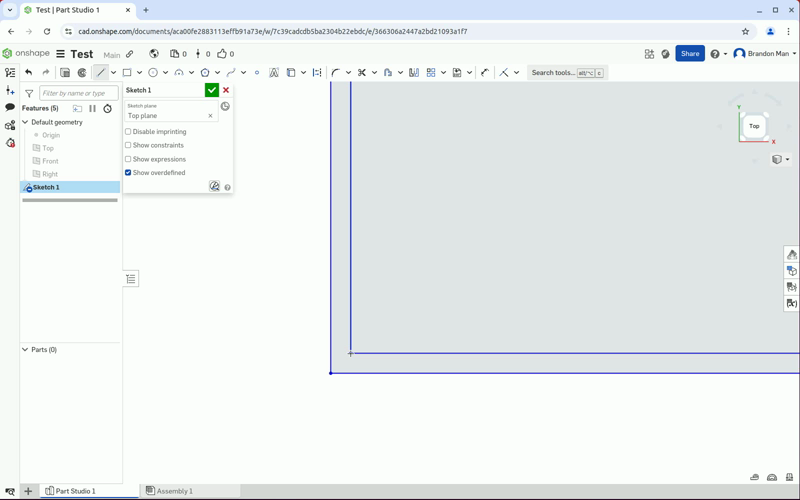
scroll(-6)
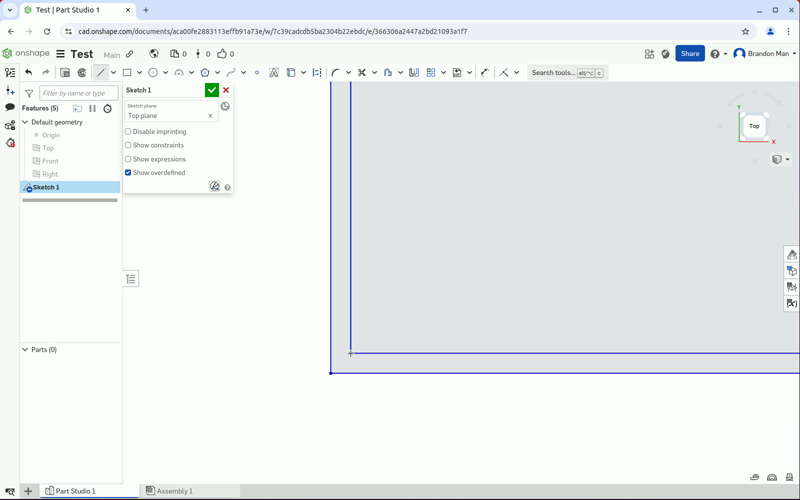
scroll(-6)
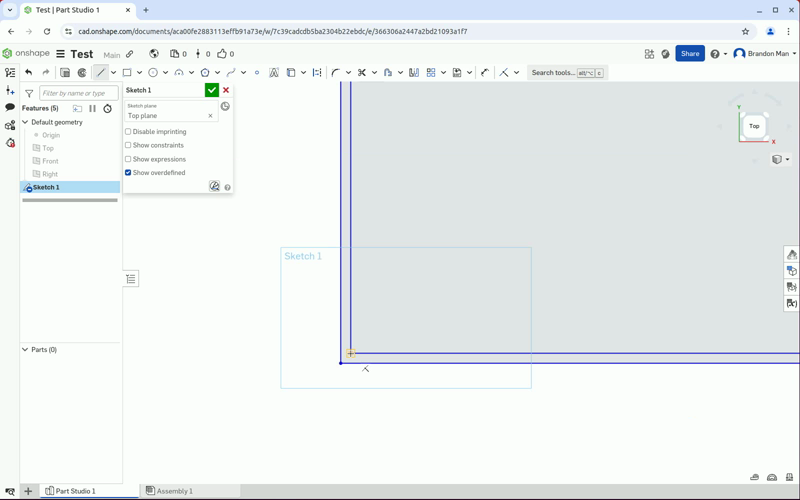
scroll(-6)
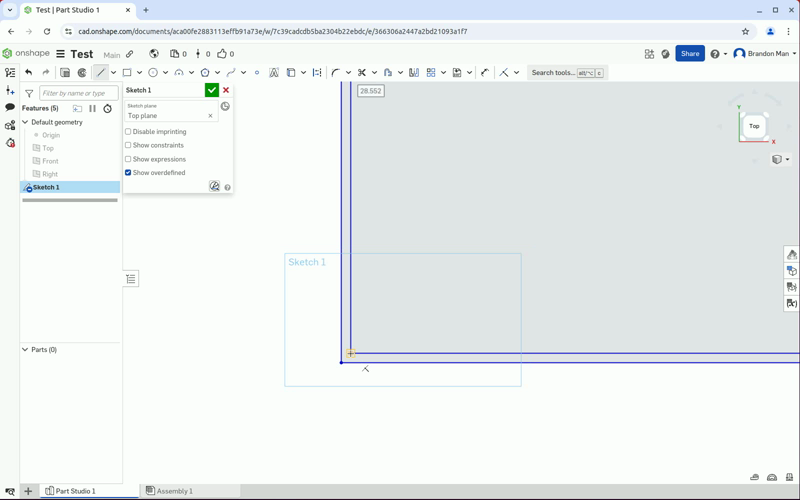
scroll(-6)
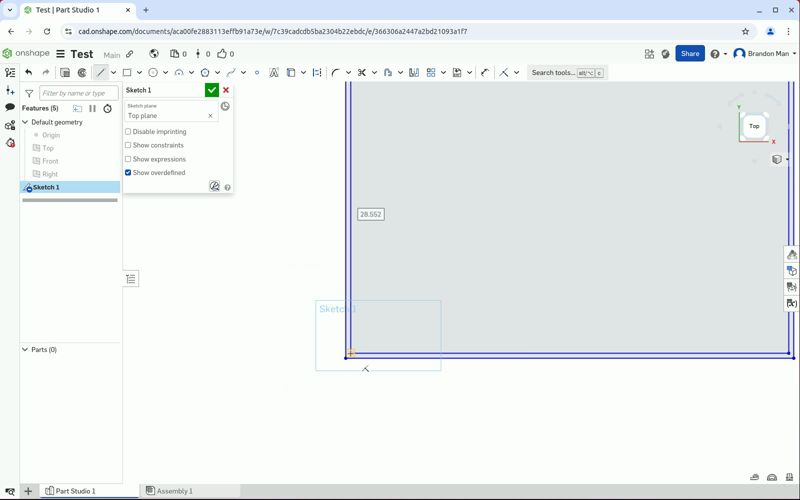
scroll(-6)
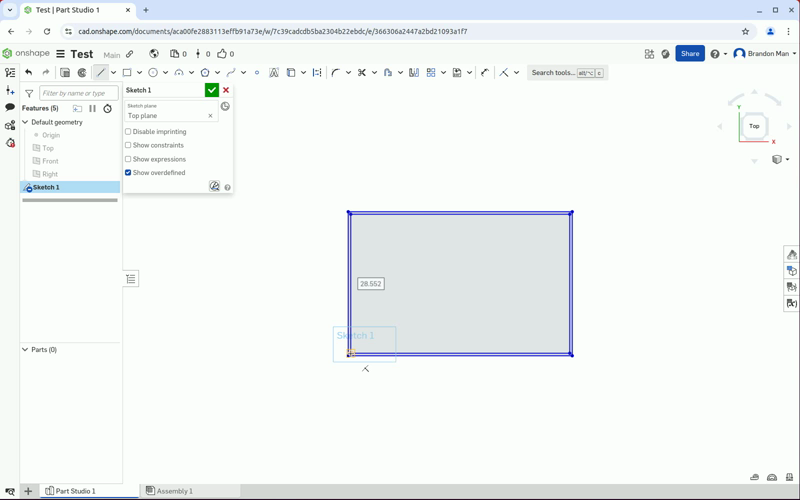
key(esc)
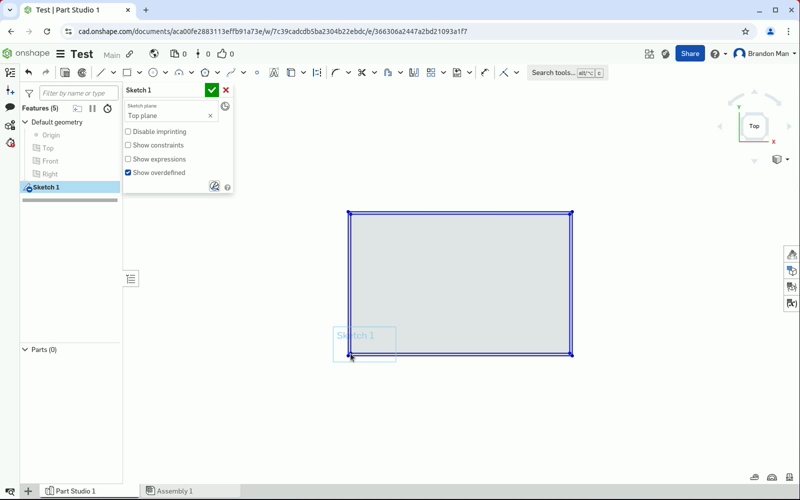
mouse_move(570, 267)
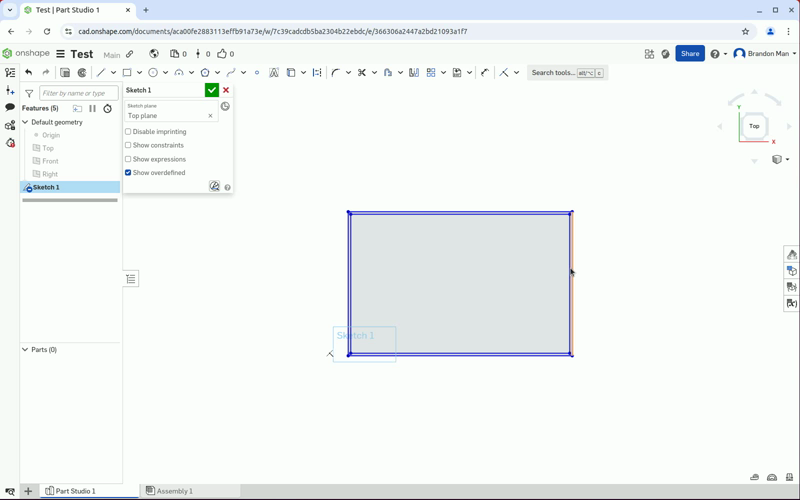
scroll(6)
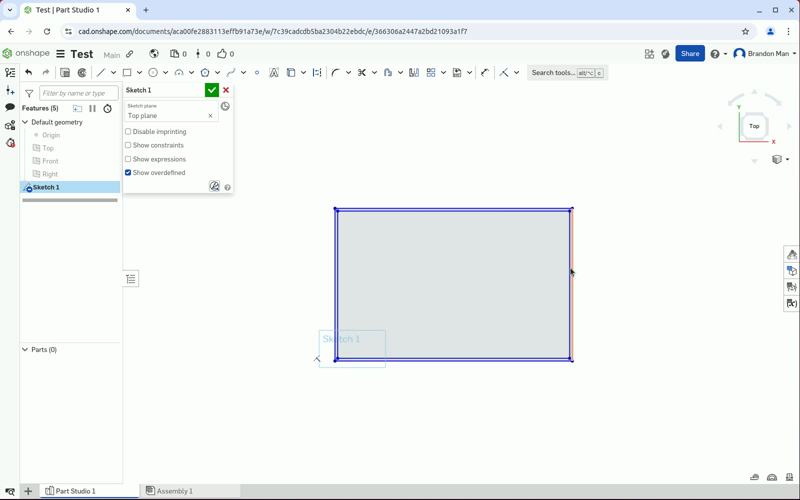
scroll(6)
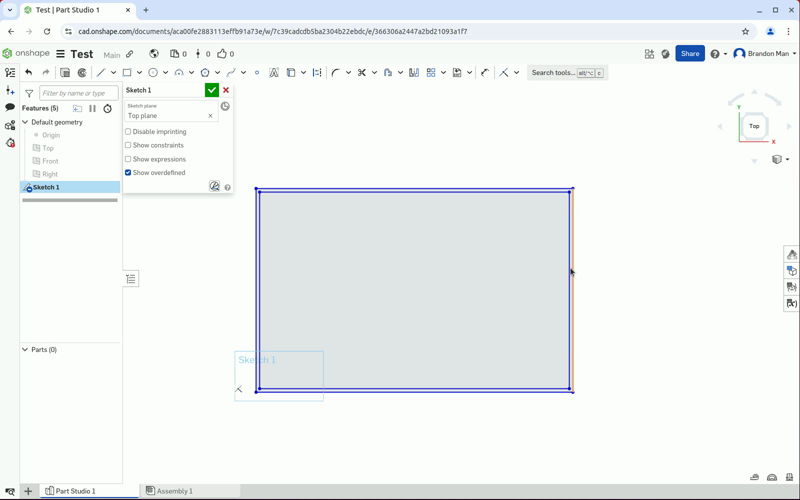
scroll(6)
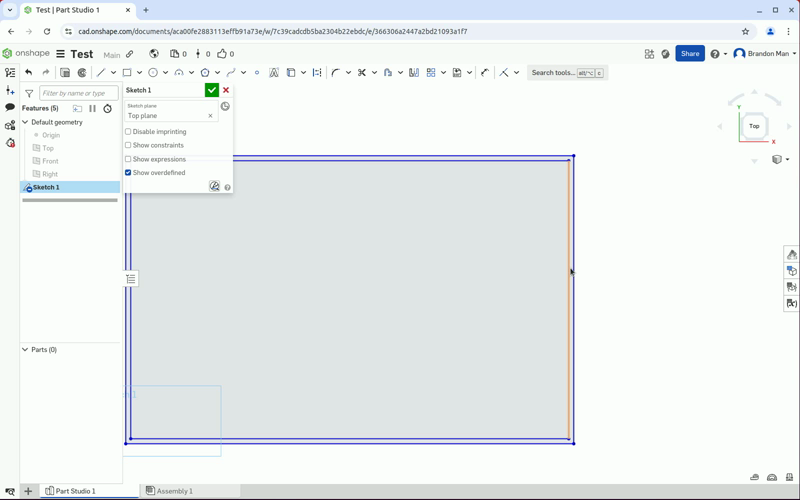
scroll(6)
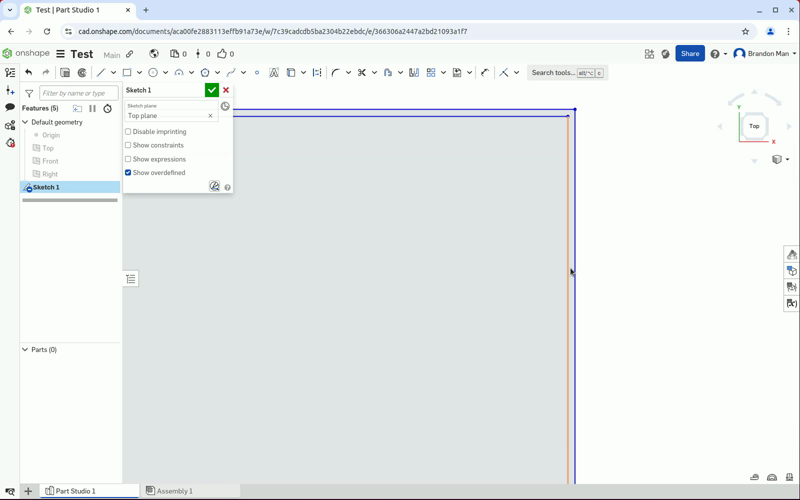
scroll(6)
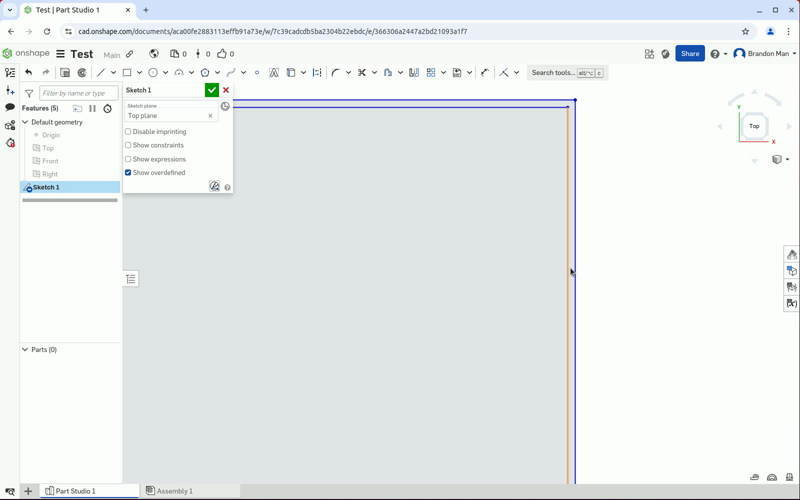
scroll(6)
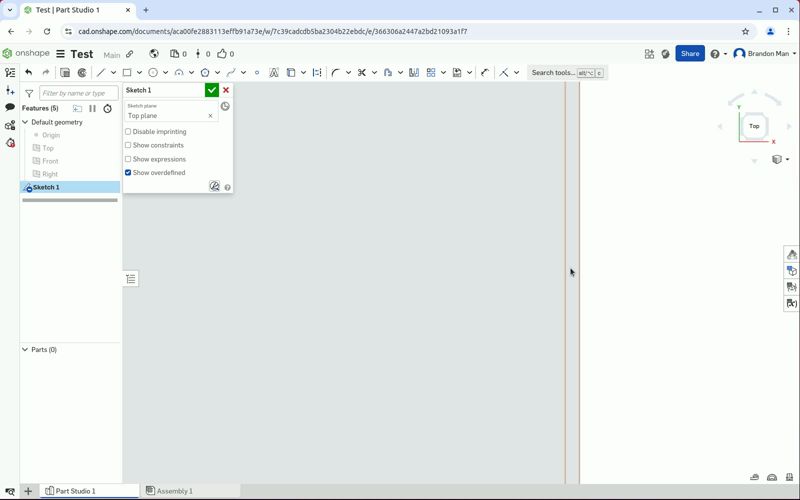
scroll(6)
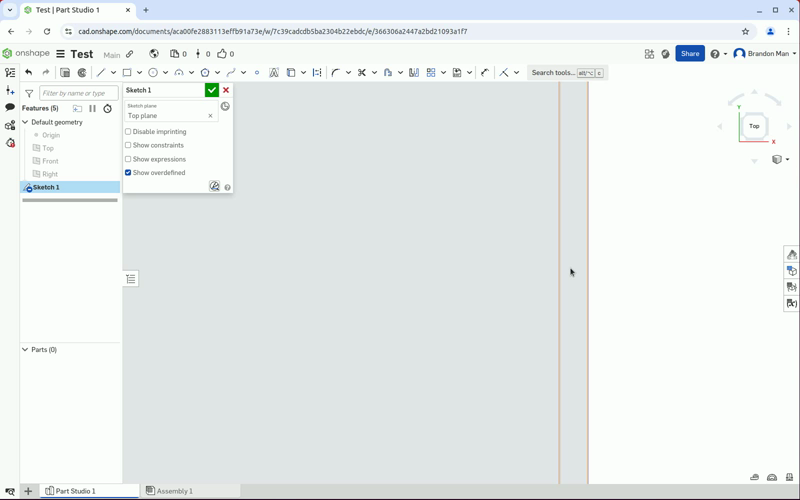
click(570, 267)
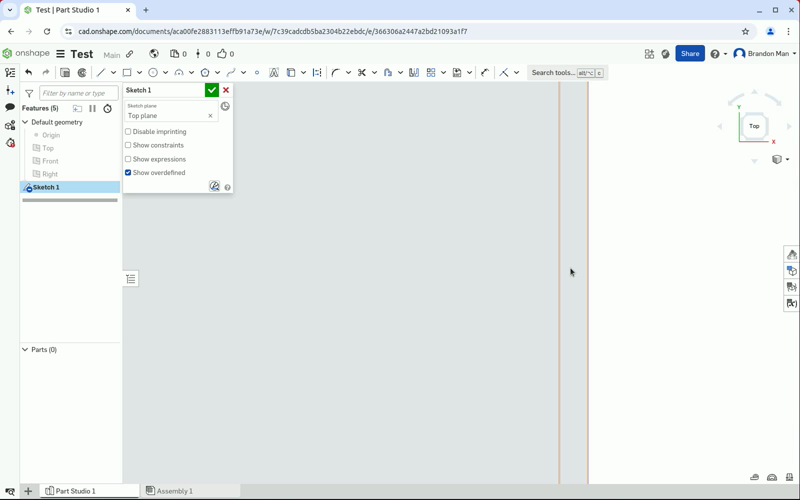
scroll(-6)
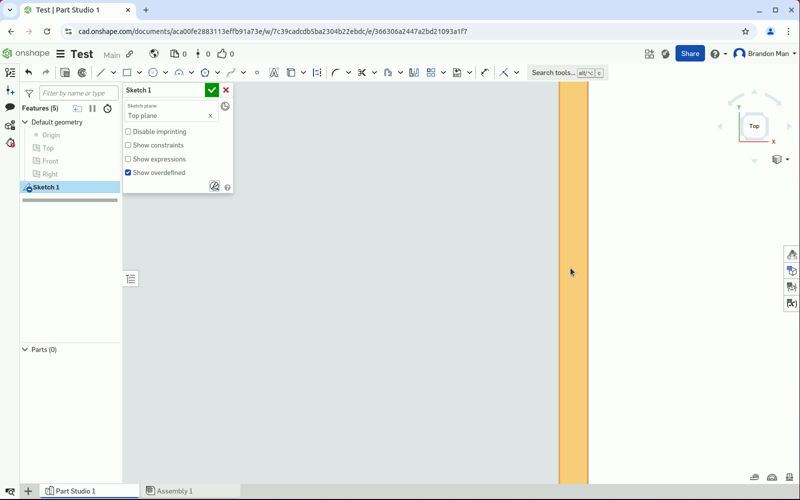
scroll(-6)
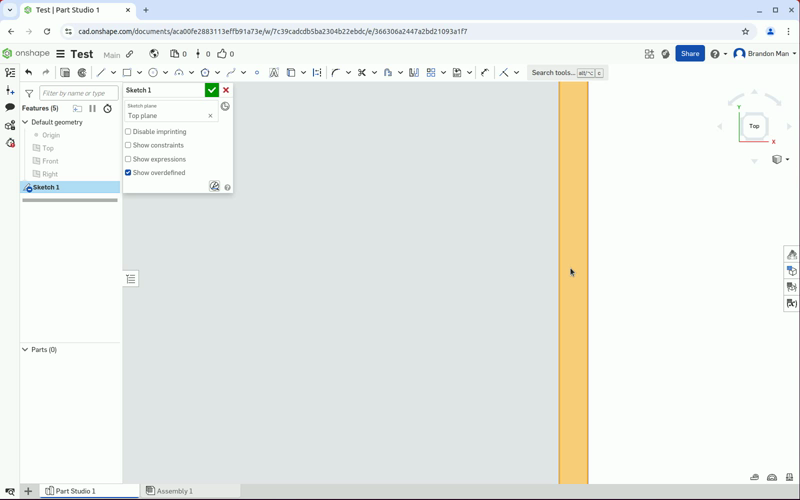
scroll(-6)
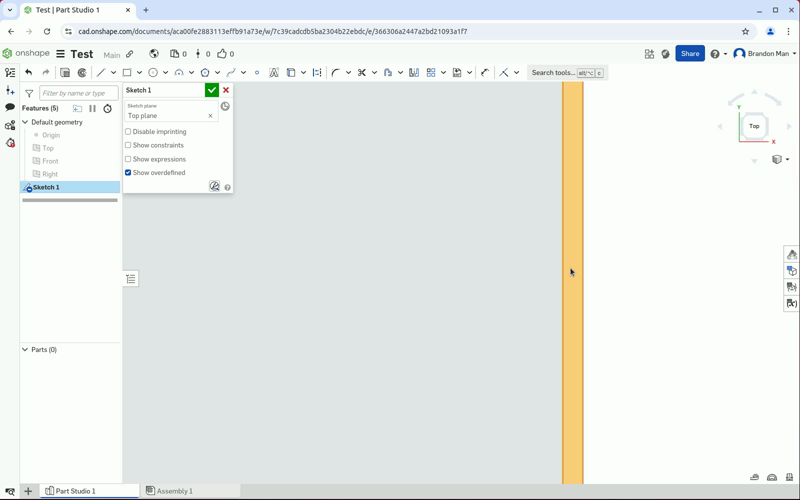
scroll(-6)
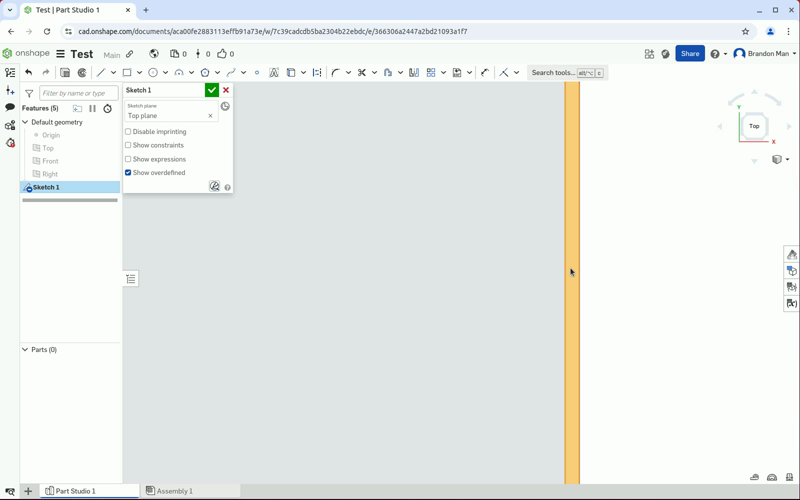
scroll(-6)
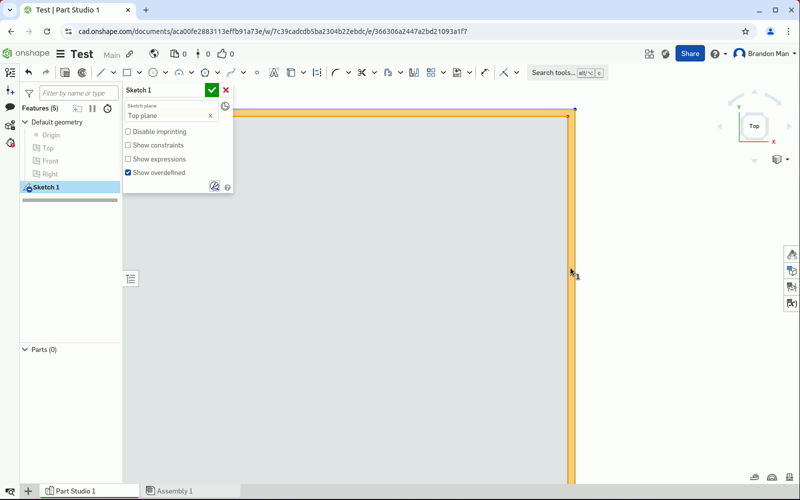
scroll(-6)
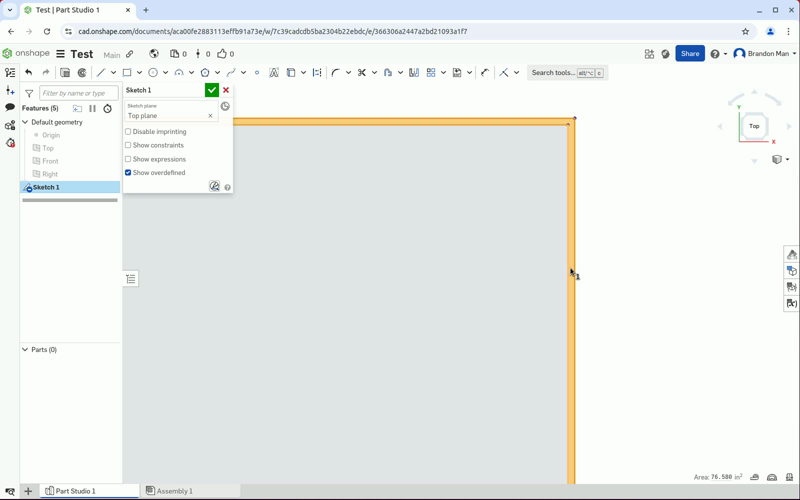
scroll(-6)
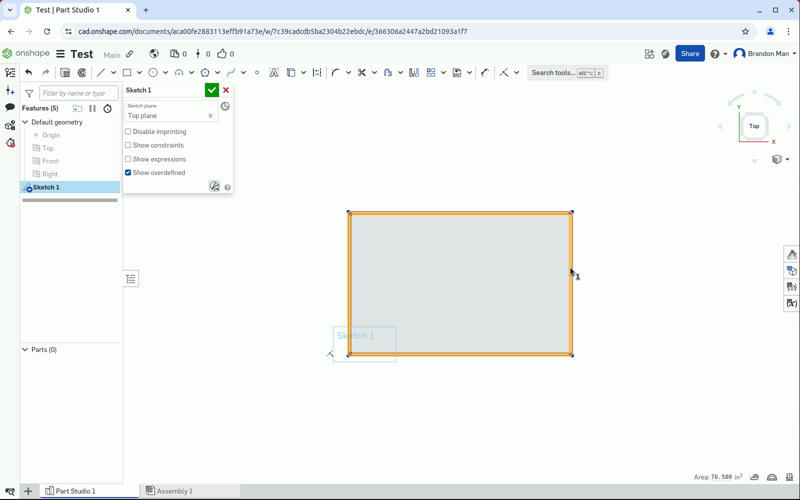
mouse_move(73, 352)
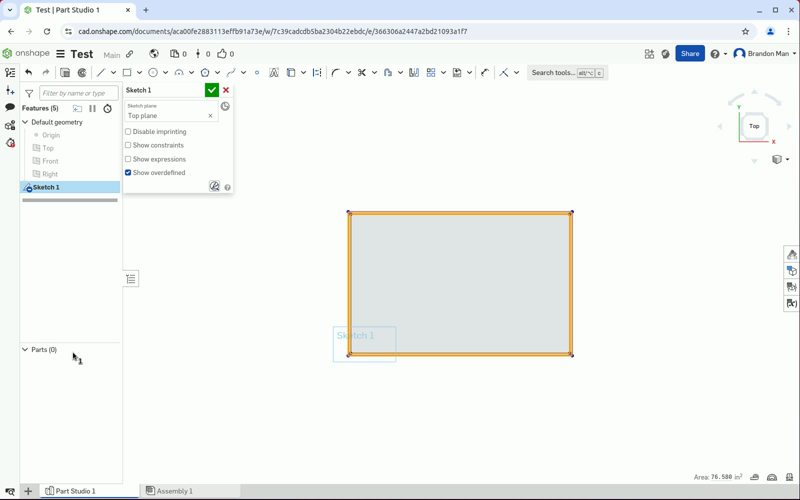
key(shift+y)
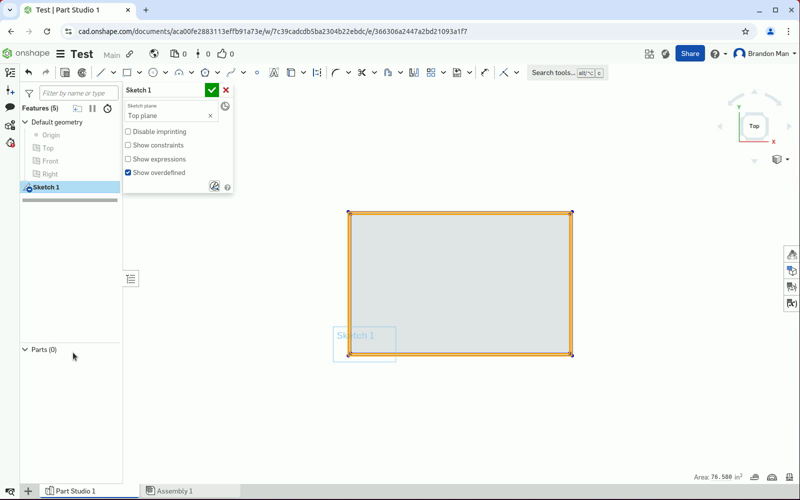
key(shift+e)
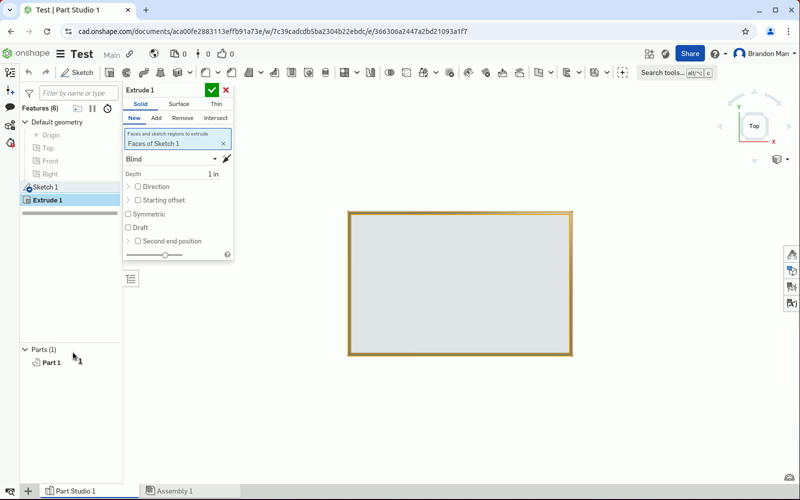
mouse_move(143, 106)
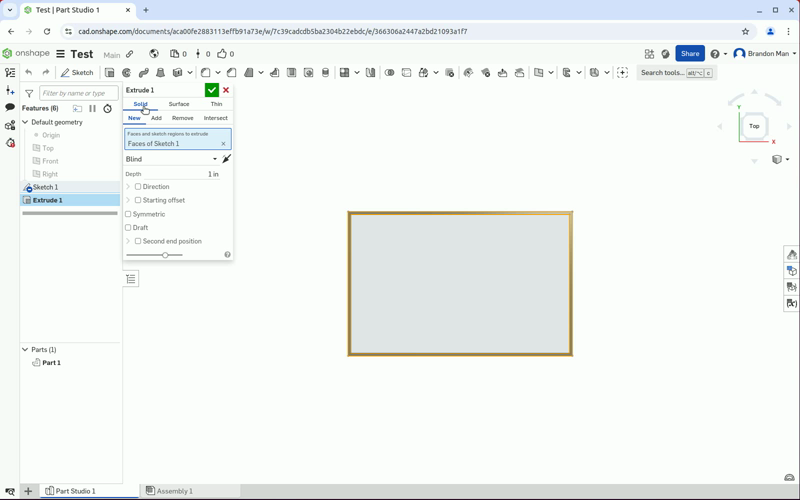
click(143, 106)
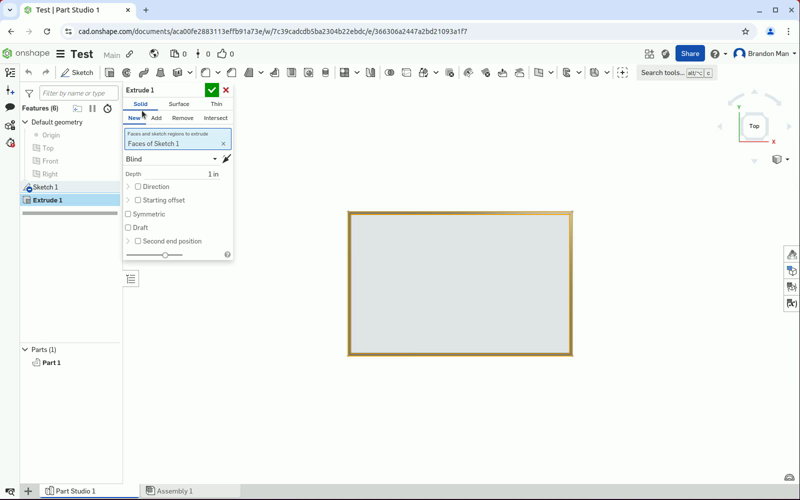
mouse_move(137, 120)
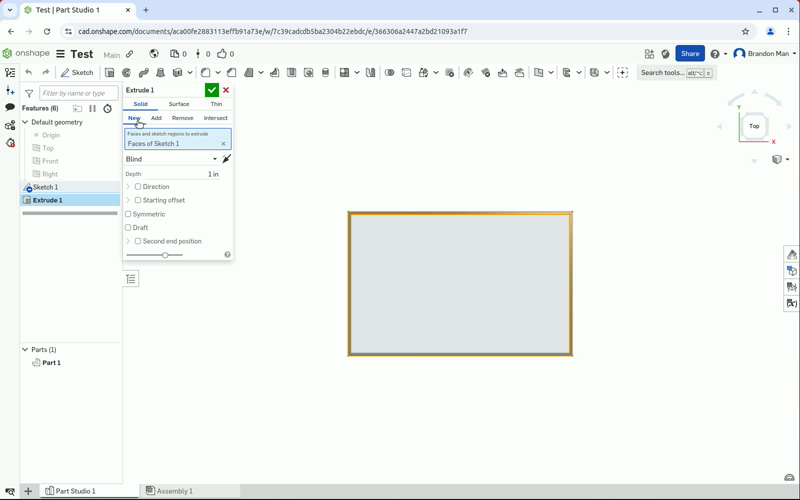
click(137, 120)
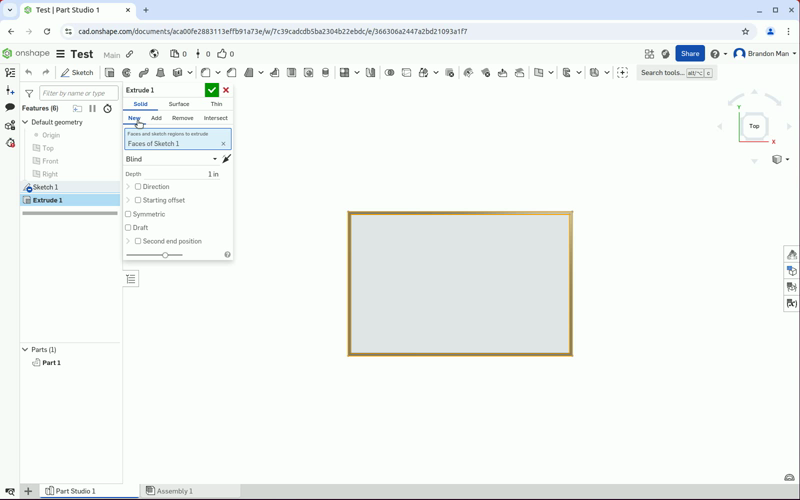
key(tab, 4)
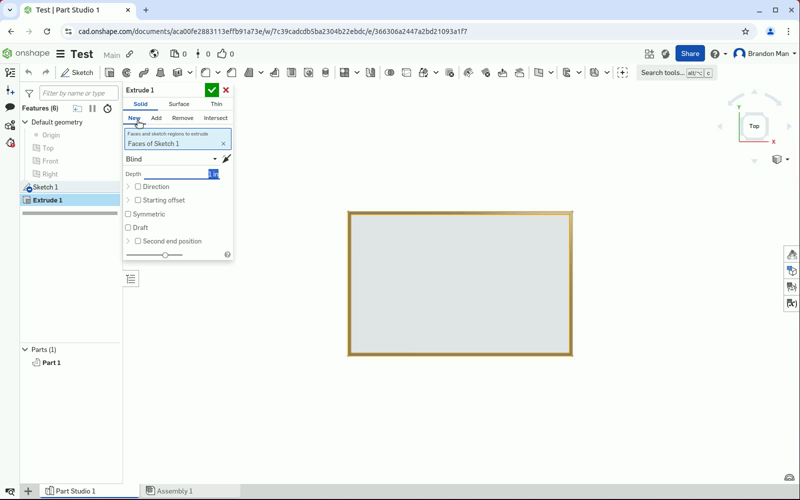
text(0.722)
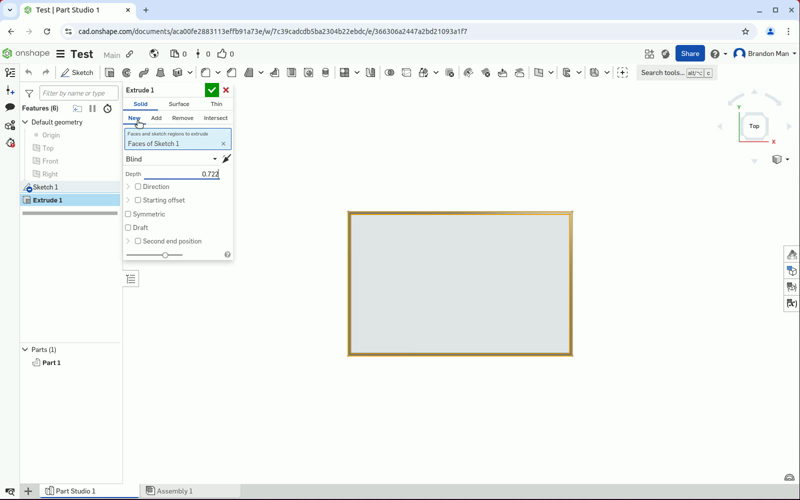
key(enter)
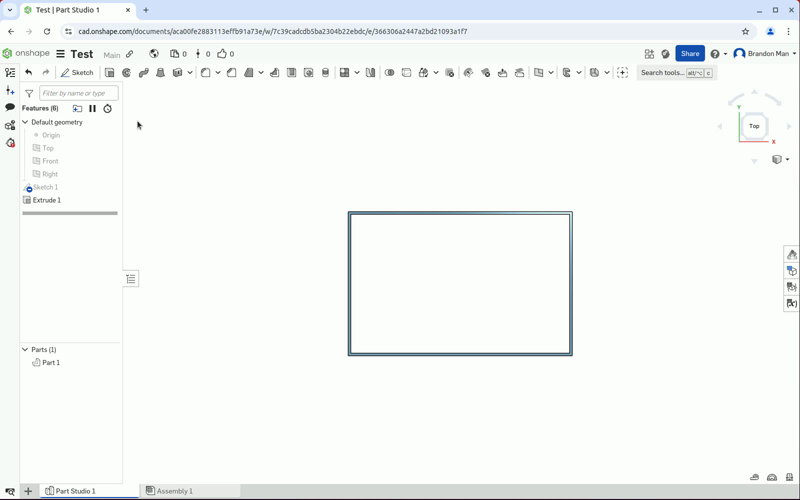
key(shift+h)
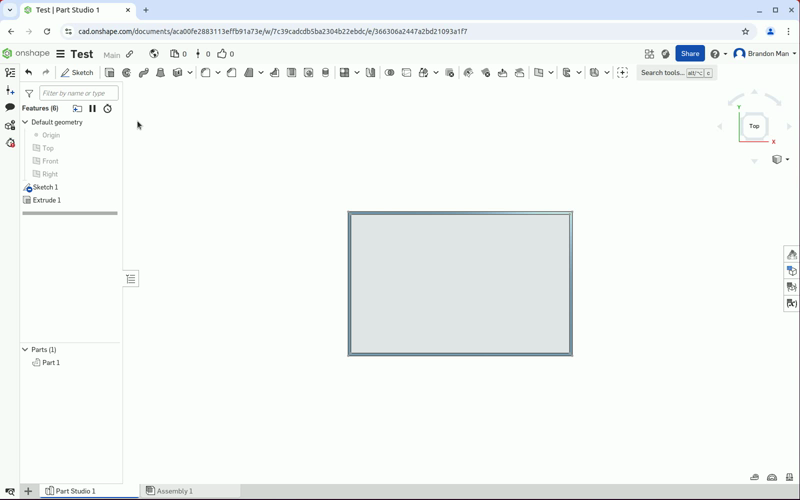
key(shift+h)
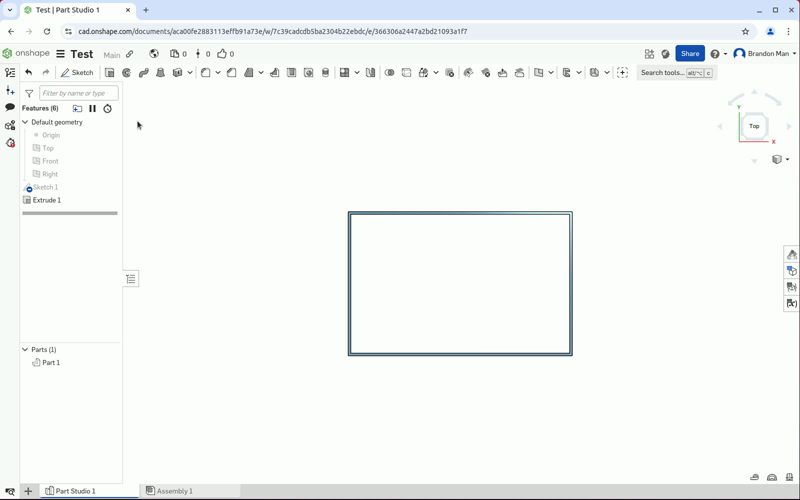
mouse_move(73, 189)
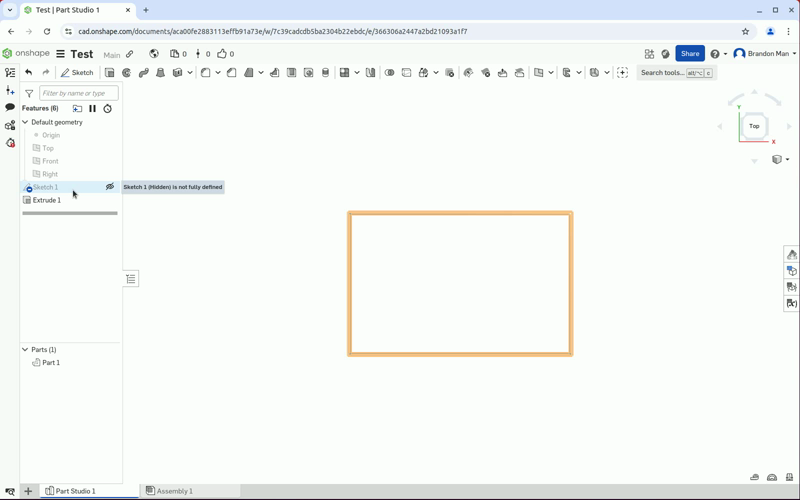
click(73, 189)
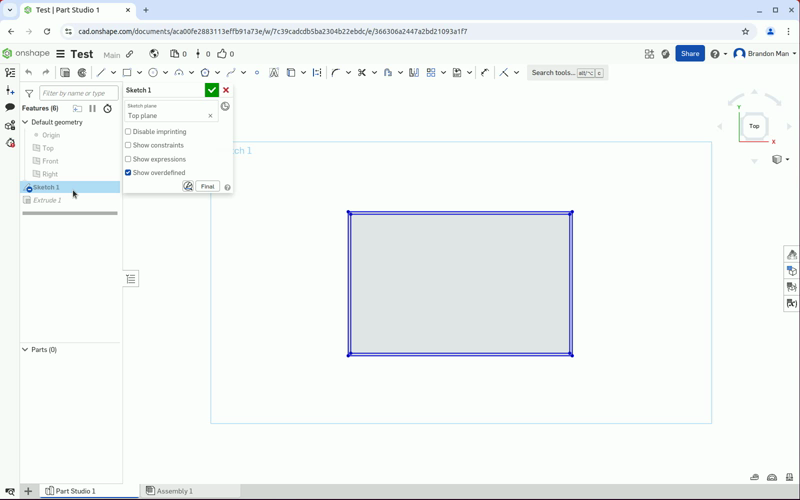
mouse_move(229, 92)
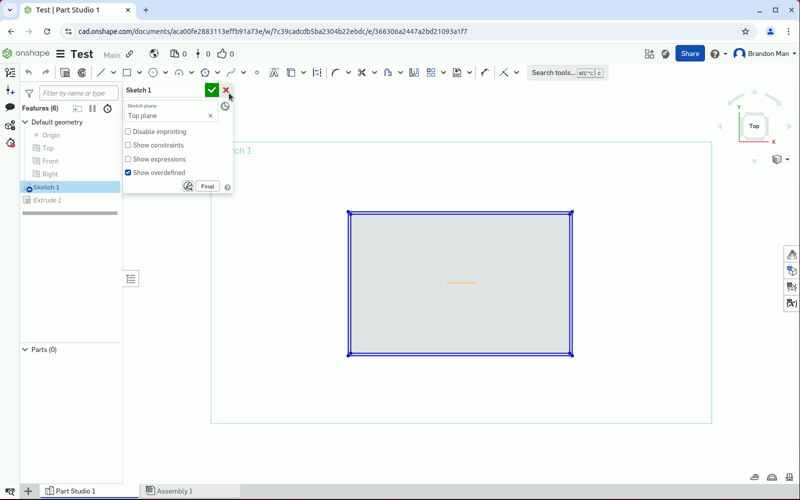
click(229, 92)
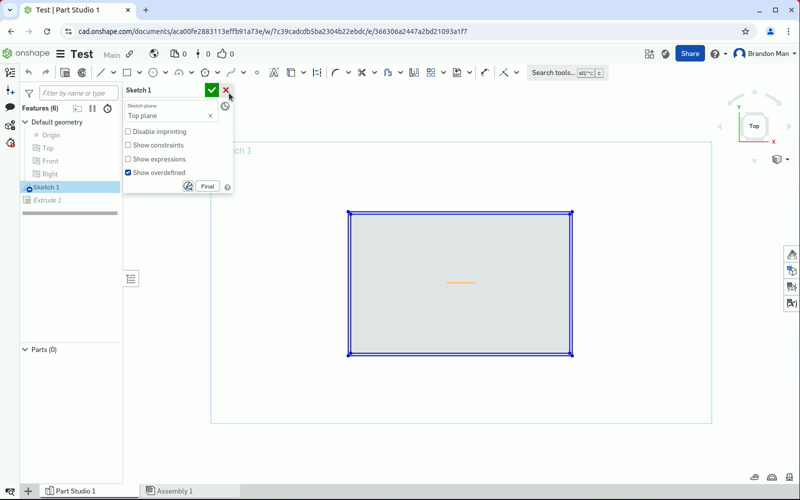
key(shift+s)
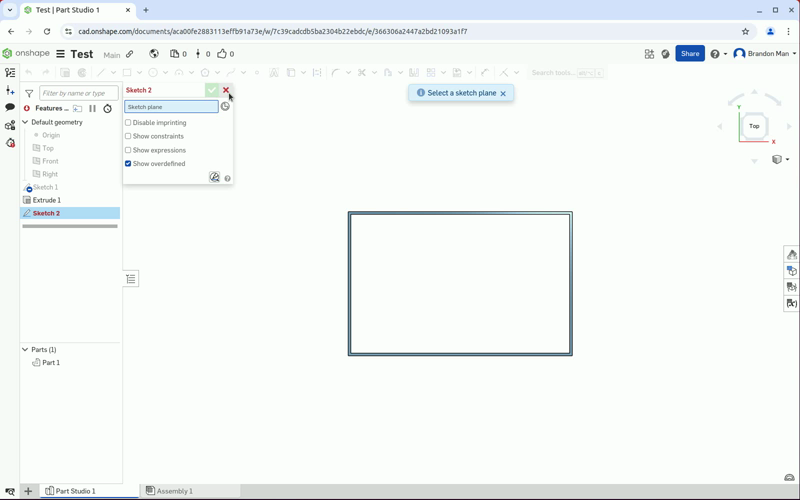
mouse_move(73, 150)
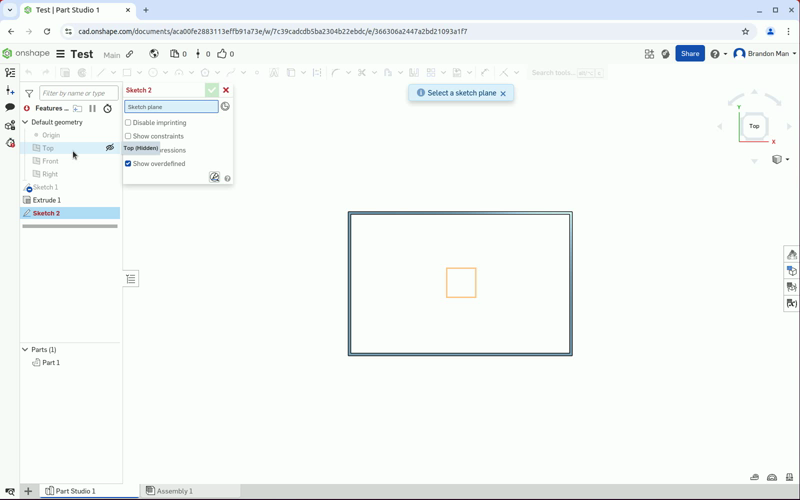
click(73, 150)
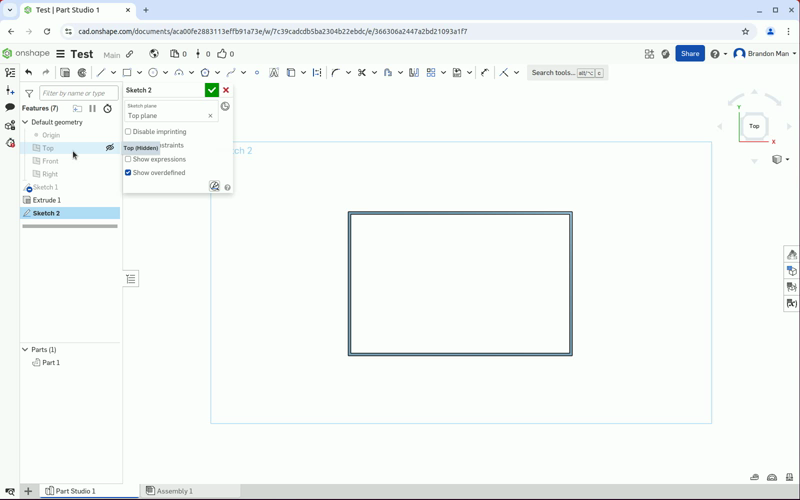
mouse_move(73, 352)
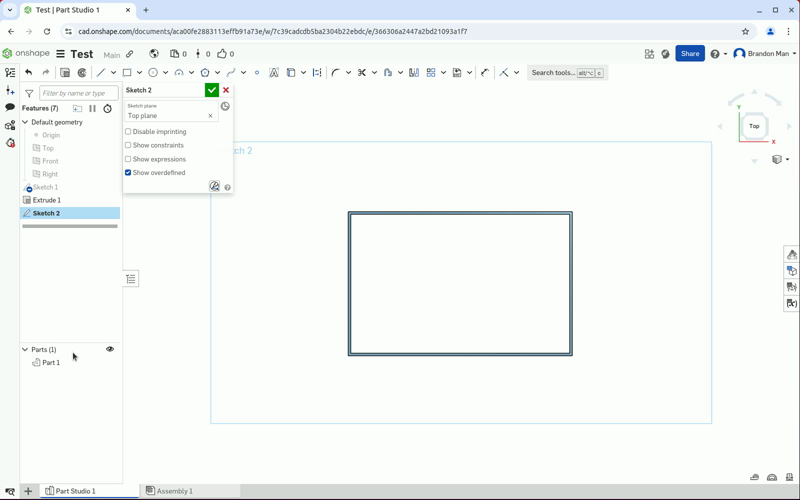
key(y)
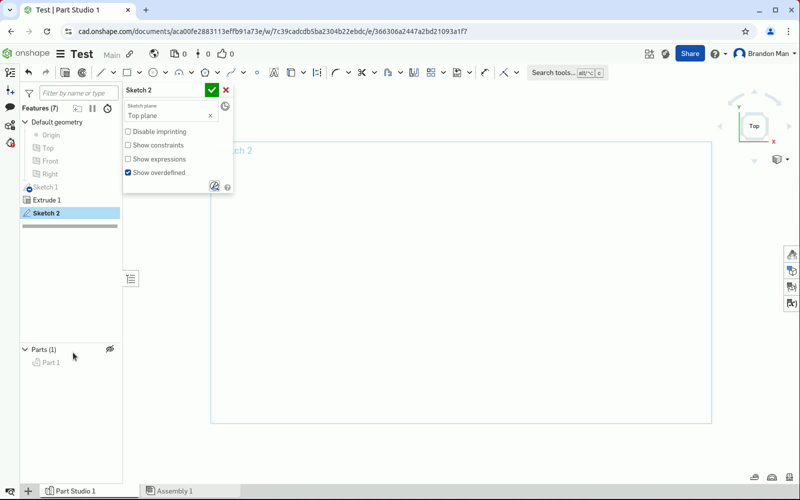
key(l)
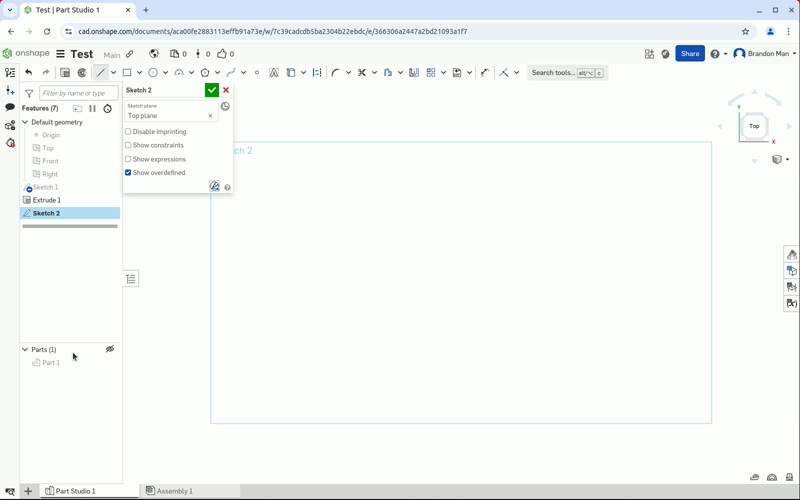
key_down(shift)
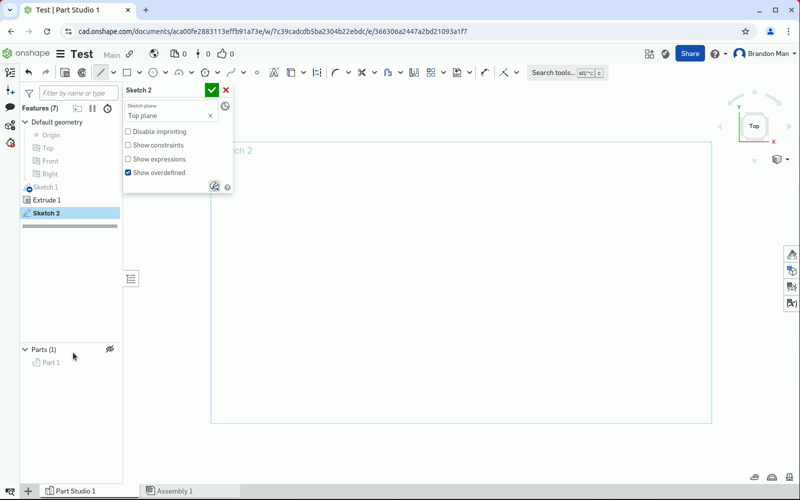
mouse_move(351, 352)
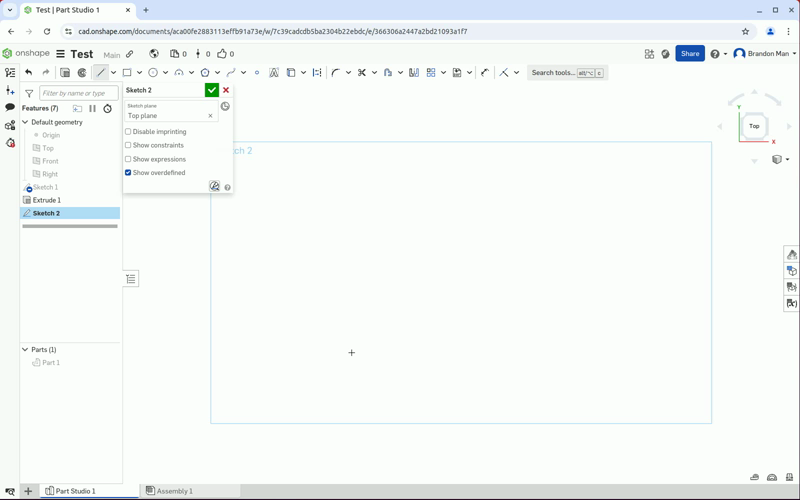
click(351, 352)
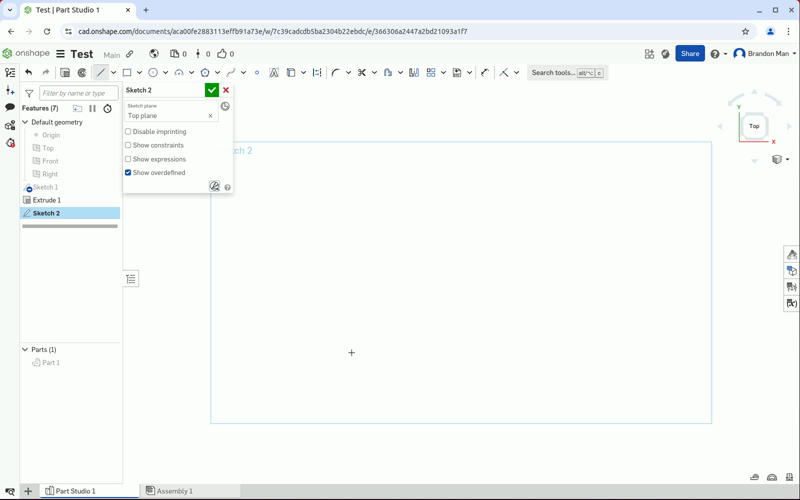
key_up(shift)
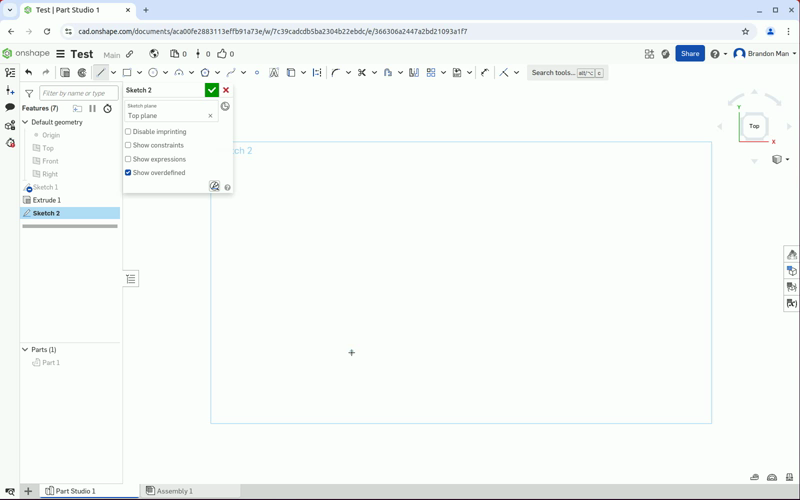
key_down(shift)
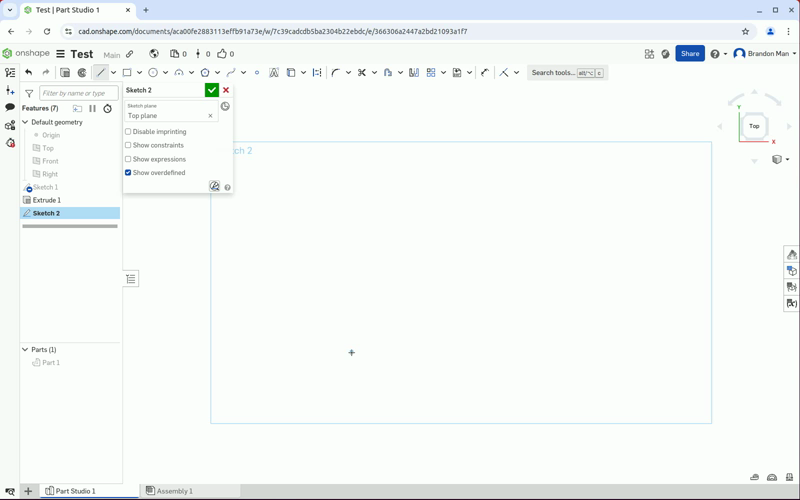
mouse_move(569, 352)
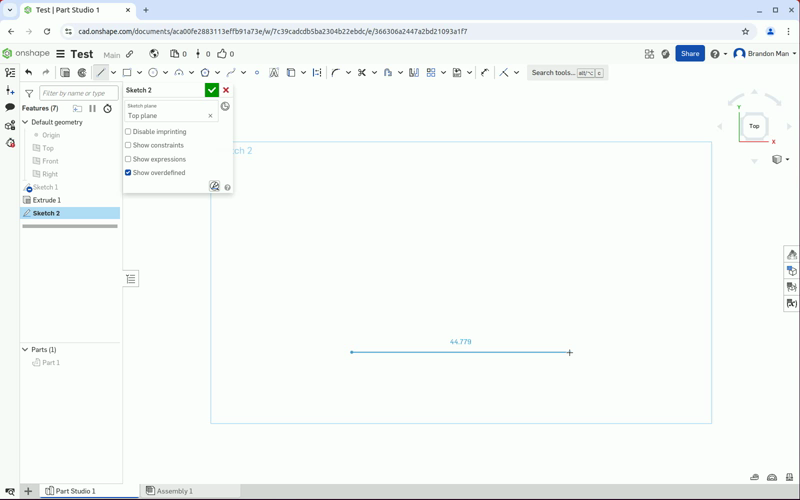
click(569, 352)
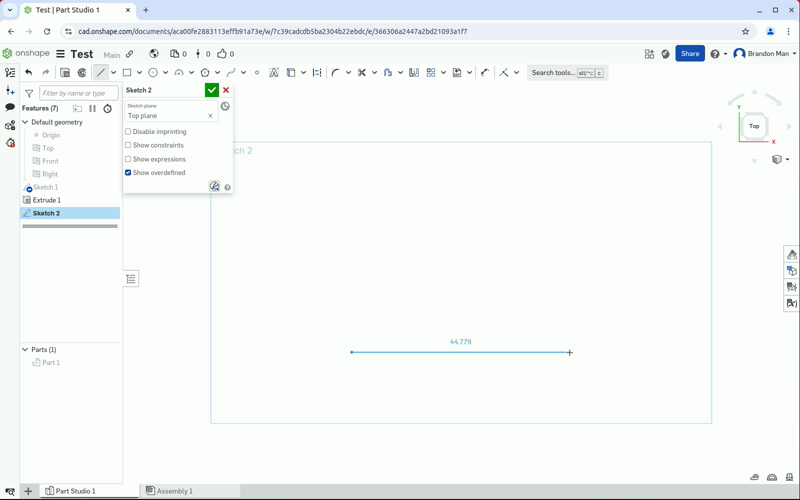
key_up(shift)
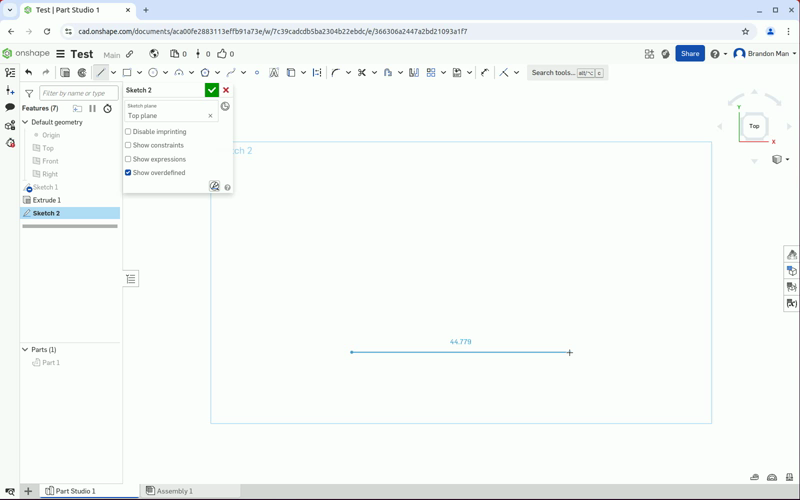
key_down(shift)
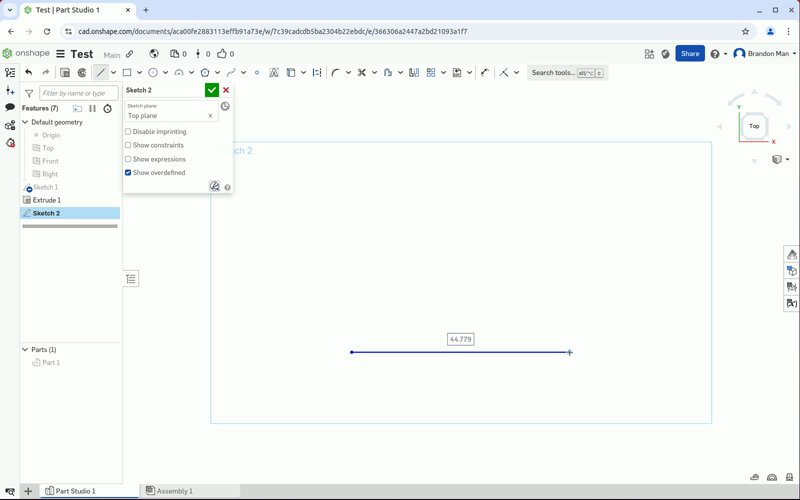
mouse_move(569, 214)
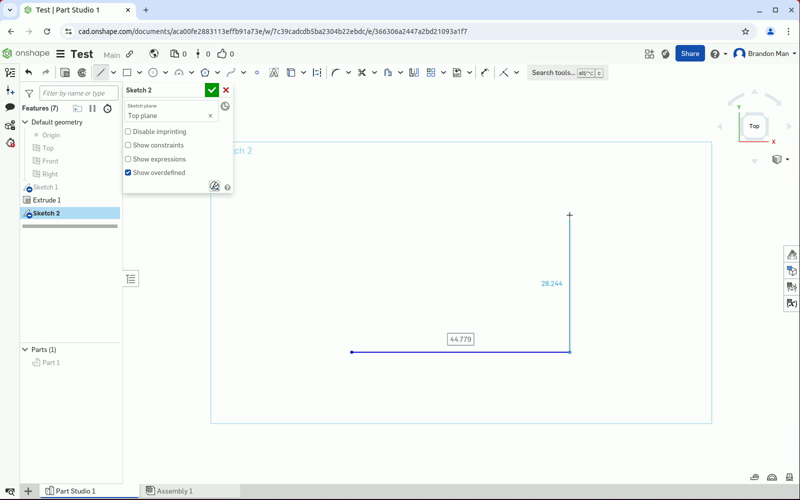
click(569, 214)
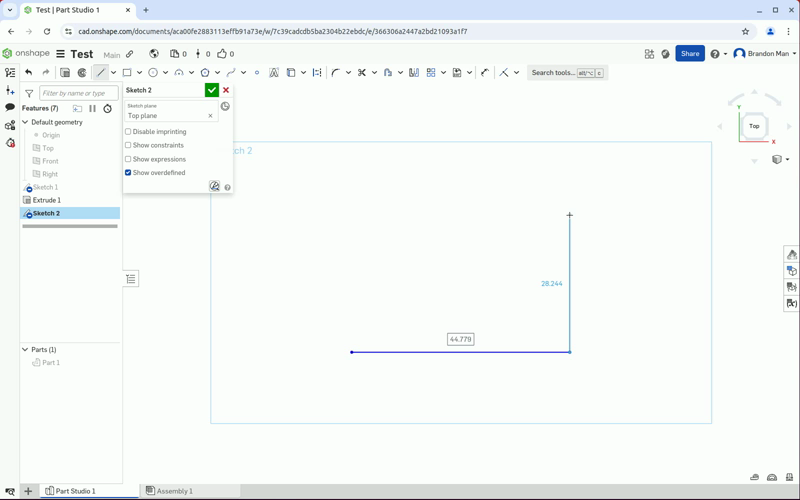
key_up(shift)
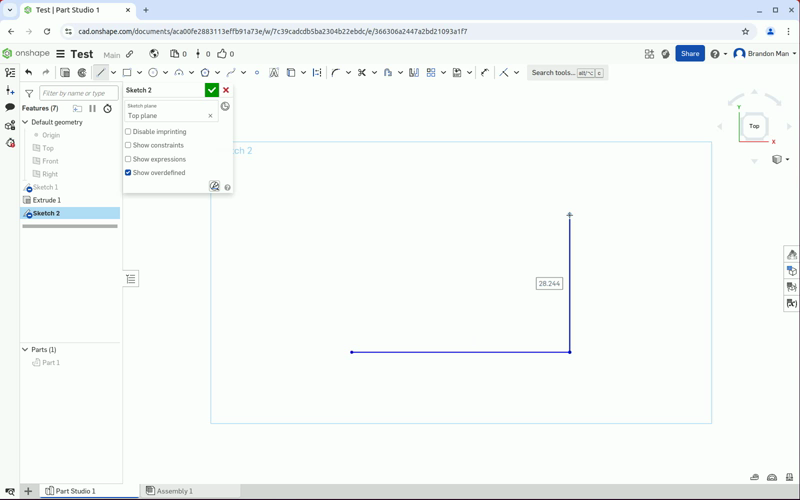
key_down(shift)
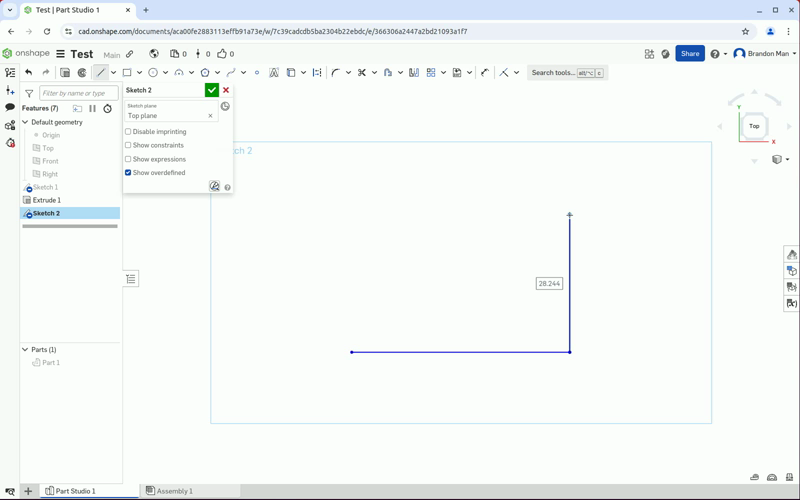
mouse_move(351, 214)
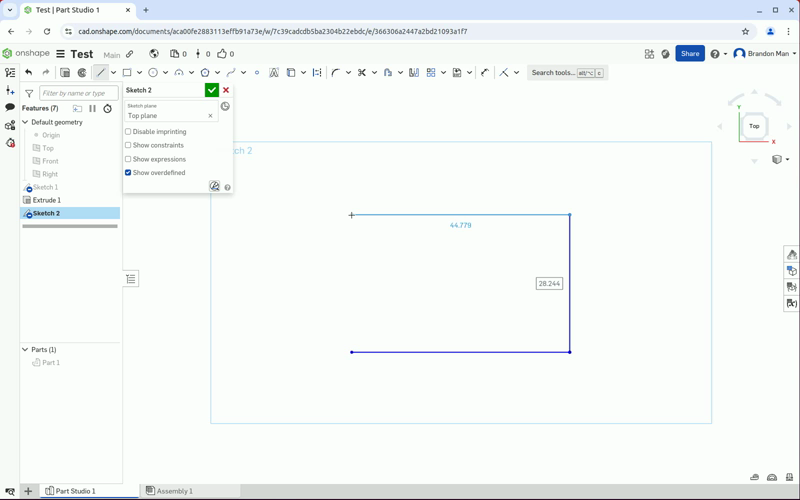
click(351, 214)
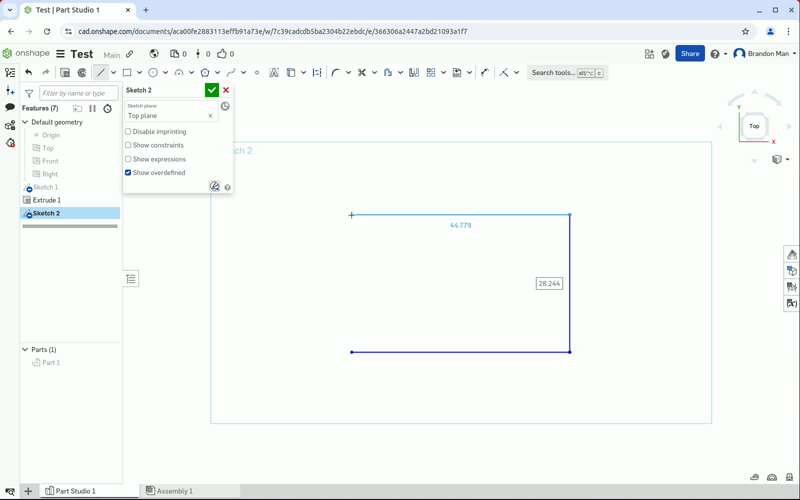
key_up(shift)
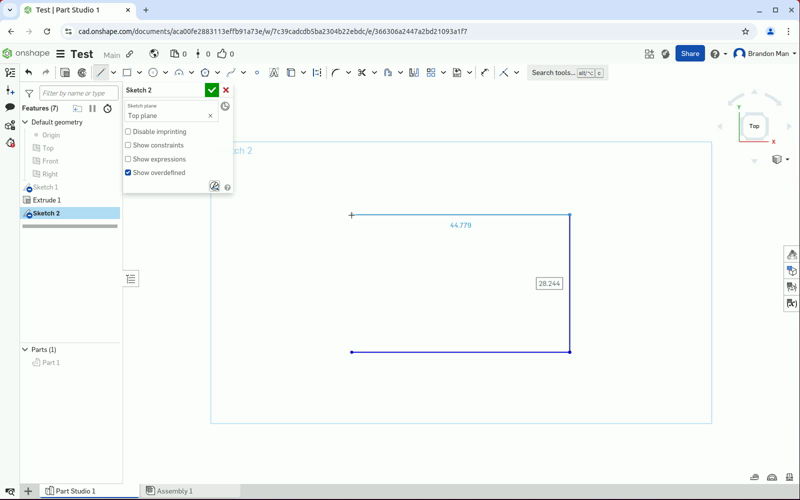
key_down(shift)
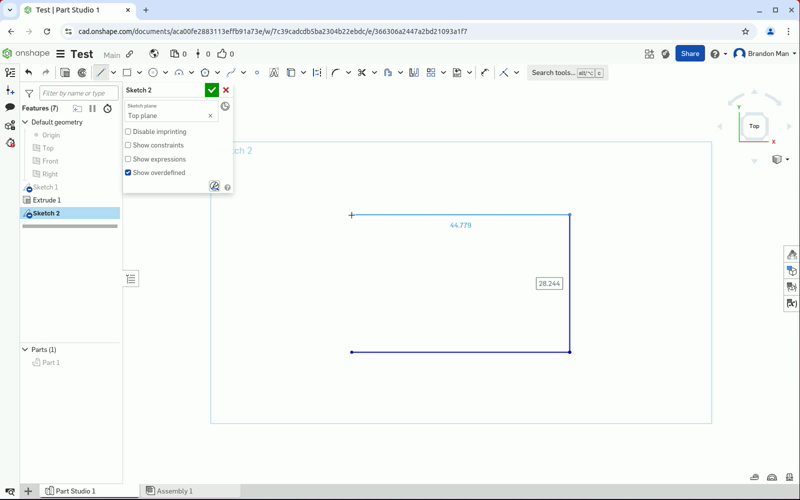
mouse_move(351, 352)
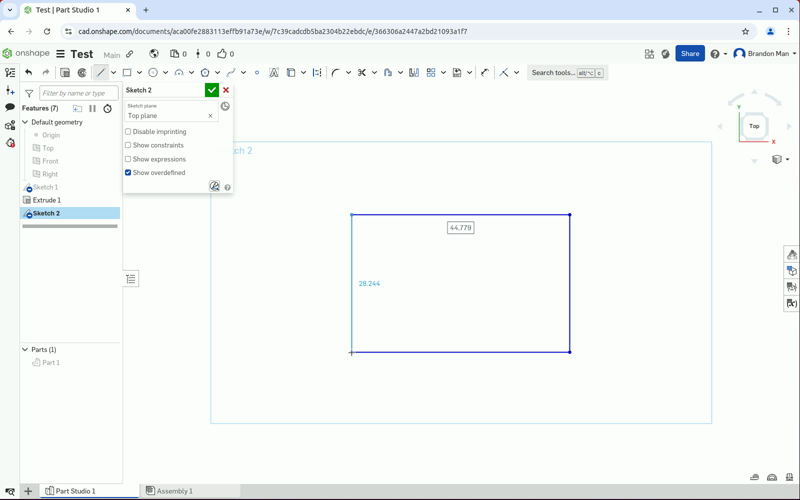
key_up(shift)
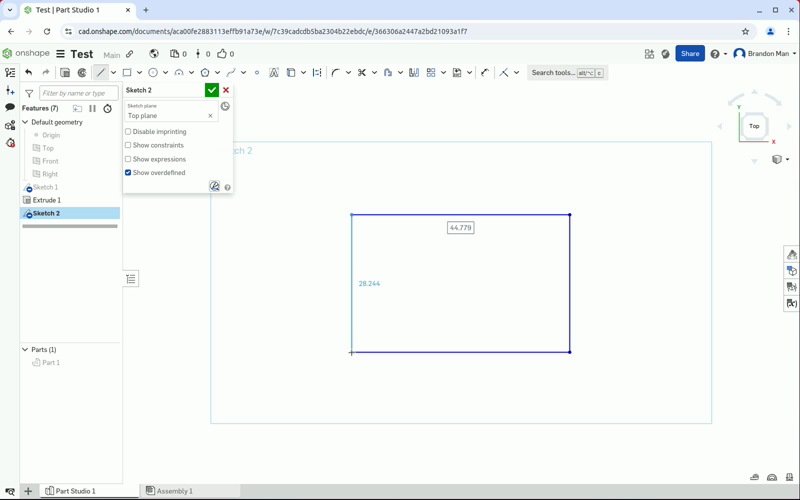
click(351, 352)
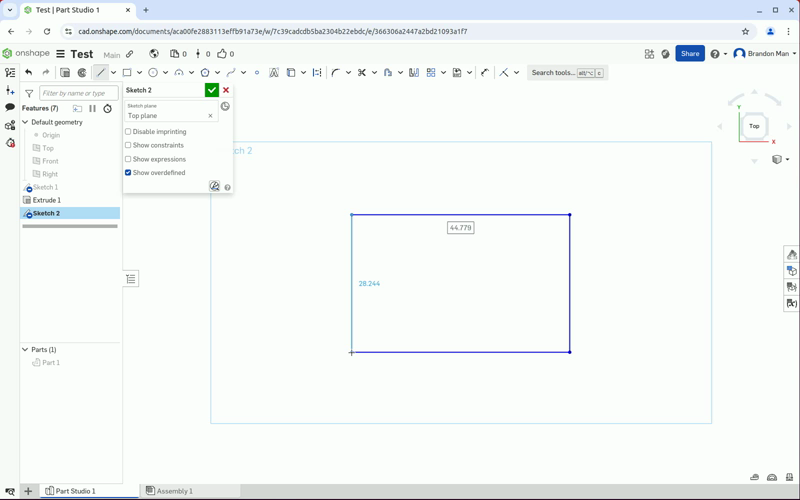
key(esc)
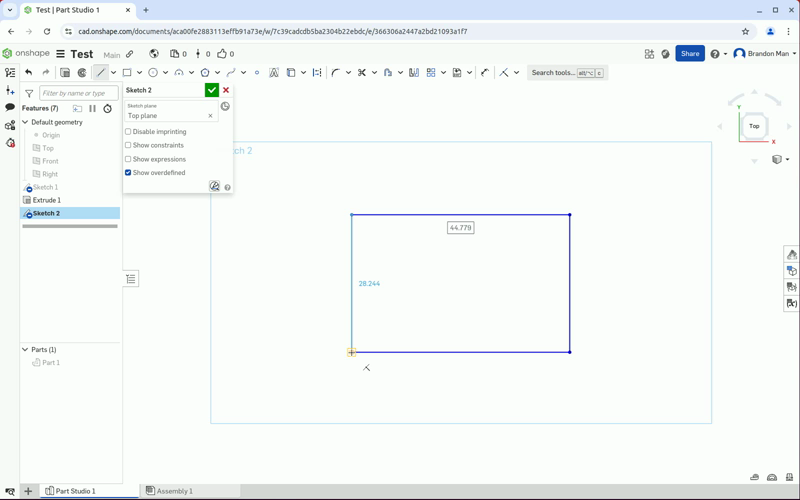
mouse_move(470, 323)
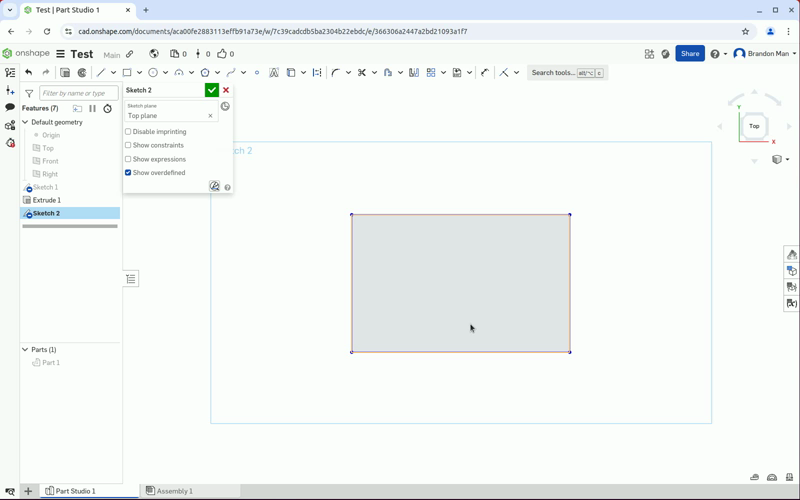
click(470, 323)
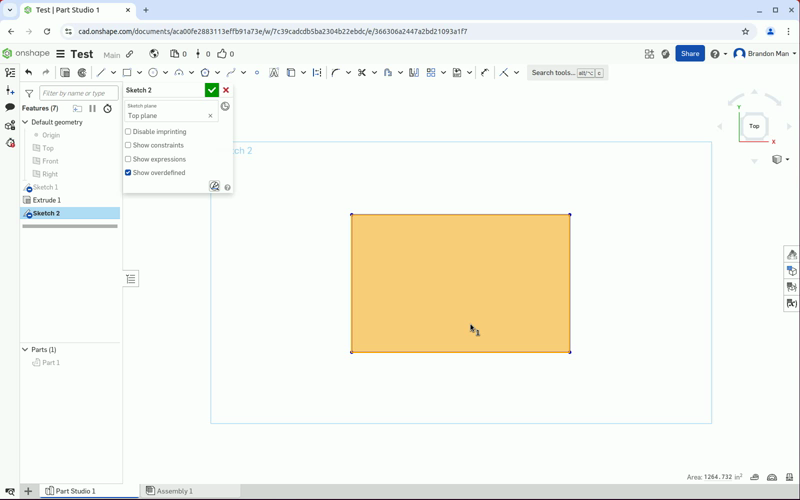
mouse_move(73, 352)
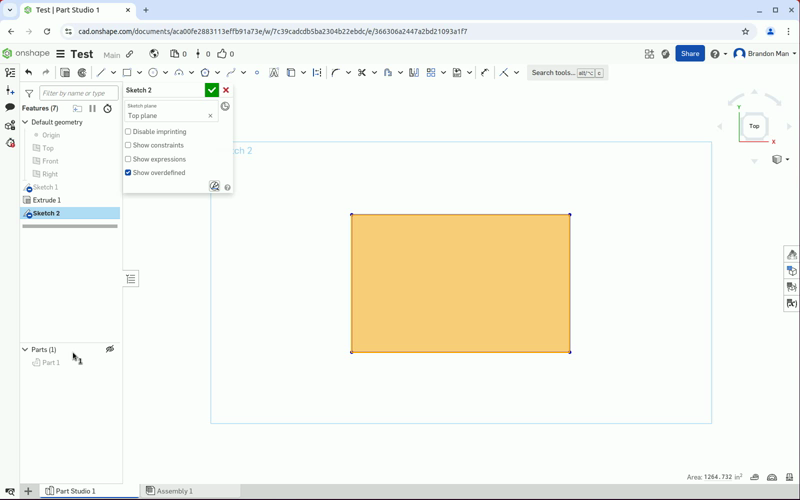
key(shift+y)
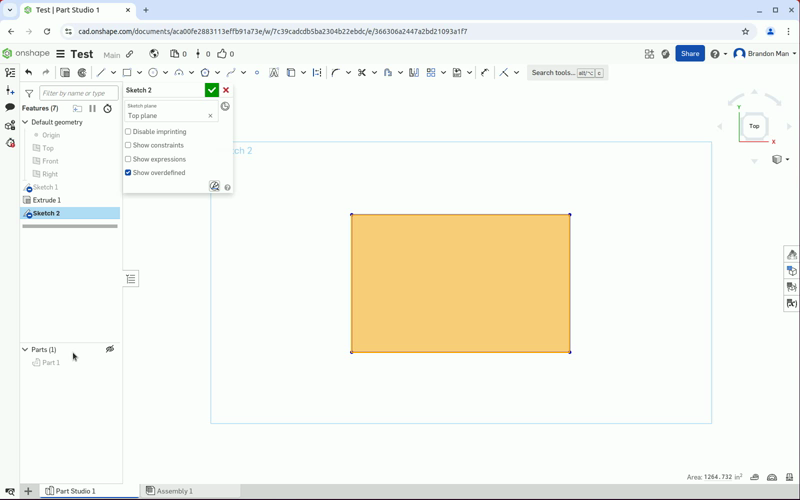
key(shift+e)
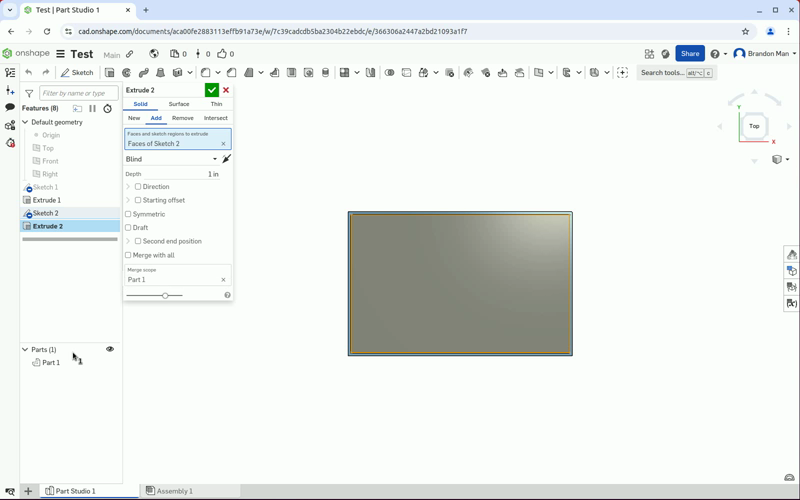
mouse_move(143, 106)
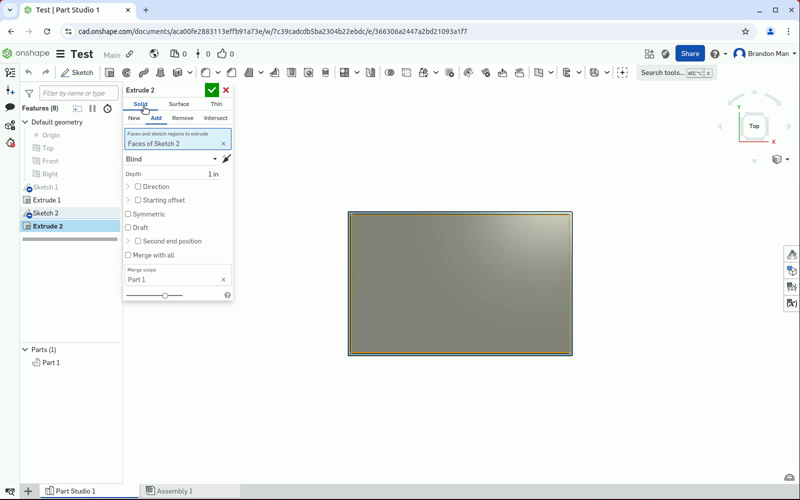
click(143, 106)
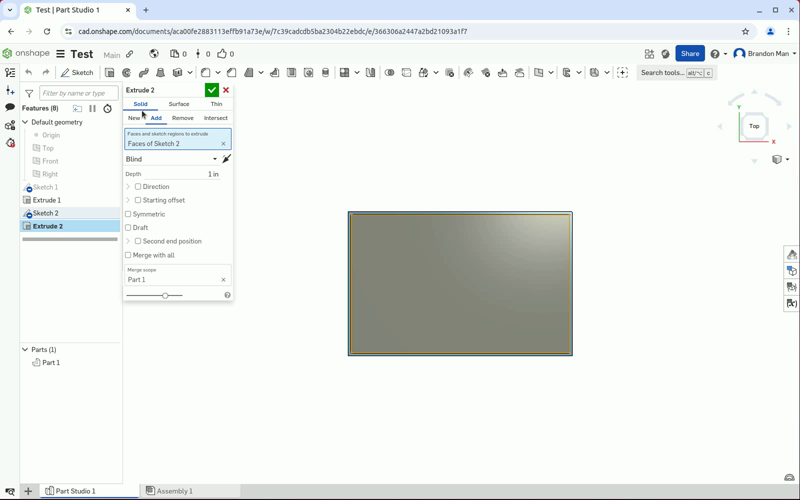
mouse_move(137, 120)
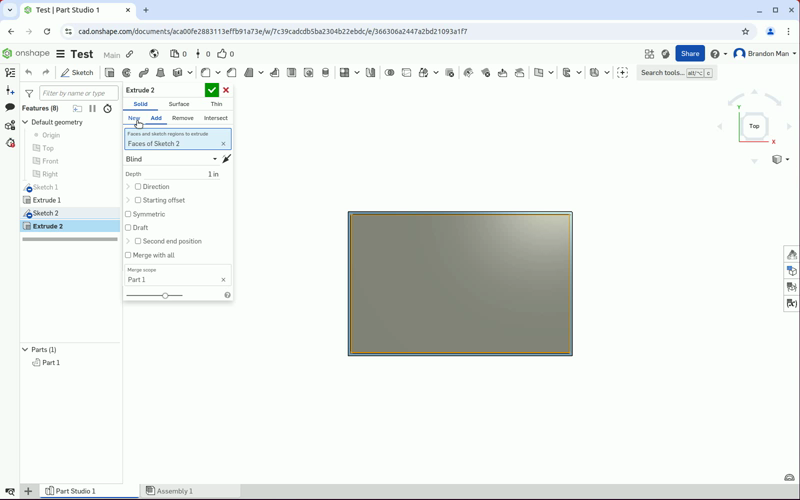
click(137, 120)
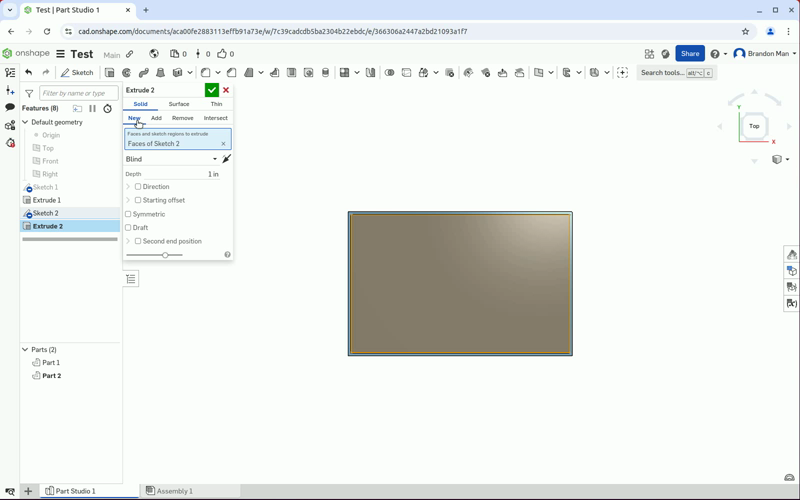
key(tab, 4)
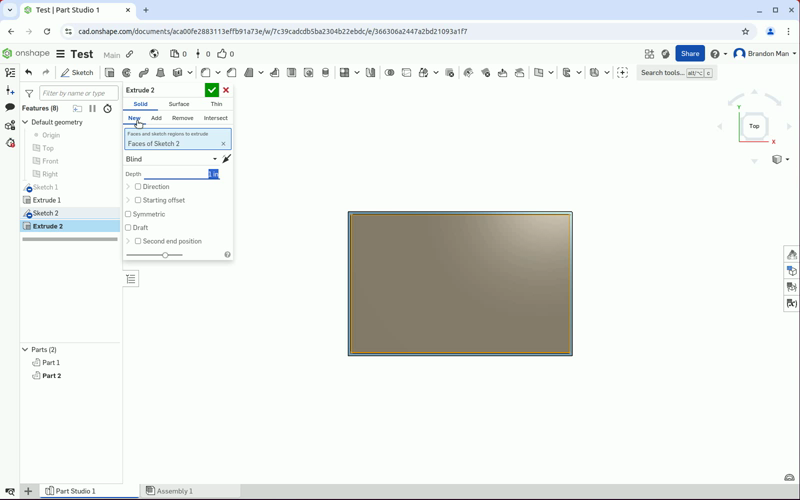
text(0.722)
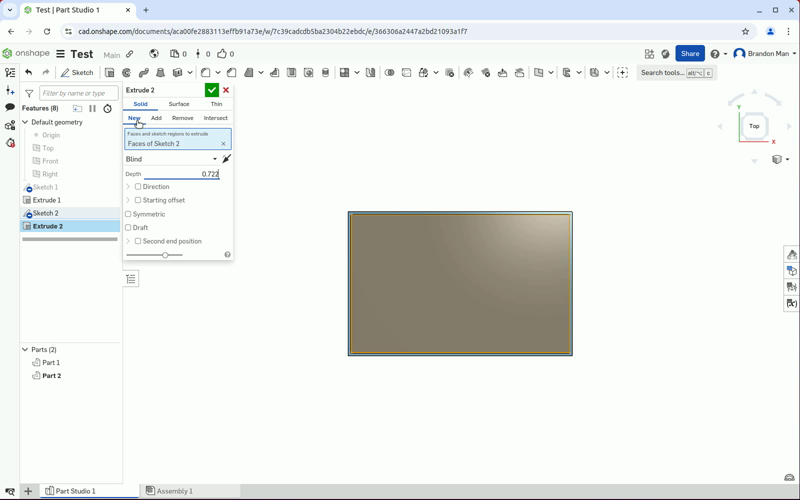
key(enter)
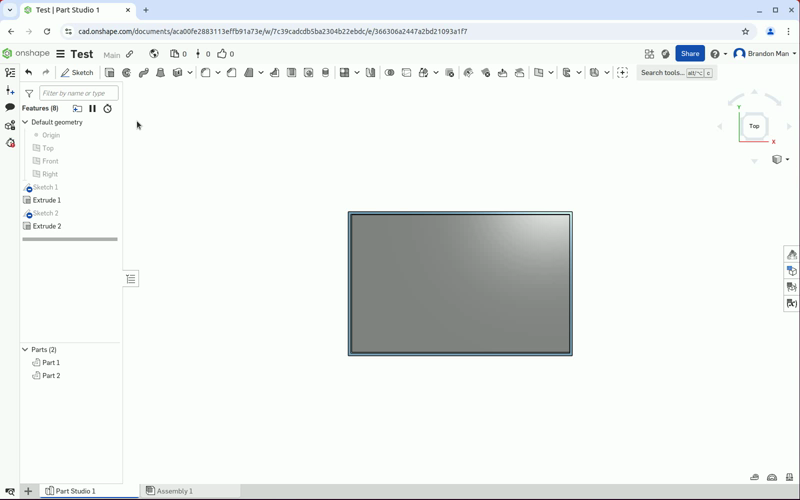
key(shift+h)
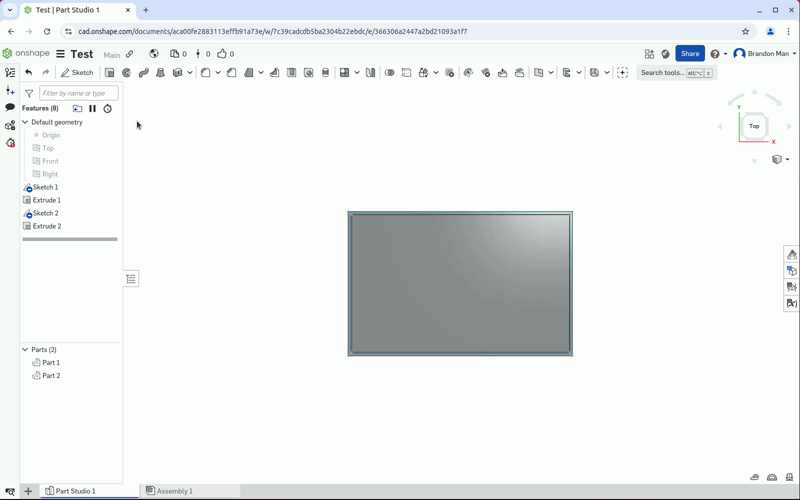
key(shift+h)
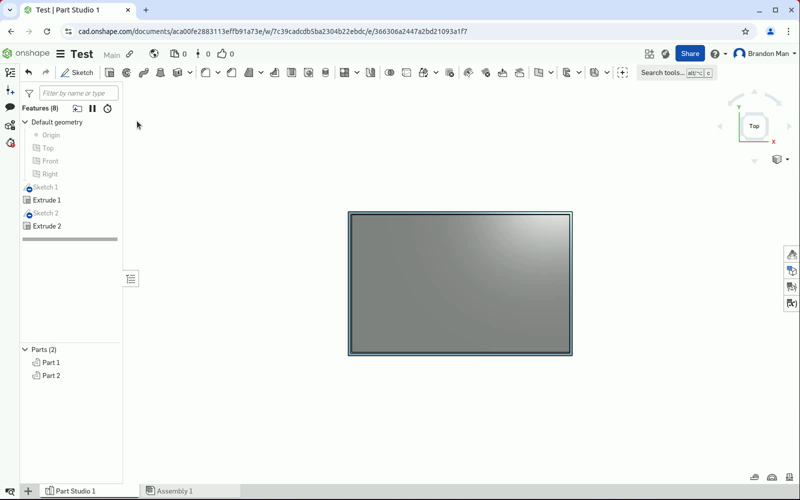
mouse_move(73, 189)
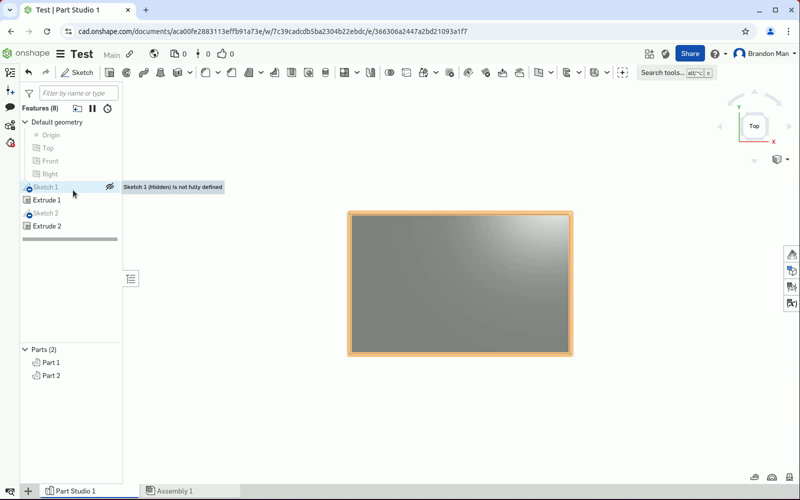
click(73, 189)
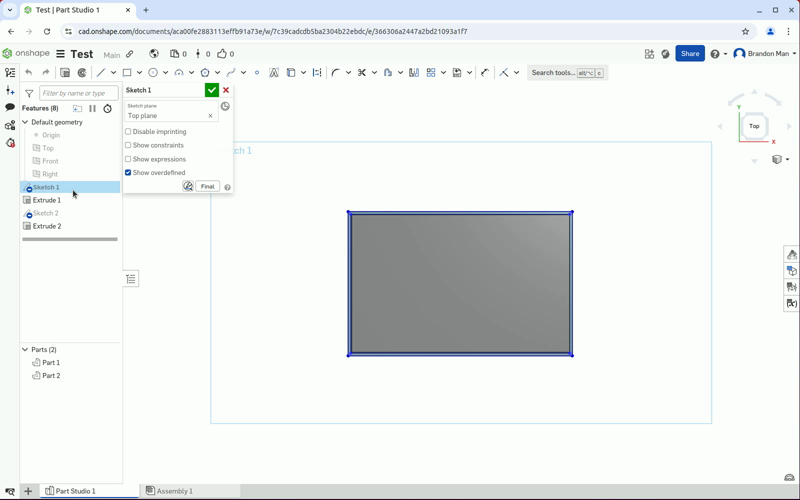
mouse_move(229, 92)
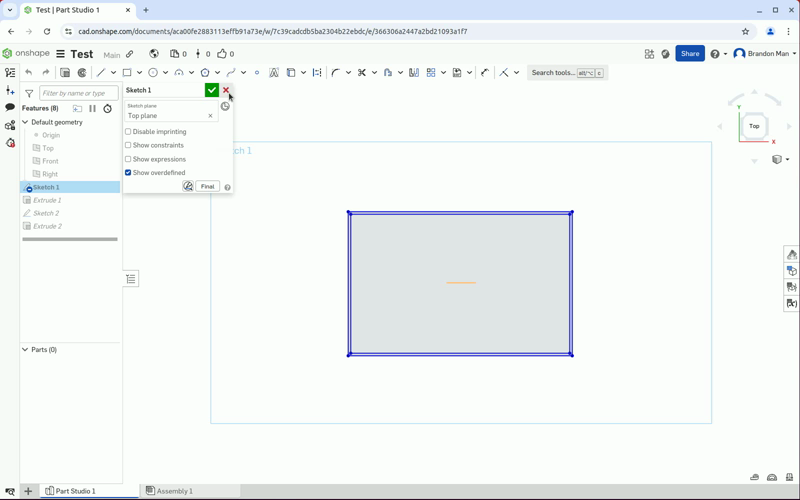
click(229, 92)
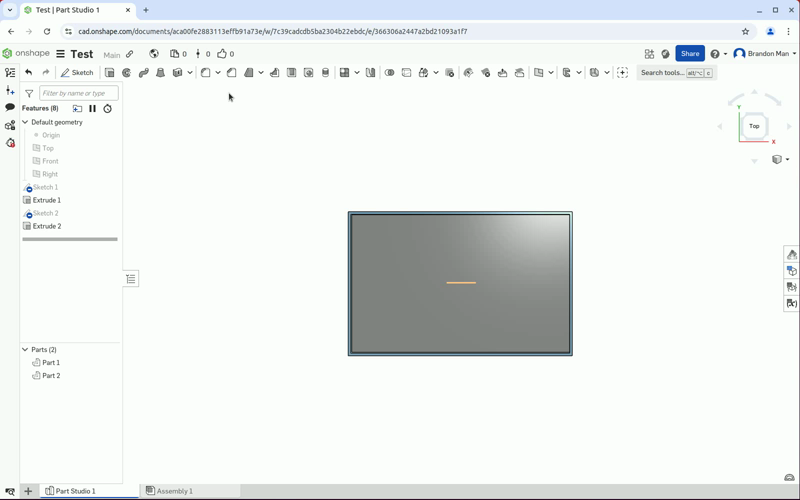
mouse_move(541, 75)
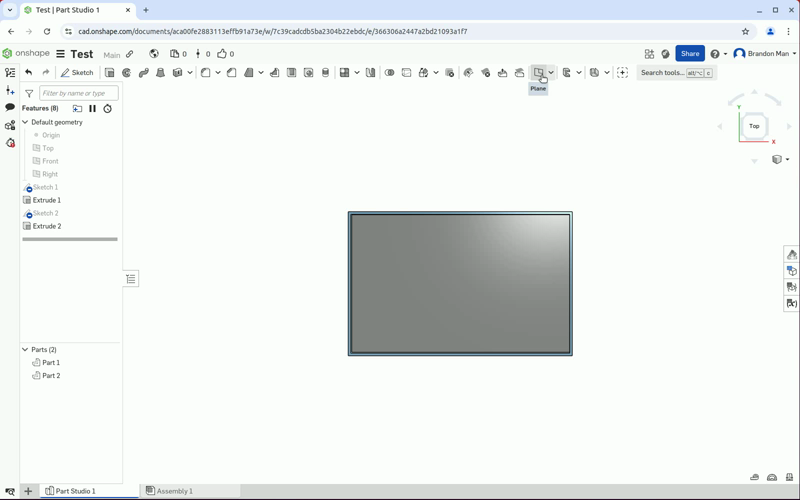
click(541, 75)
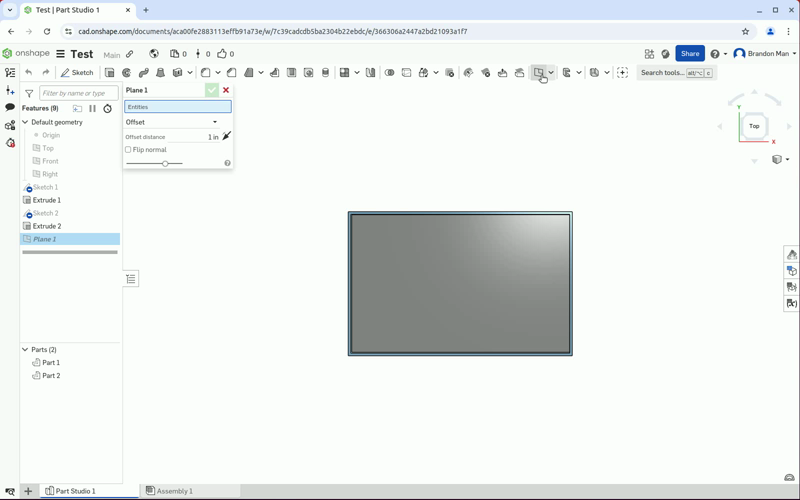
mouse_move(73, 150)
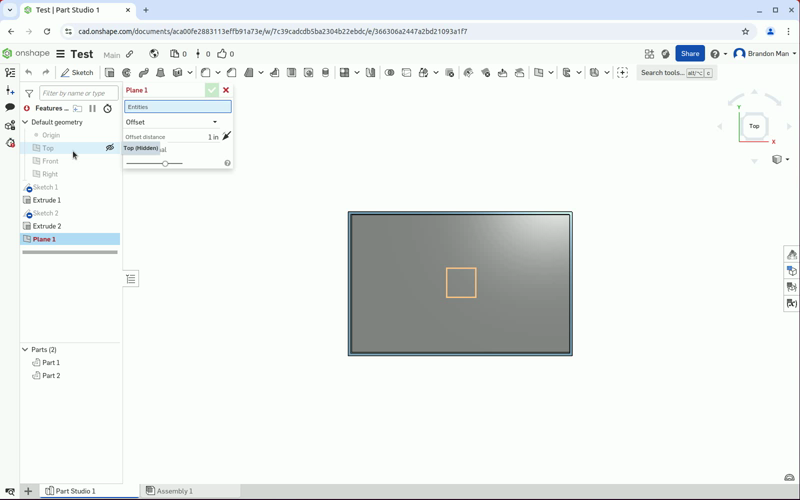
click(73, 150)
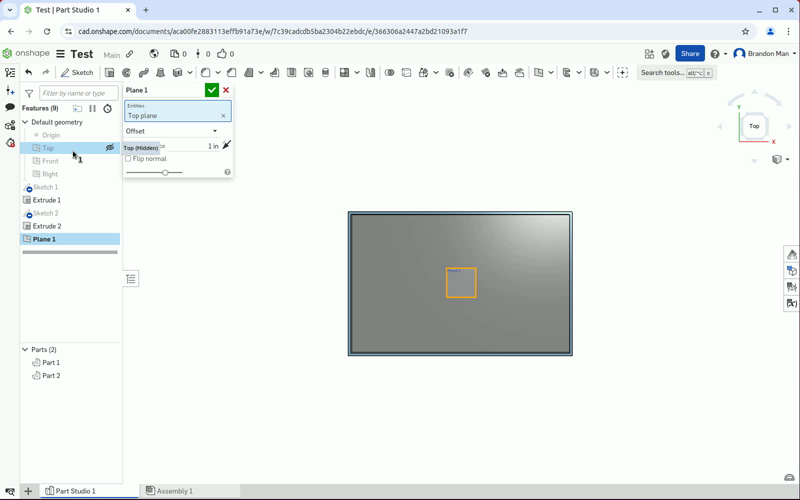
key(tab, 2)
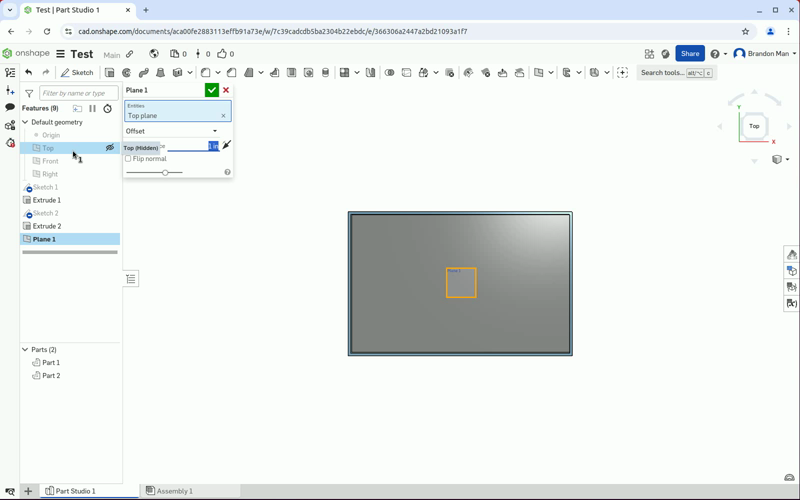
text(0.709)
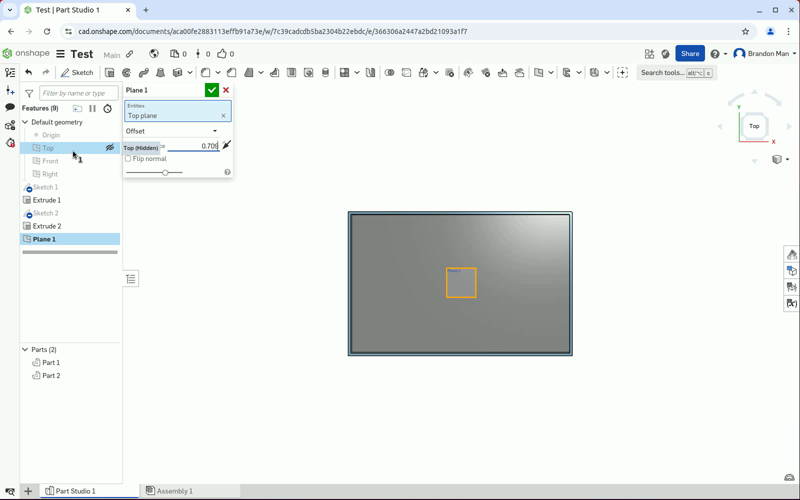
key(enter, 2)
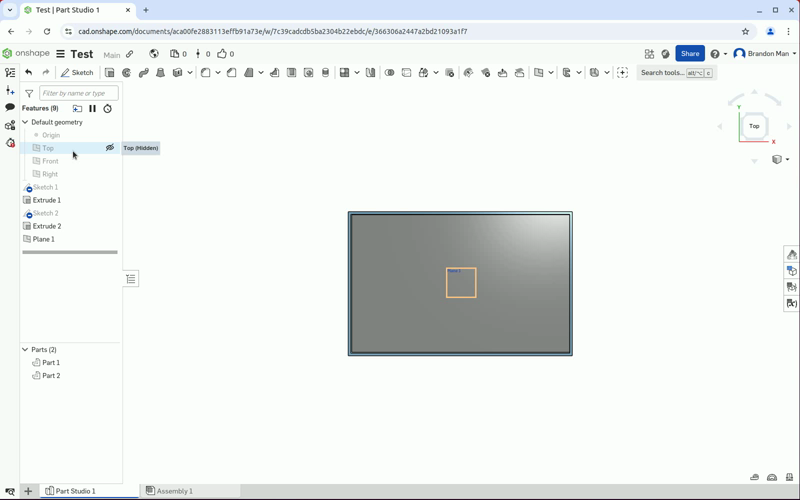
key(shift+s)
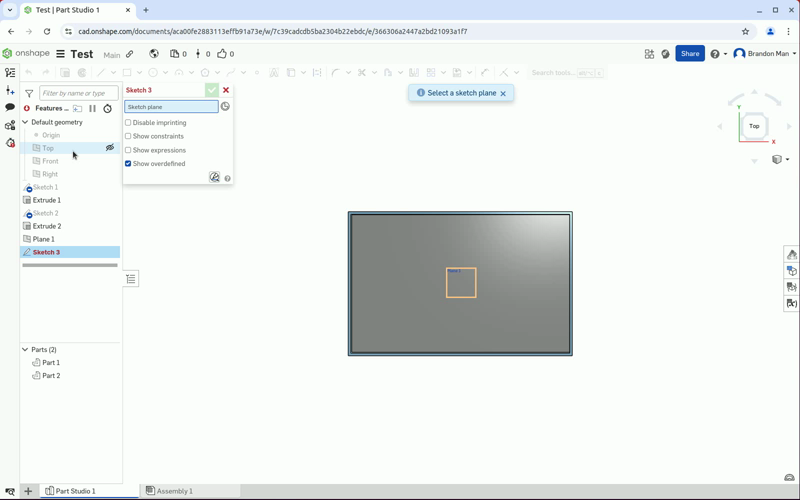
mouse_move(73, 241)
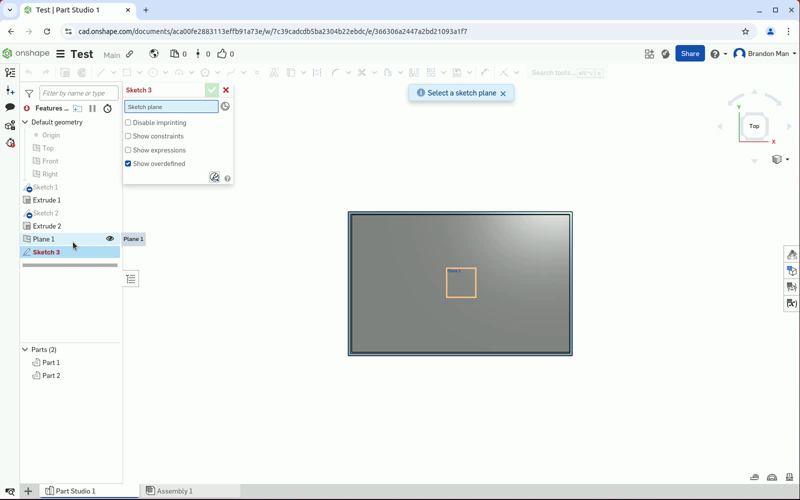
click(73, 241)
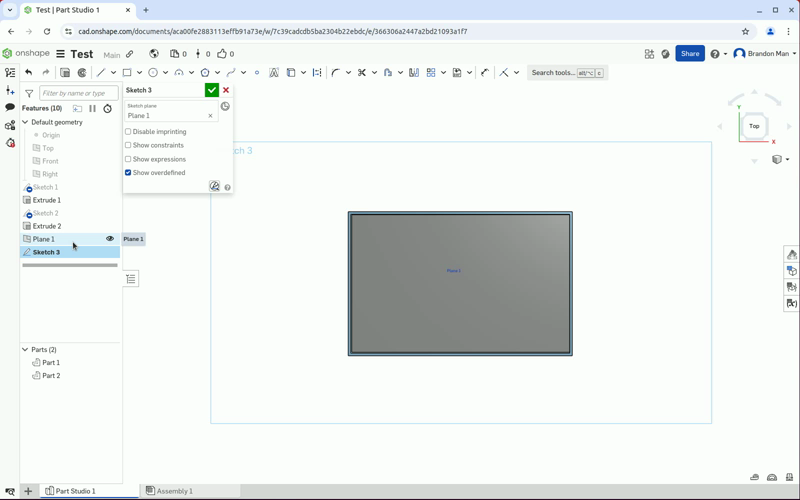
mouse_move(73, 352)
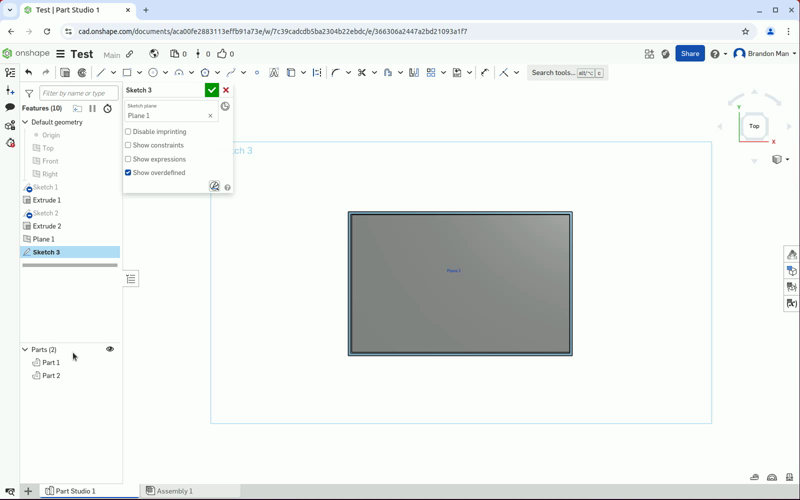
key(y)
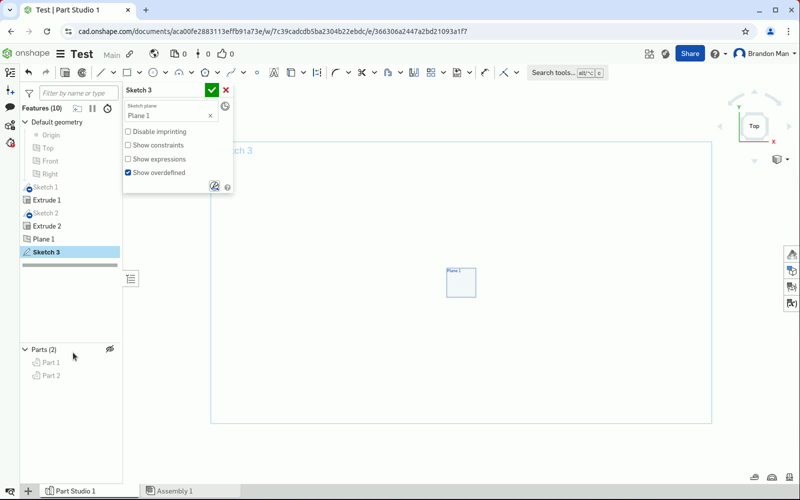
key(l)
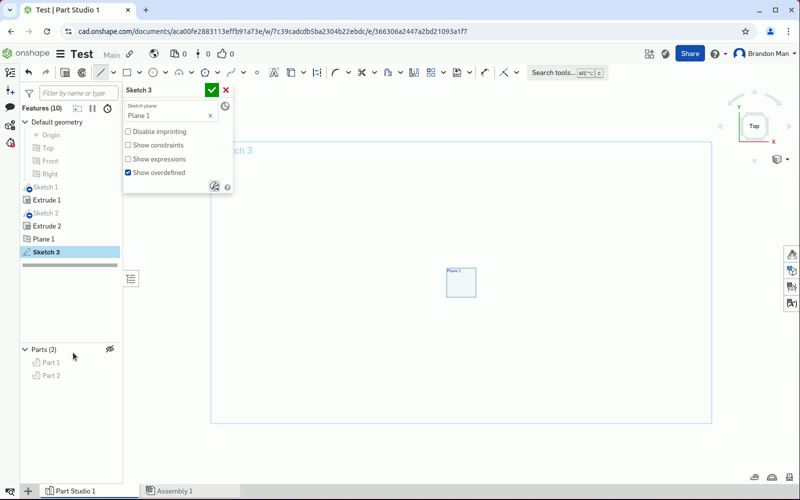
key_down(shift)
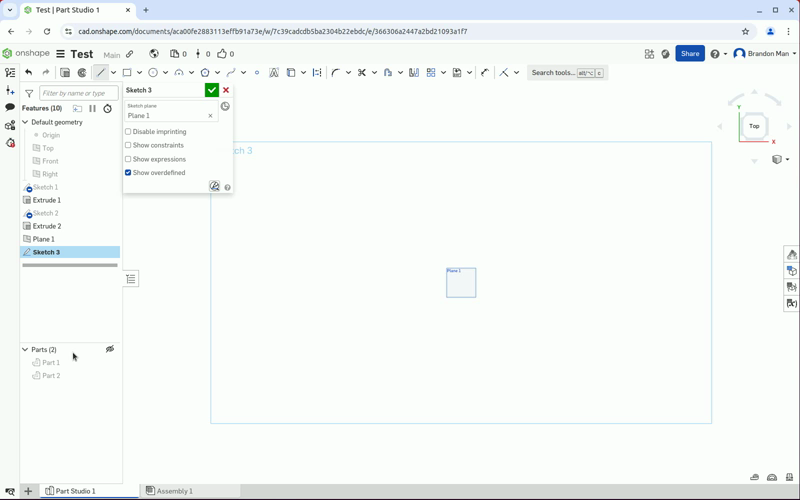
mouse_move(348, 355)
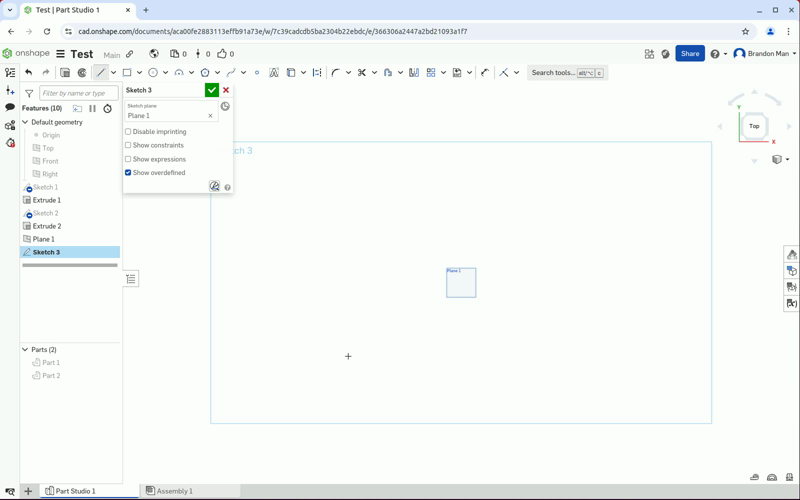
click(348, 355)
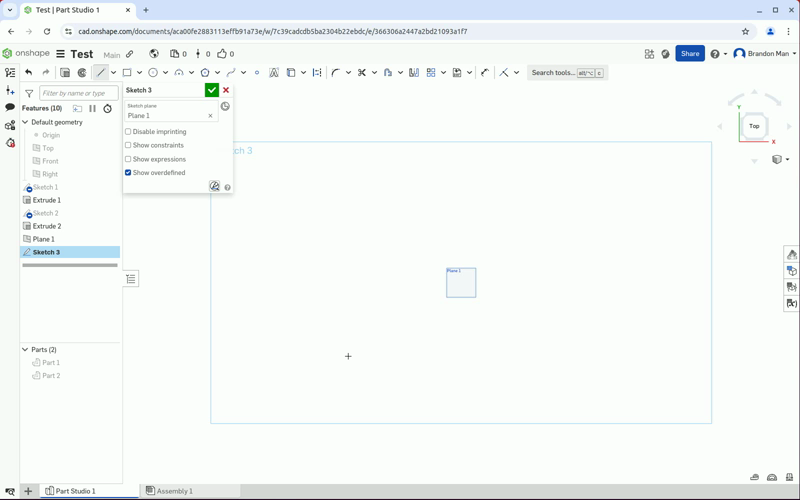
key_up(shift)
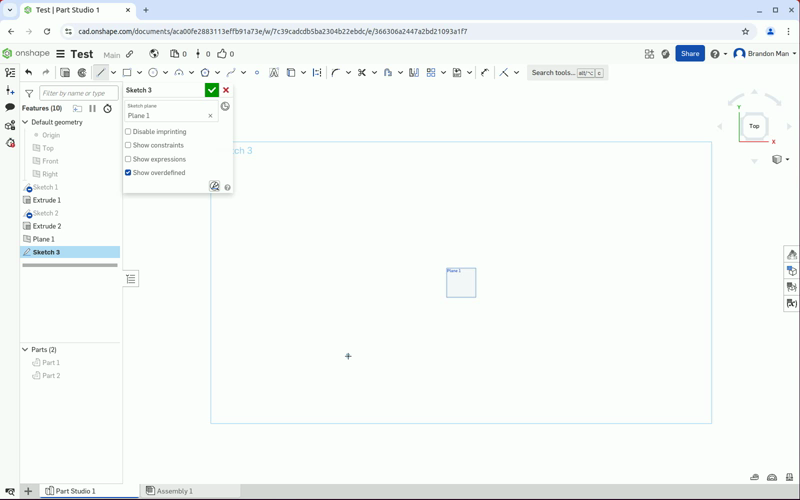
key_down(shift)
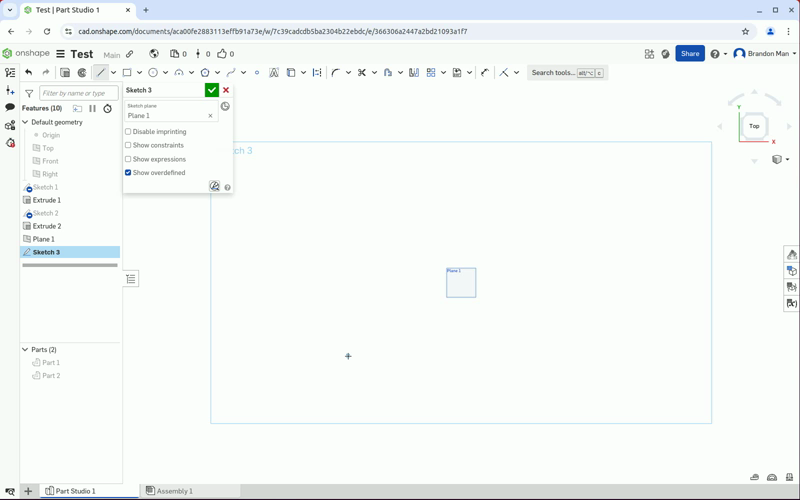
mouse_move(572, 355)
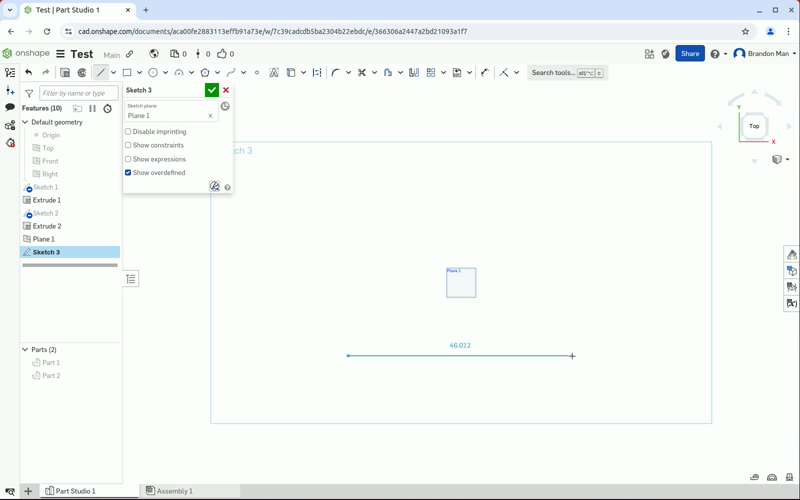
click(572, 355)
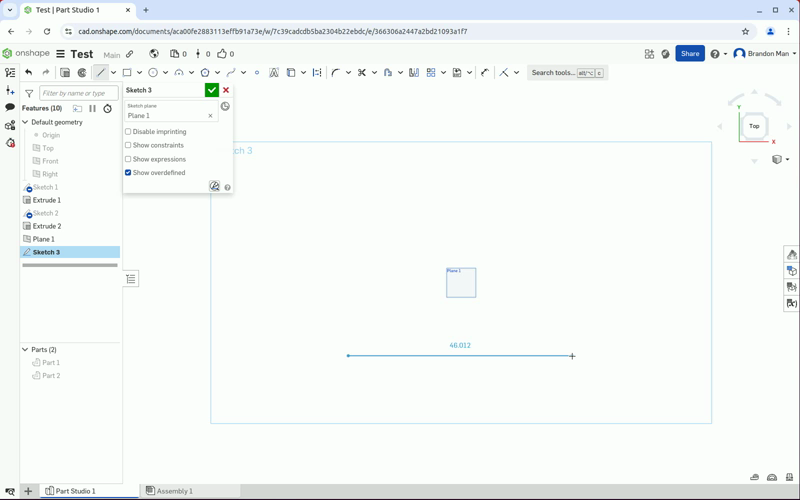
key_up(shift)
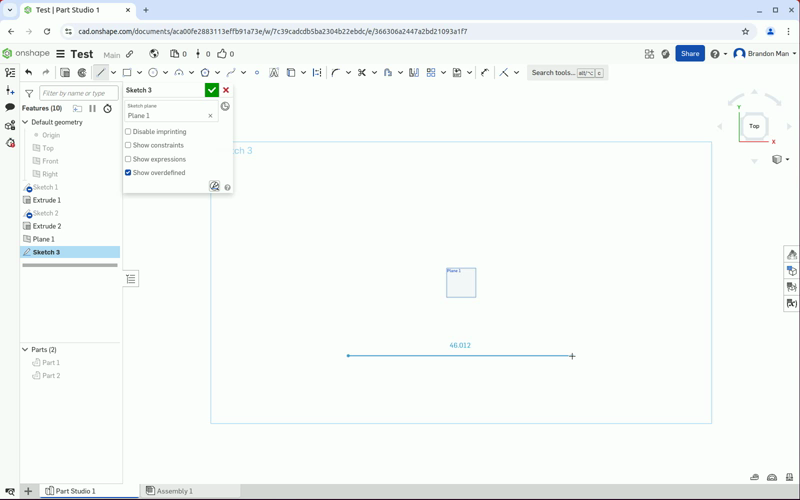
key_down(shift)
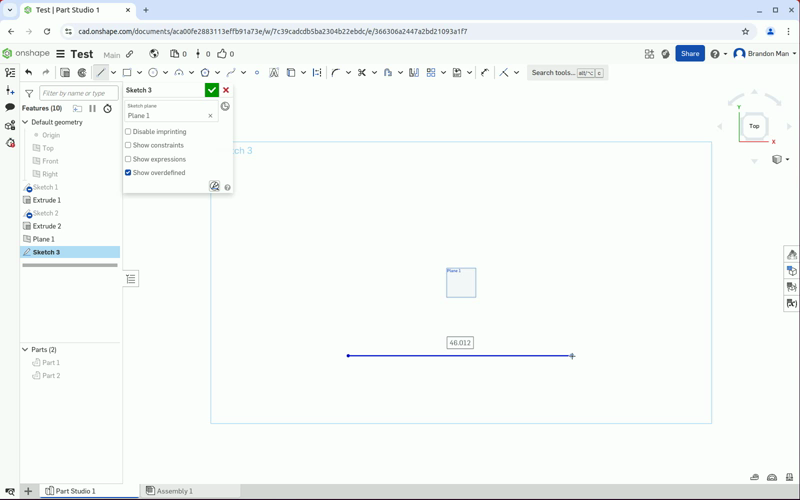
mouse_move(572, 211)
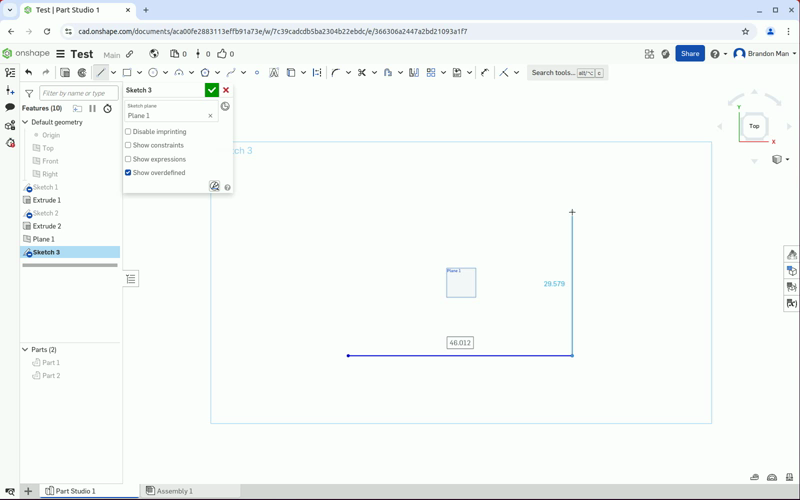
click(572, 211)
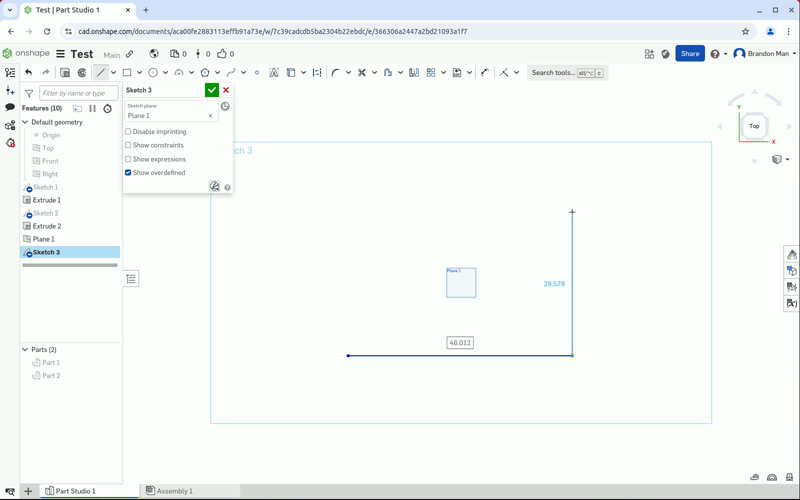
key_up(shift)
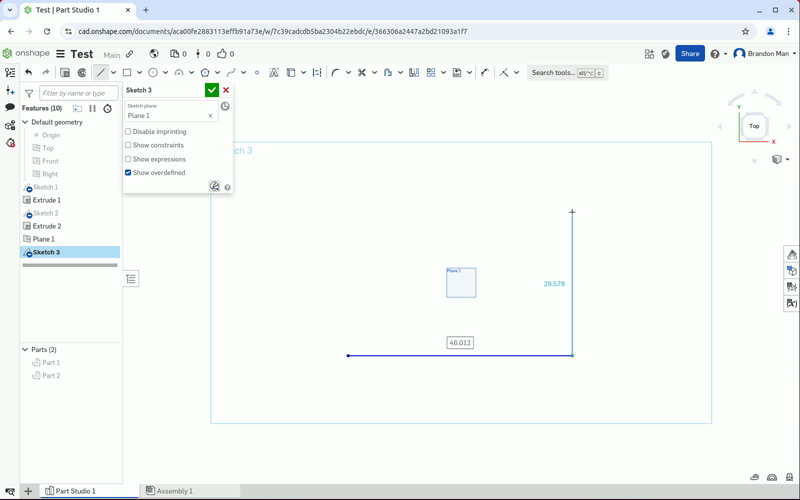
key_down(shift)
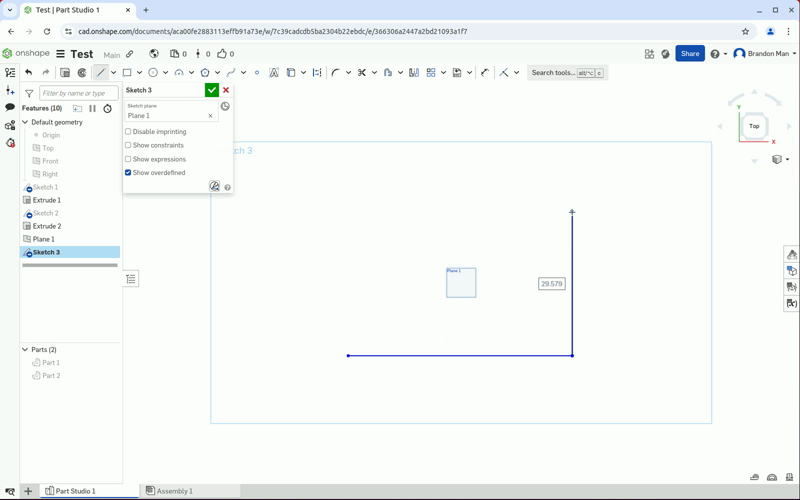
mouse_move(348, 211)
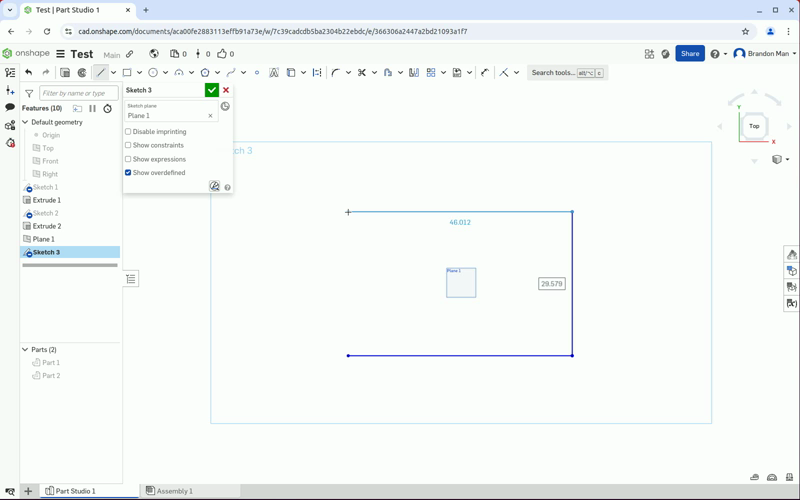
click(348, 211)
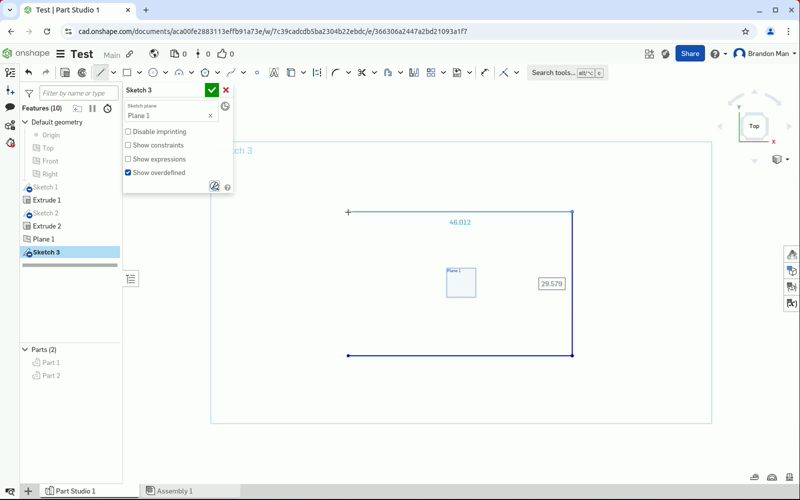
key_up(shift)
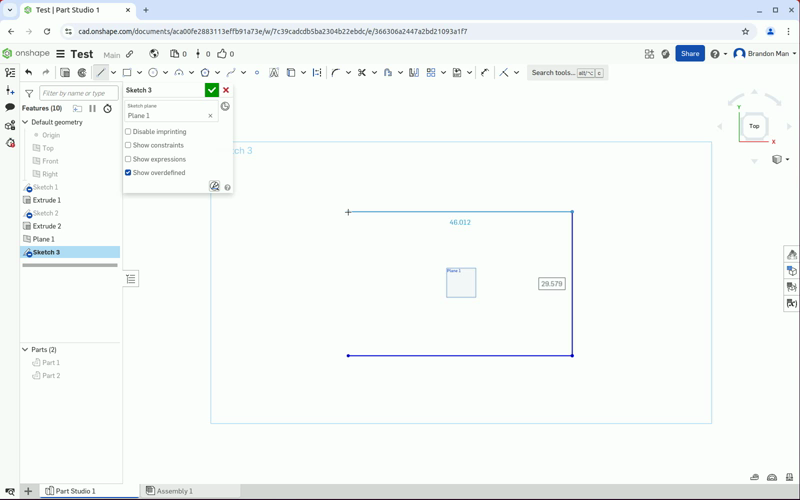
key_down(shift)
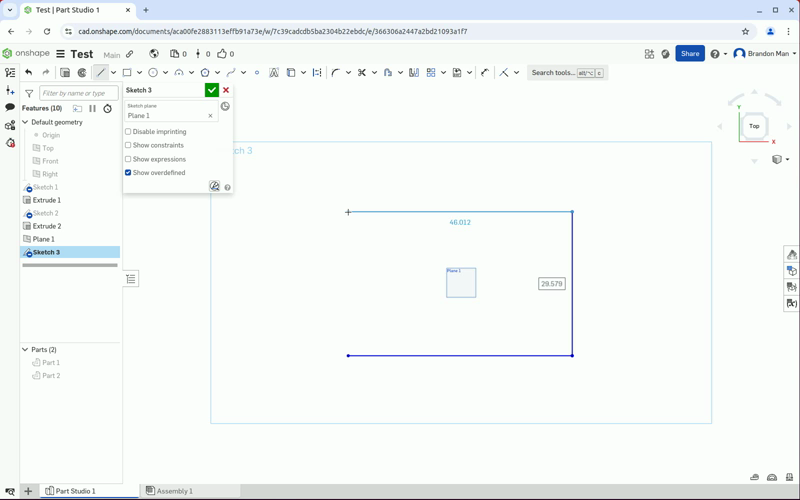
mouse_move(348, 355)
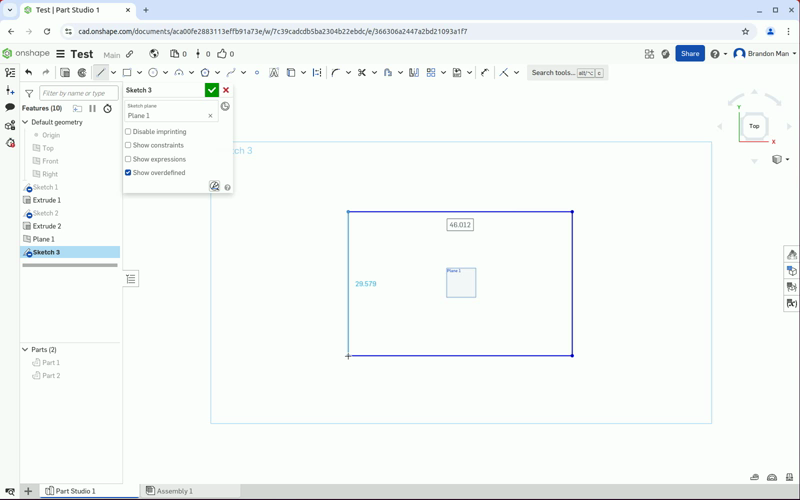
key_up(shift)
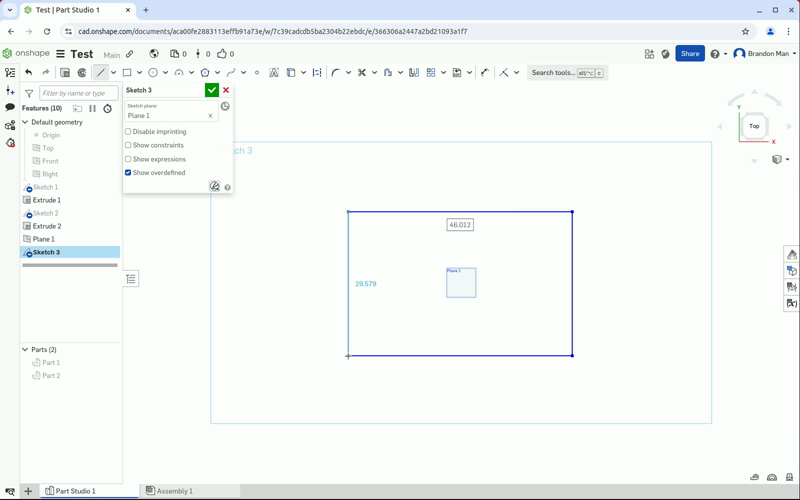
click(348, 355)
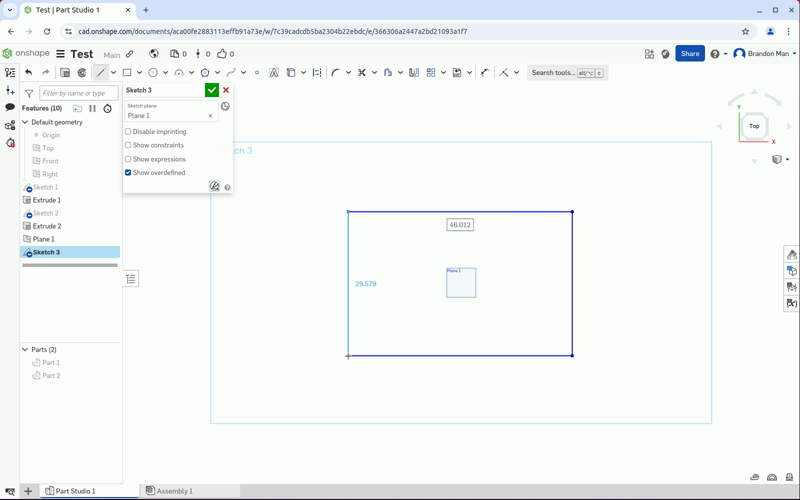
key(esc)
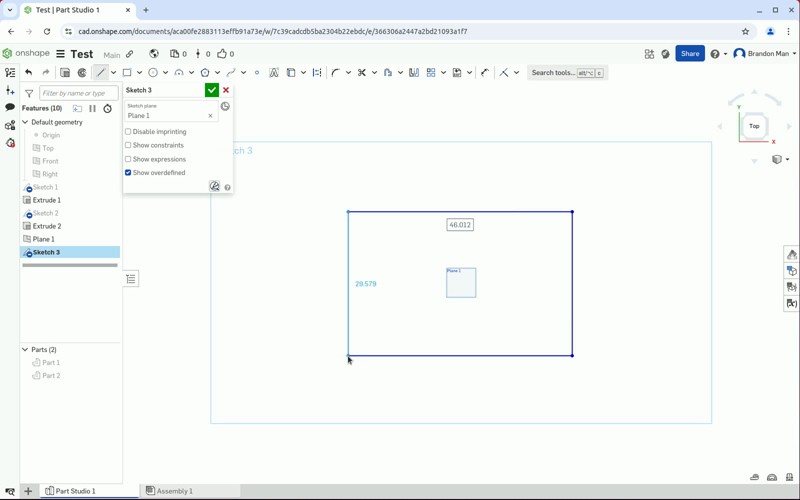
key(l)
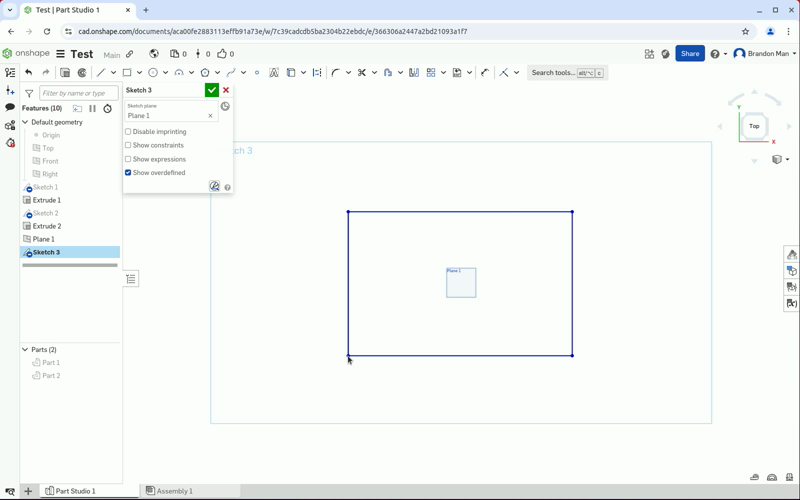
key_down(shift)
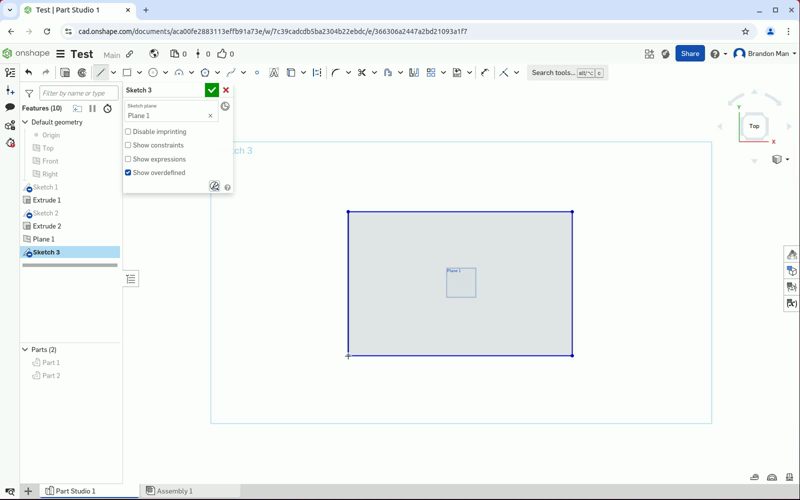
mouse_move(350, 353)
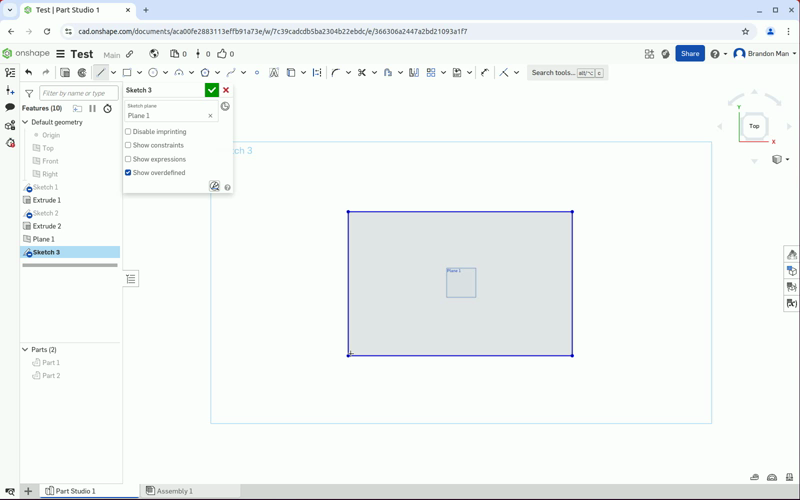
scroll(6)
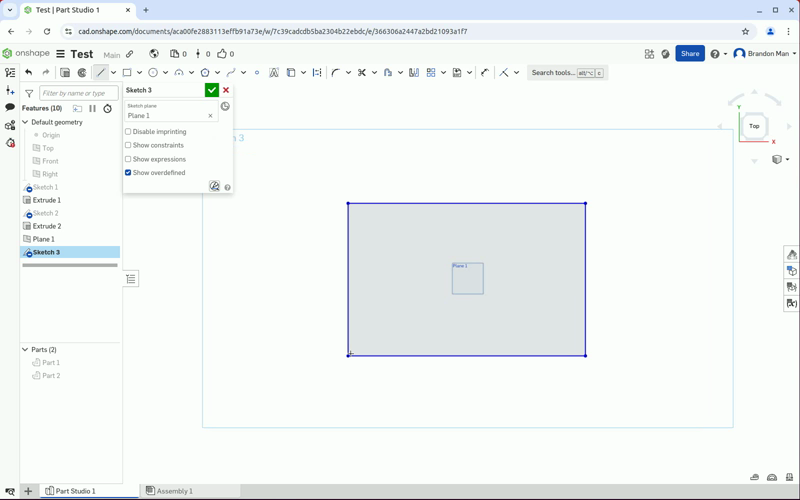
scroll(6)
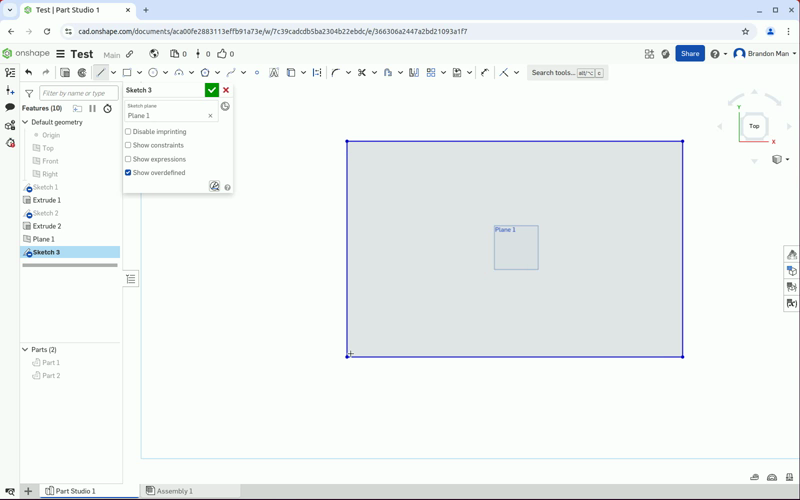
scroll(6)
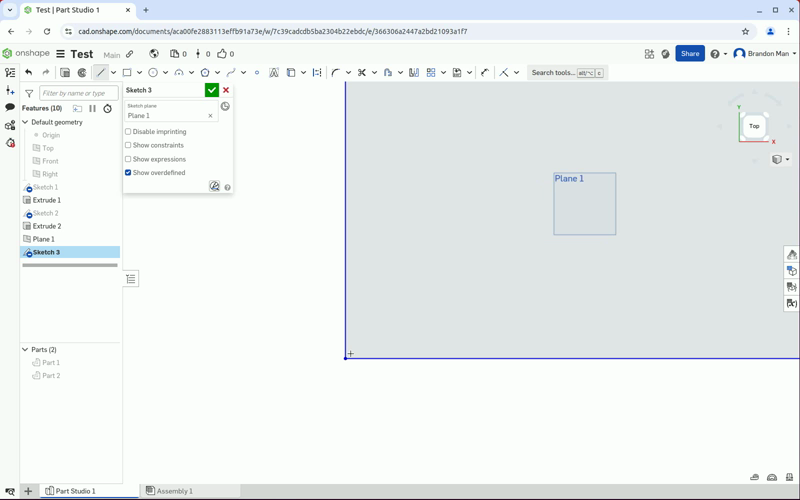
scroll(6)
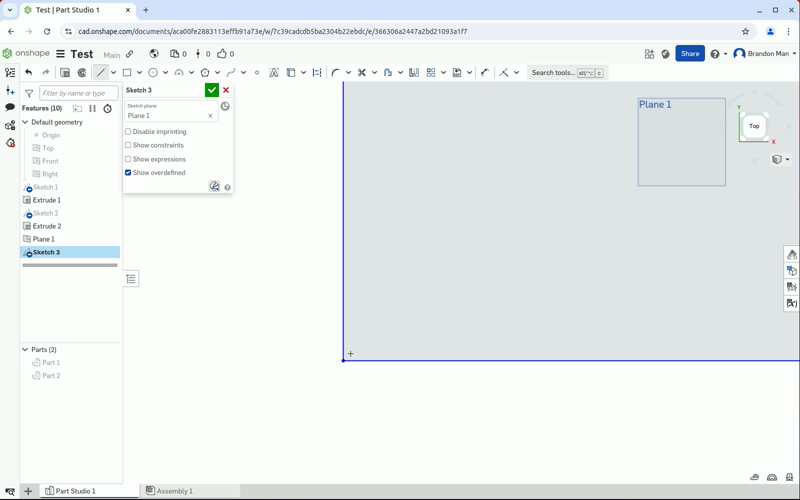
scroll(6)
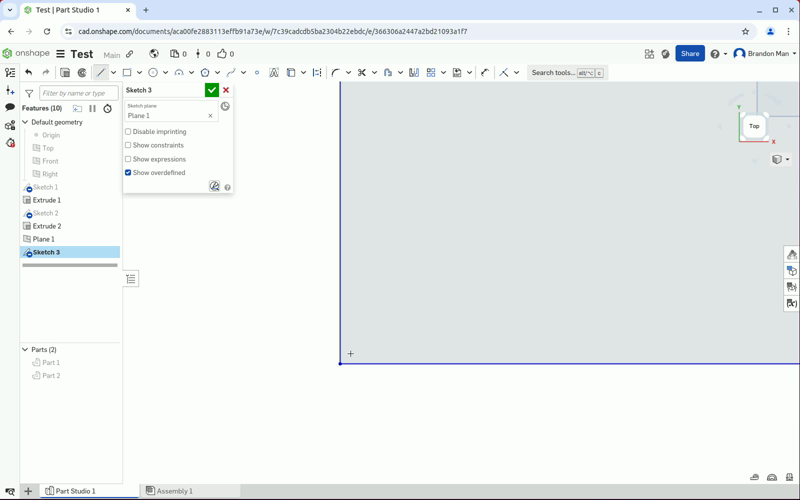
scroll(6)
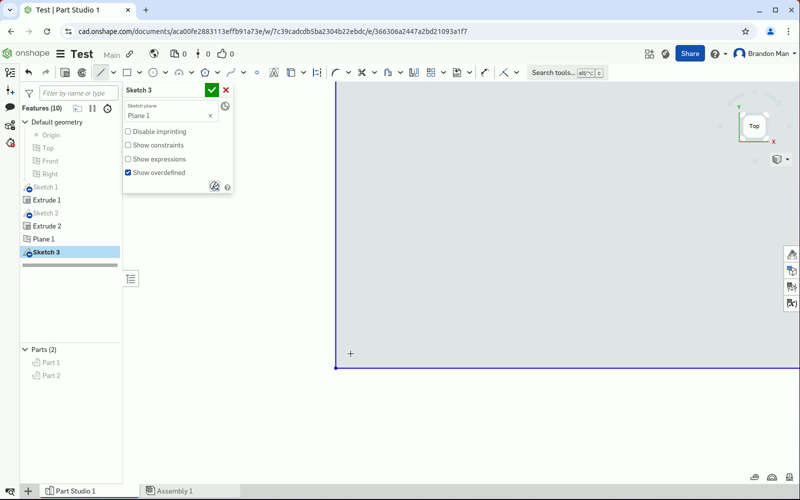
scroll(6)
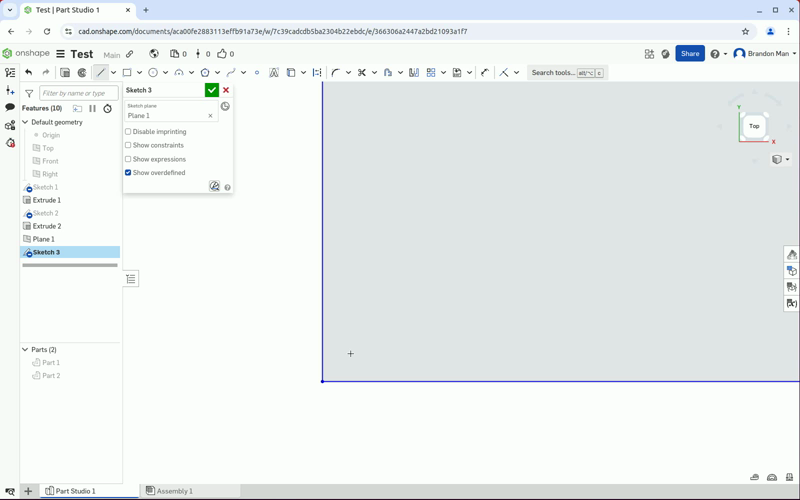
click(350, 353)
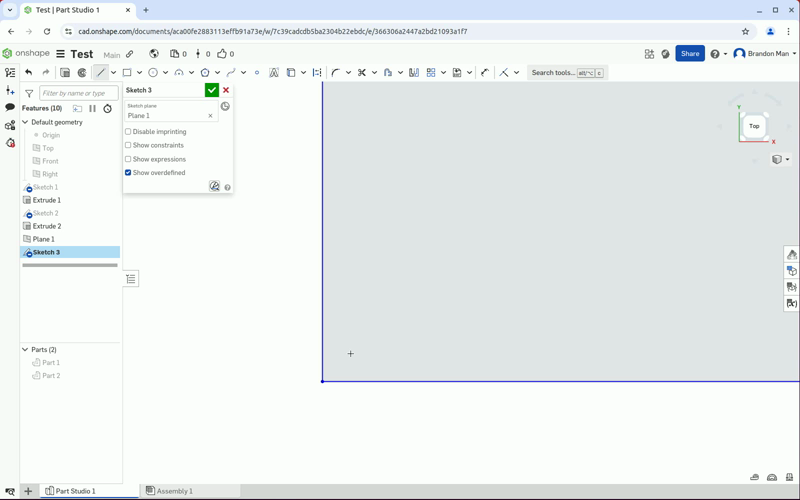
scroll(-6)
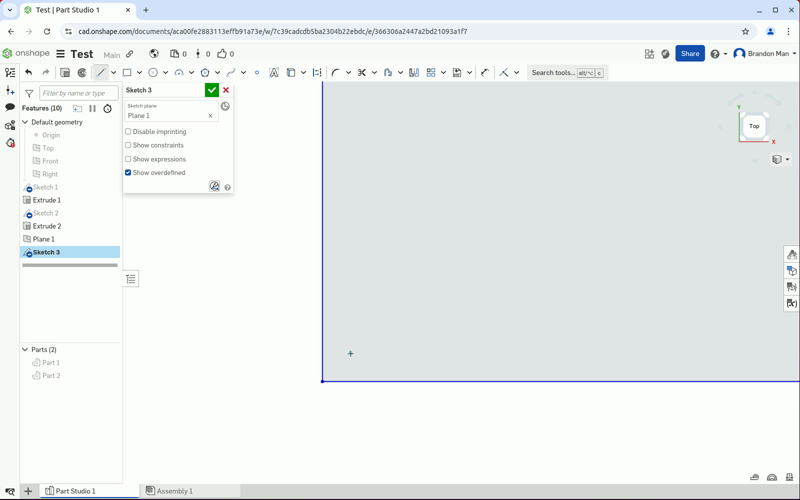
scroll(-6)
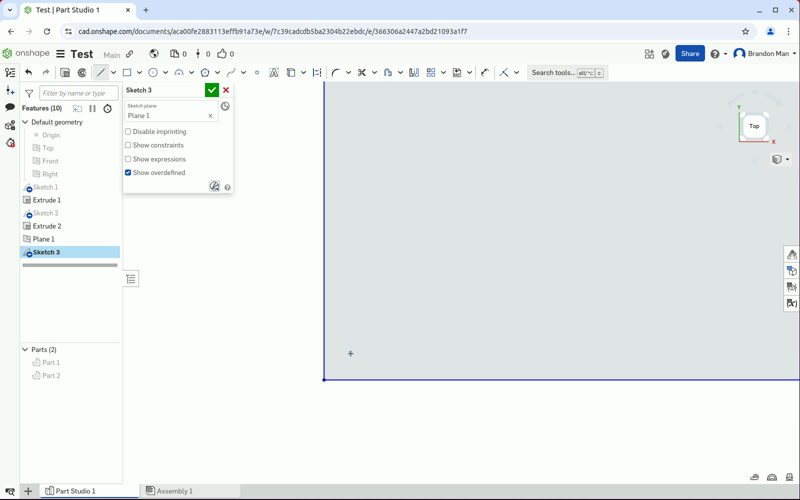
scroll(-6)
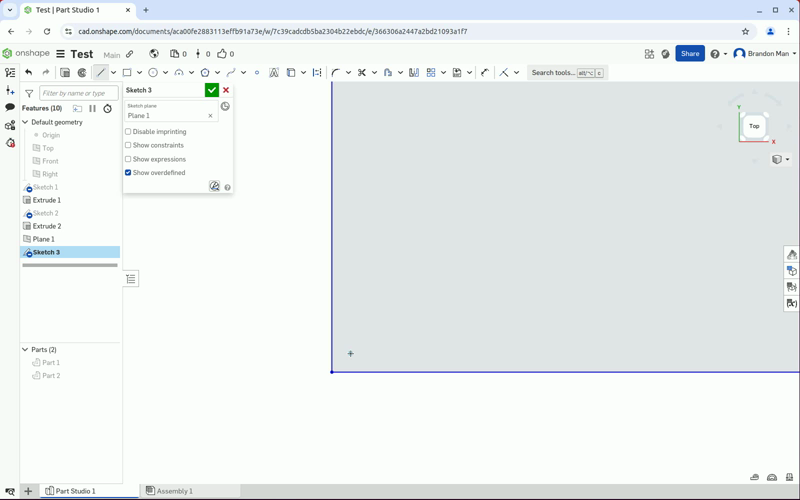
scroll(-6)
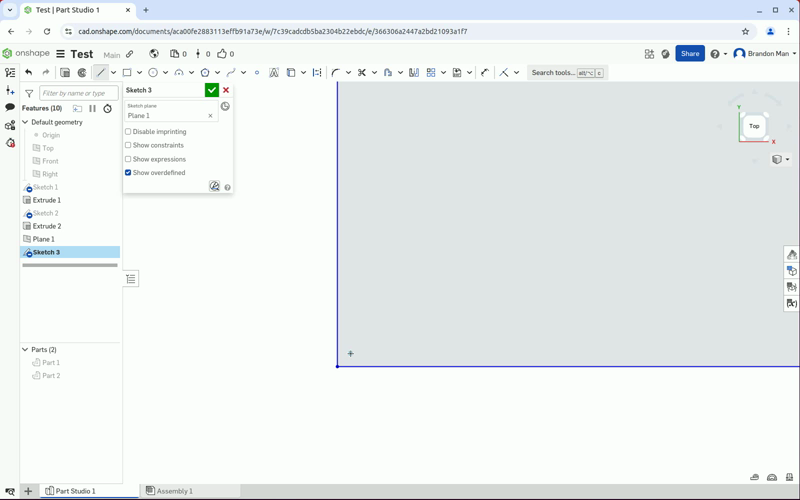
scroll(-6)
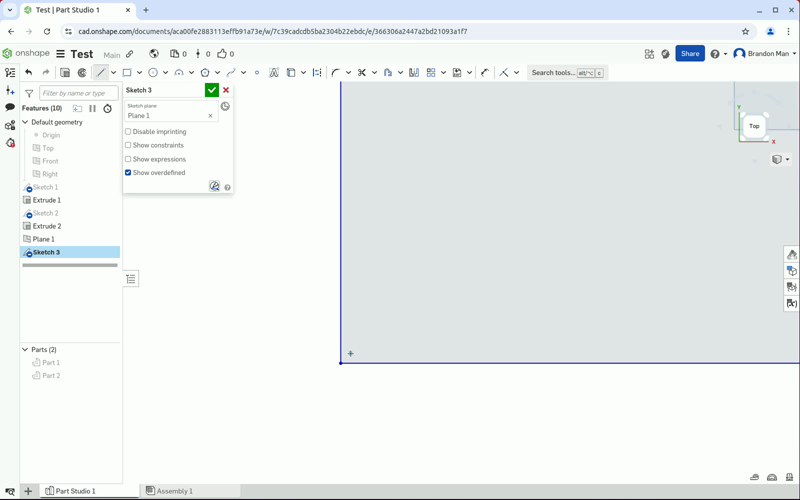
scroll(-6)
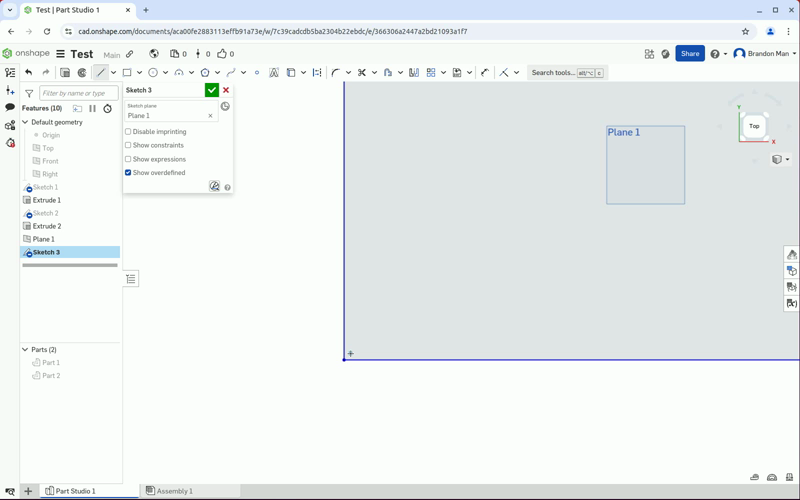
scroll(-6)
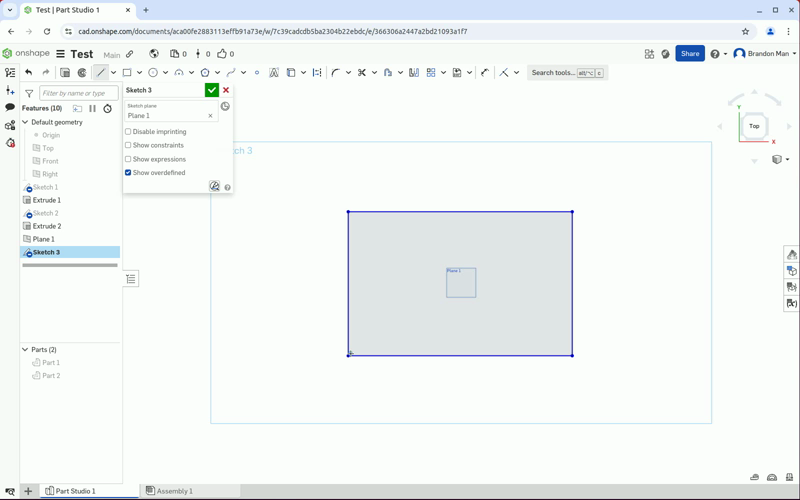
key_up(shift)
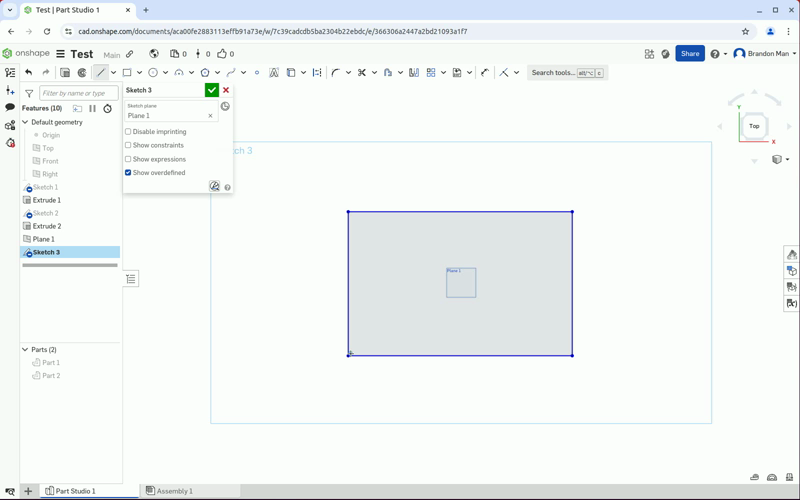
key_down(shift)
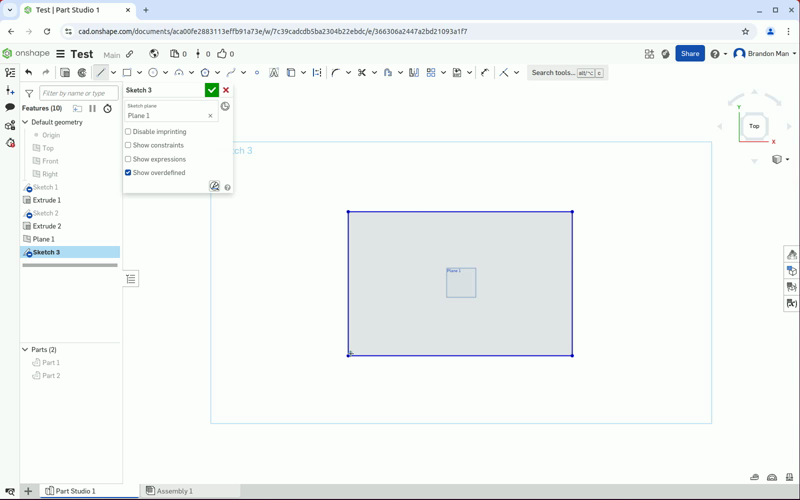
mouse_move(569, 353)
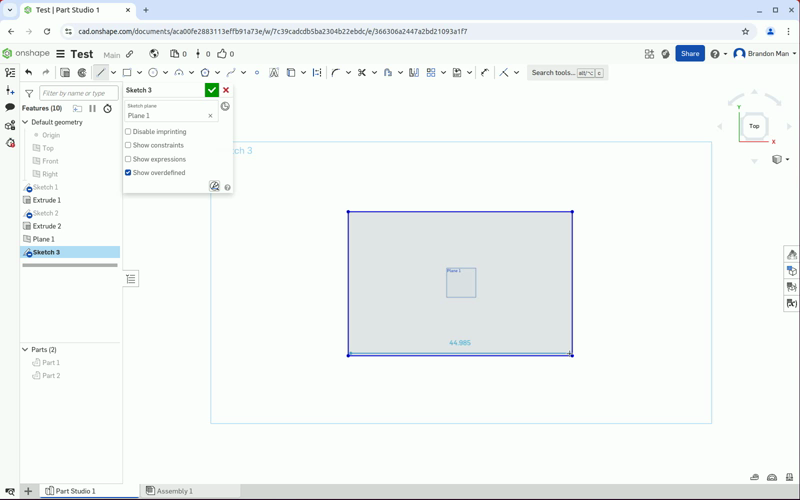
scroll(6)
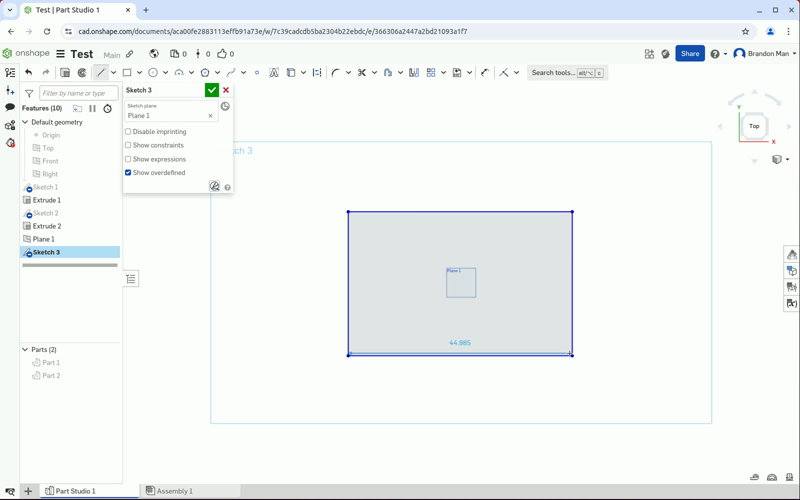
scroll(6)
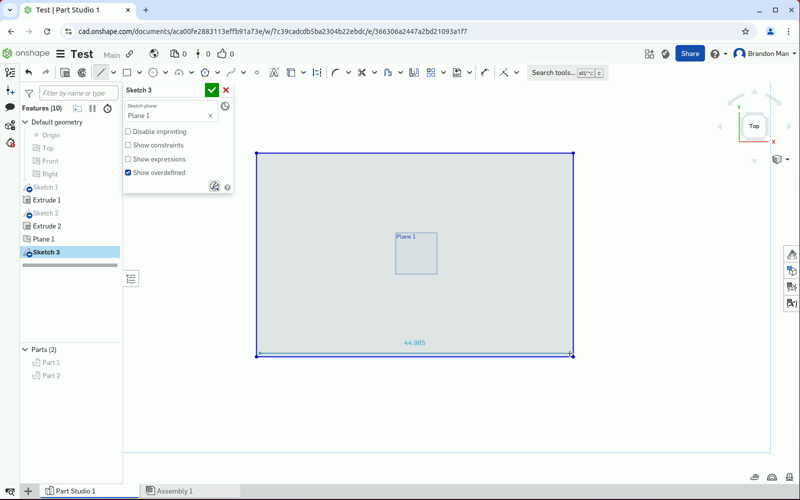
scroll(6)
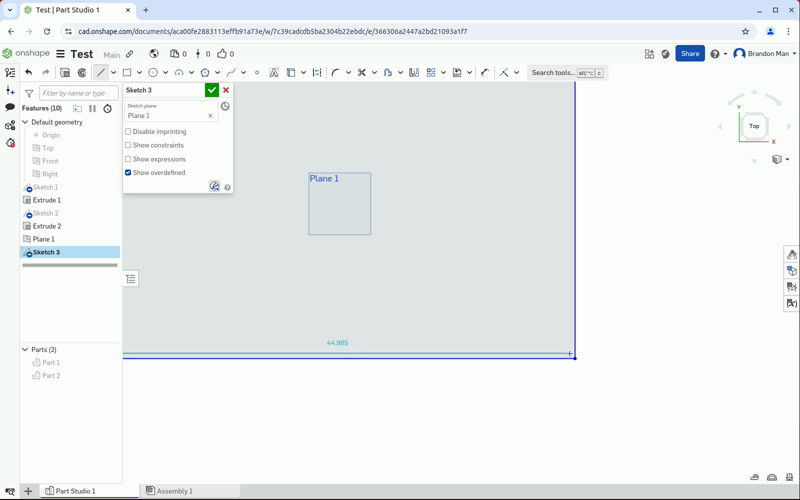
scroll(6)
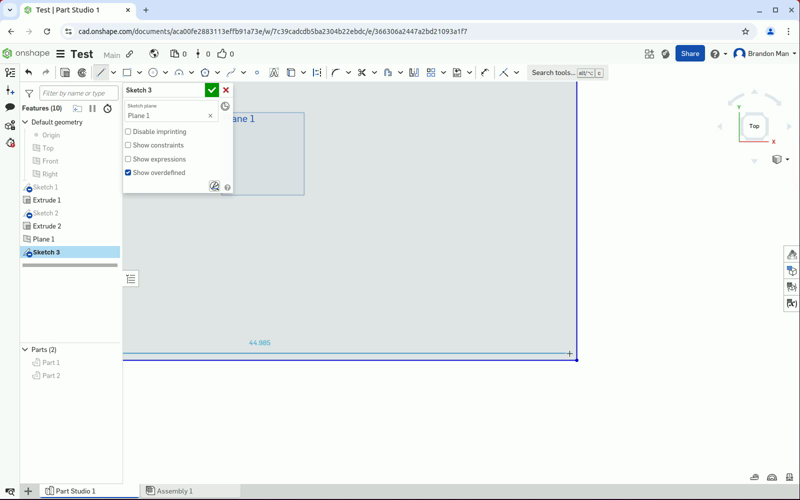
scroll(6)
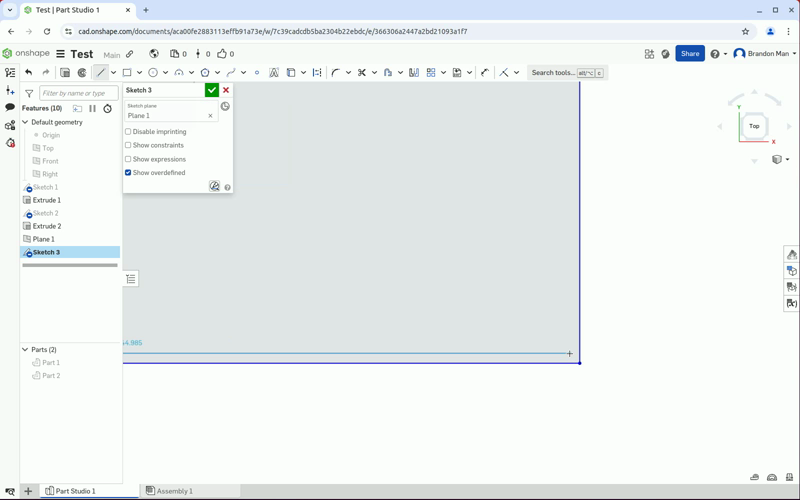
scroll(6)
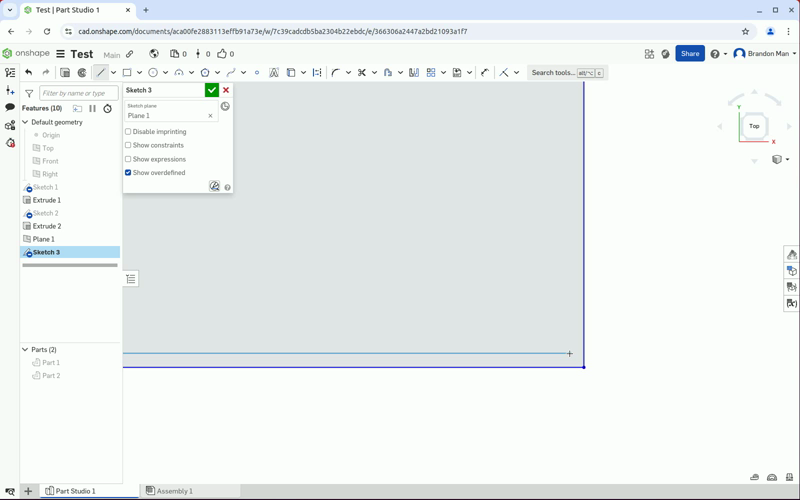
scroll(6)
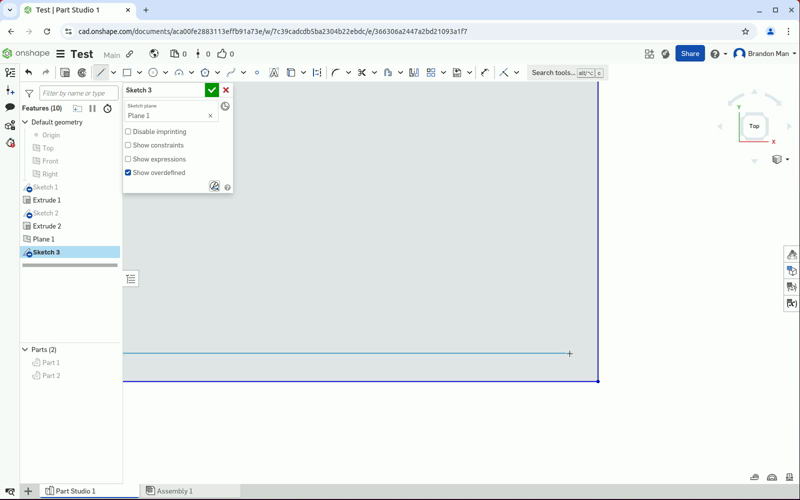
click(569, 353)
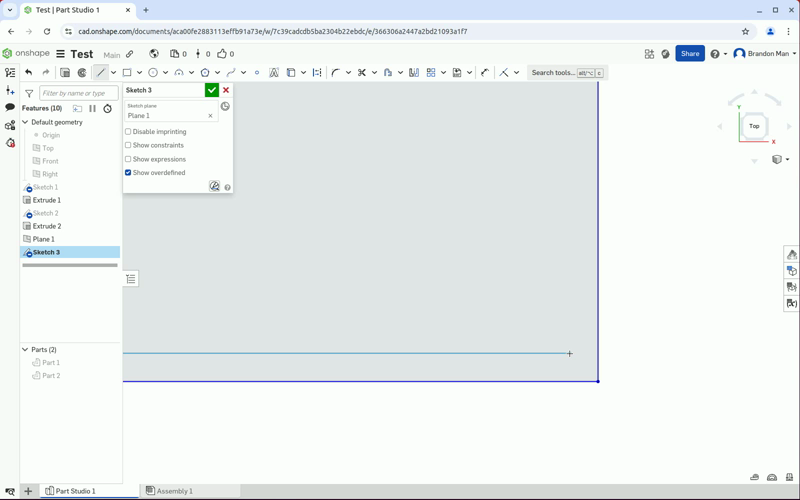
scroll(-6)
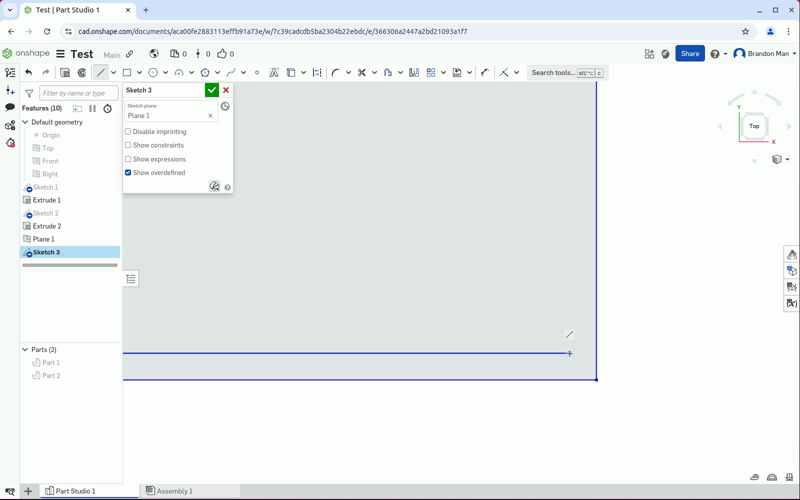
scroll(-6)
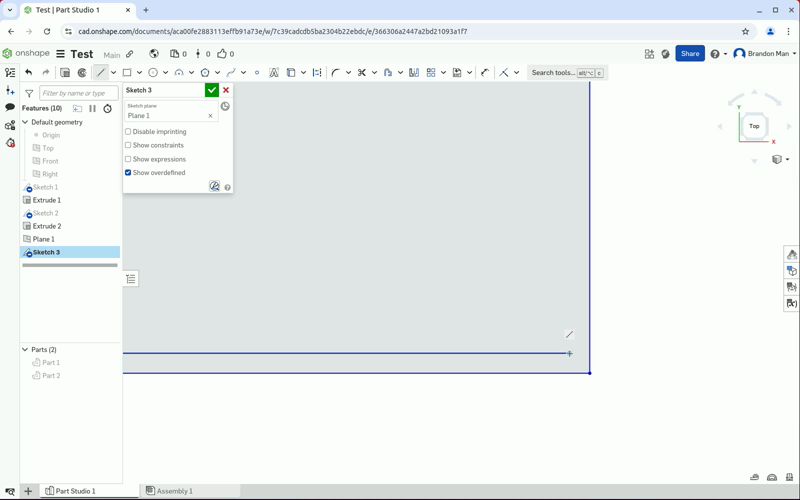
scroll(-6)
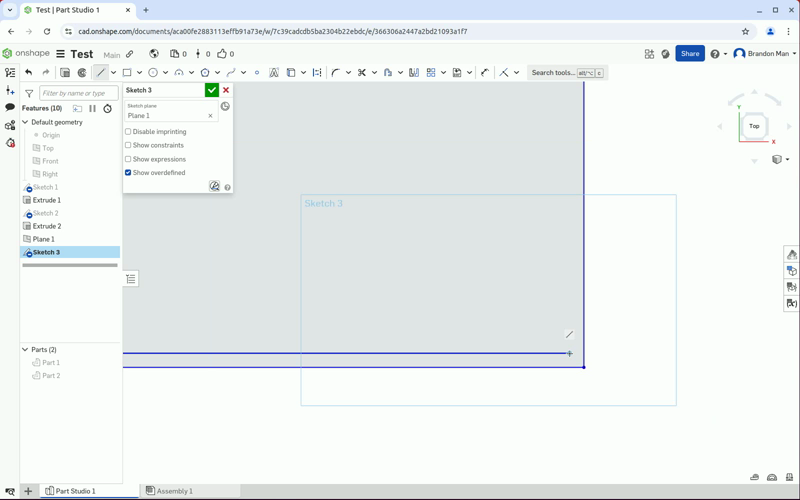
scroll(-6)
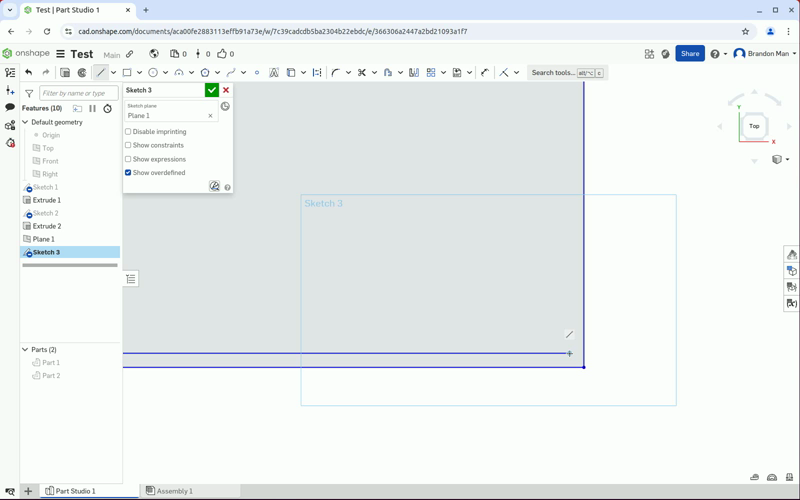
scroll(-6)
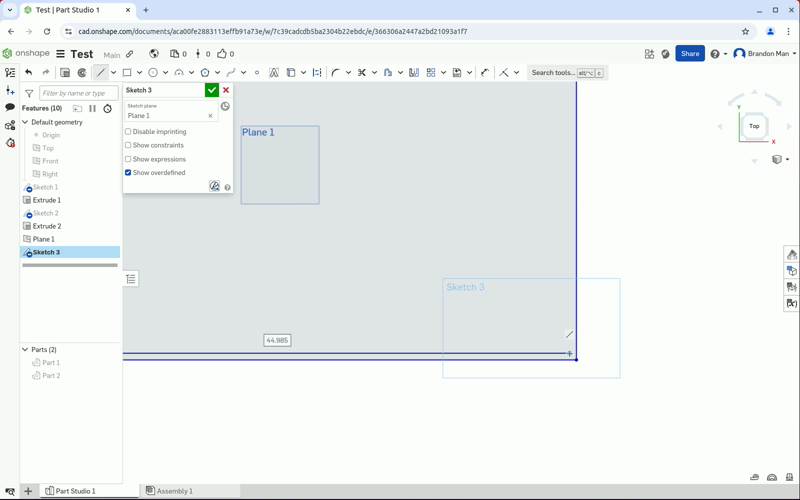
scroll(-6)
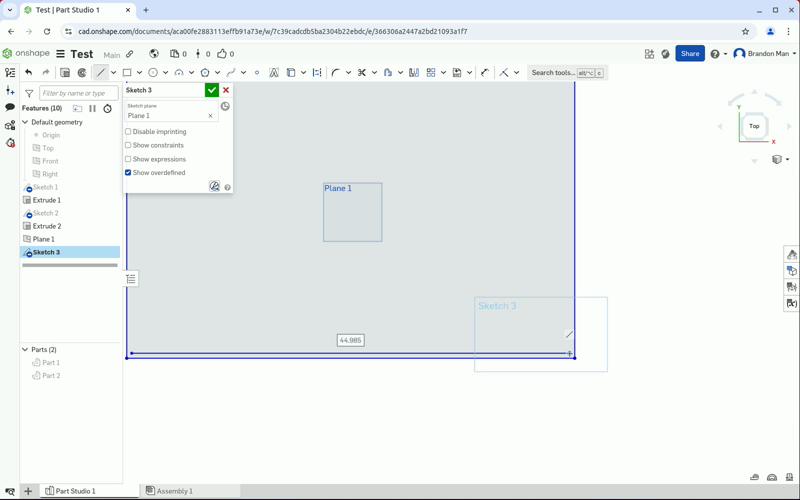
scroll(-6)
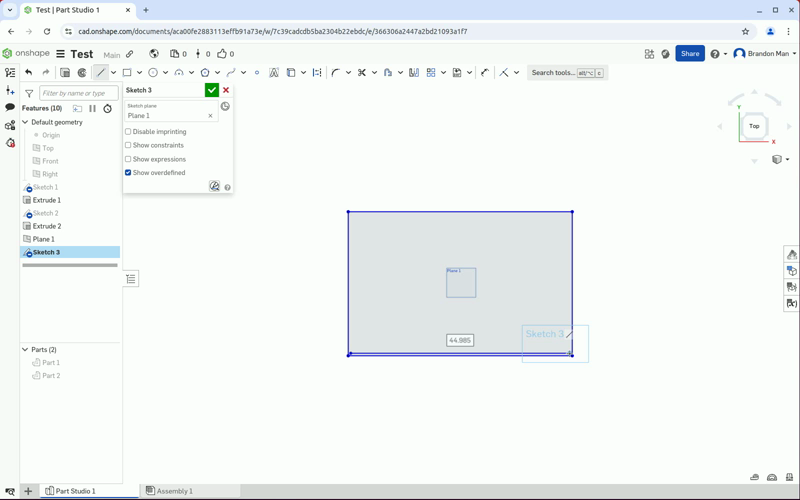
key_up(shift)
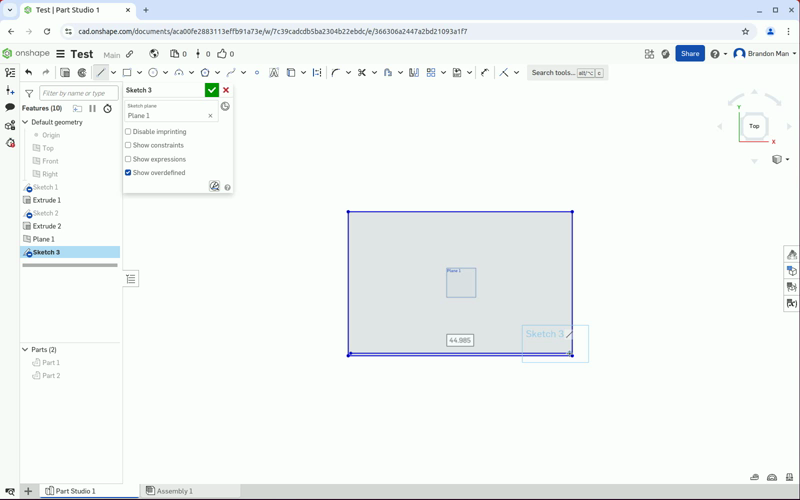
key_down(shift)
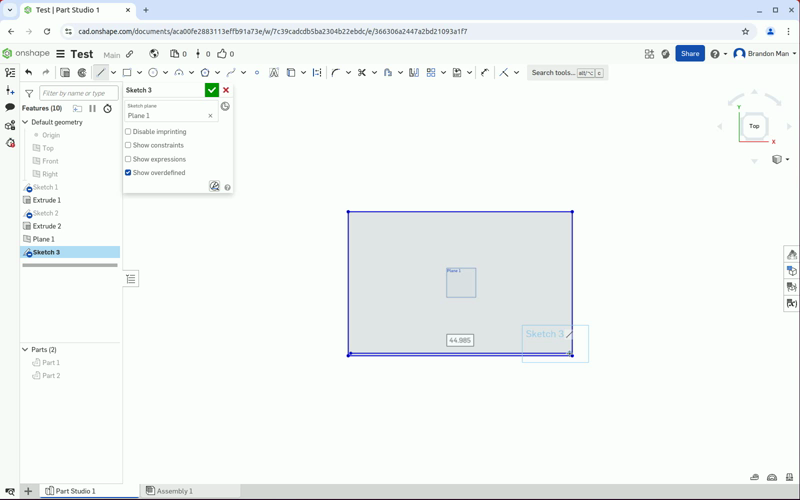
mouse_move(569, 214)
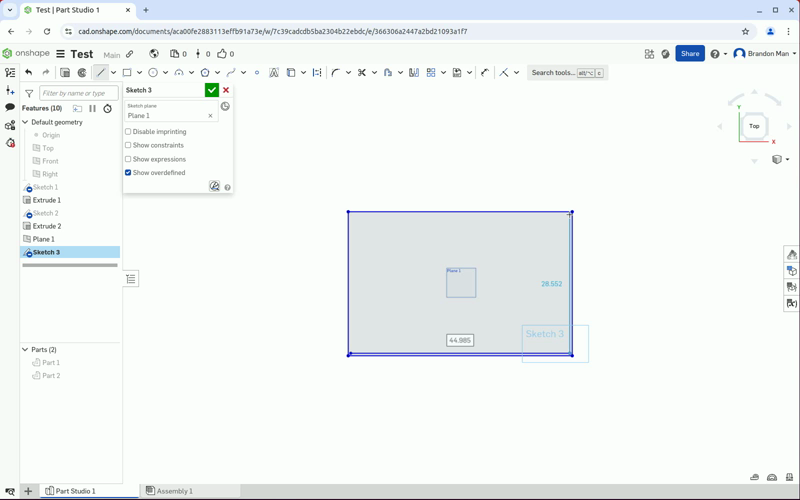
scroll(6)
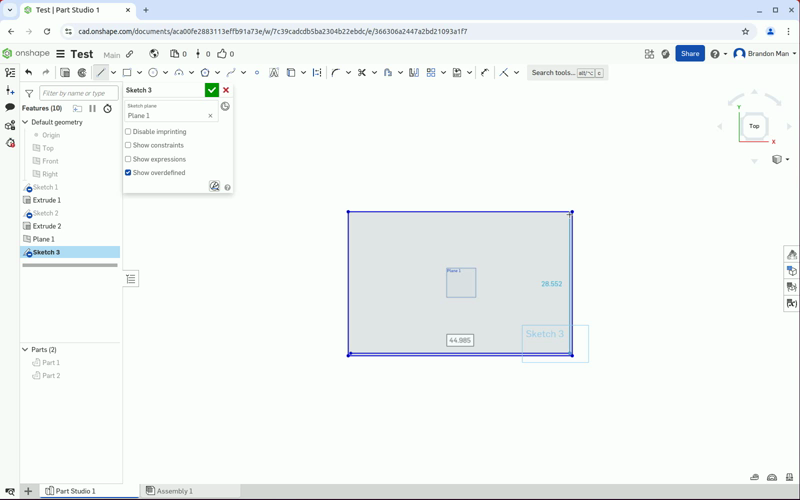
scroll(6)
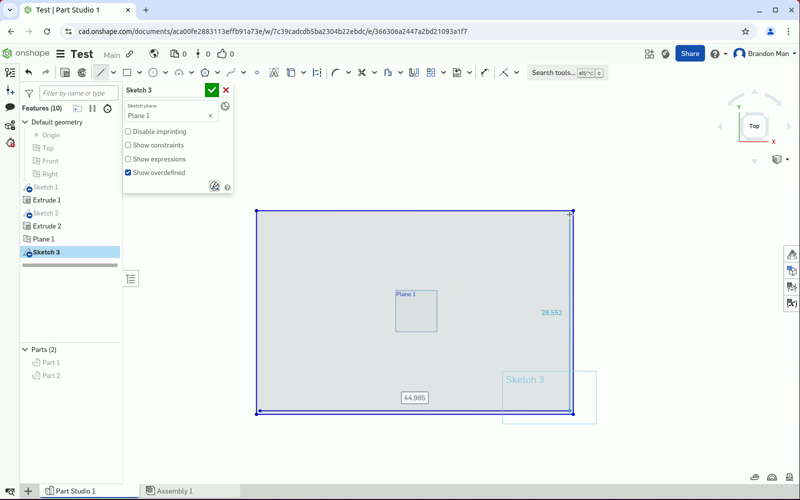
scroll(6)
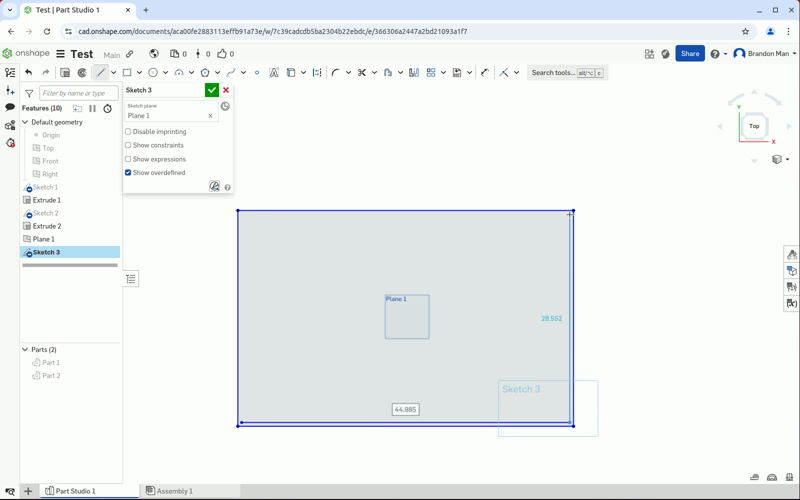
scroll(6)
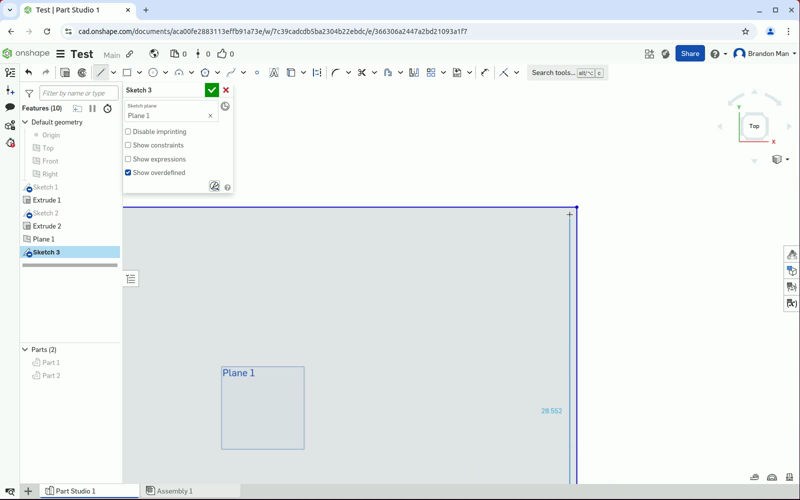
scroll(6)
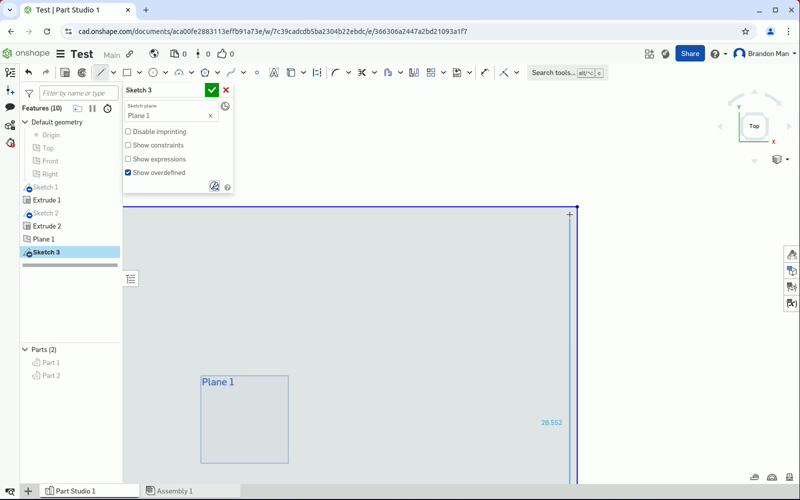
scroll(6)
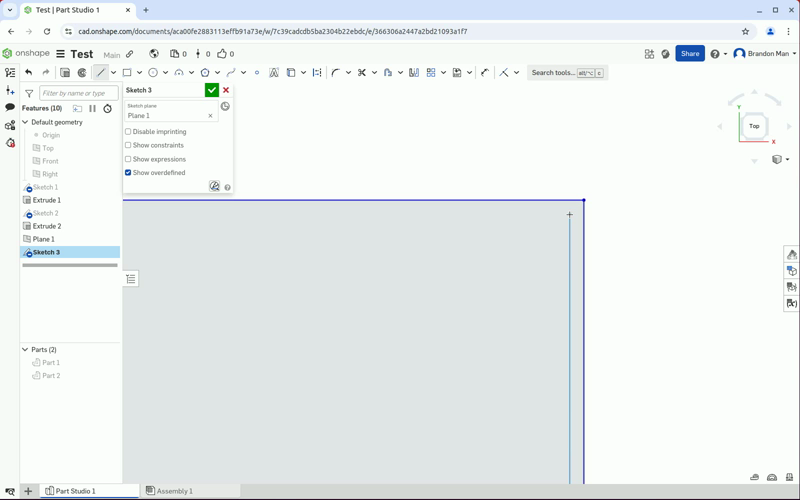
scroll(6)
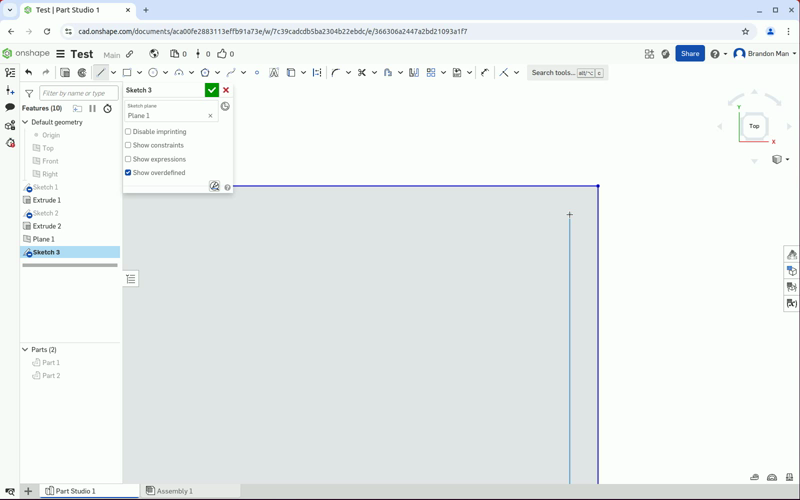
click(569, 214)
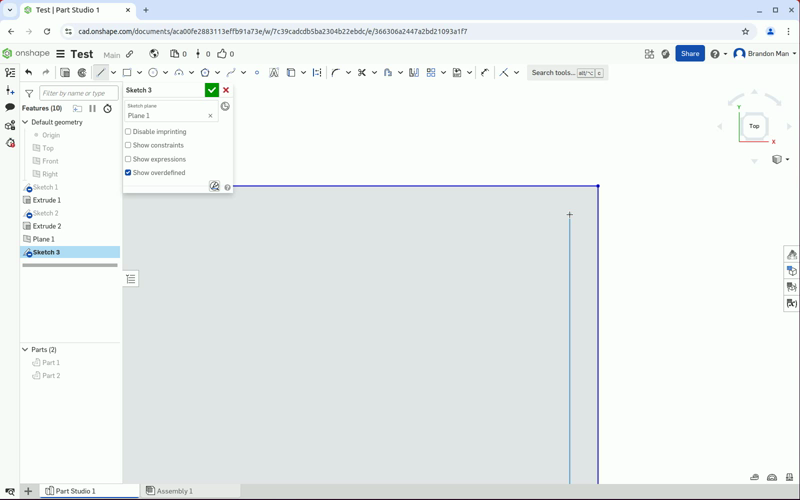
scroll(-6)
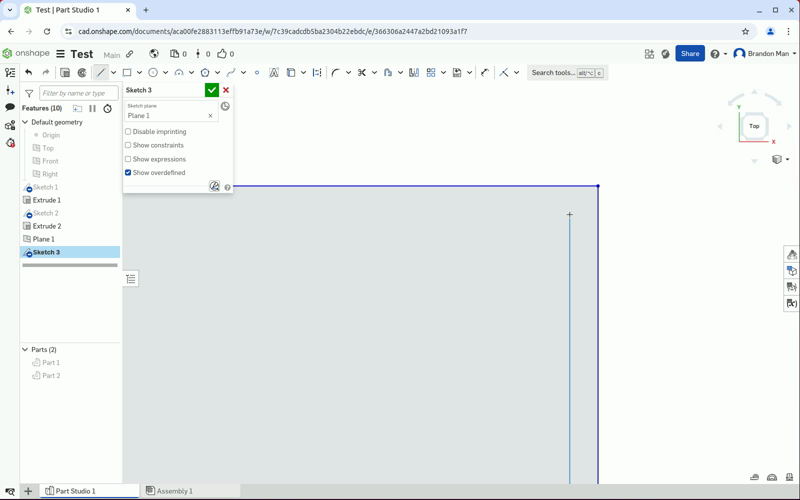
scroll(-6)
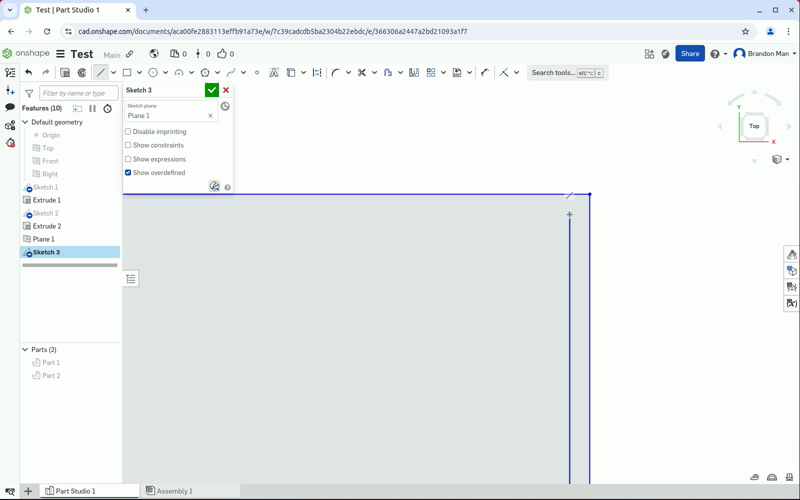
scroll(-6)
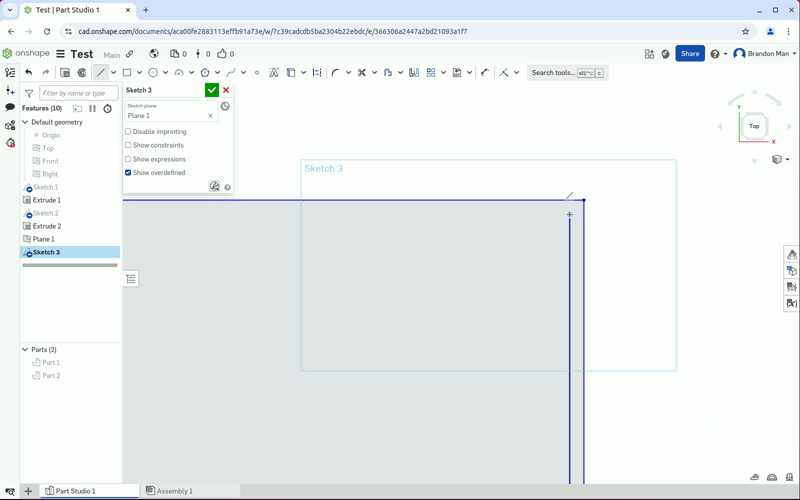
scroll(-6)
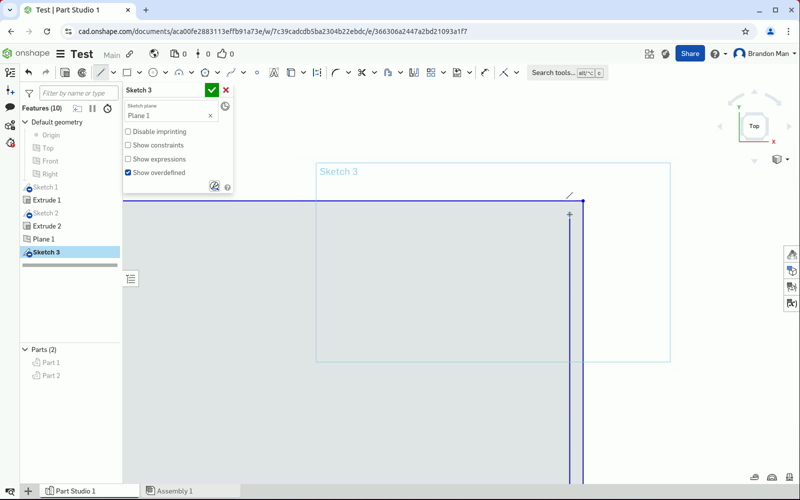
scroll(-6)
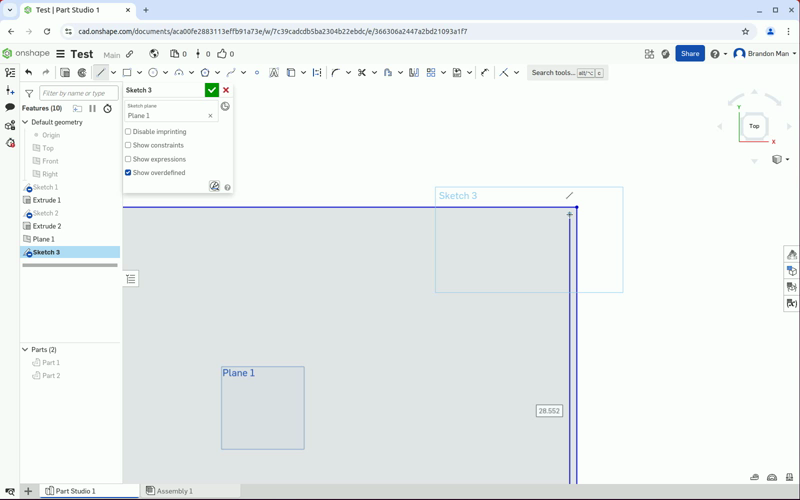
scroll(-6)
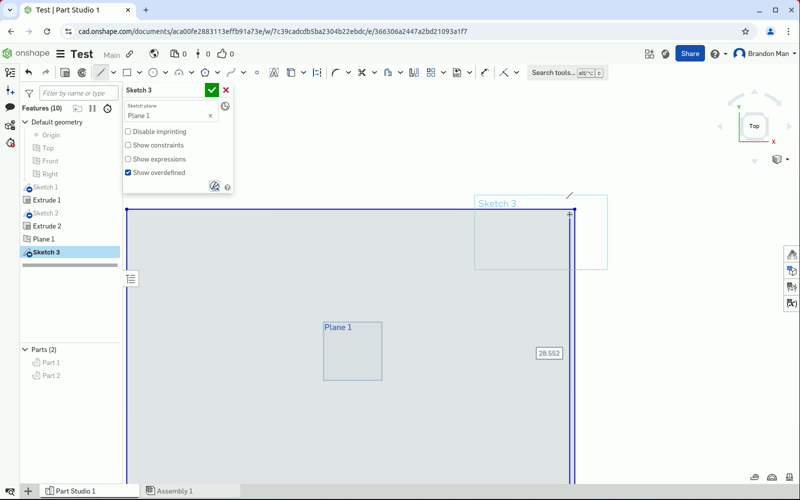
scroll(-6)
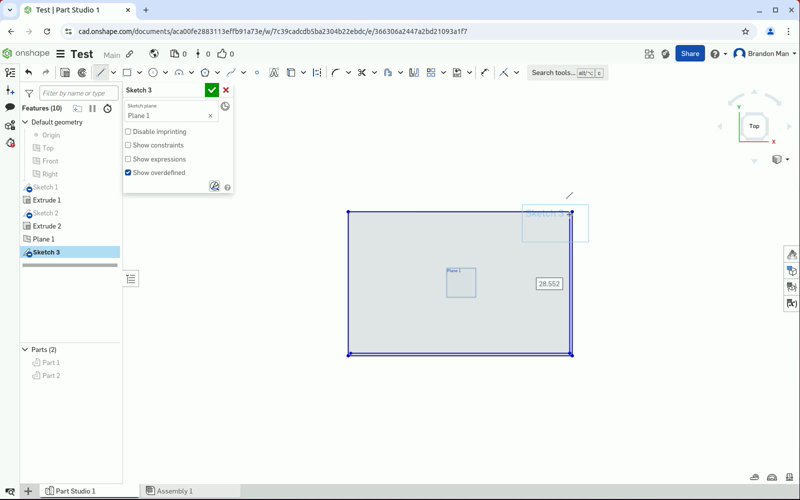
key_up(shift)
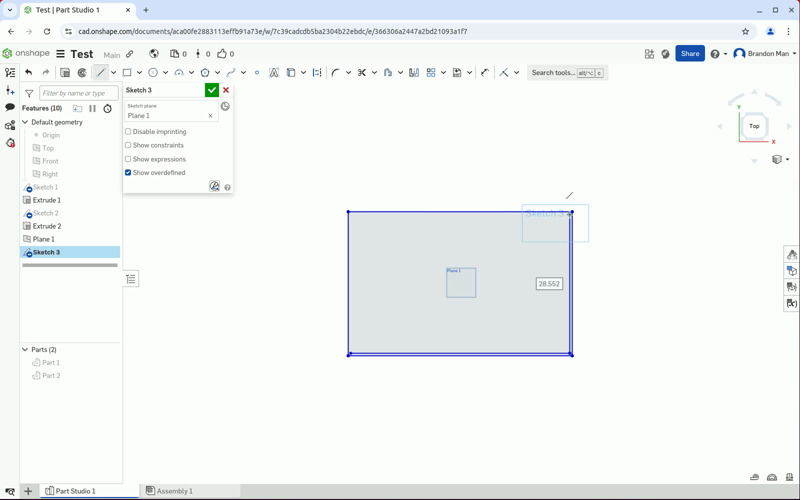
key_down(shift)
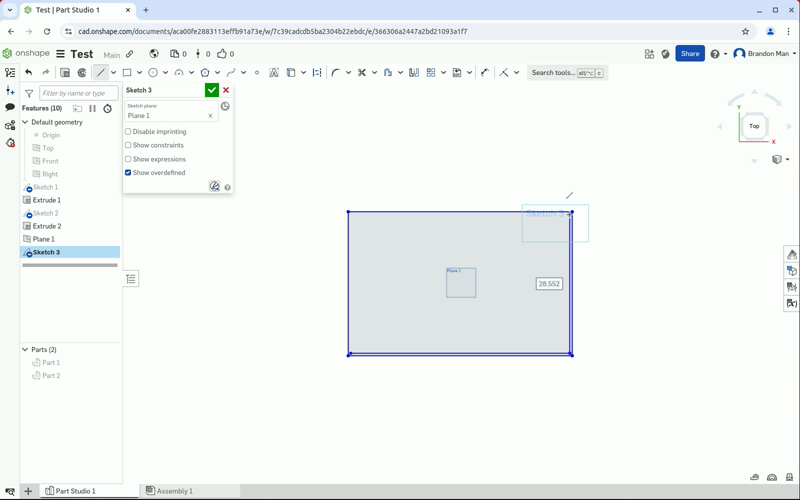
mouse_move(350, 214)
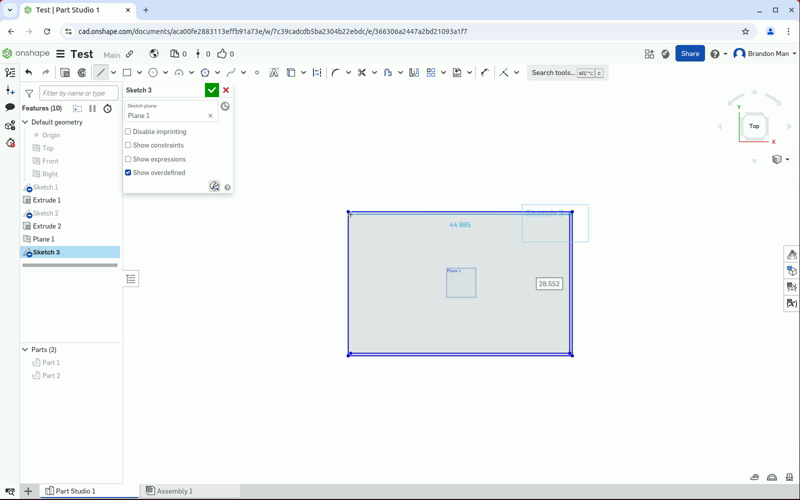
scroll(6)
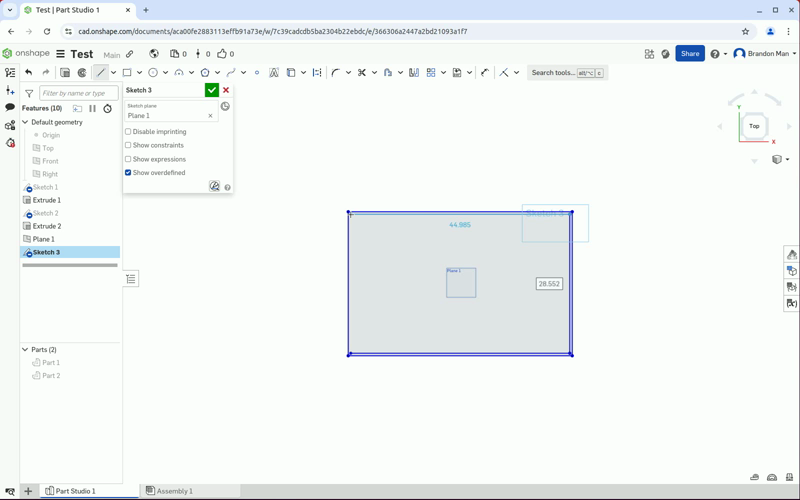
scroll(6)
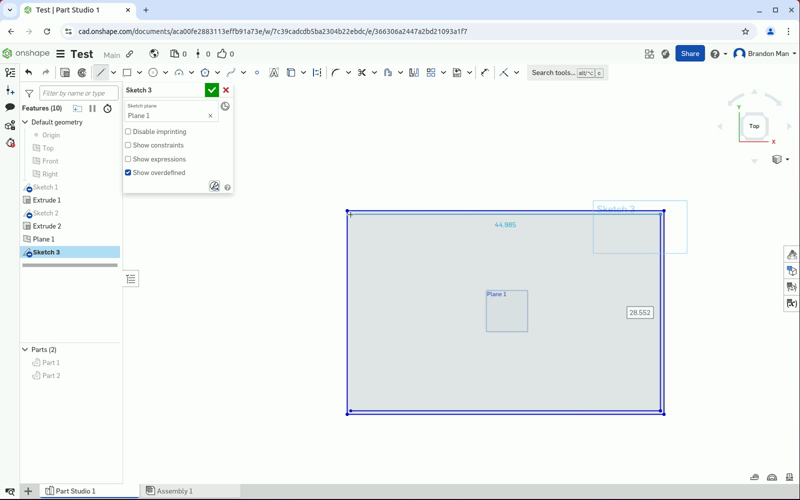
scroll(6)
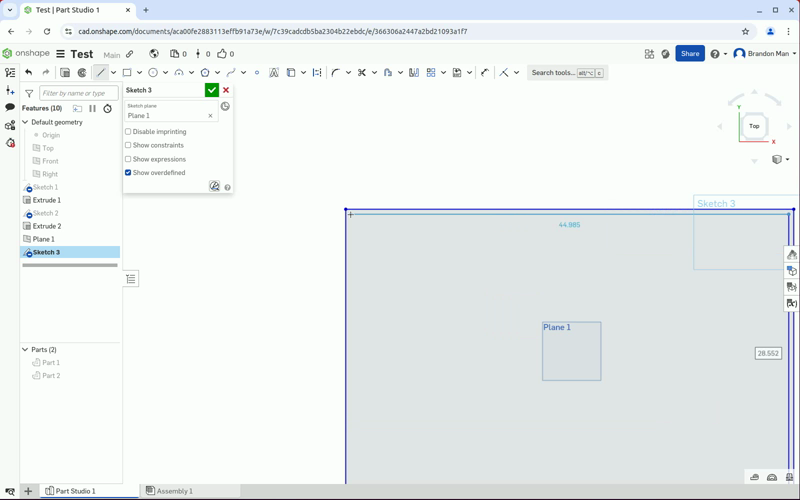
scroll(6)
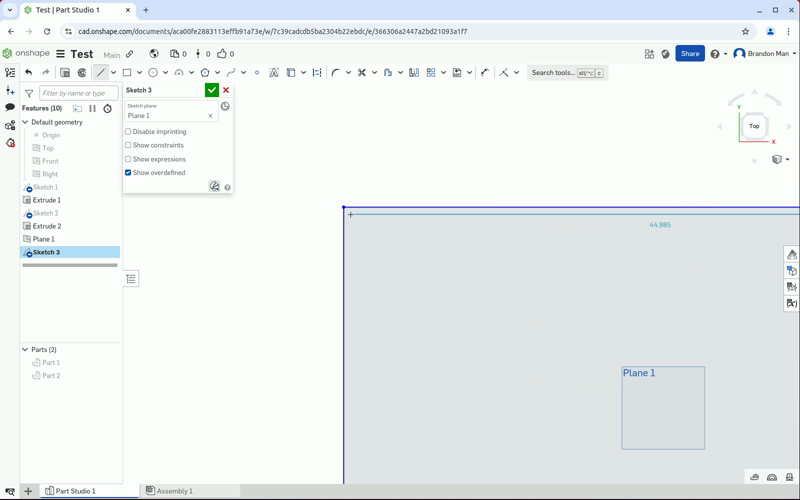
scroll(6)
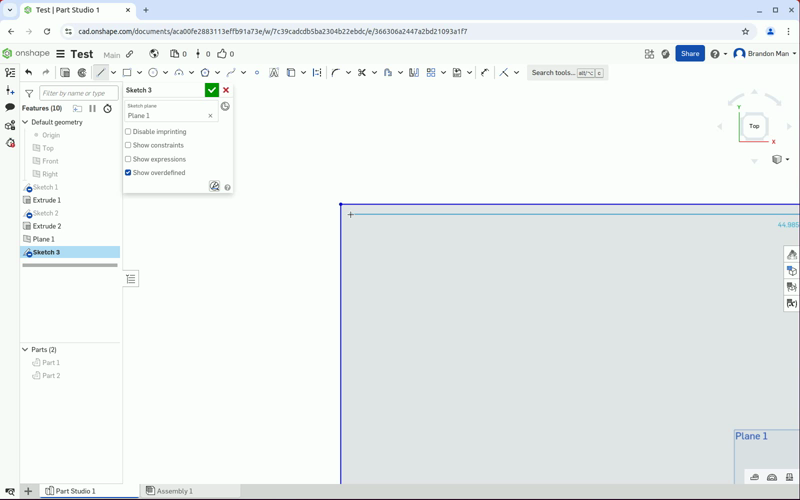
scroll(6)
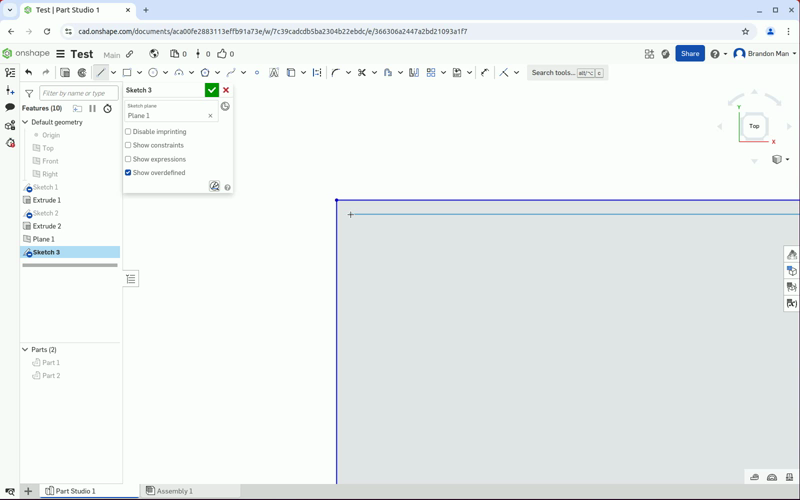
scroll(6)
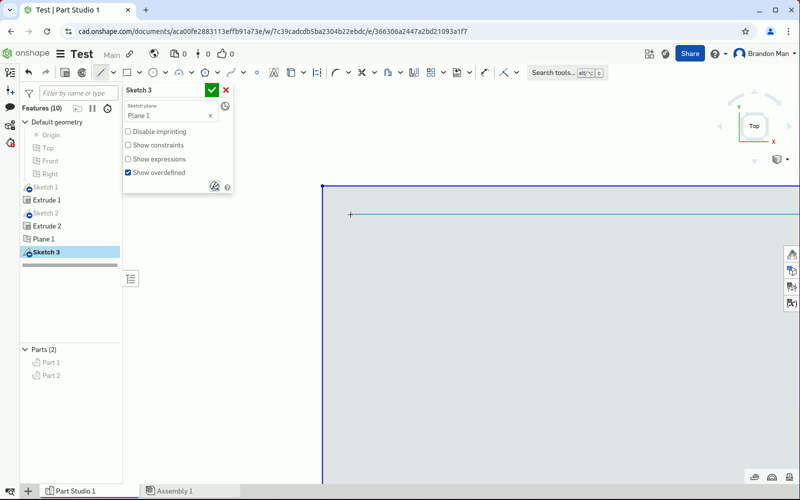
click(350, 214)
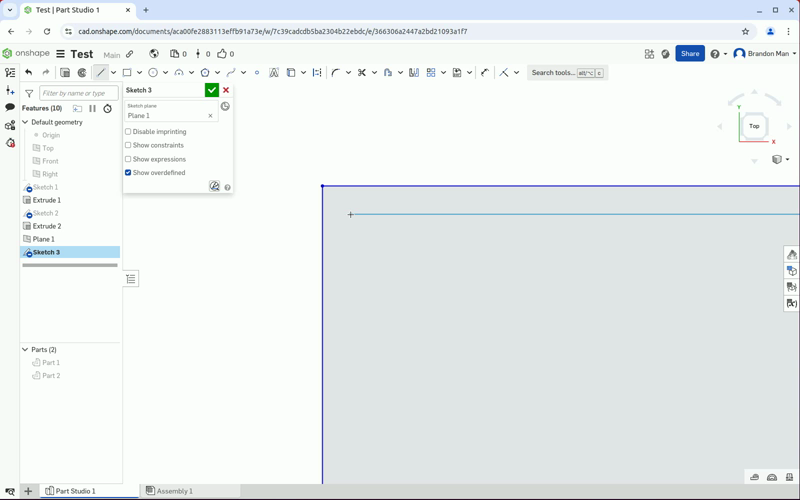
scroll(-6)
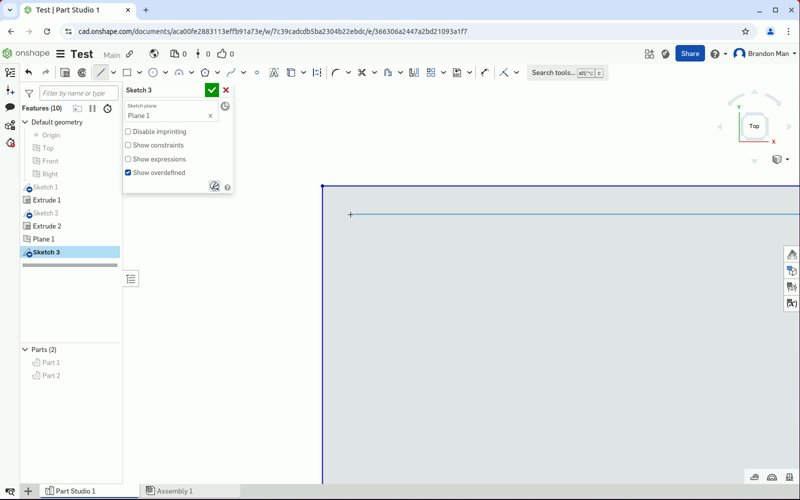
scroll(-6)
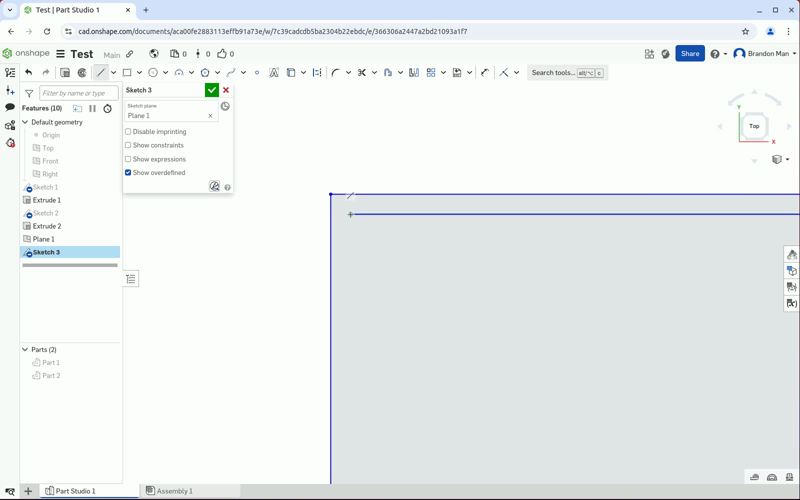
scroll(-6)
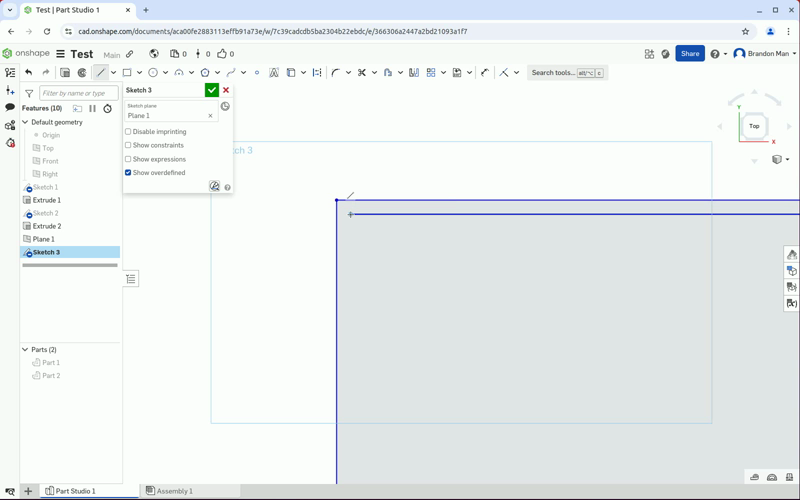
scroll(-6)
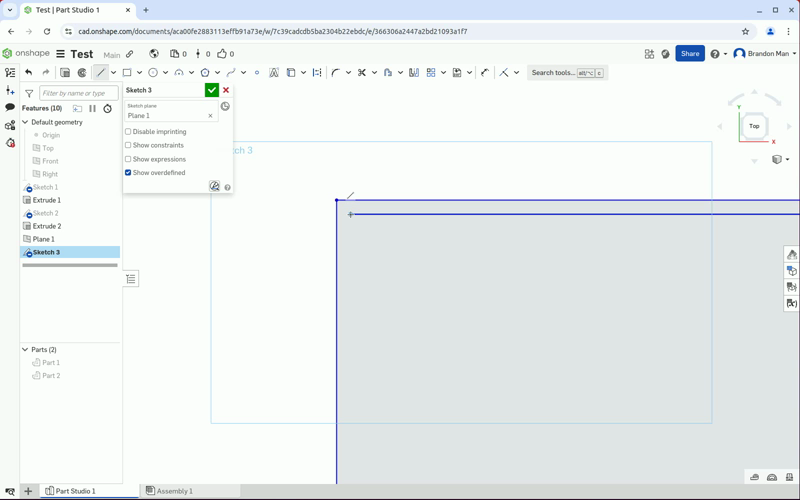
scroll(-6)
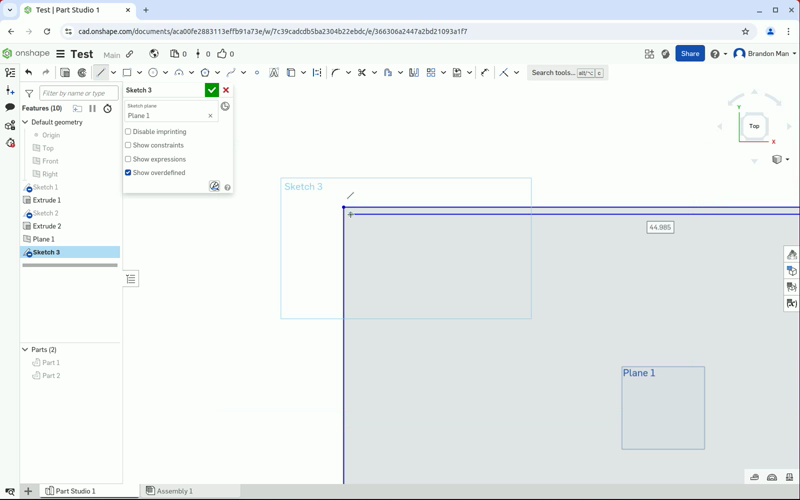
scroll(-6)
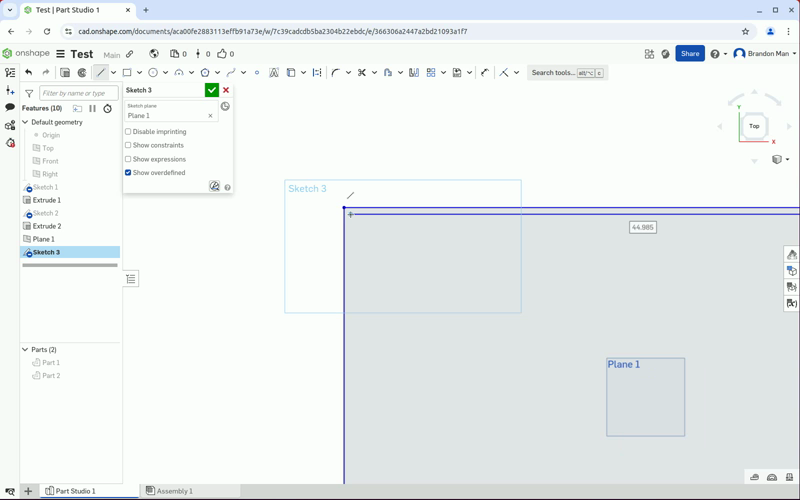
scroll(-6)
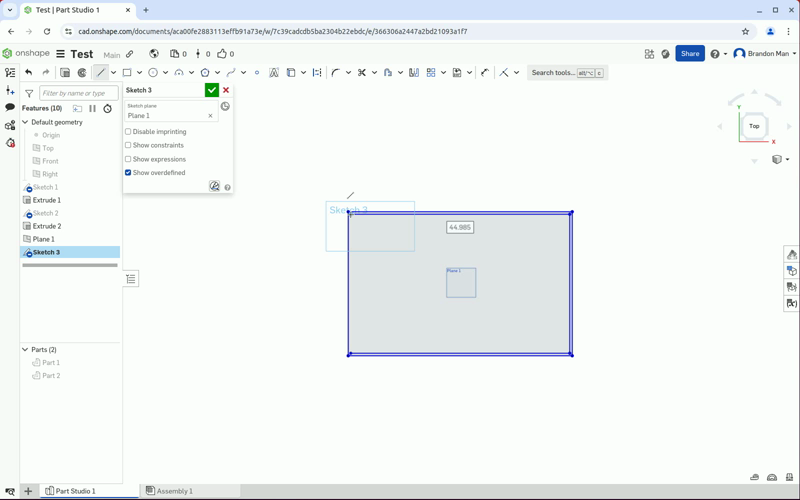
key_up(shift)
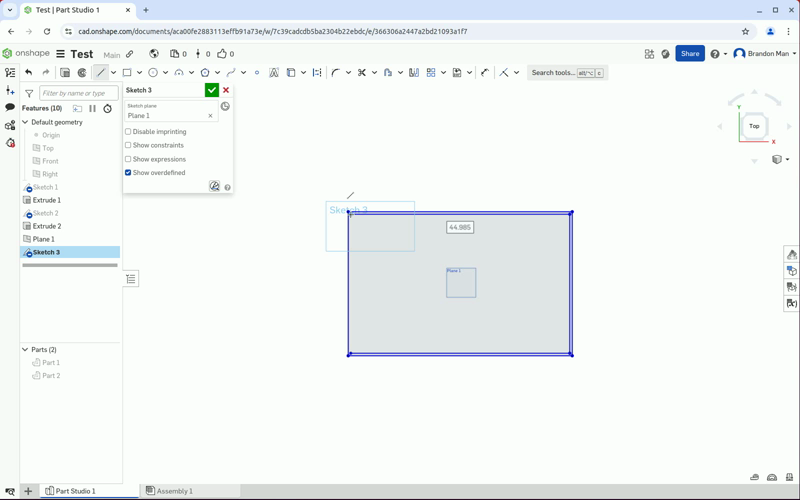
key_down(shift)
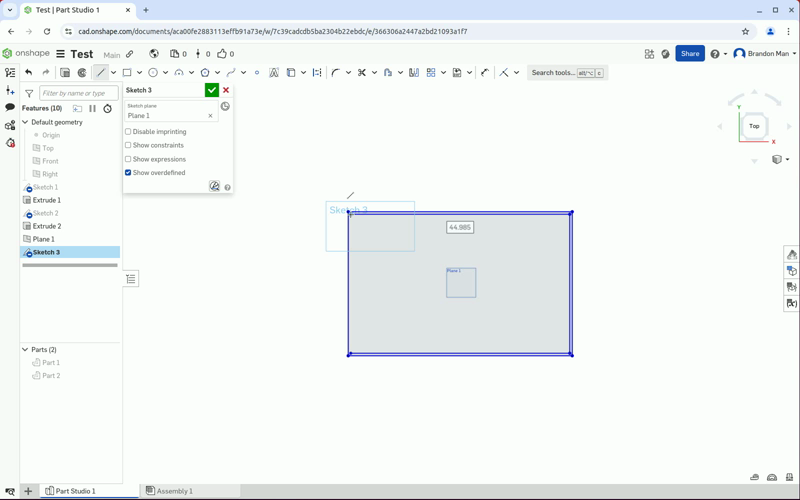
mouse_move(350, 353)
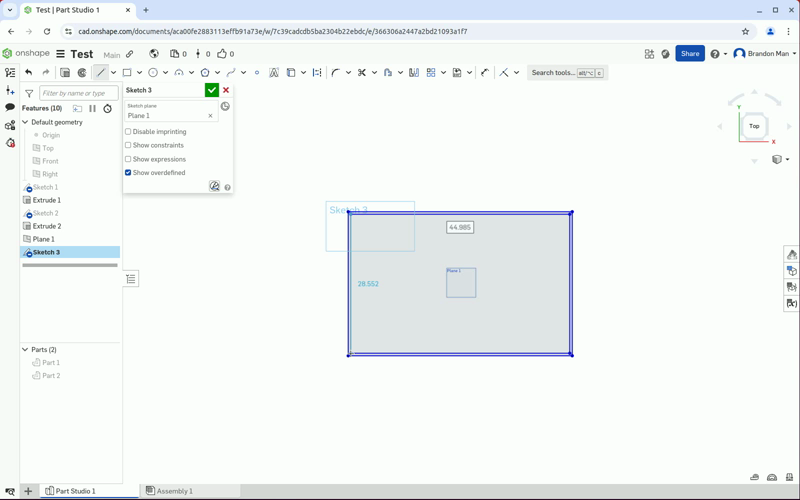
scroll(6)
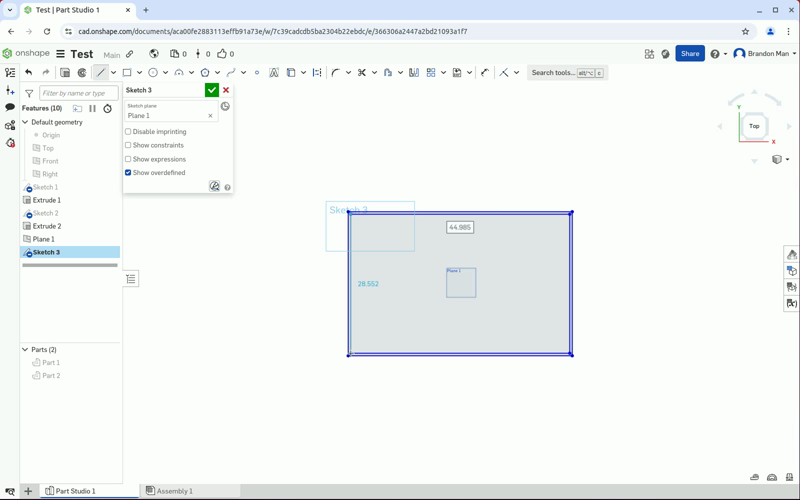
scroll(6)
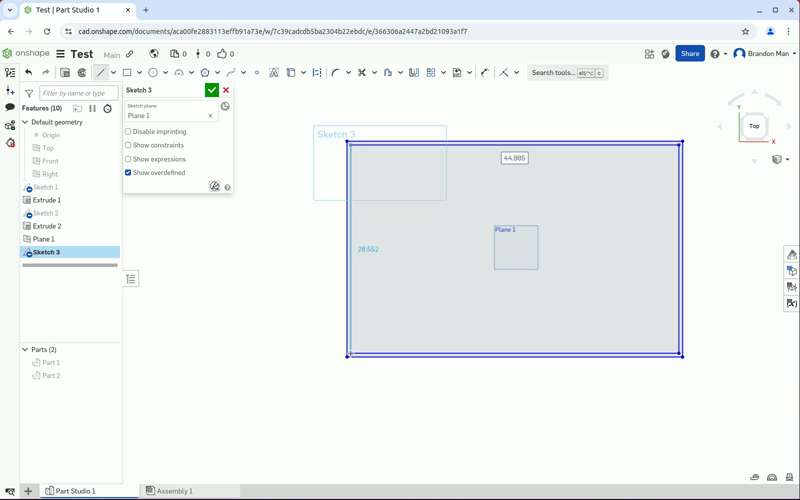
scroll(6)
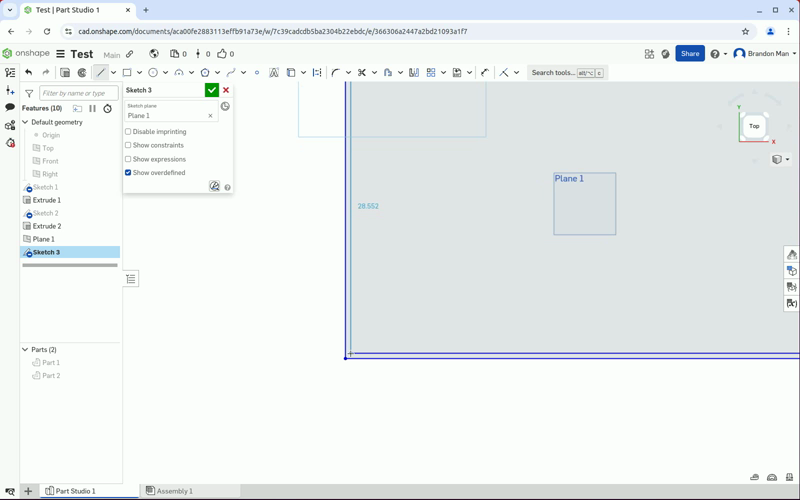
scroll(6)
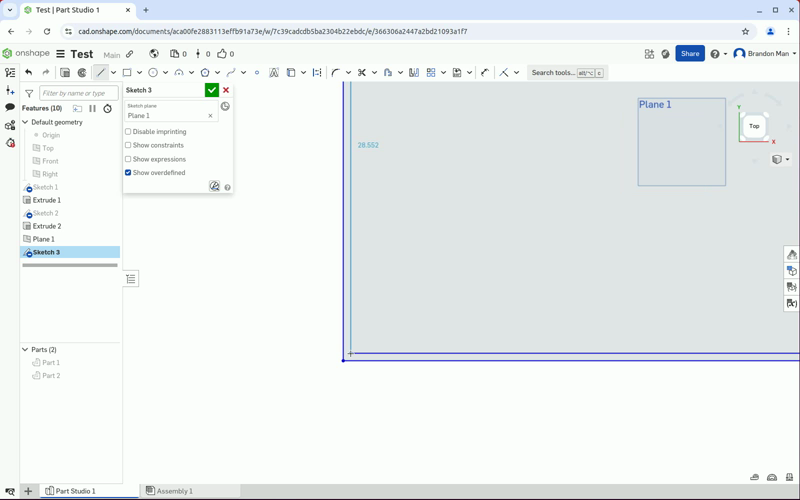
scroll(6)
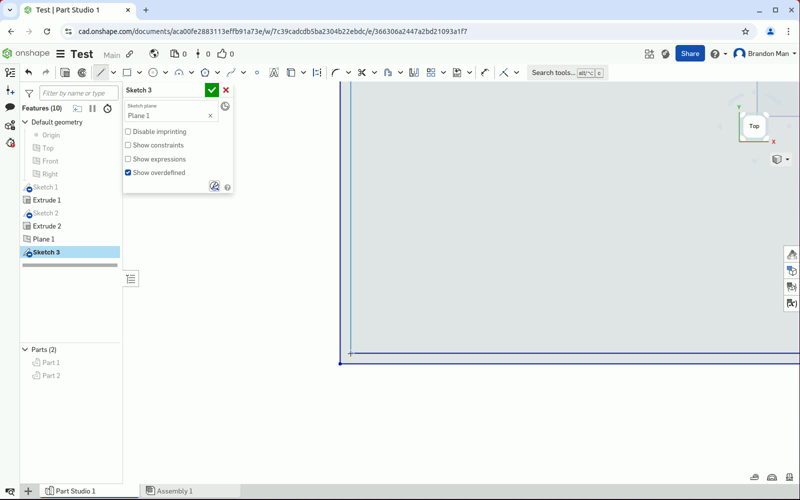
scroll(6)
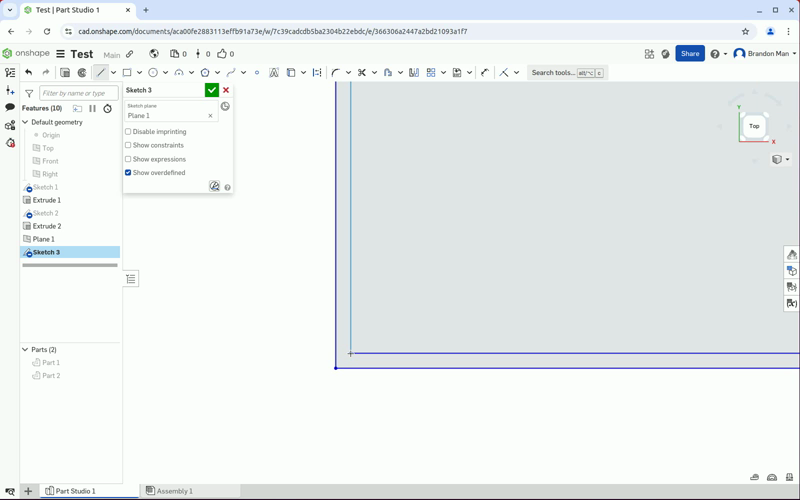
scroll(6)
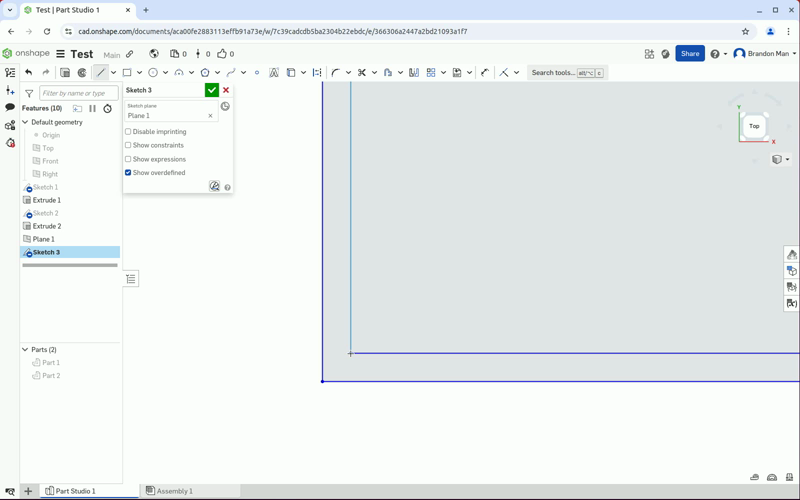
key_up(shift)
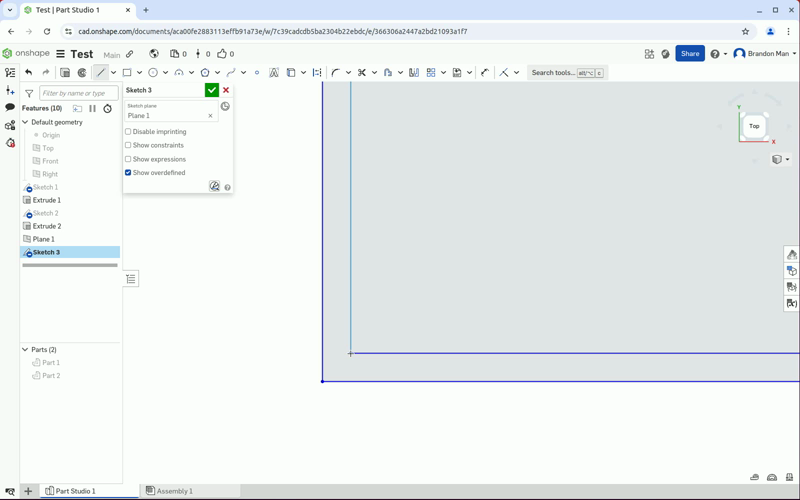
click(350, 353)
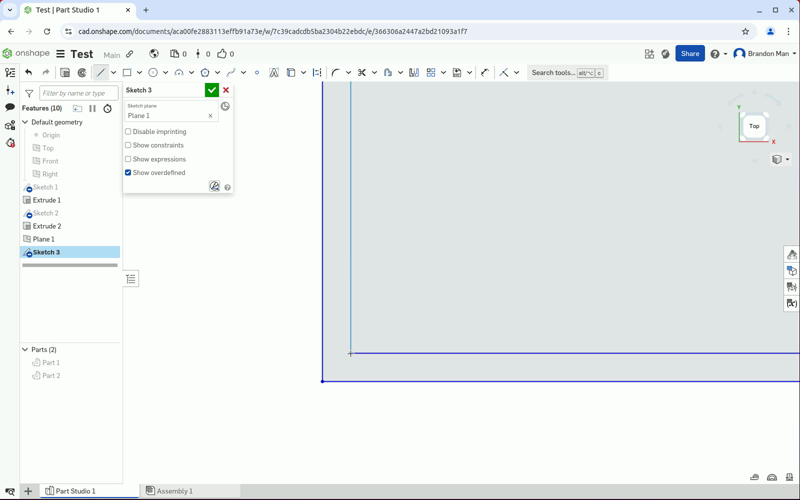
scroll(-6)
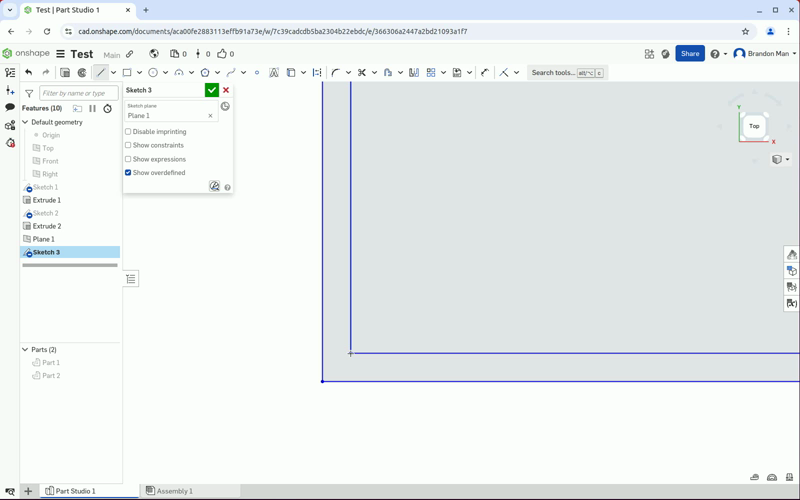
scroll(-6)
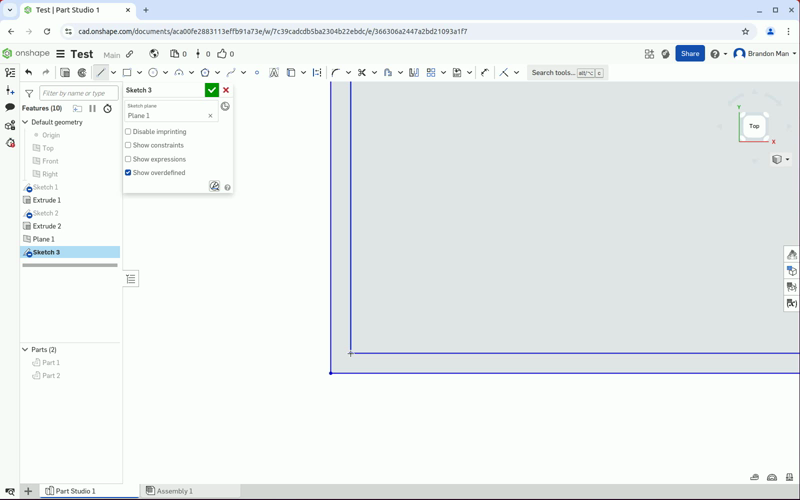
scroll(-6)
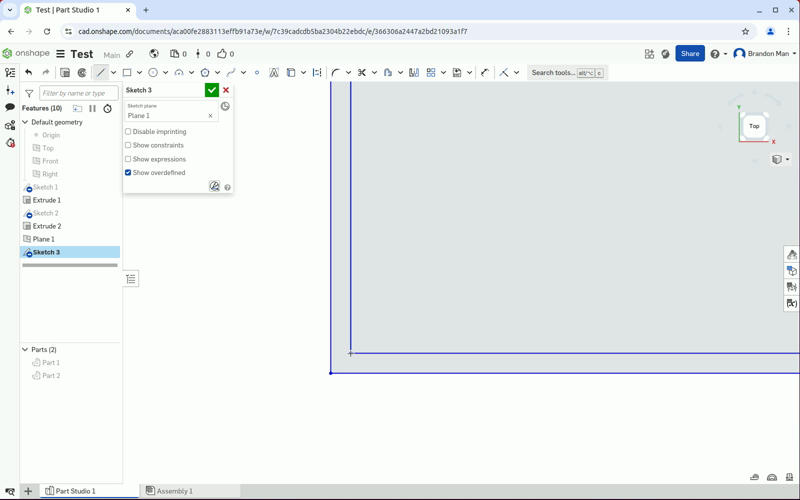
scroll(-6)
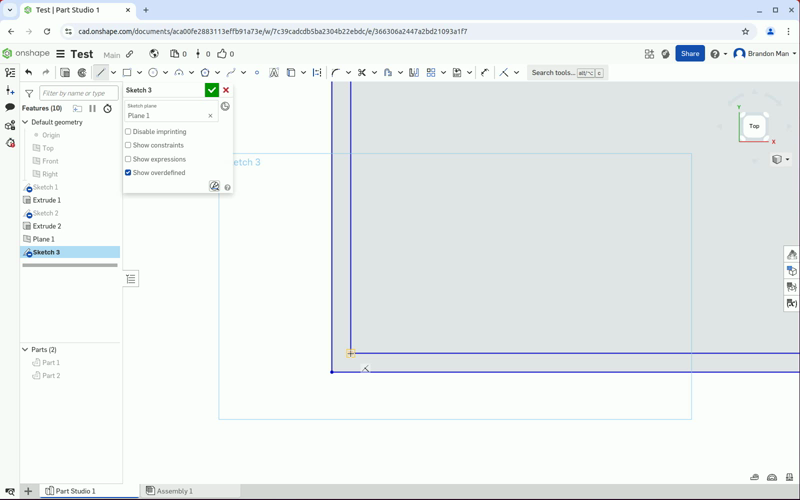
scroll(-6)
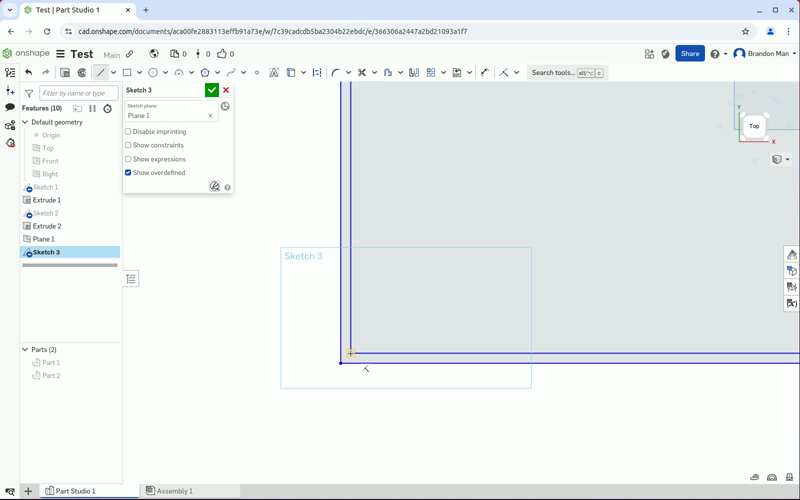
scroll(-6)
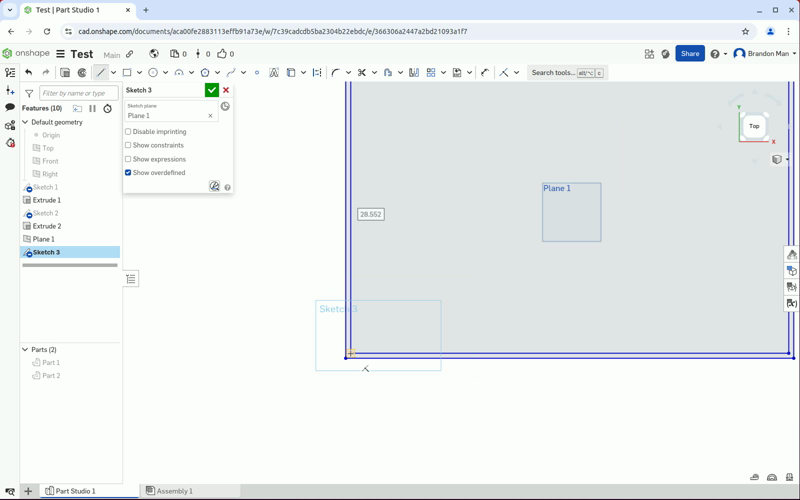
scroll(-6)
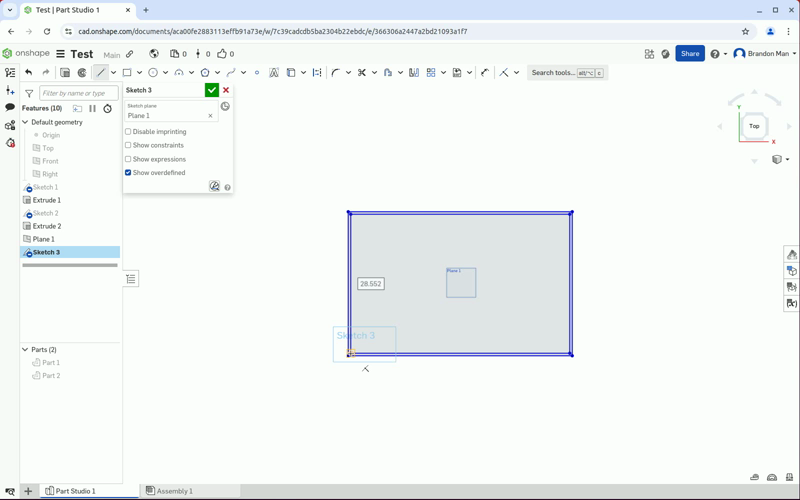
key(esc)
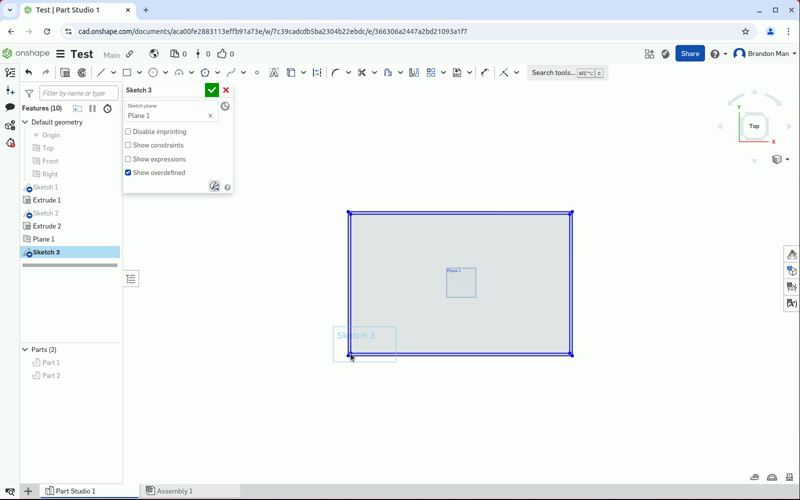
mouse_move(376, 212)
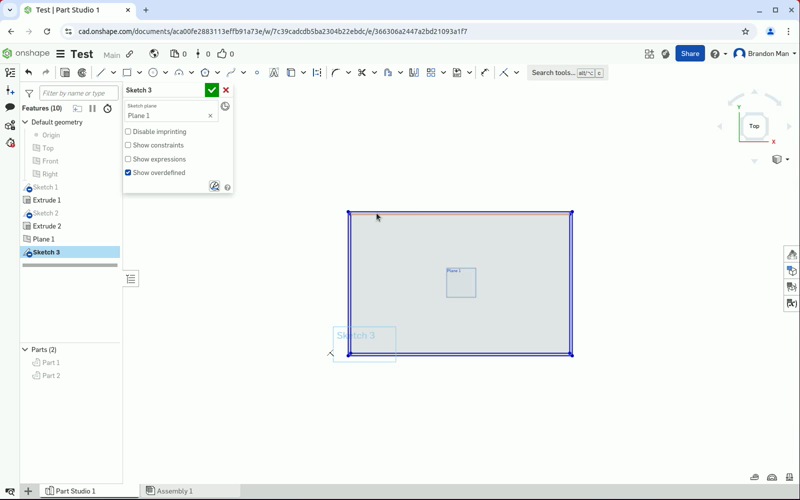
scroll(6)
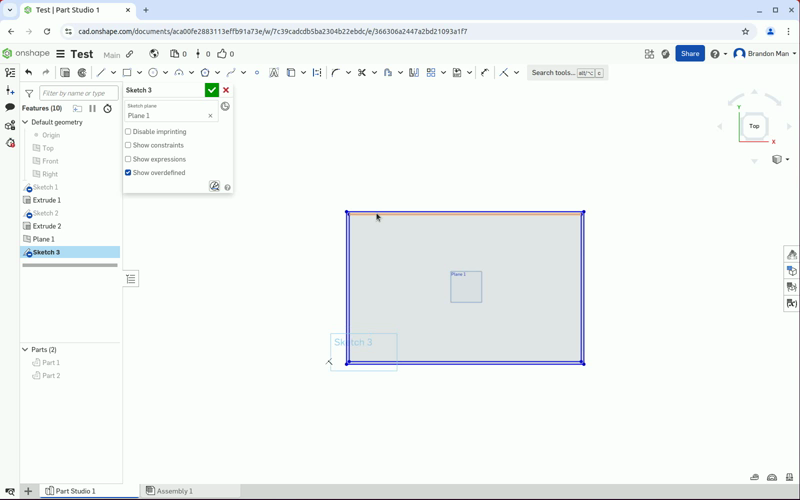
scroll(6)
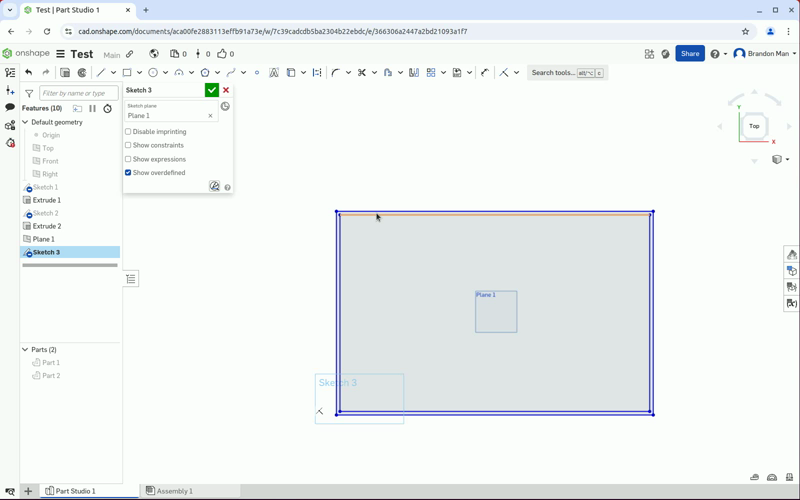
scroll(6)
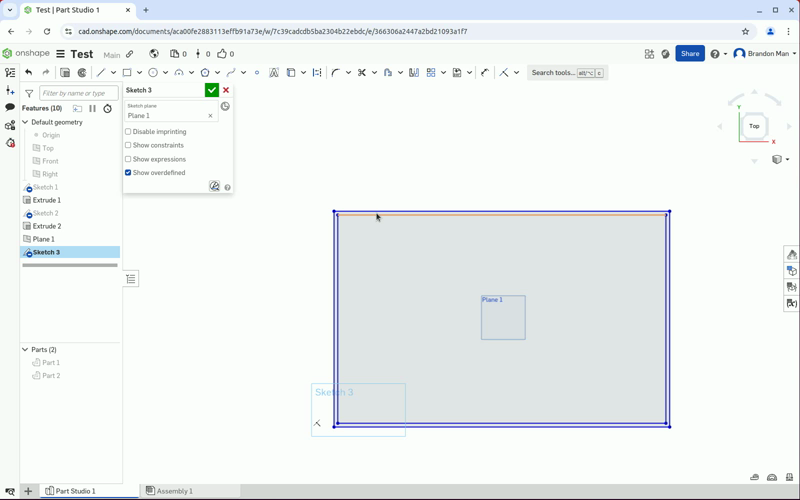
scroll(6)
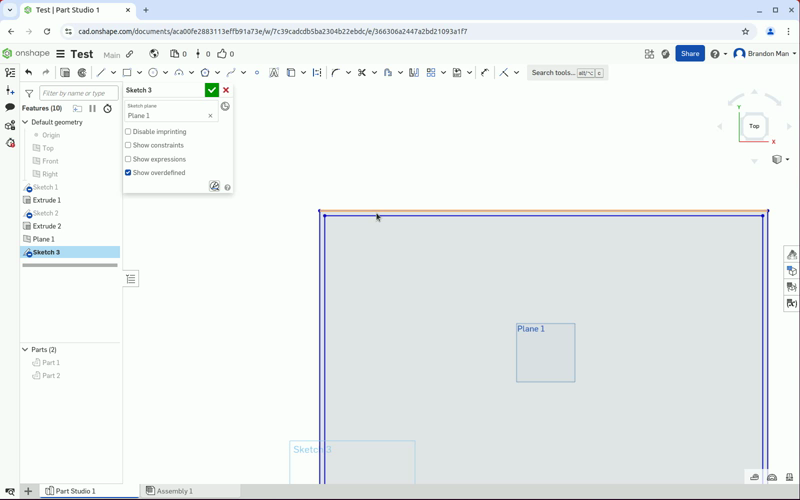
scroll(6)
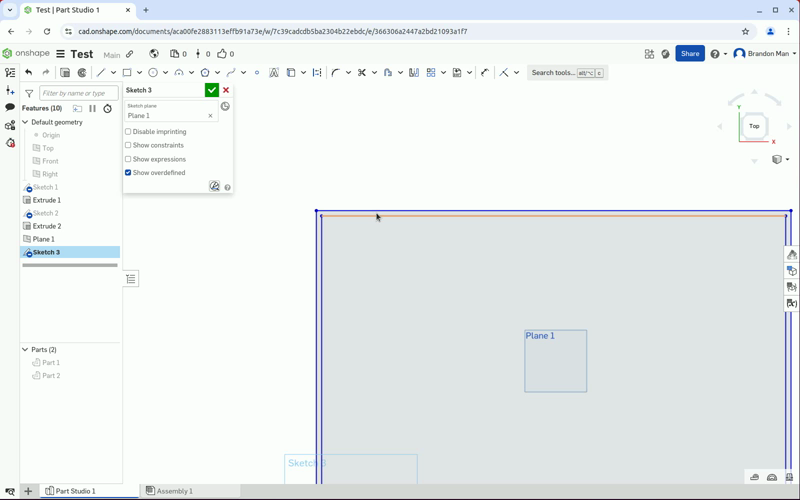
scroll(6)
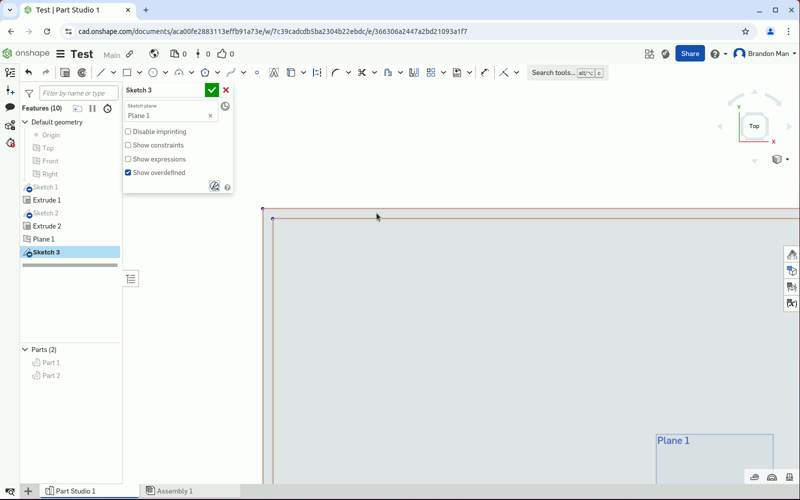
scroll(6)
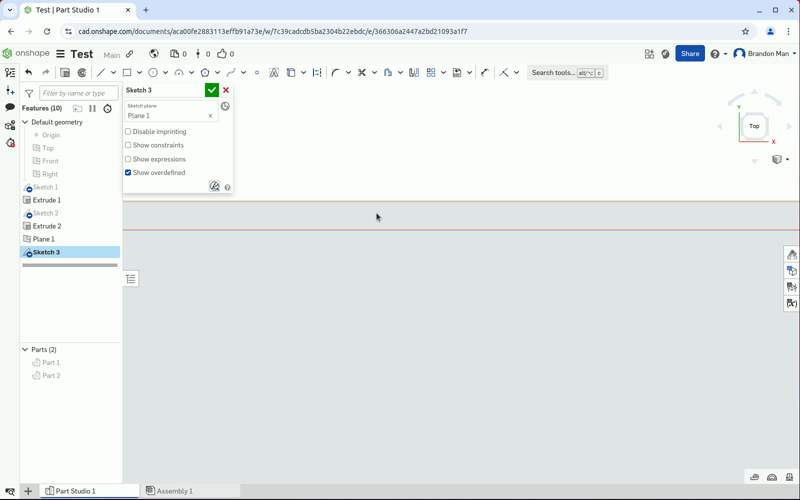
click(376, 212)
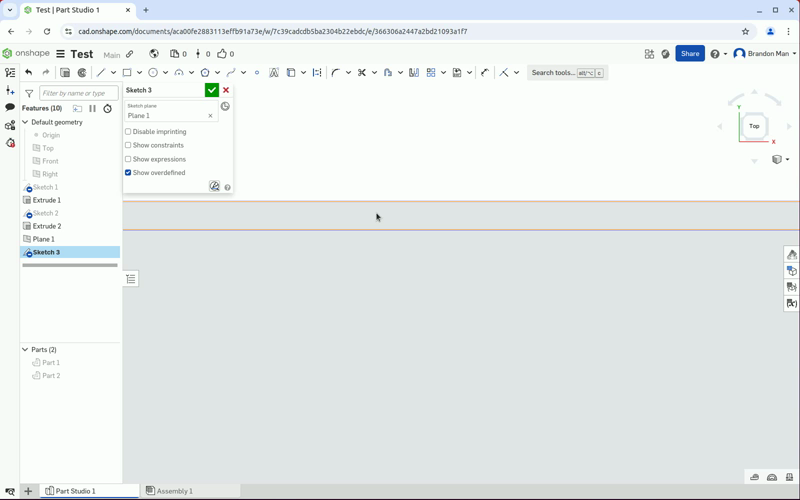
scroll(-6)
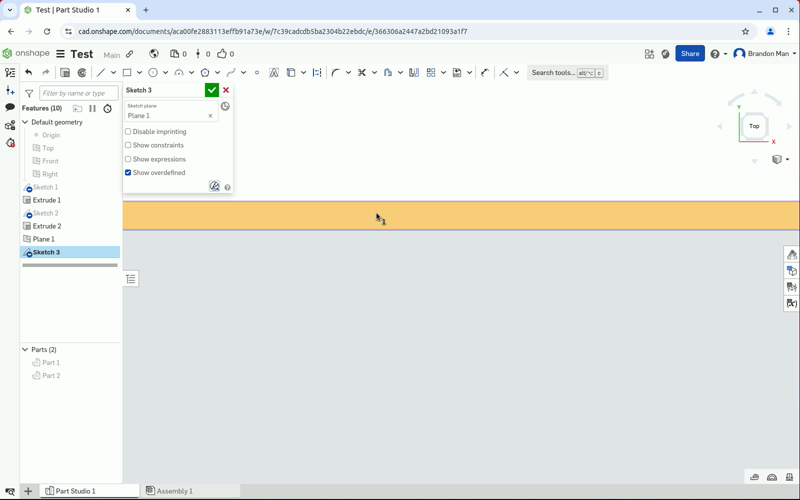
scroll(-6)
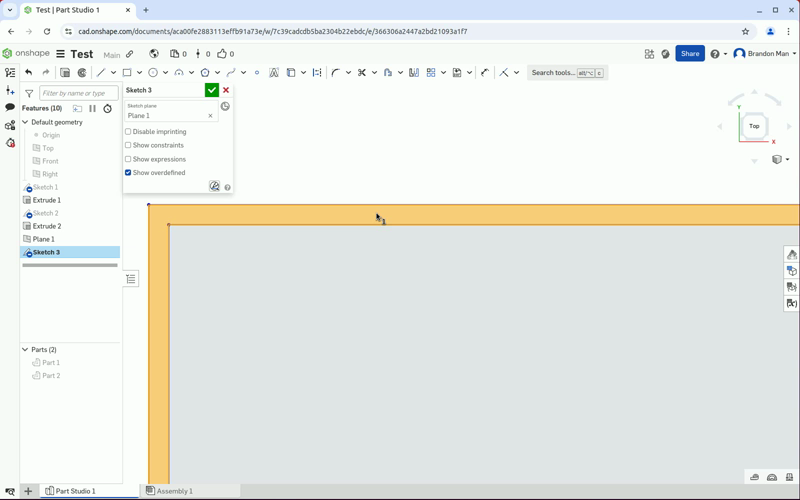
scroll(-6)
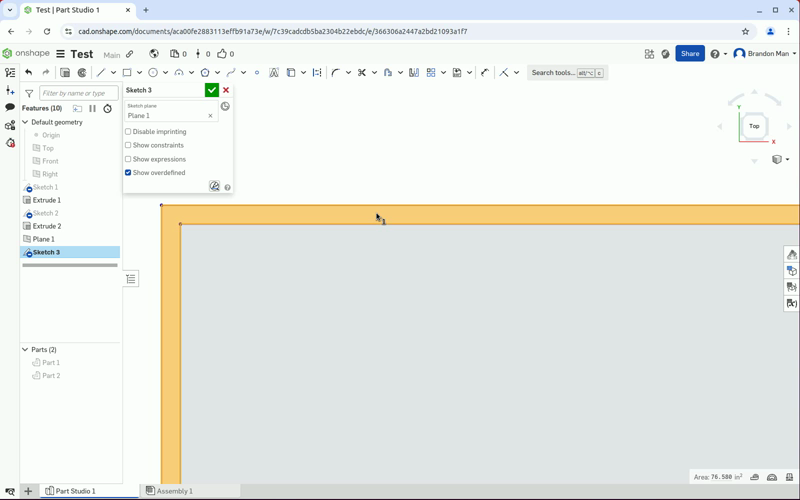
scroll(-6)
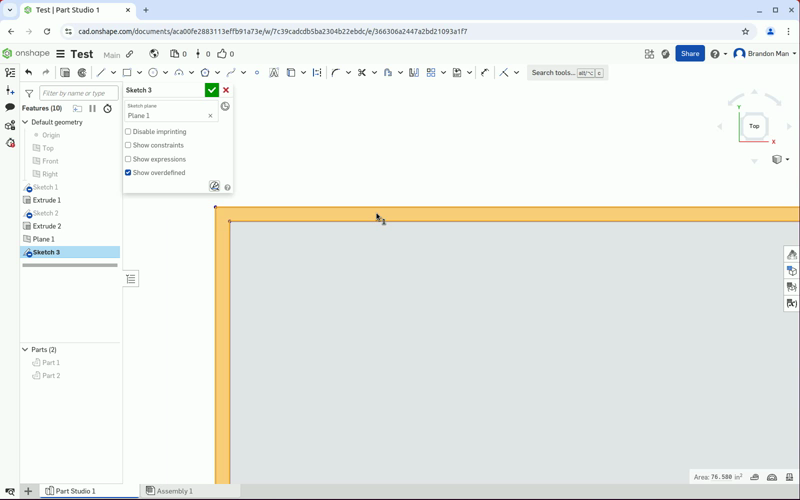
scroll(-6)
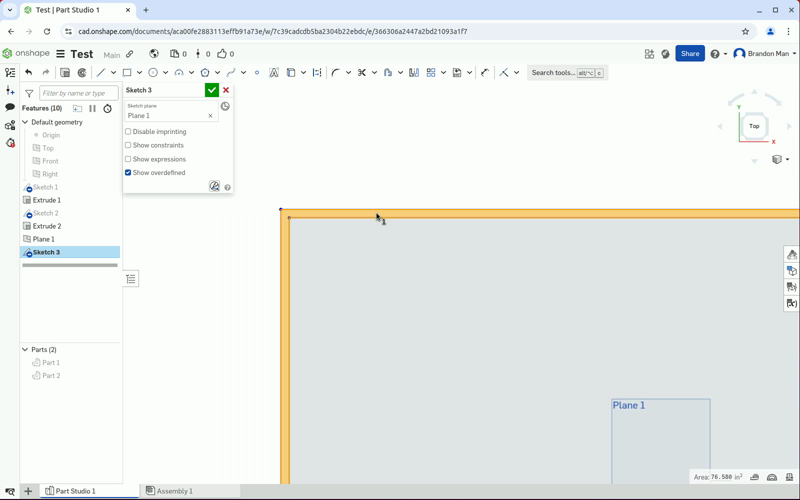
scroll(-6)
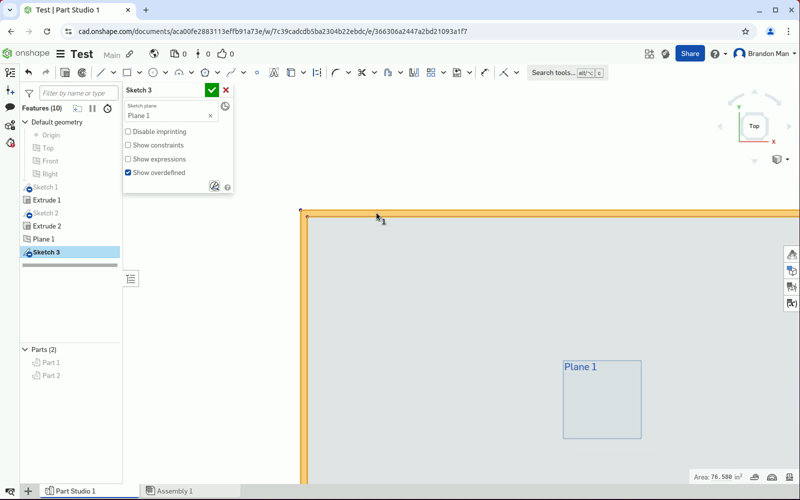
scroll(-6)
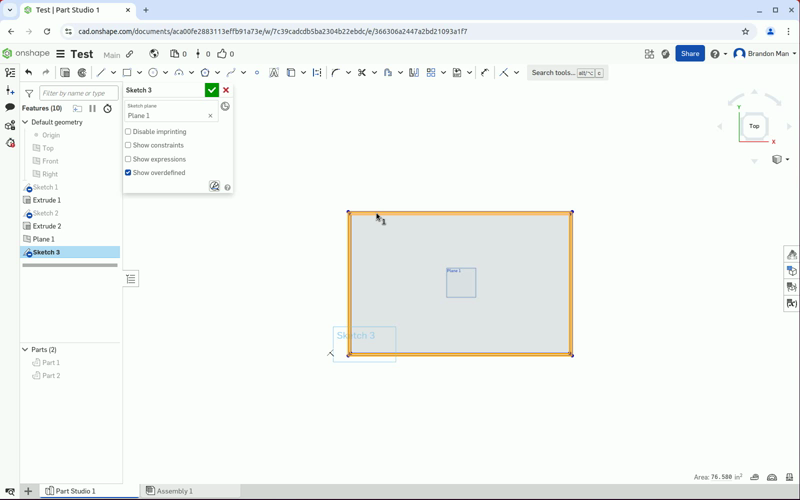
mouse_move(73, 352)
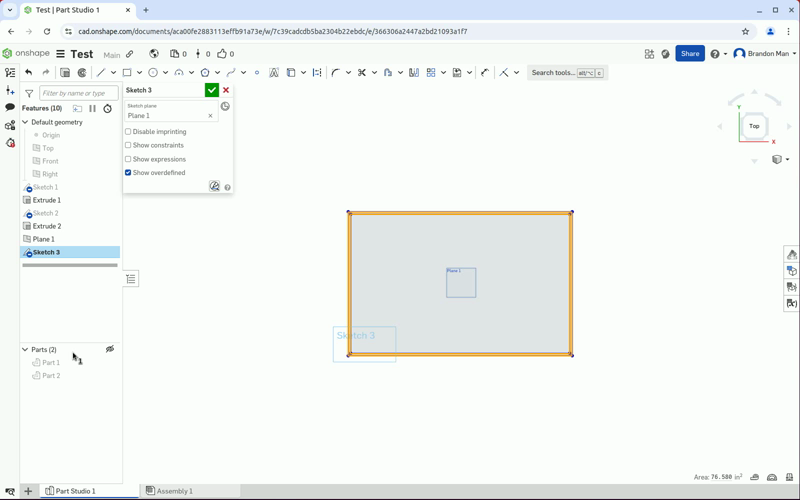
key(shift+y)
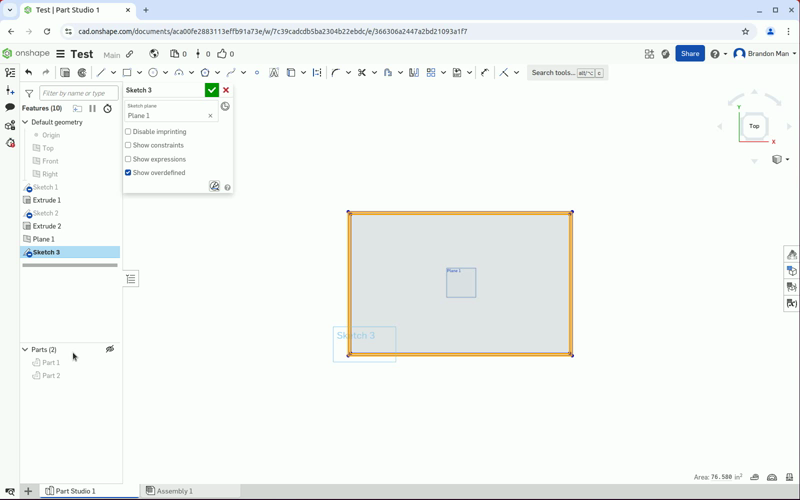
key(shift+e)
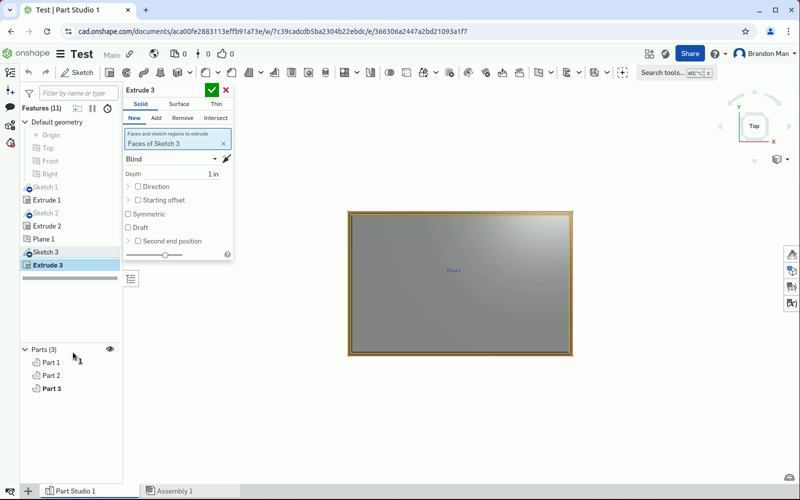
mouse_move(143, 106)
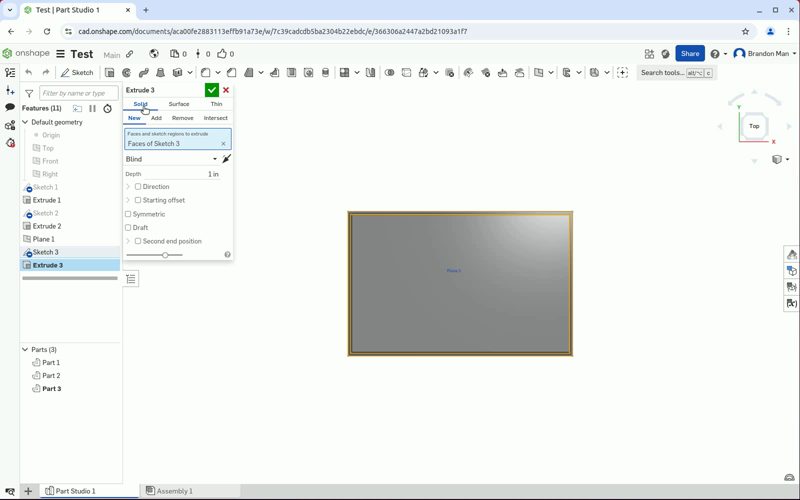
click(143, 106)
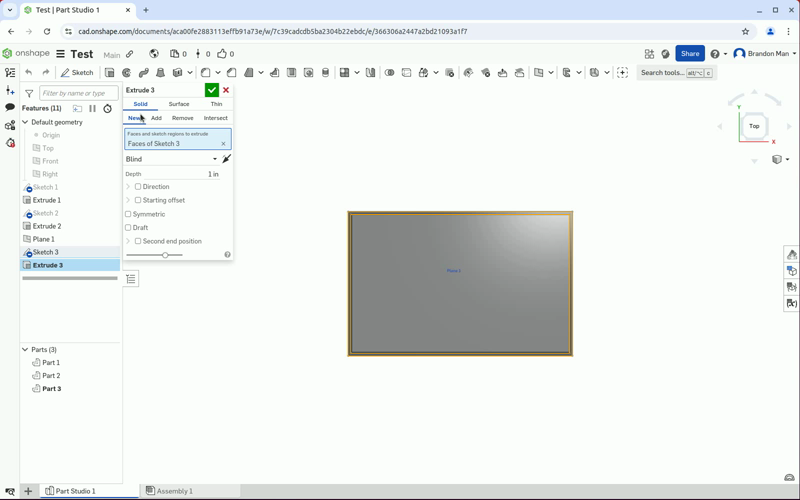
mouse_move(137, 120)
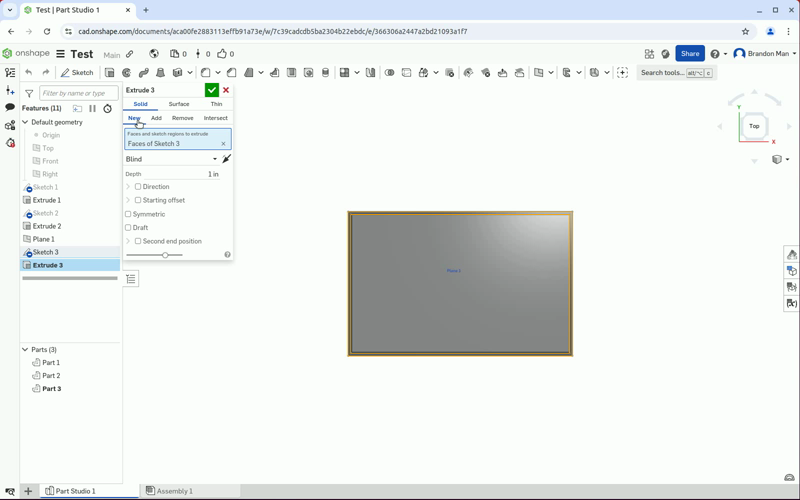
click(137, 120)
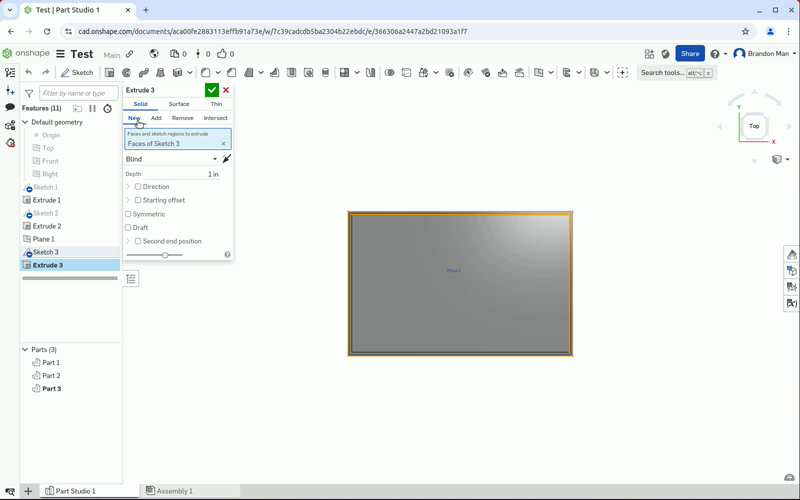
key(tab, 4)
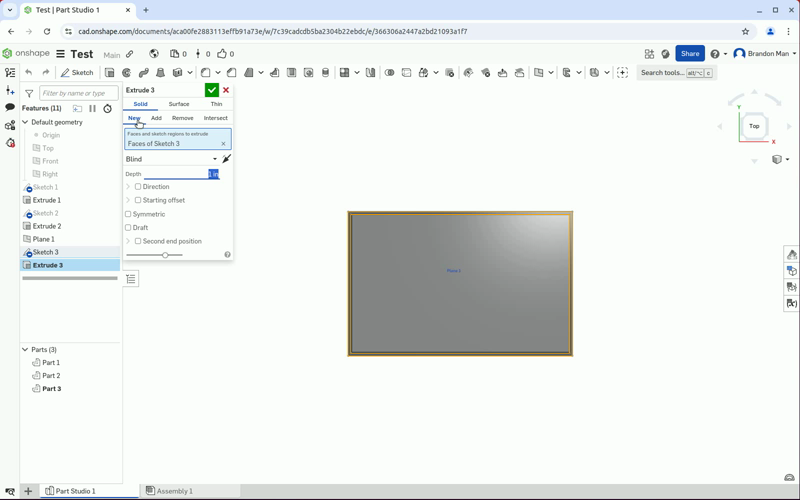
text(5.055)
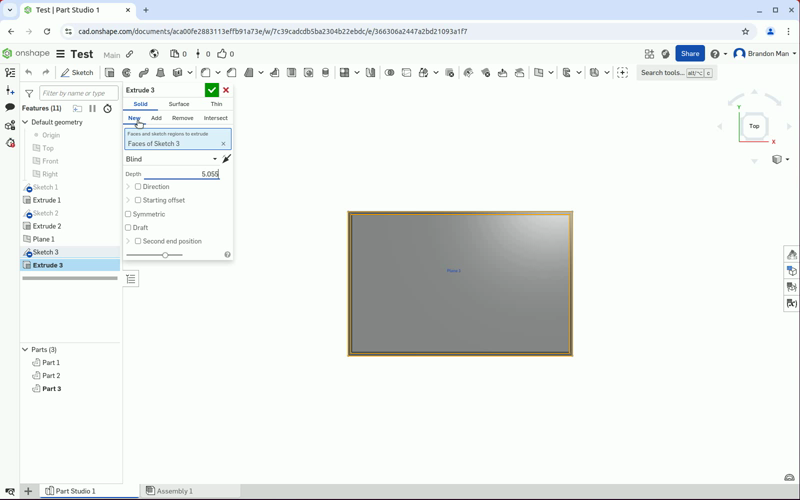
key(enter)
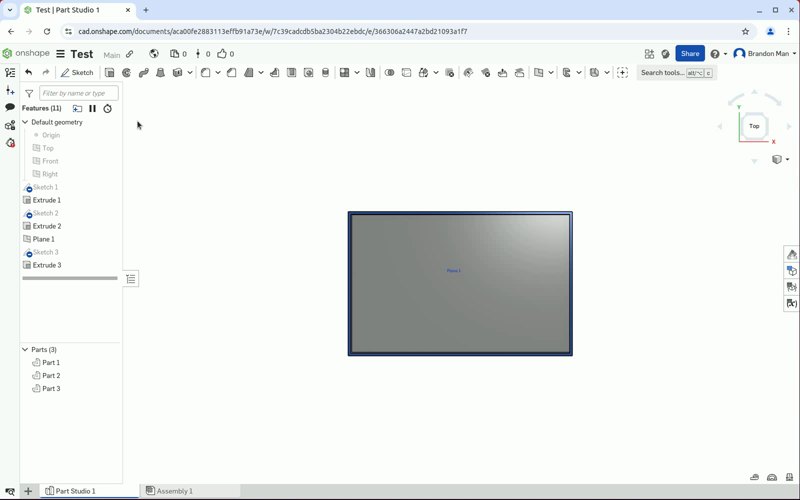
key(shift+h)
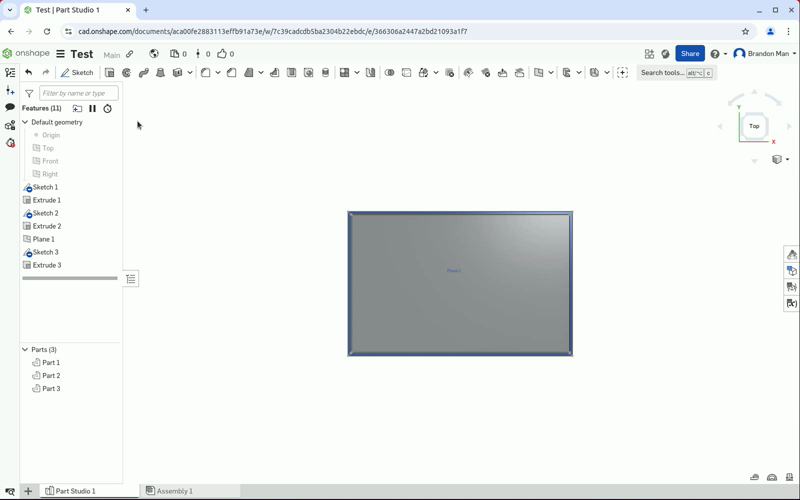
key(shift+h)
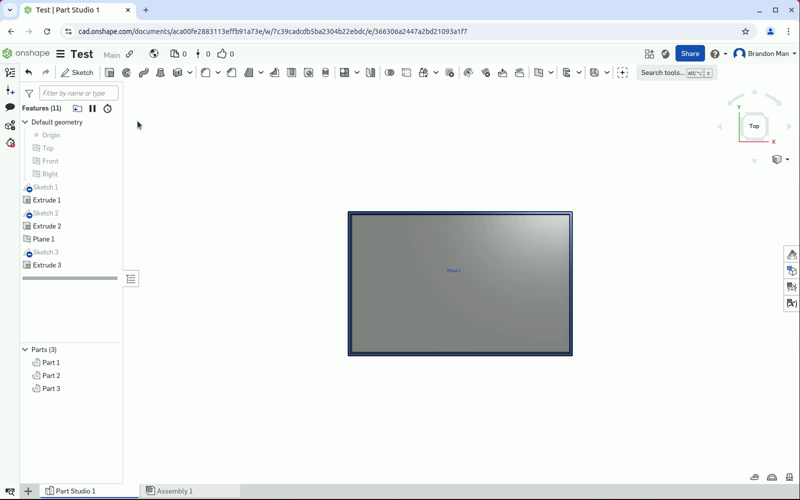
mouse_move(73, 189)
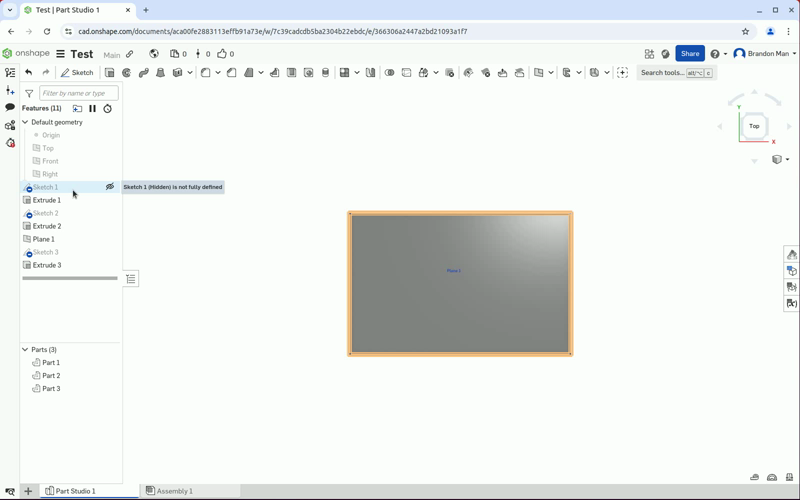
click(73, 189)
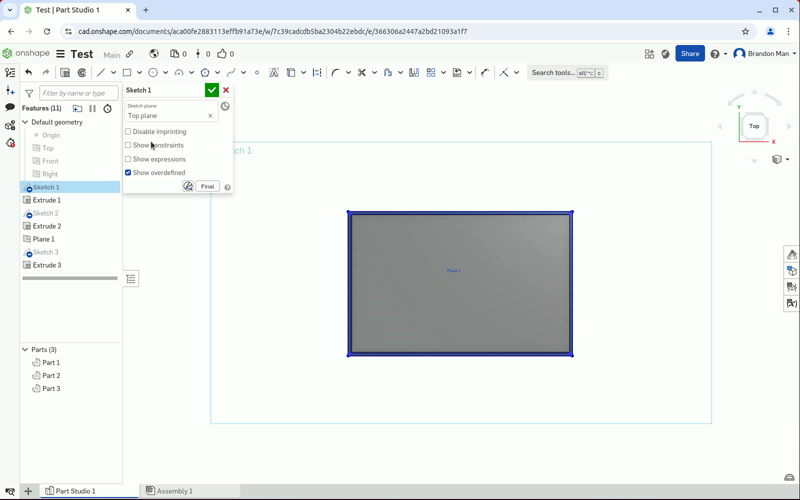
mouse_move(229, 92)
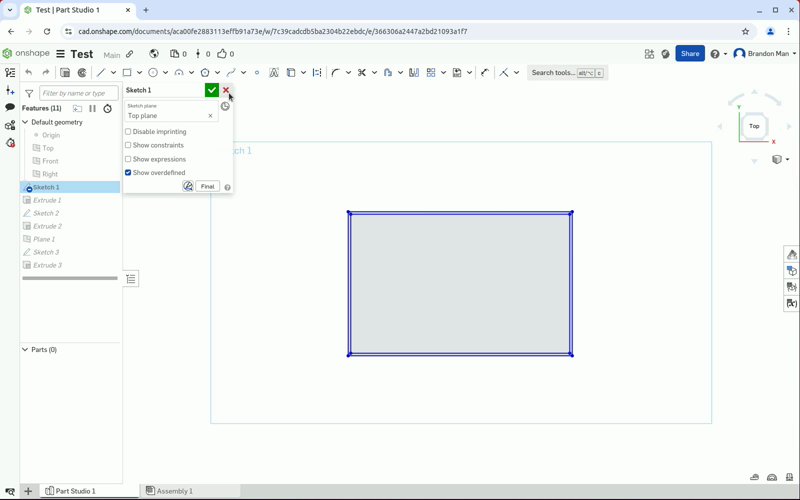
click(229, 92)
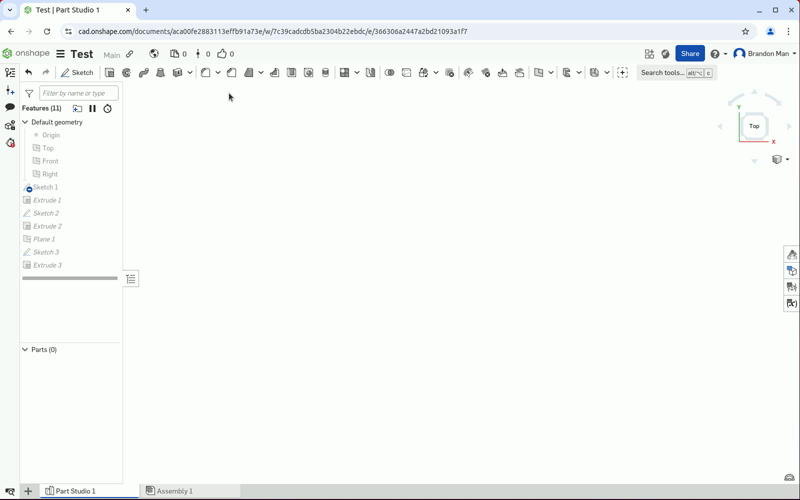
key(shift+s)
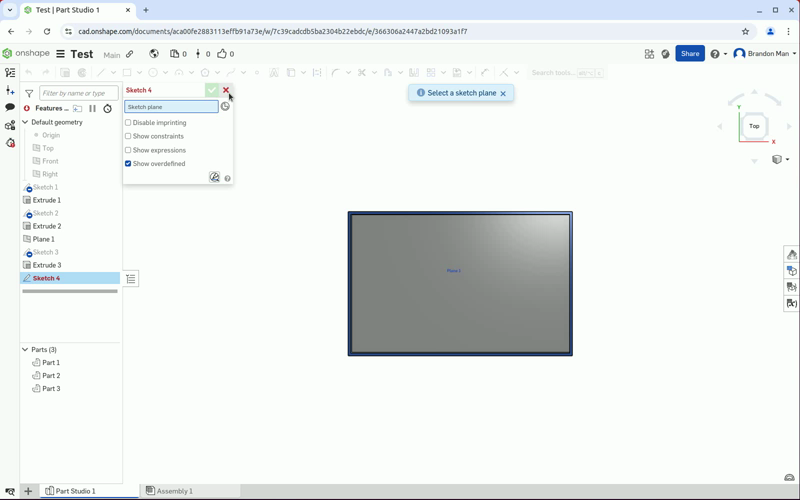
mouse_move(73, 241)
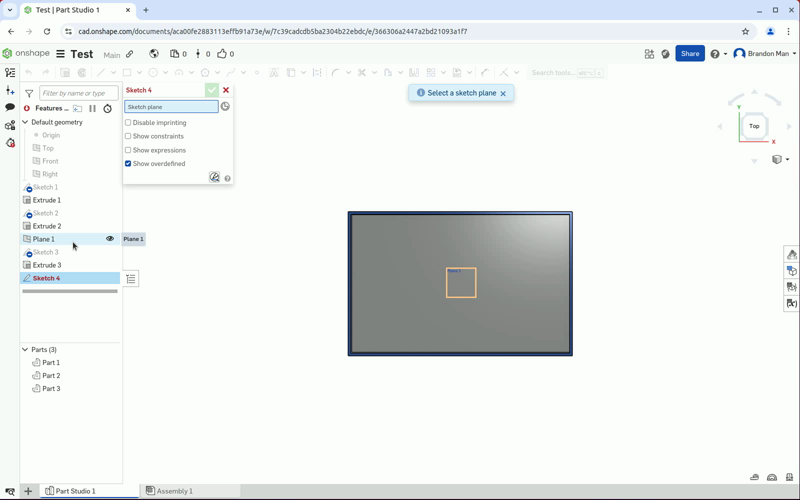
click(73, 241)
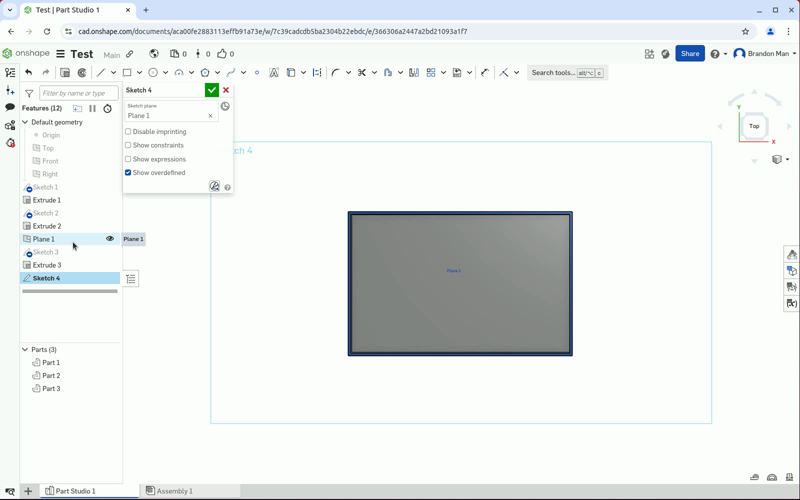
mouse_move(73, 352)
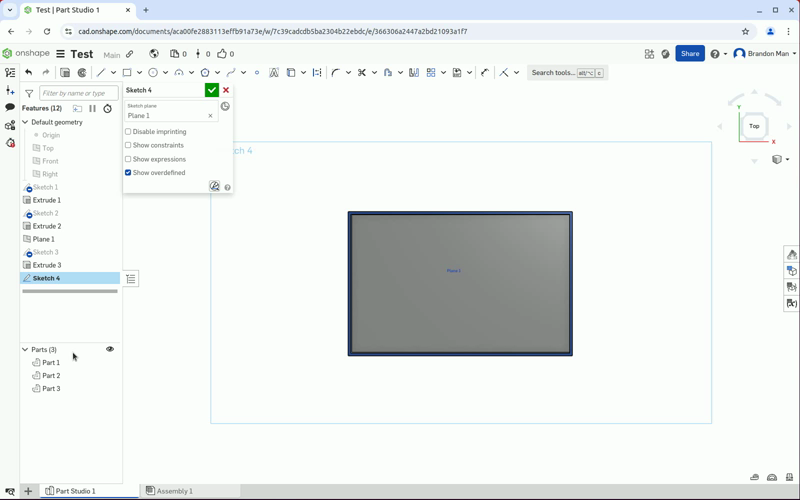
key(y)
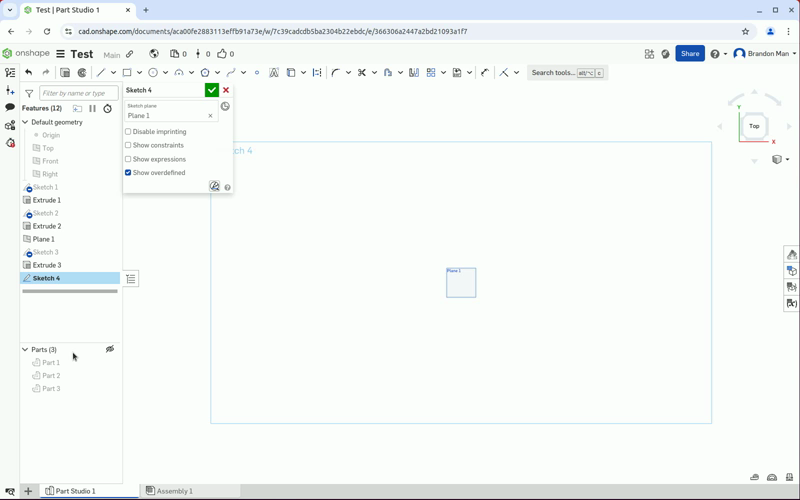
key(l)
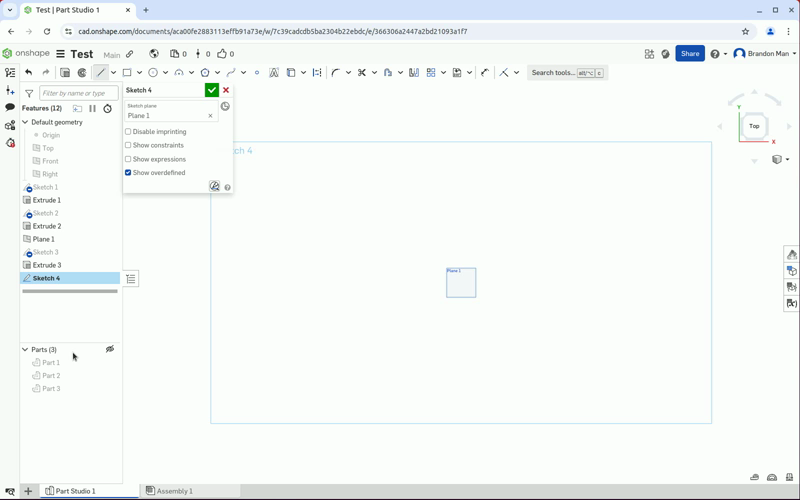
key_down(shift)
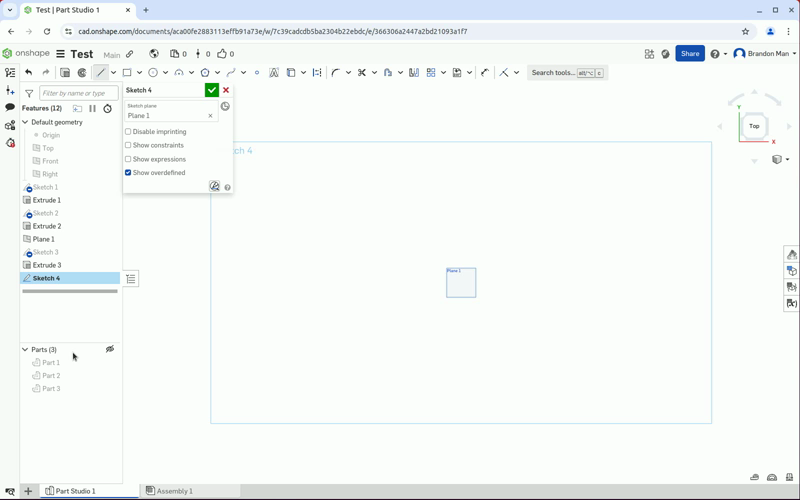
mouse_move(351, 352)
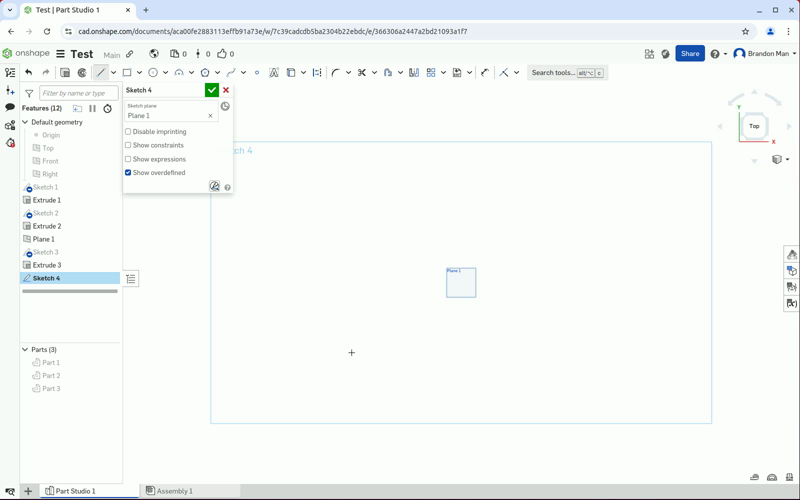
click(351, 352)
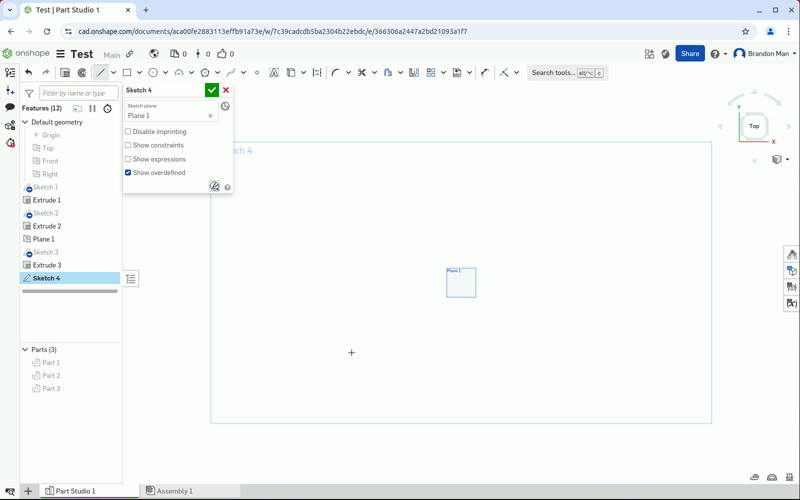
key_up(shift)
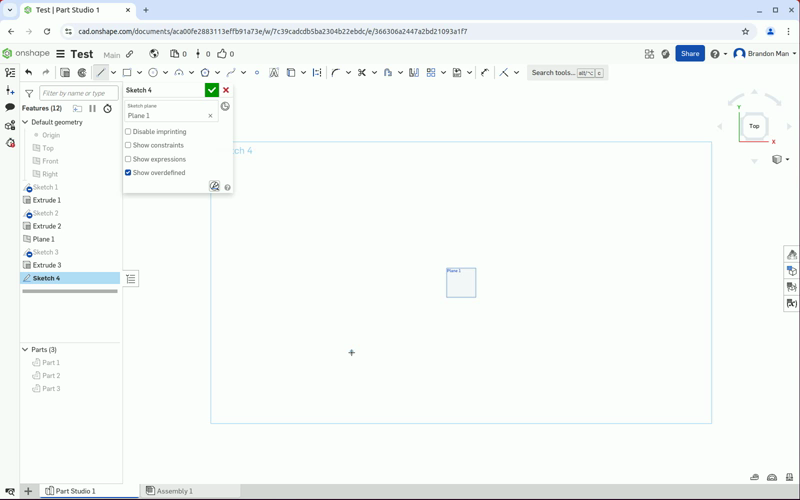
key_down(shift)
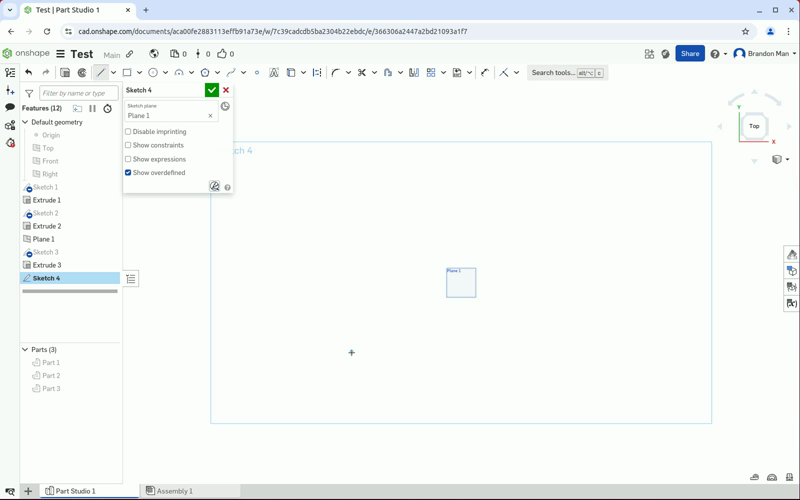
mouse_move(381, 352)
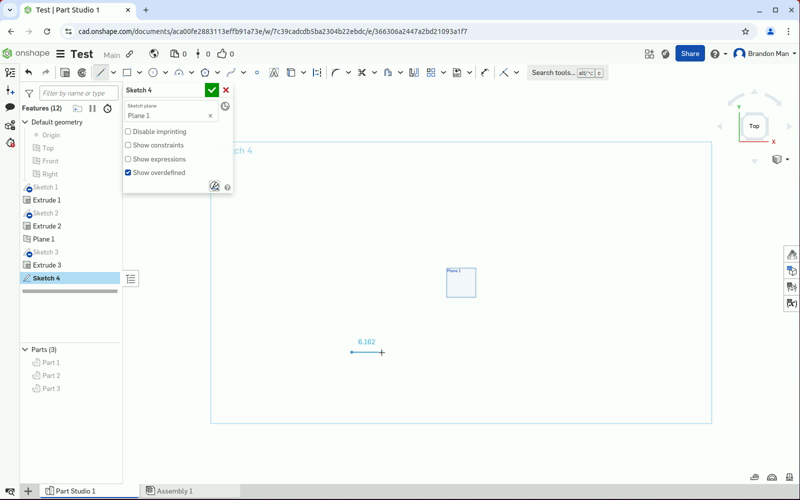
mouse_move(401, 352)
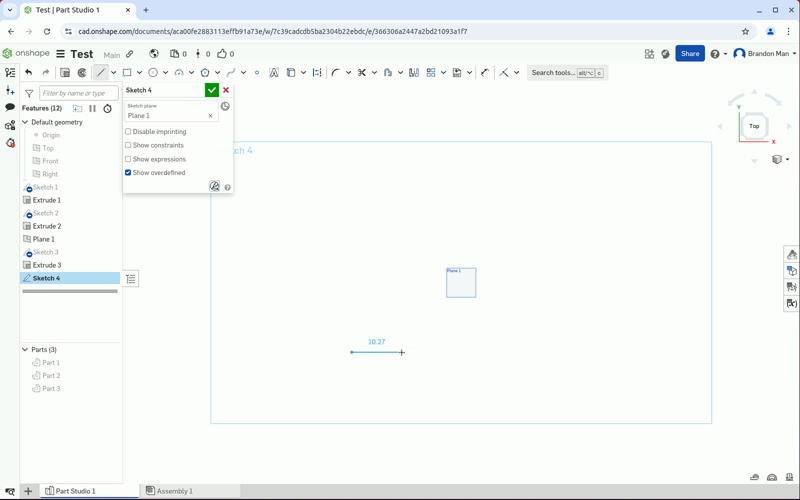
click(401, 352)
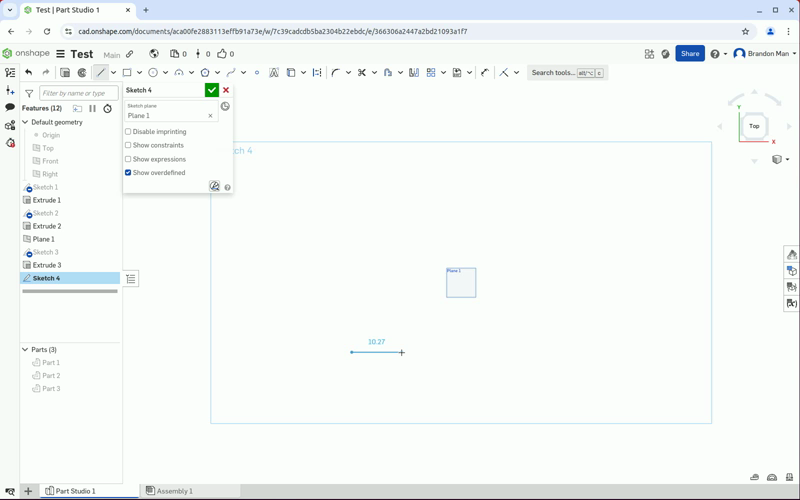
key_up(shift)
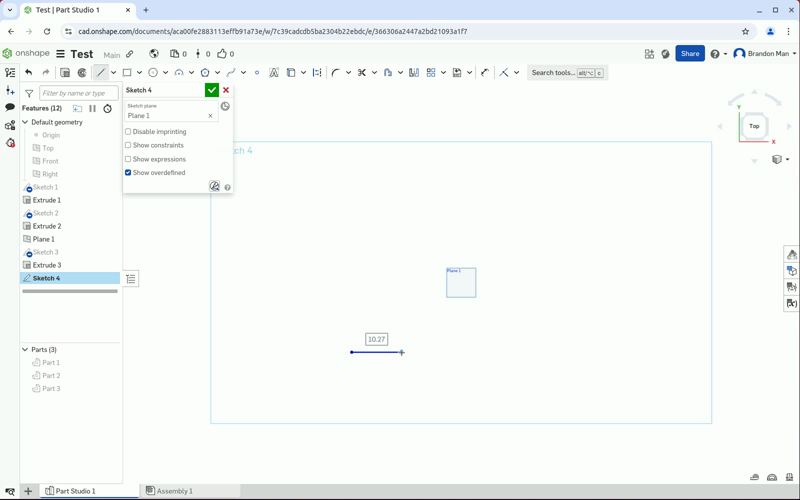
key_down(shift)
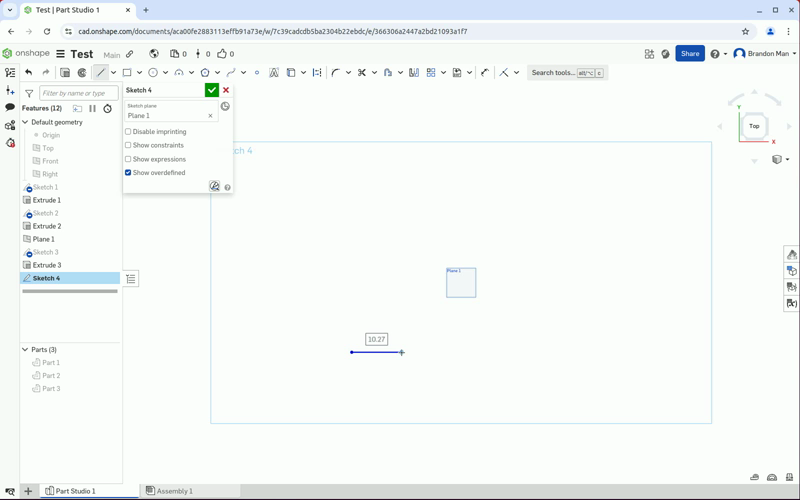
mouse_move(351, 302)
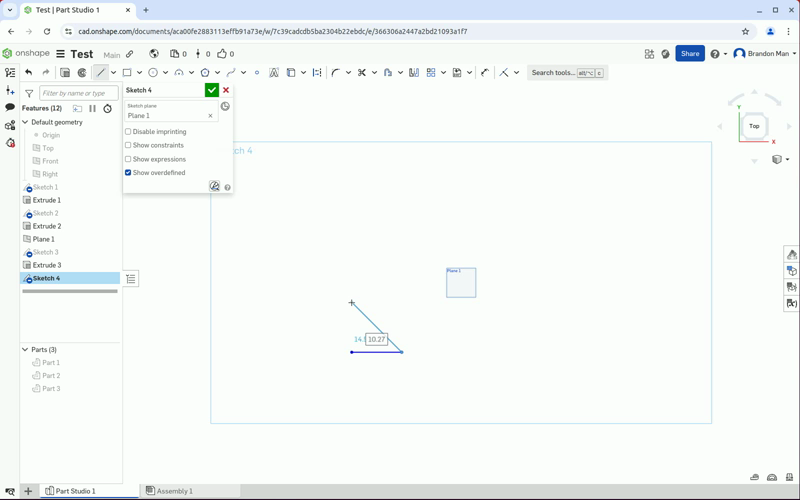
click(351, 302)
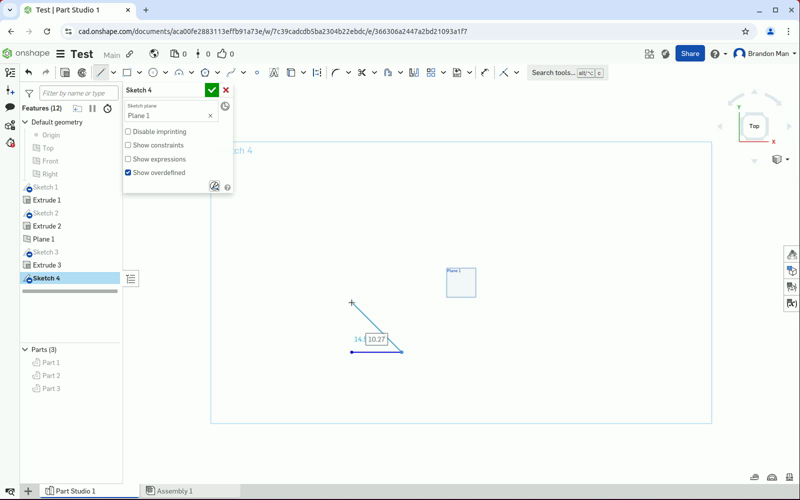
key_up(shift)
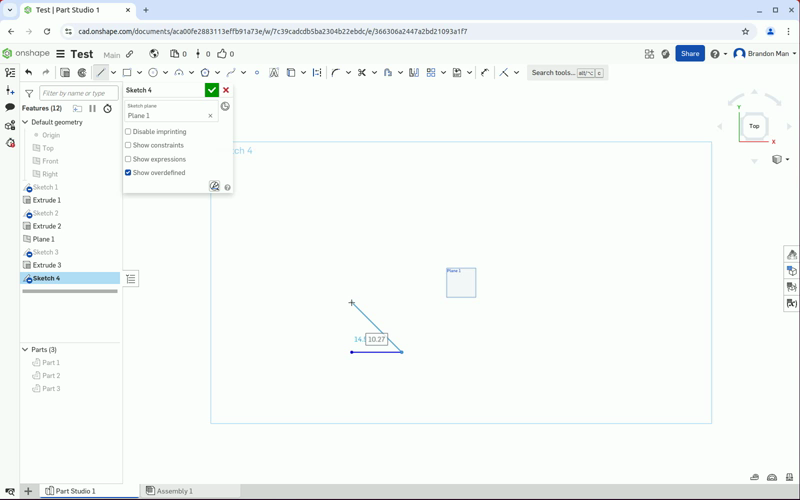
mouse_move(381, 302)
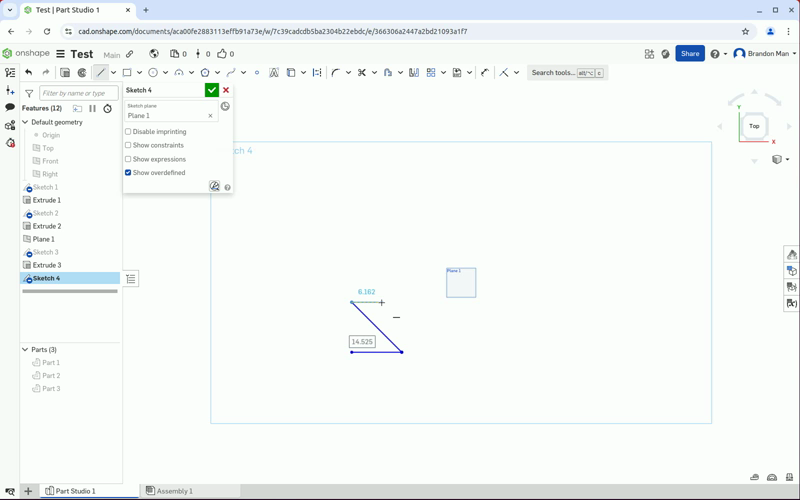
key_down(shift)
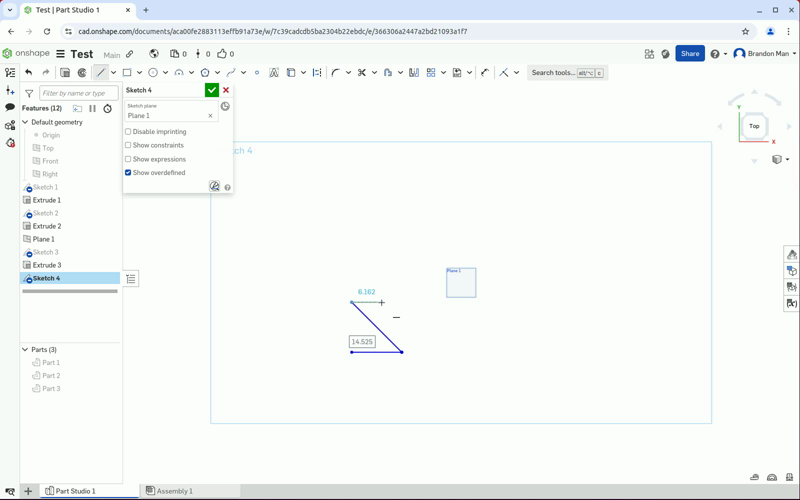
mouse_move(351, 352)
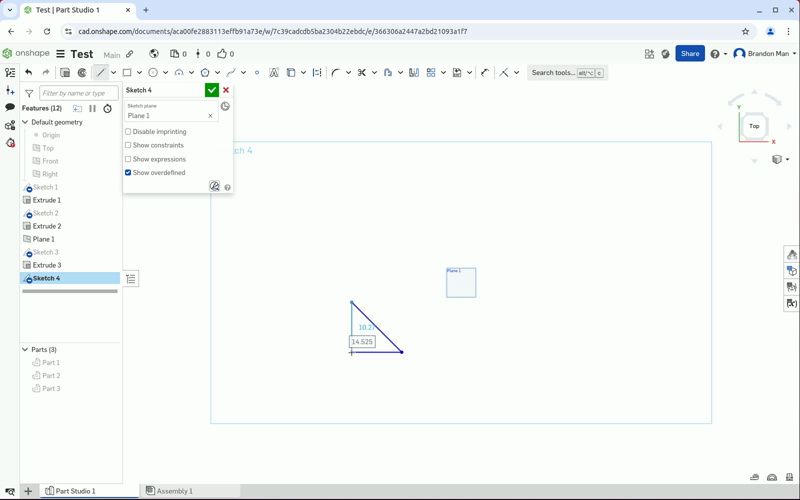
key_up(shift)
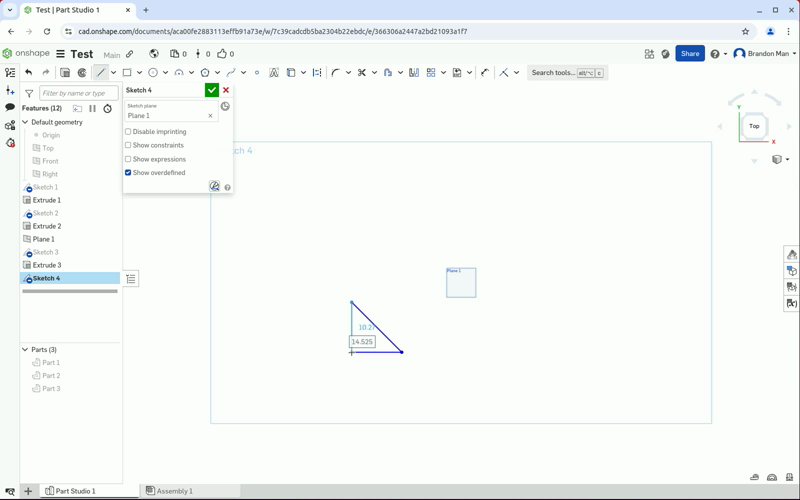
click(351, 352)
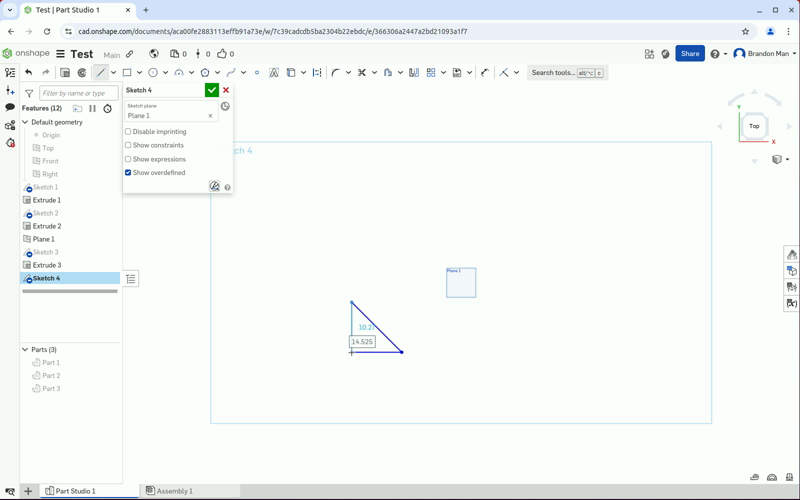
key(esc)
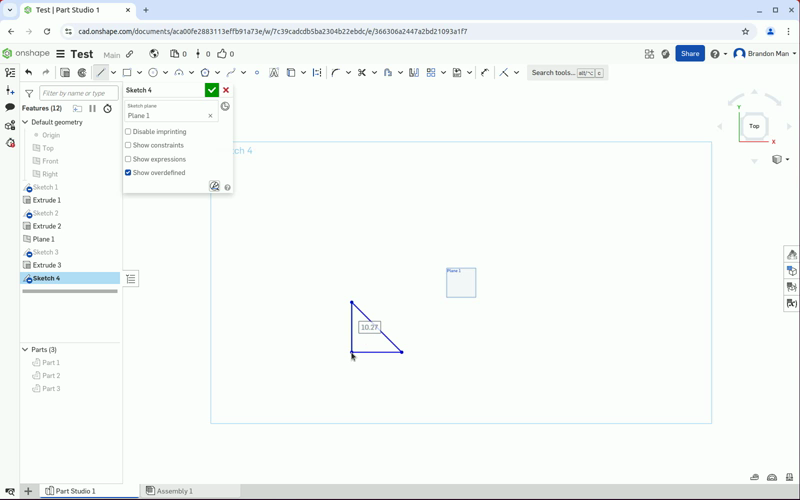
mouse_move(371, 330)
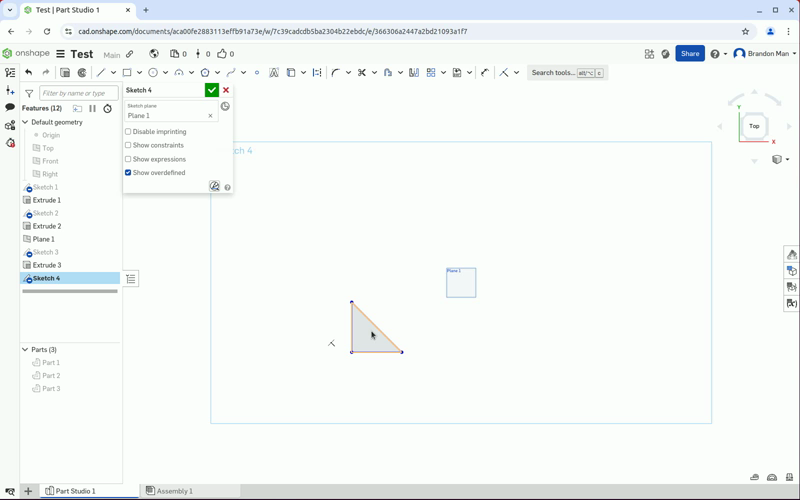
scroll(6)
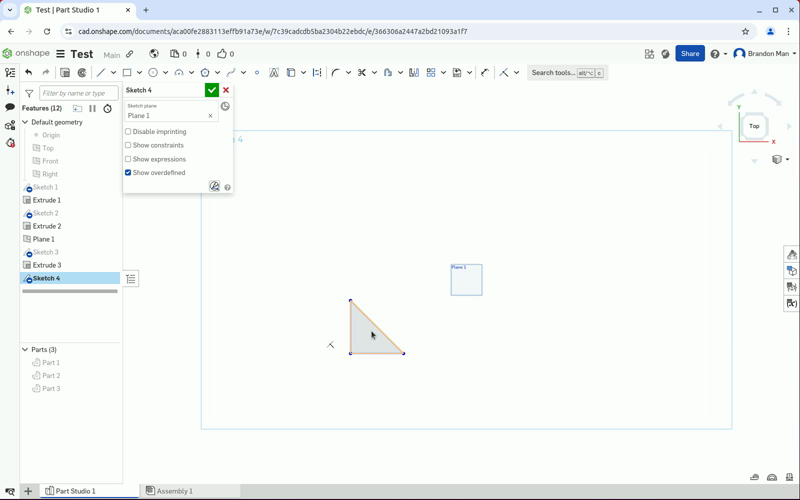
scroll(6)
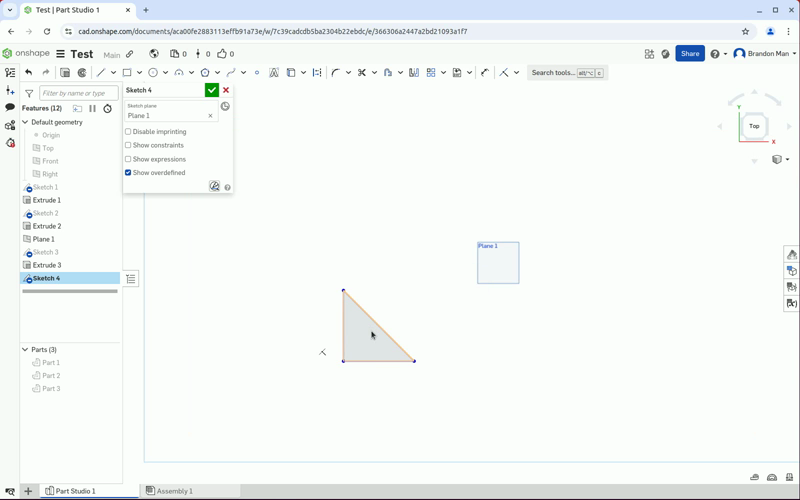
scroll(6)
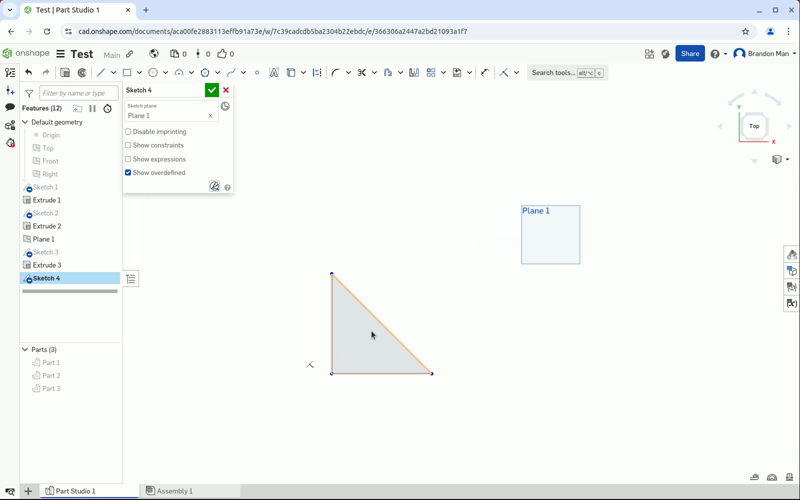
scroll(6)
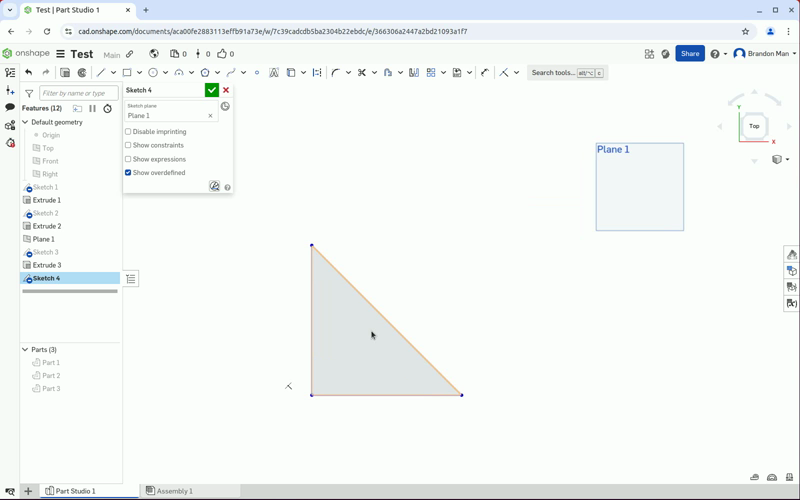
scroll(6)
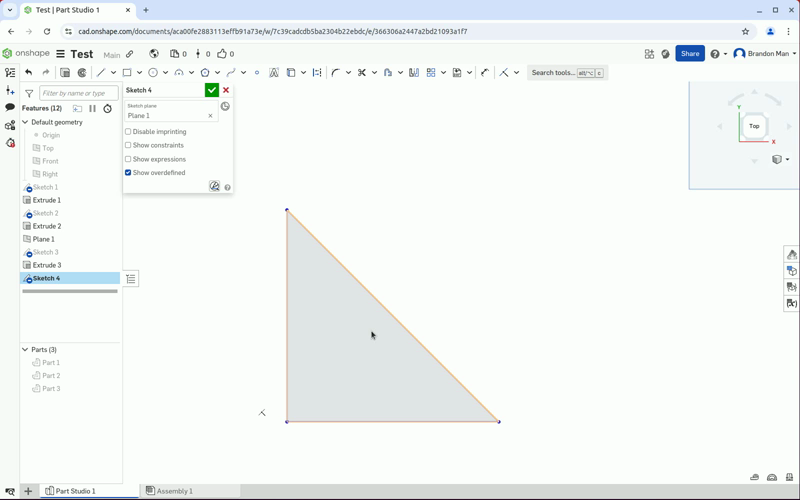
scroll(6)
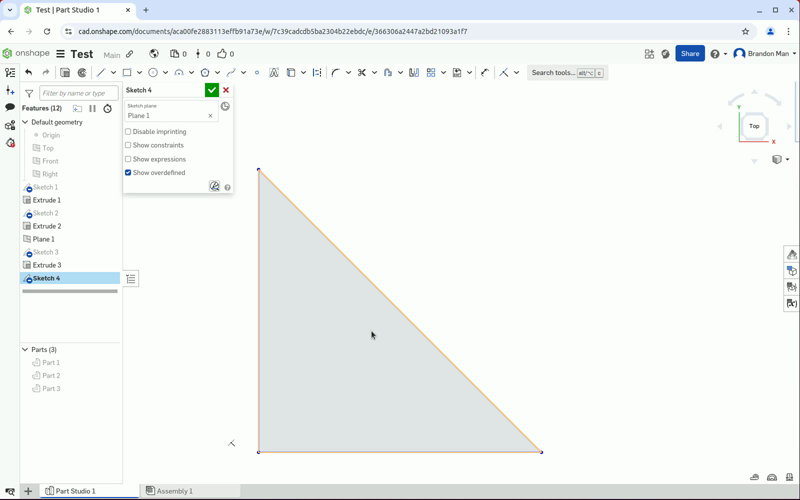
scroll(6)
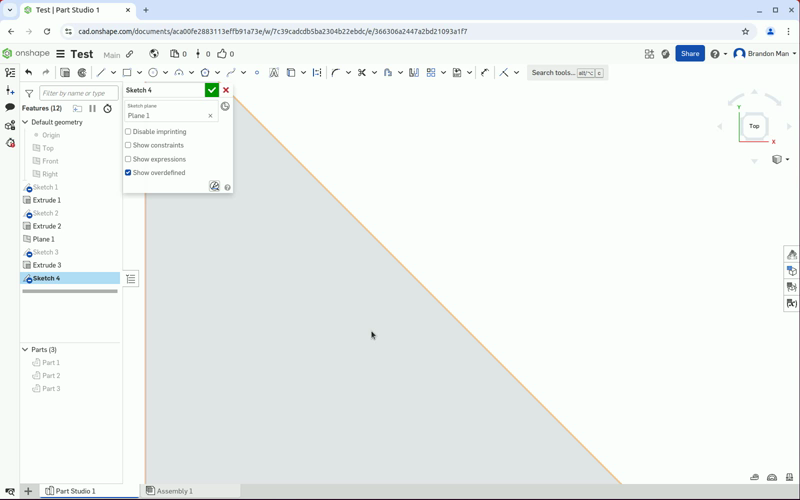
click(371, 330)
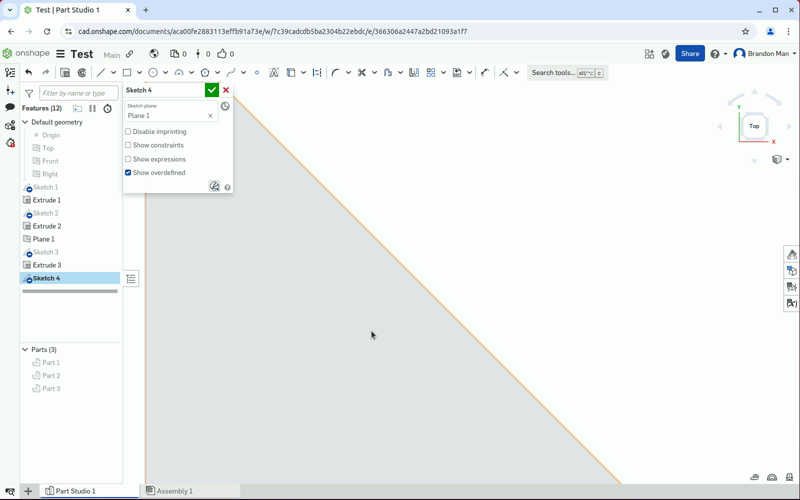
scroll(-6)
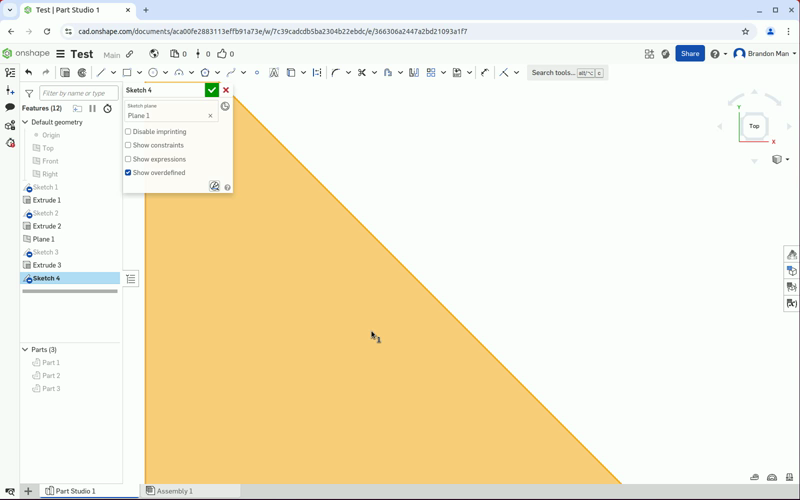
scroll(-6)
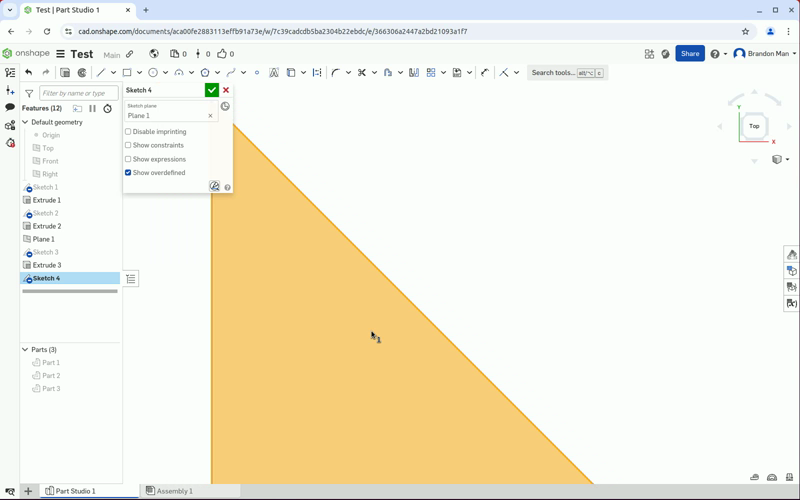
scroll(-6)
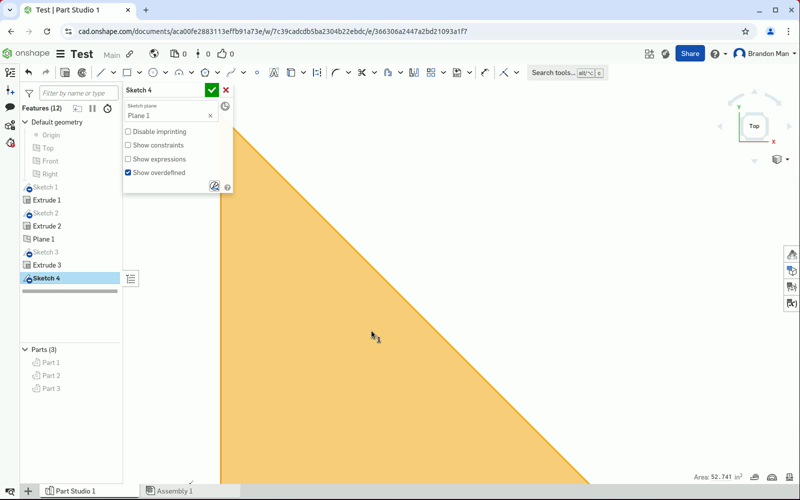
scroll(-6)
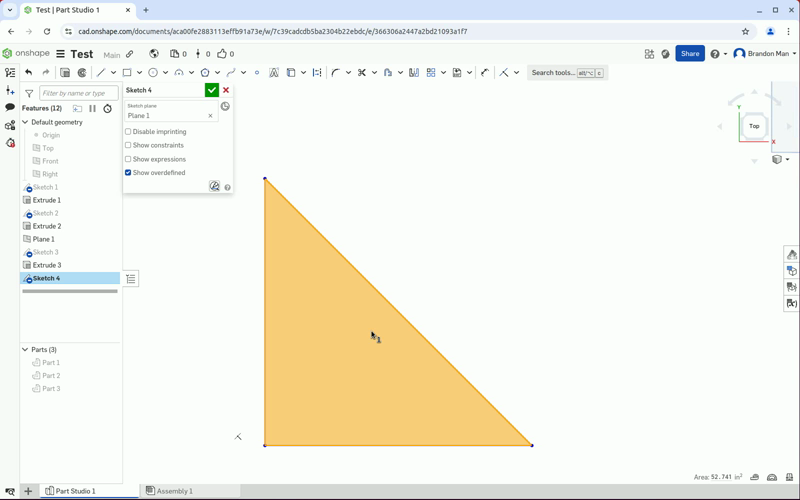
scroll(-6)
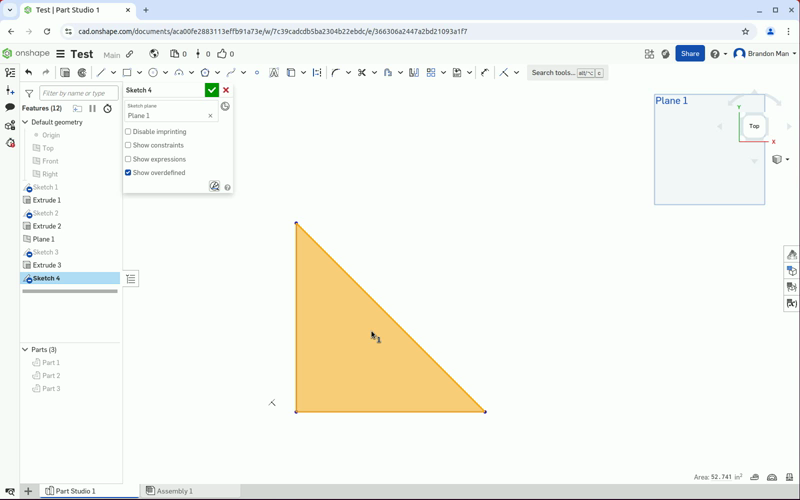
scroll(-6)
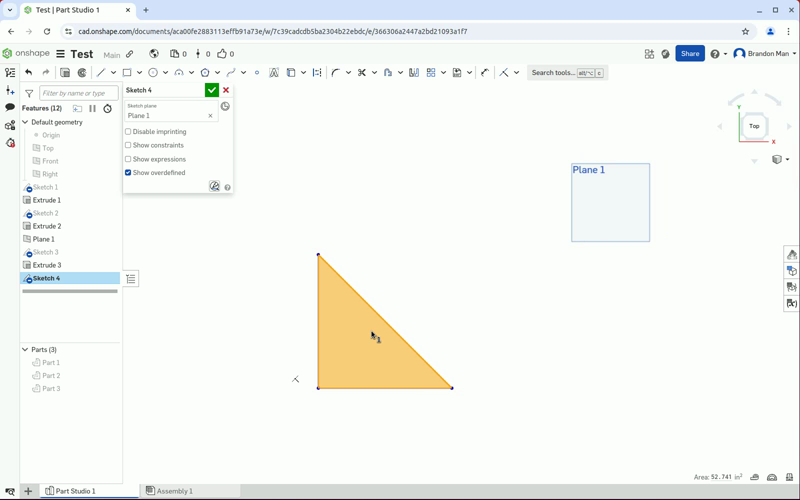
scroll(-6)
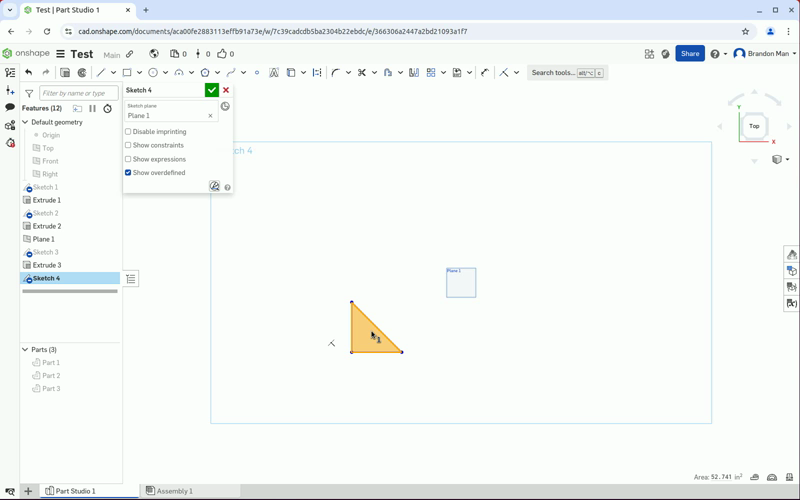
mouse_move(73, 352)
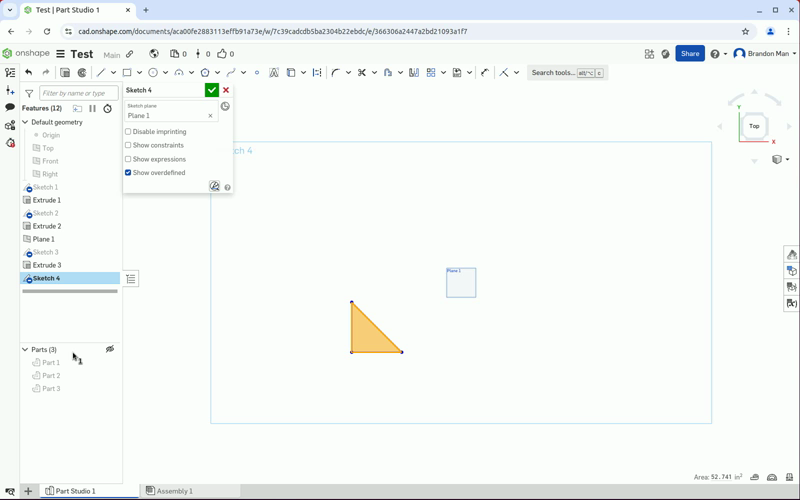
key(shift+y)
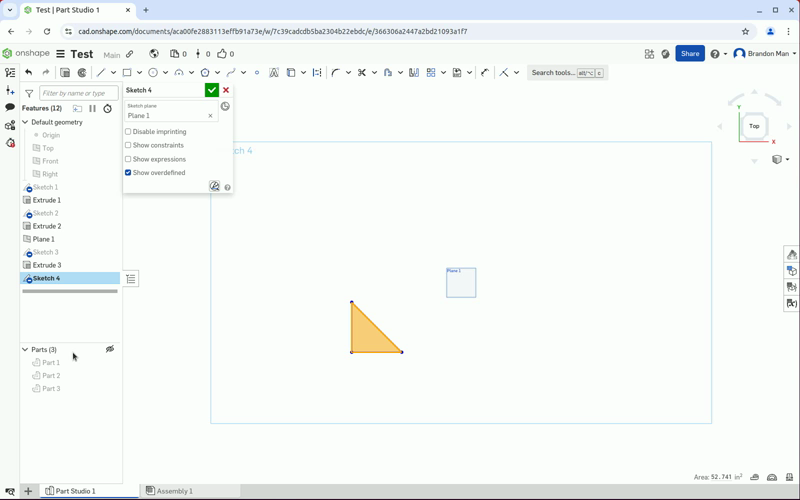
key(shift+e)
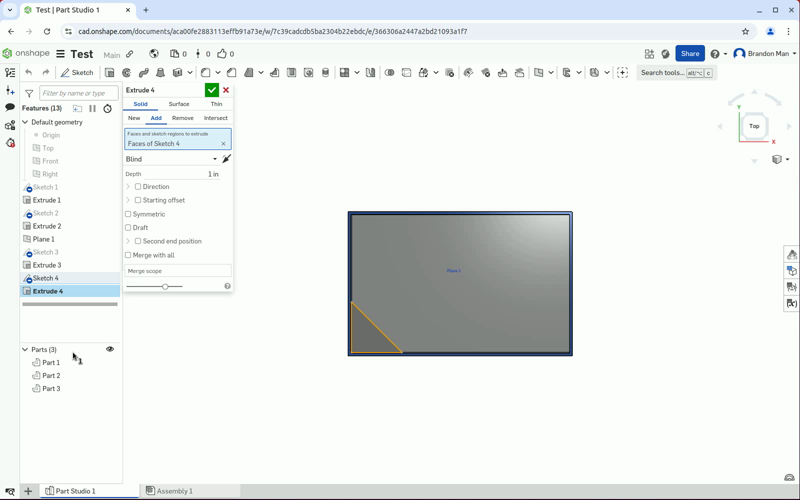
mouse_move(143, 106)
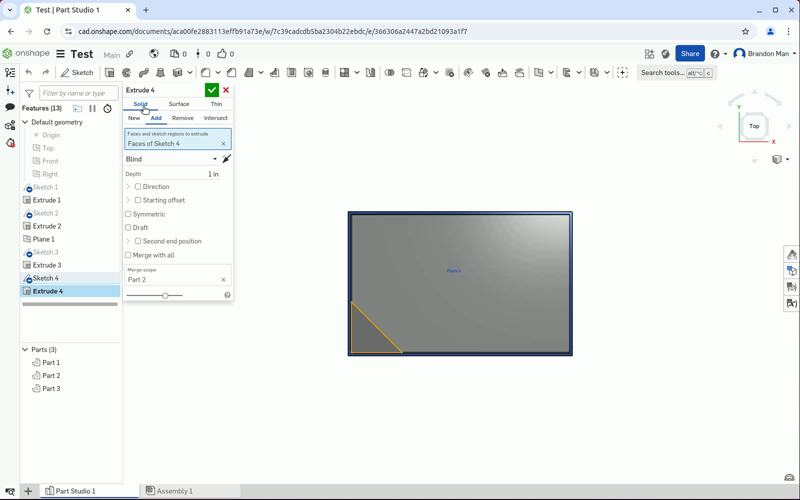
click(143, 106)
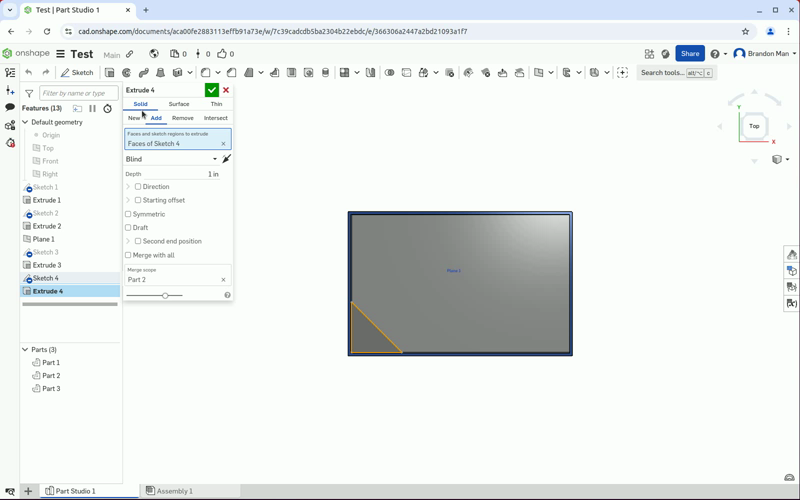
mouse_move(137, 120)
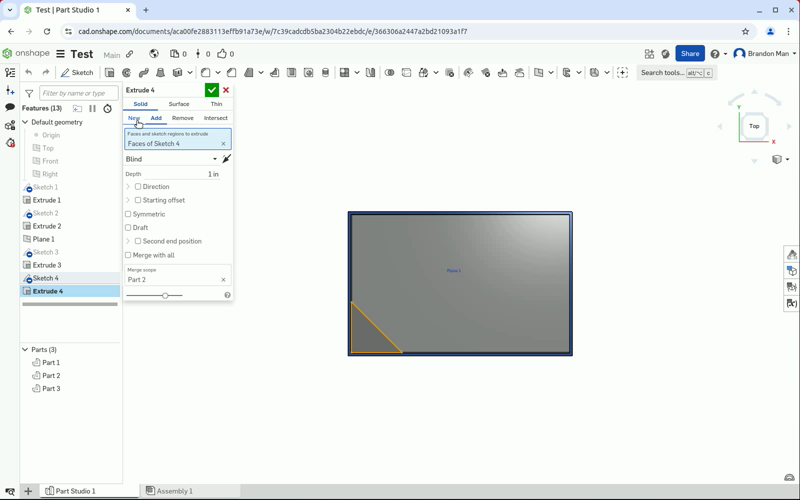
click(137, 120)
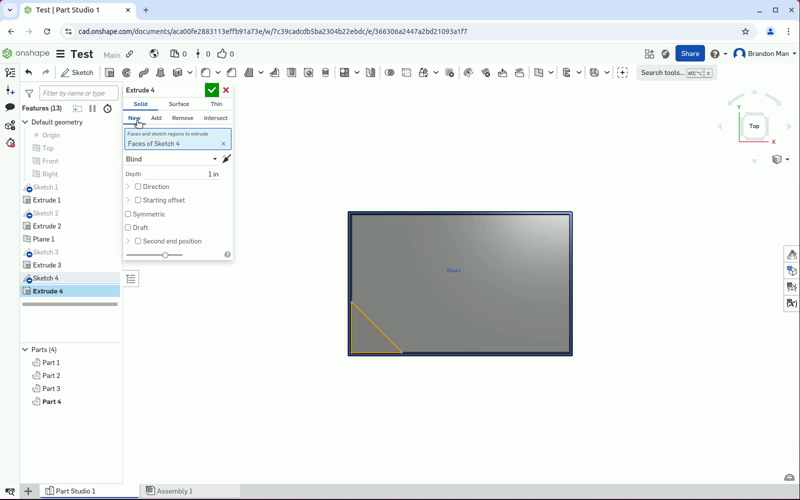
key(tab, 4)
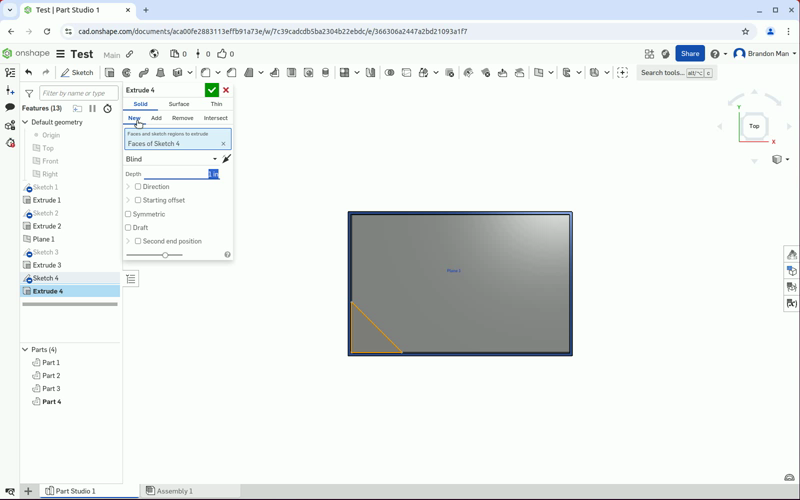
text(4.092)
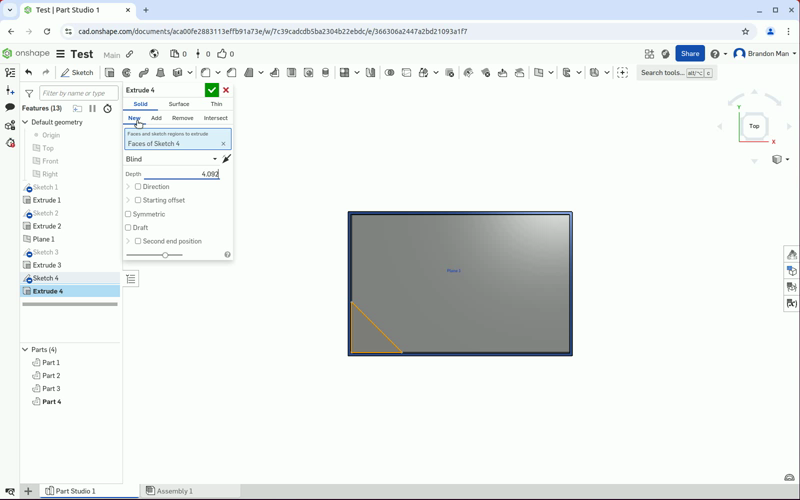
key(enter)
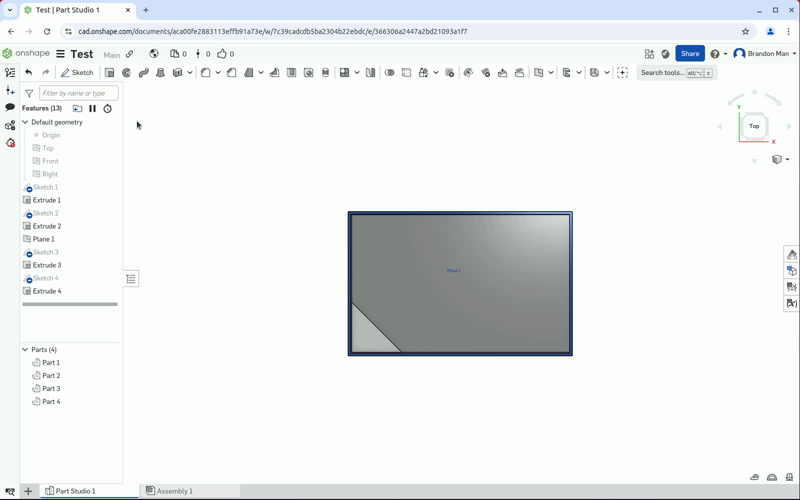
key(shift+h)
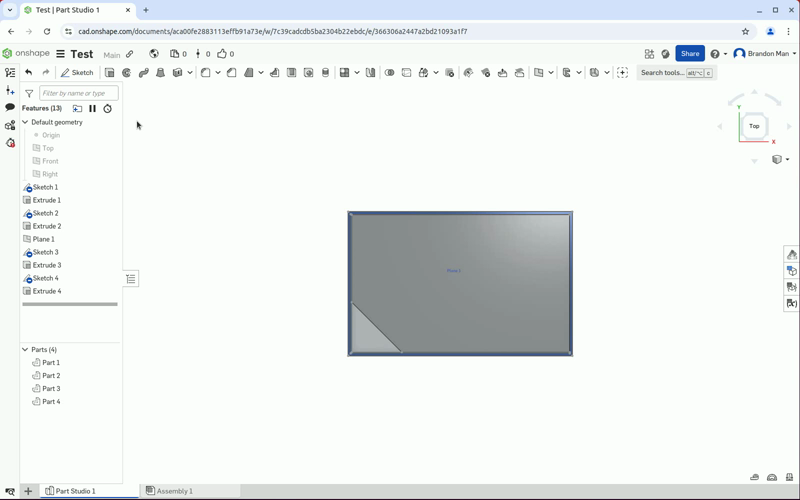
key(shift+h)
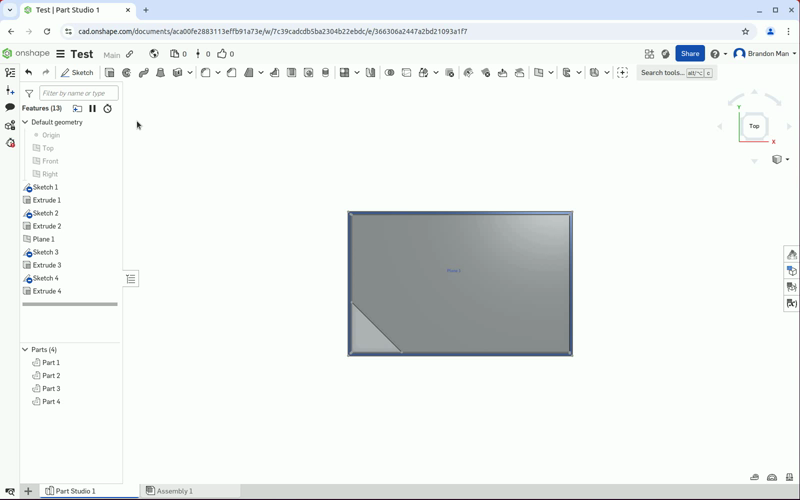
key(shift+7)
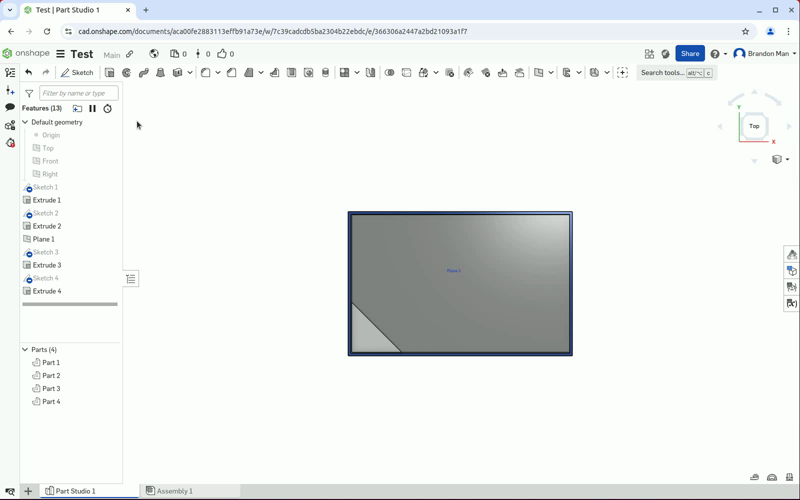
key(up, 3)
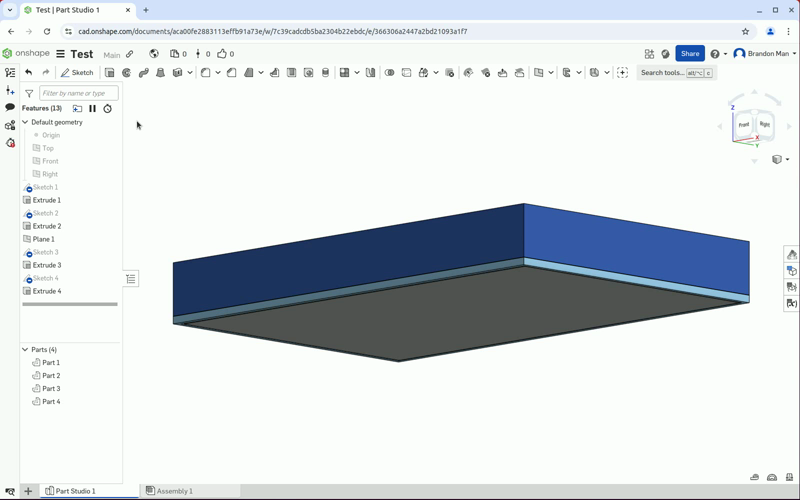
key(left, 3)
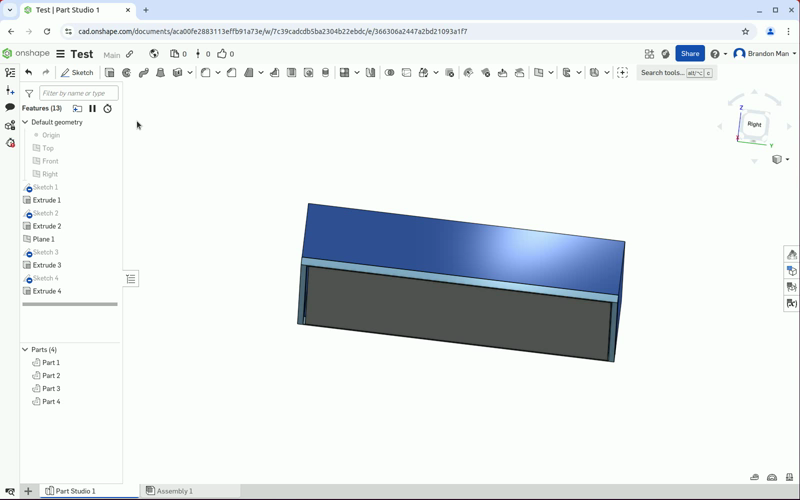
key(right, 3)
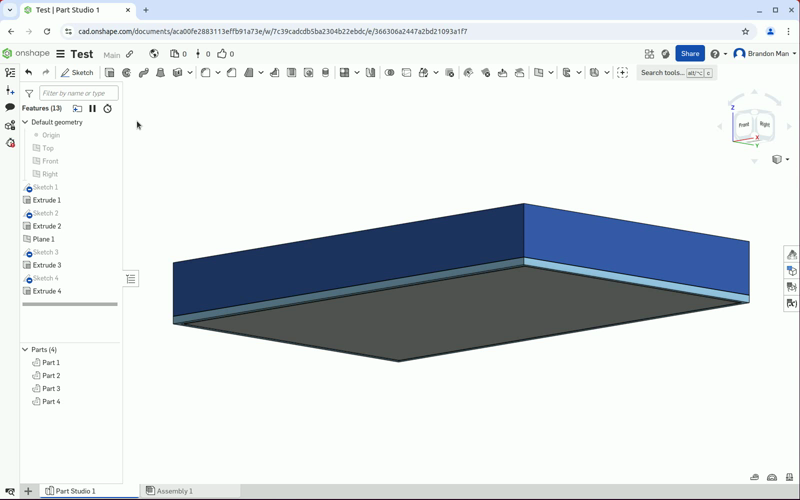
key(down, 3)
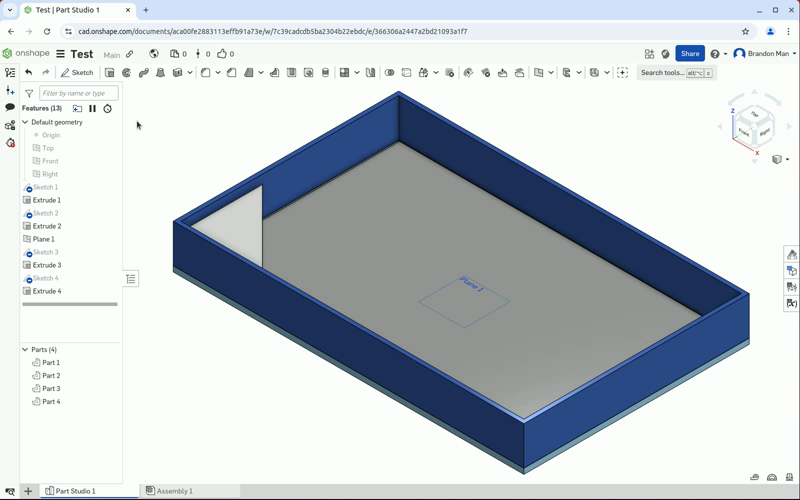
mouse_move(73, 189)
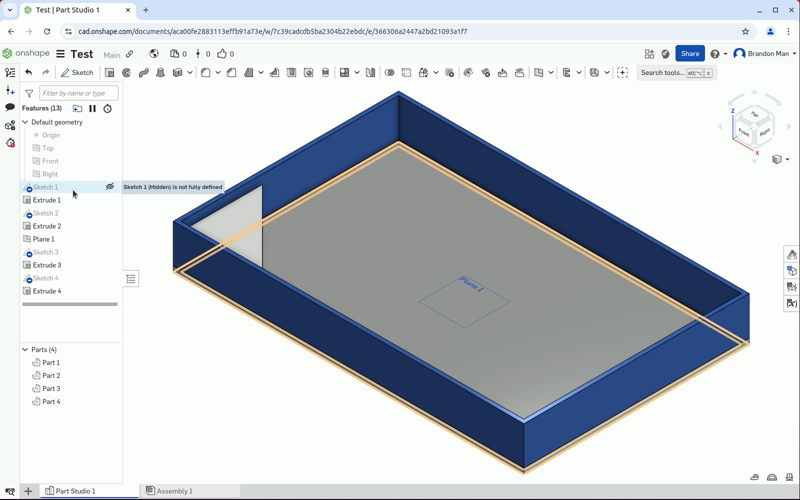
click(73, 189)